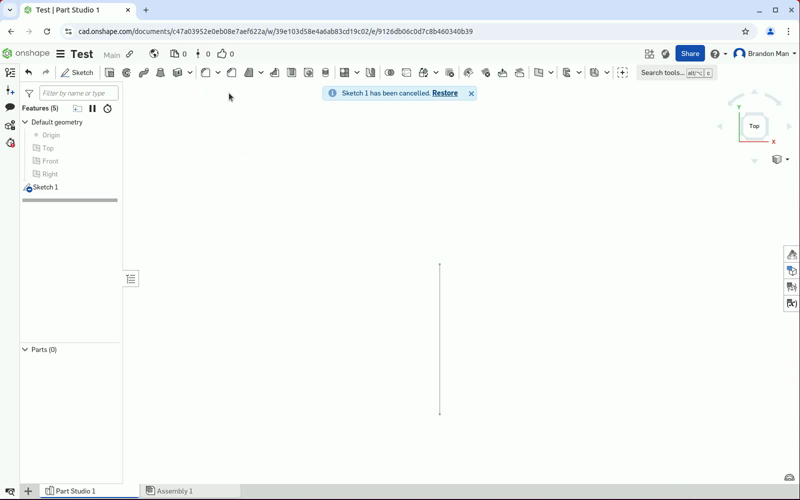
key(shift+h)
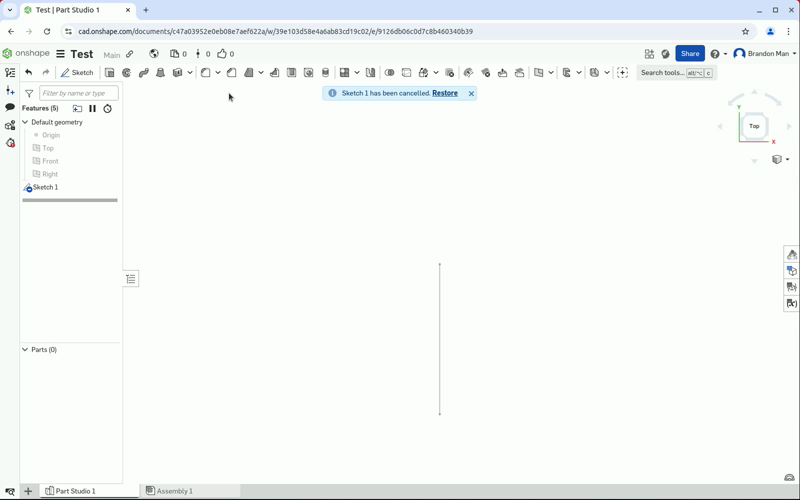
key(shift+s)
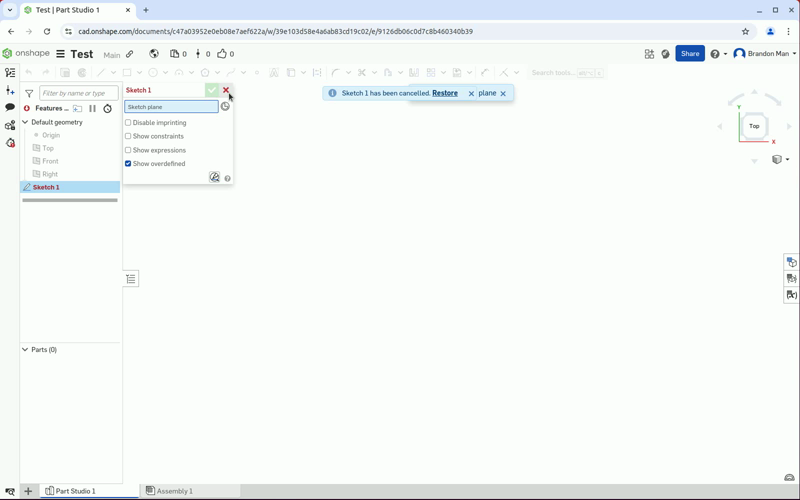
mouse_move(73, 150)
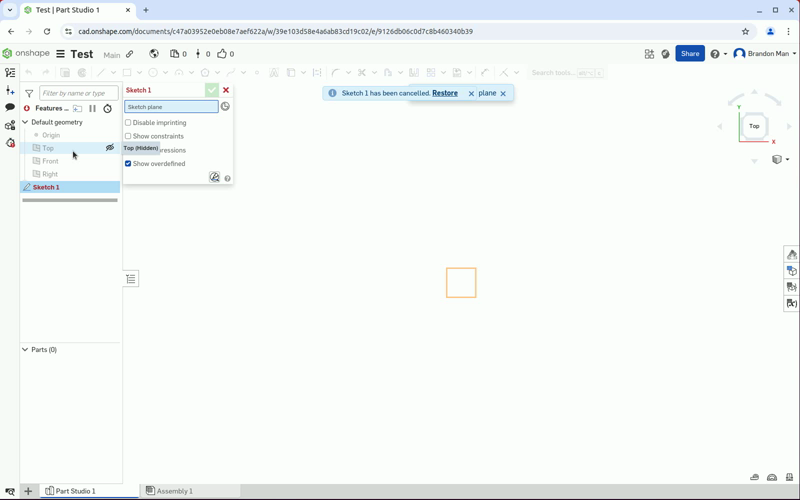
click(73, 150)
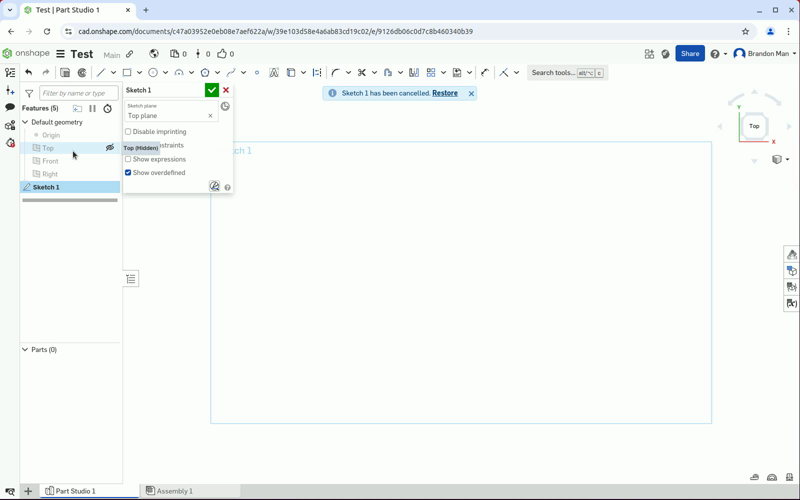
mouse_move(73, 352)
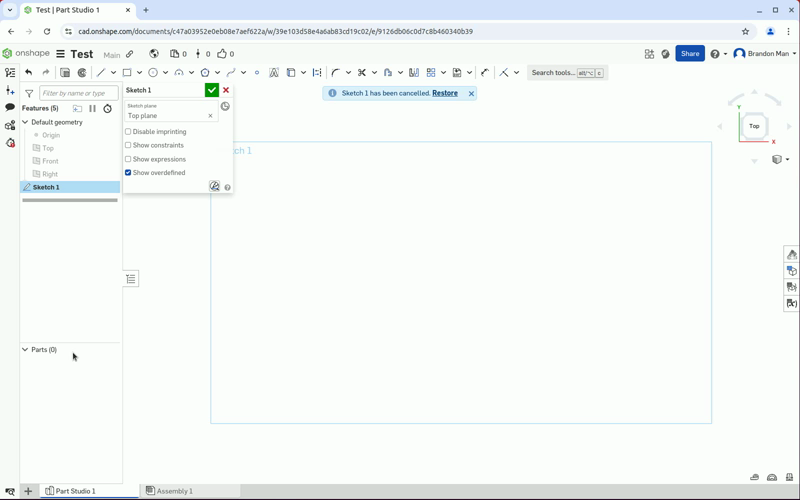
key(y)
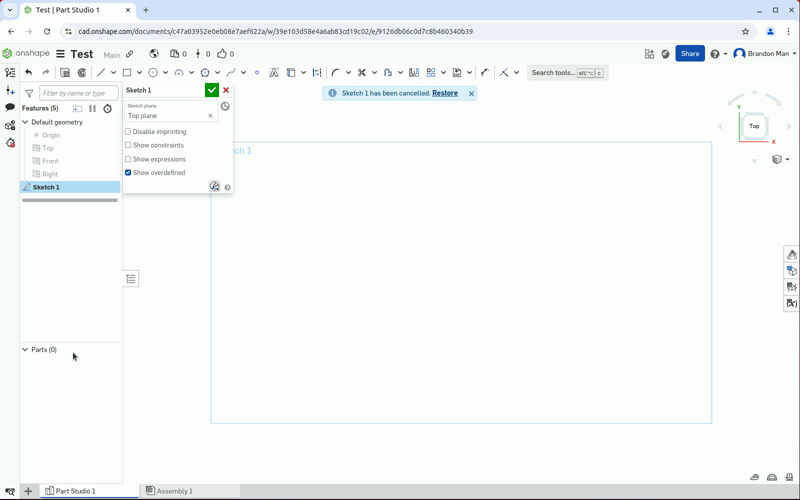
key(a)
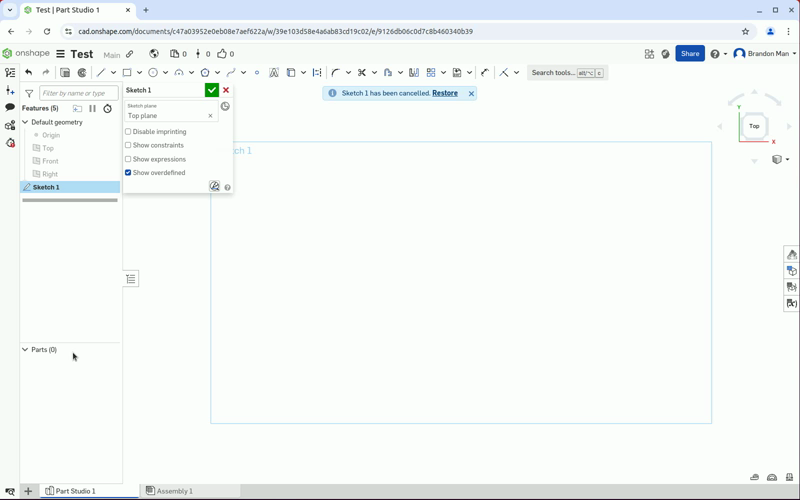
key_down(shift)
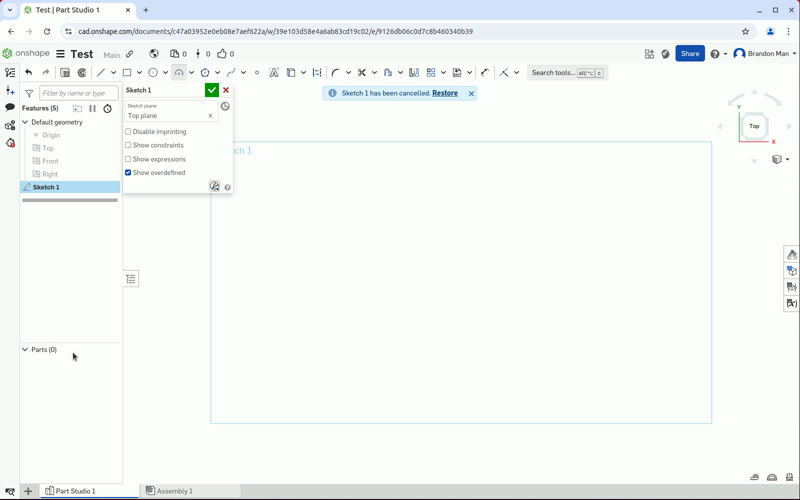
mouse_move(460, 281)
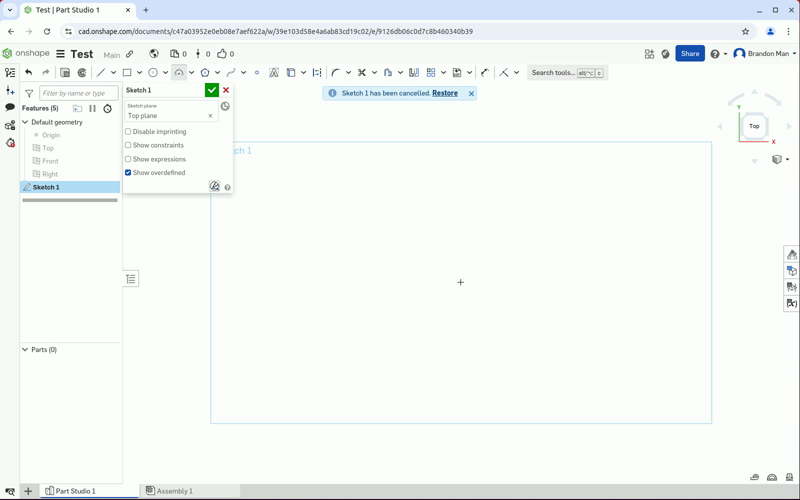
click(460, 281)
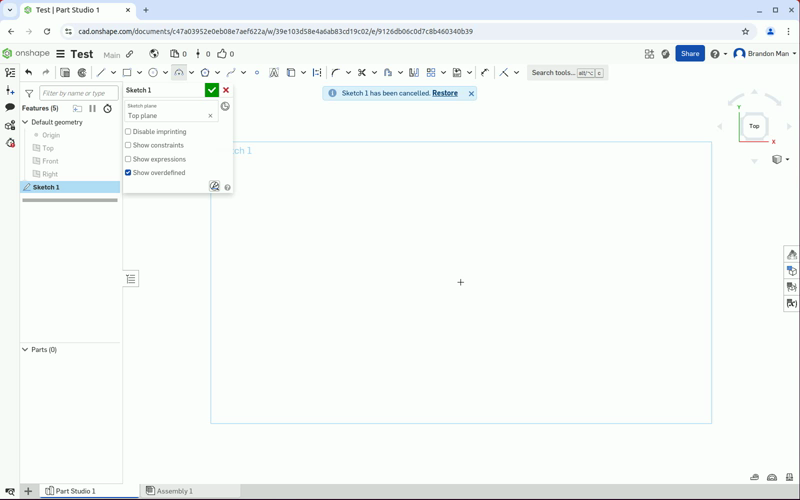
key_up(shift)
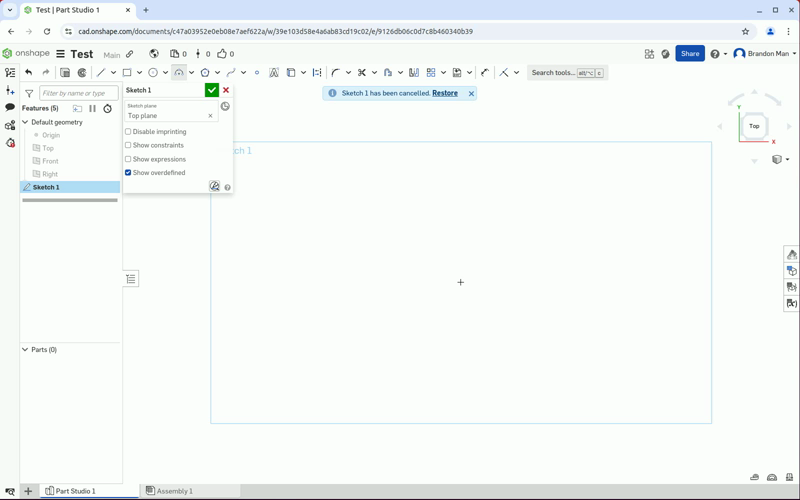
key_down(shift)
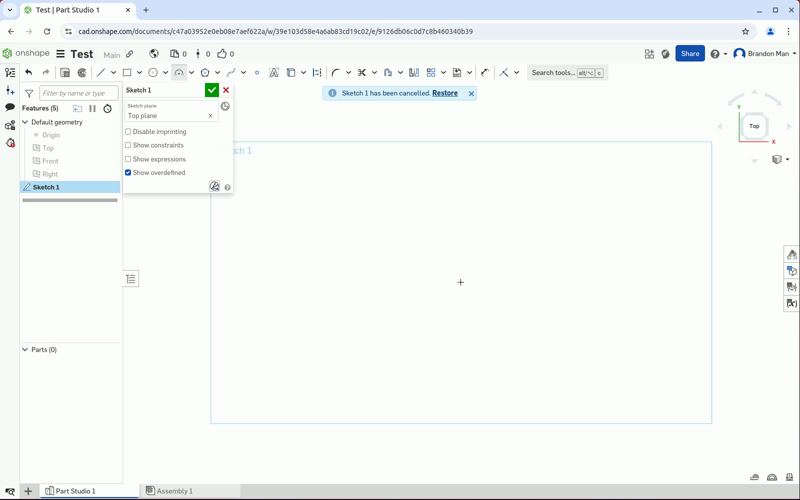
mouse_move(461, 282)
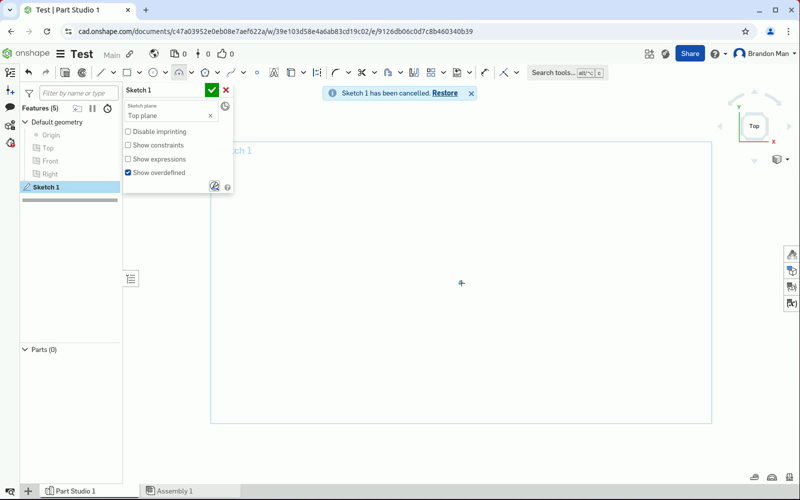
scroll(6)
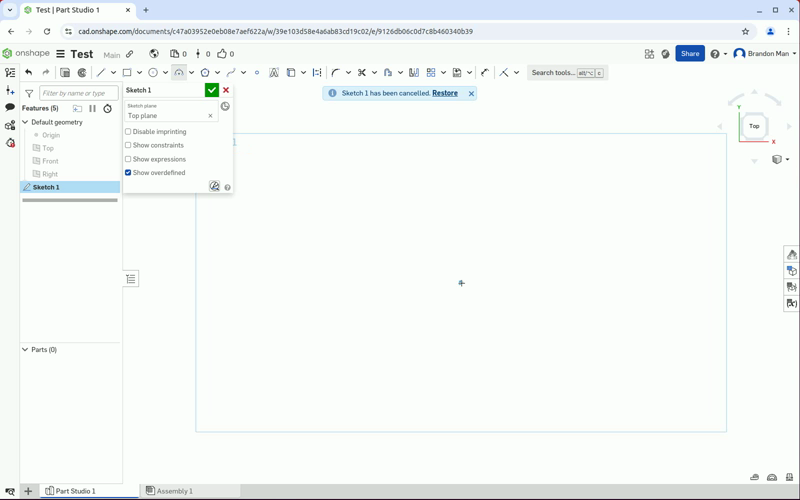
scroll(6)
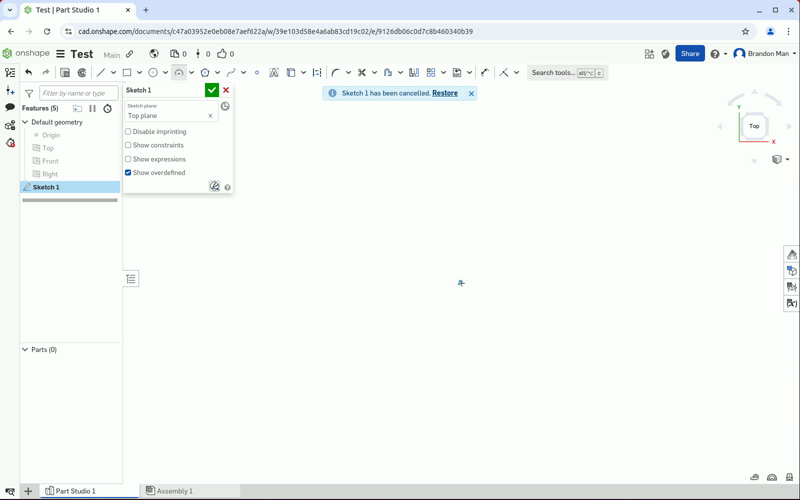
scroll(6)
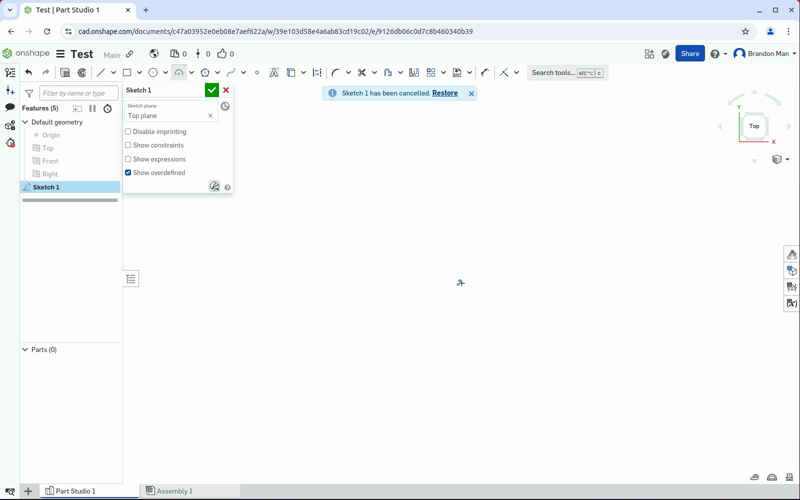
scroll(6)
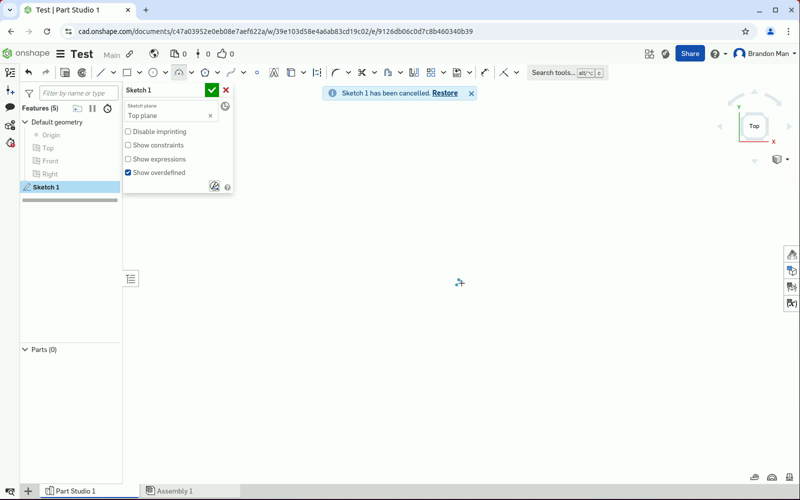
scroll(6)
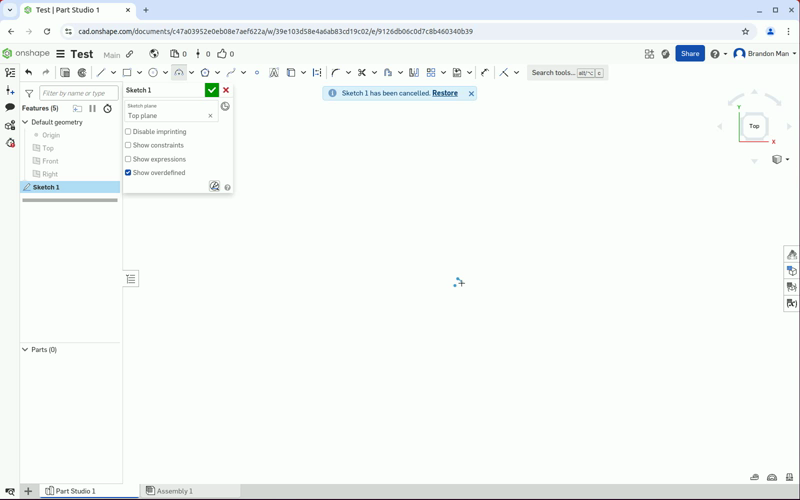
scroll(6)
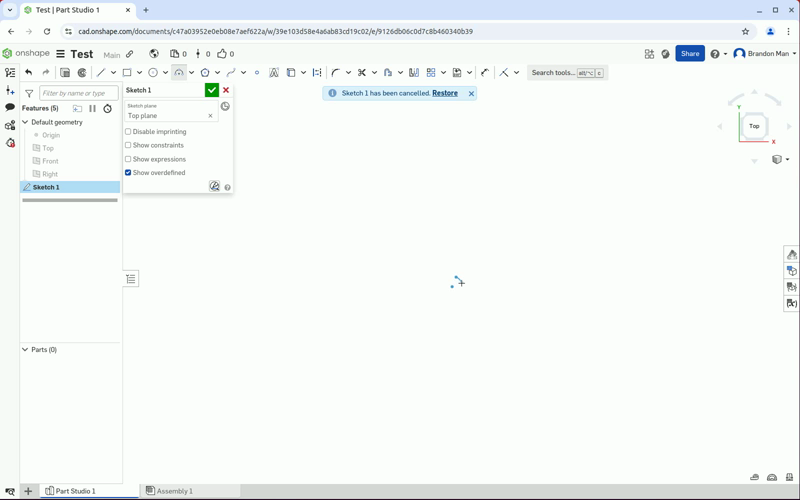
scroll(6)
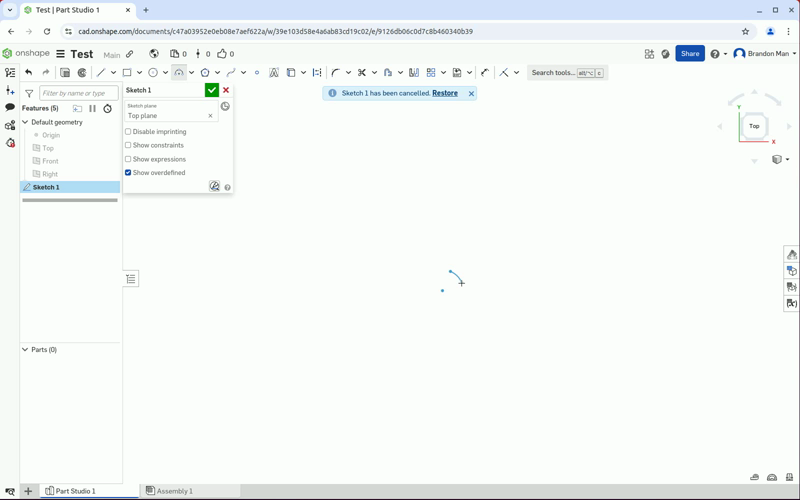
click(461, 282)
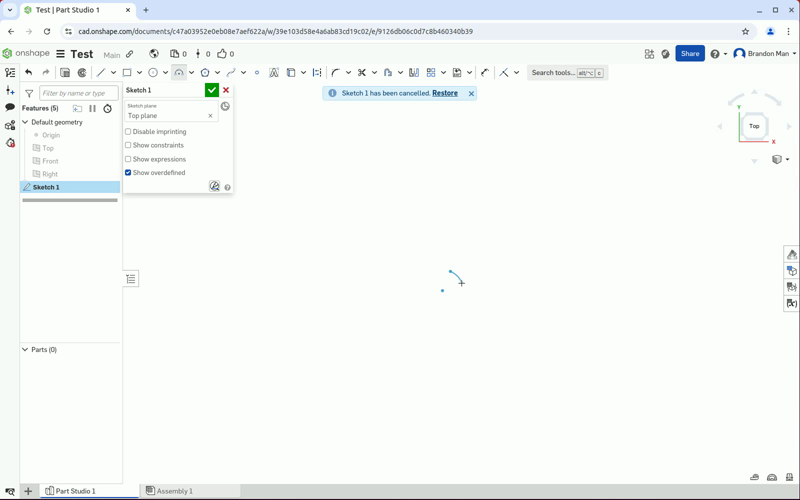
scroll(-6)
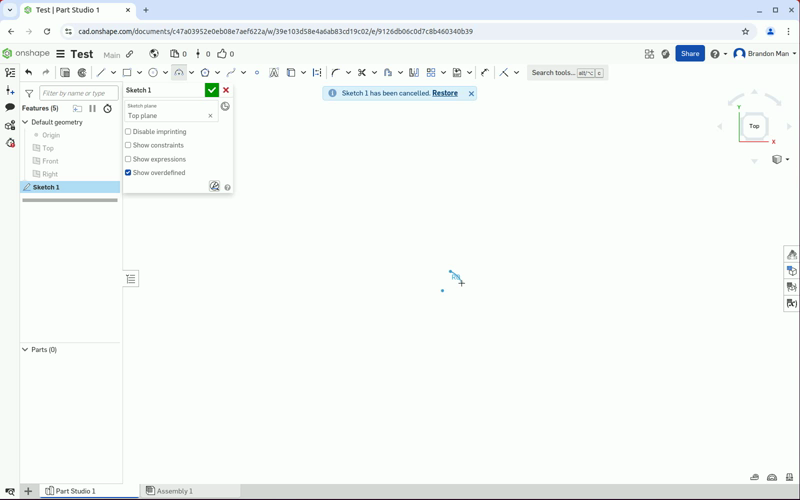
scroll(-6)
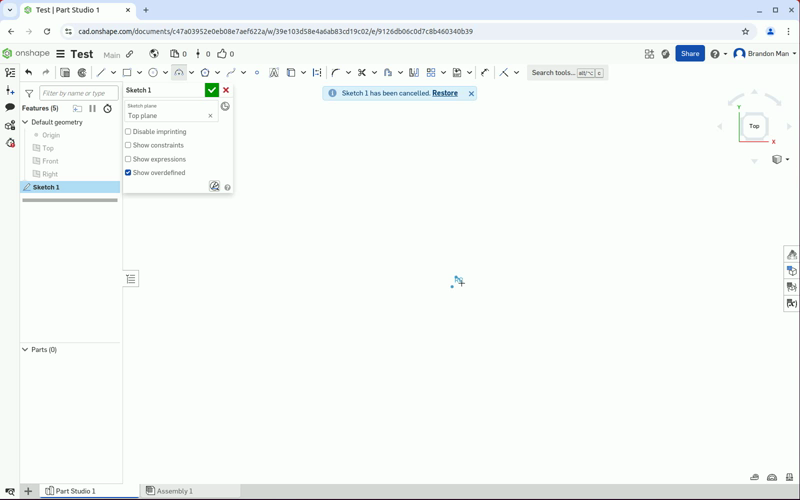
scroll(-6)
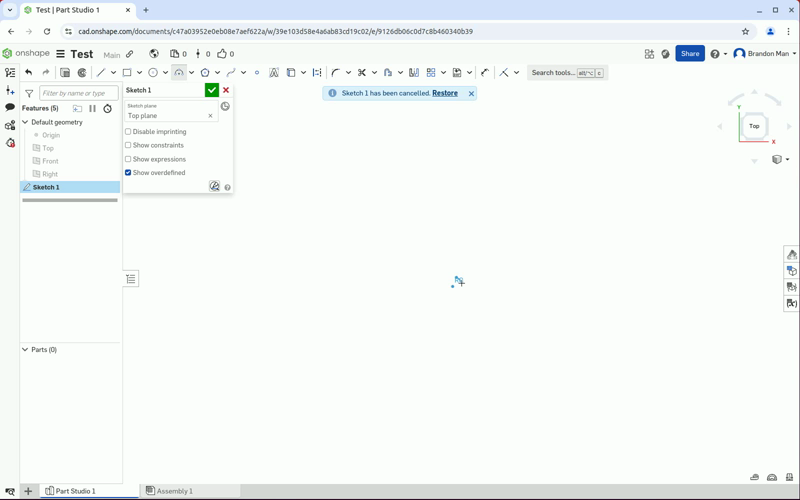
scroll(-6)
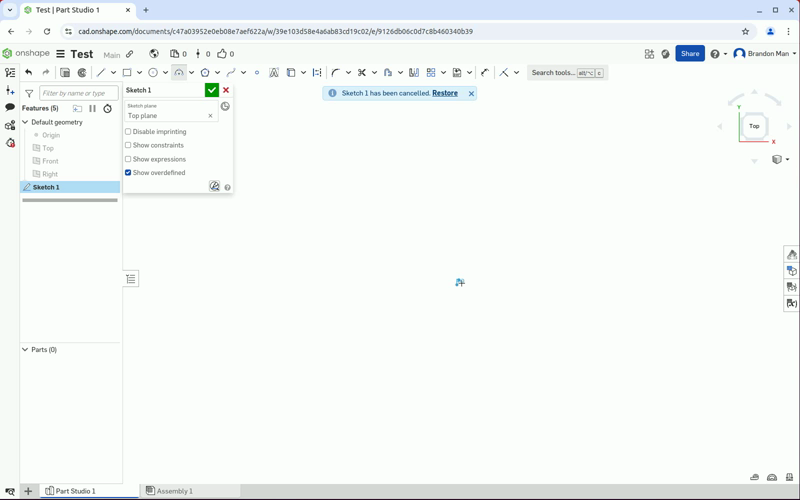
scroll(-6)
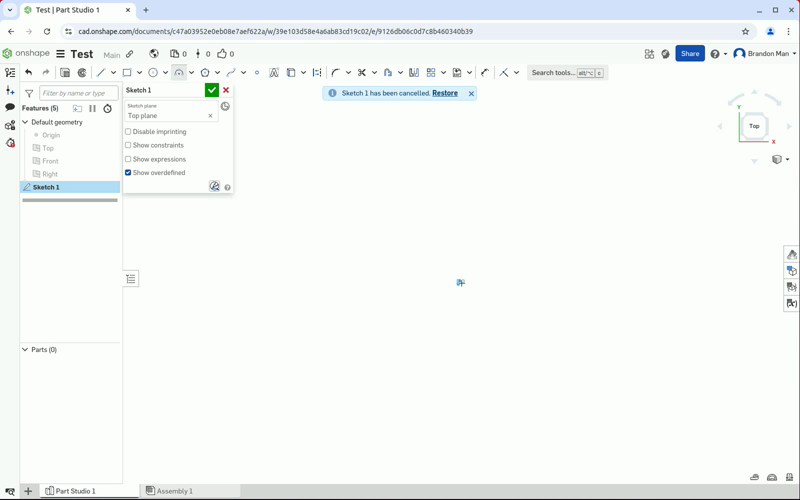
scroll(-6)
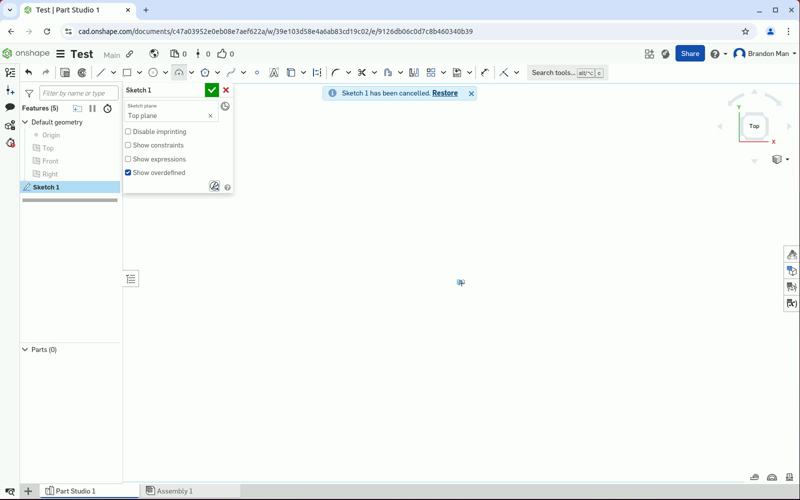
scroll(-6)
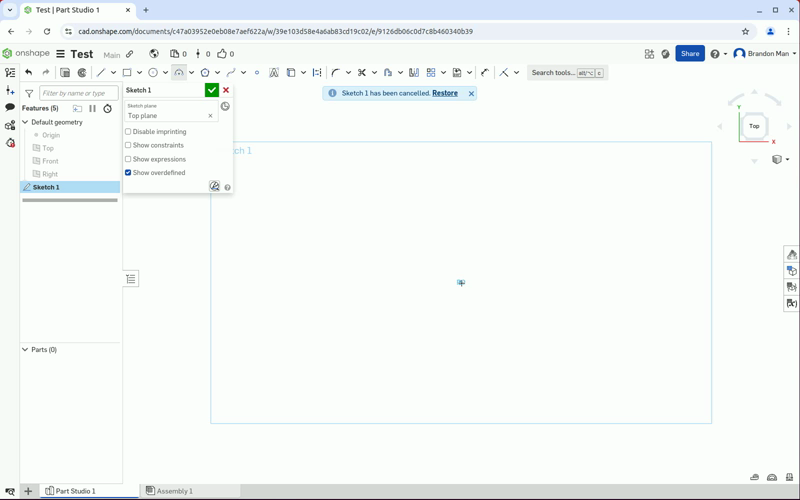
mouse_move(461, 282)
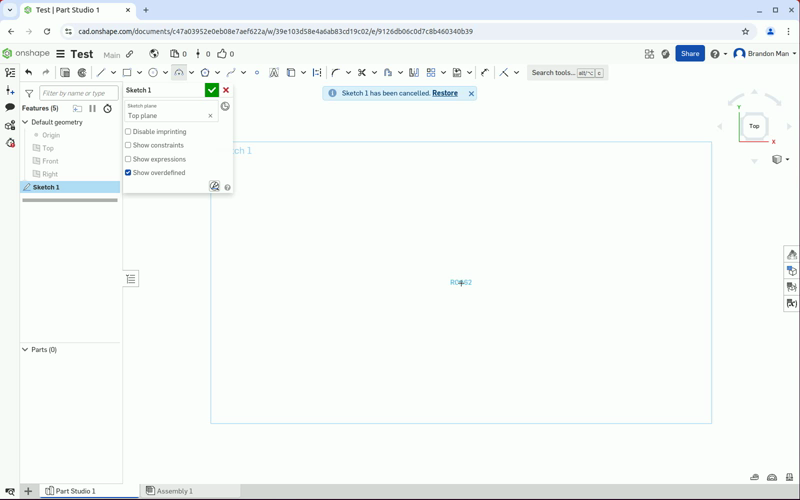
scroll(6)
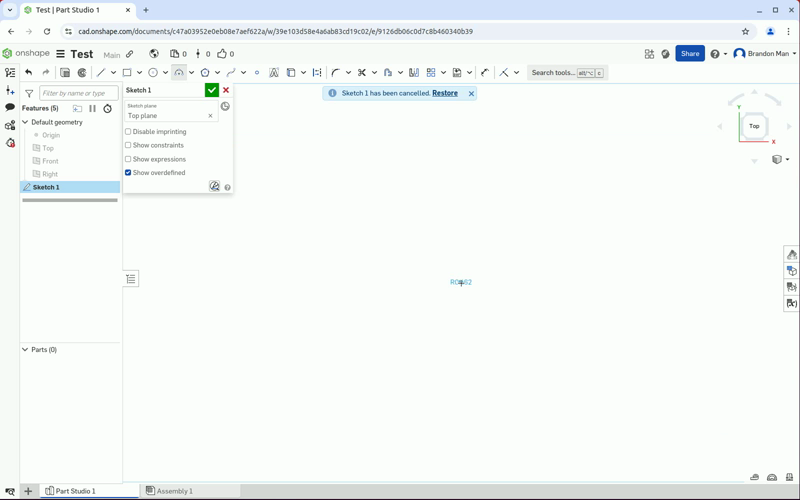
scroll(6)
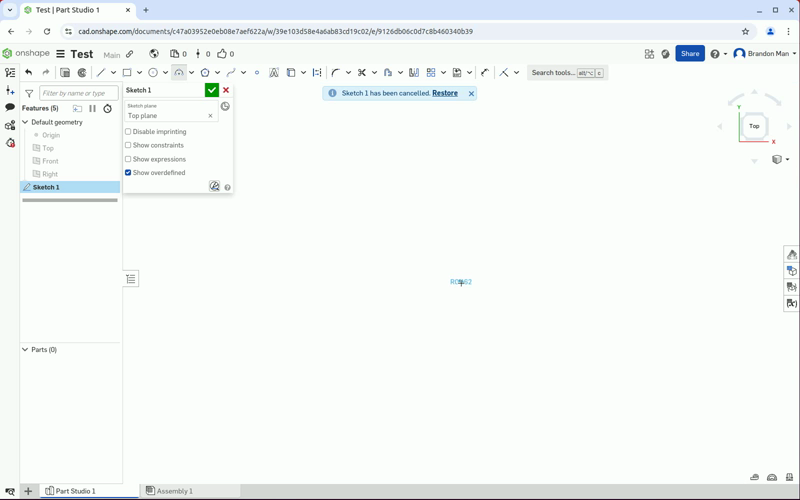
scroll(6)
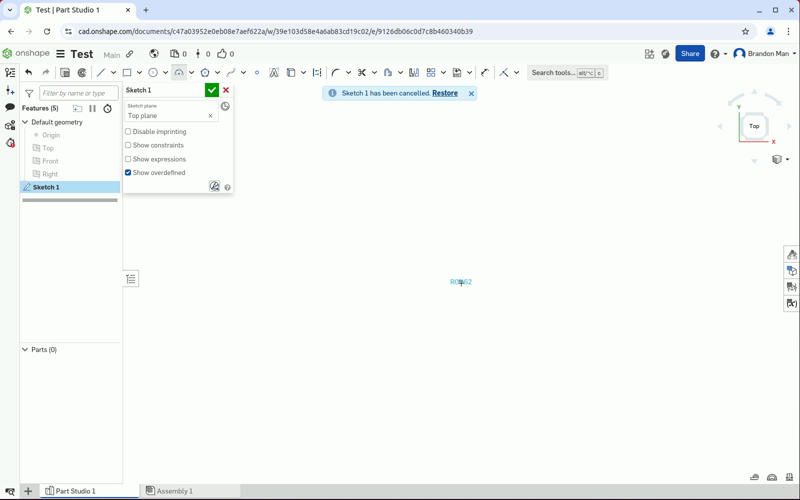
scroll(6)
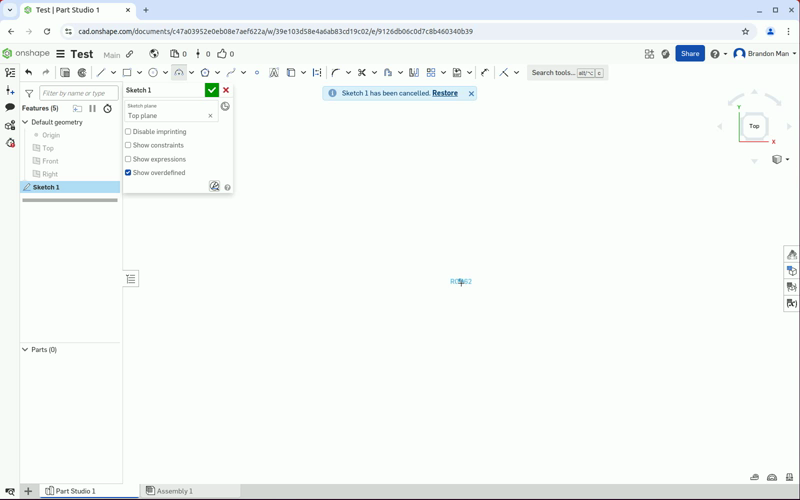
scroll(6)
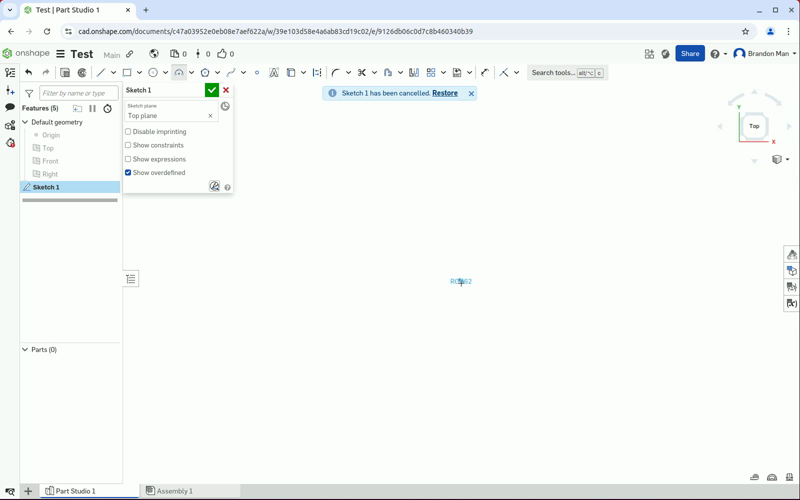
scroll(6)
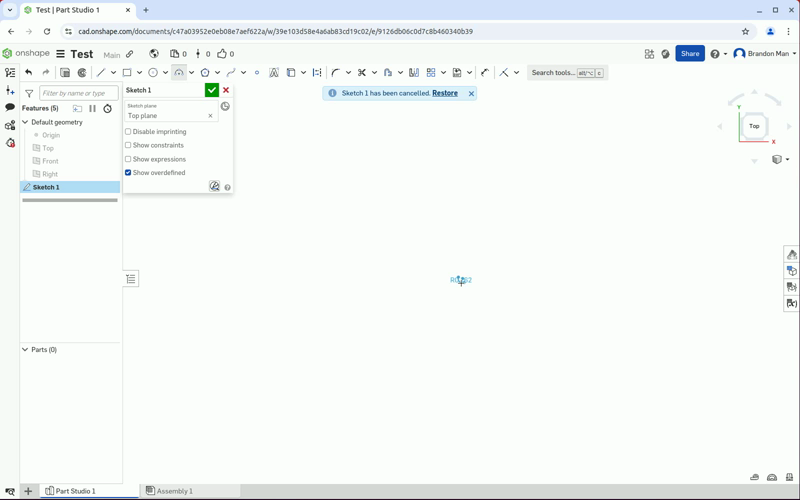
scroll(6)
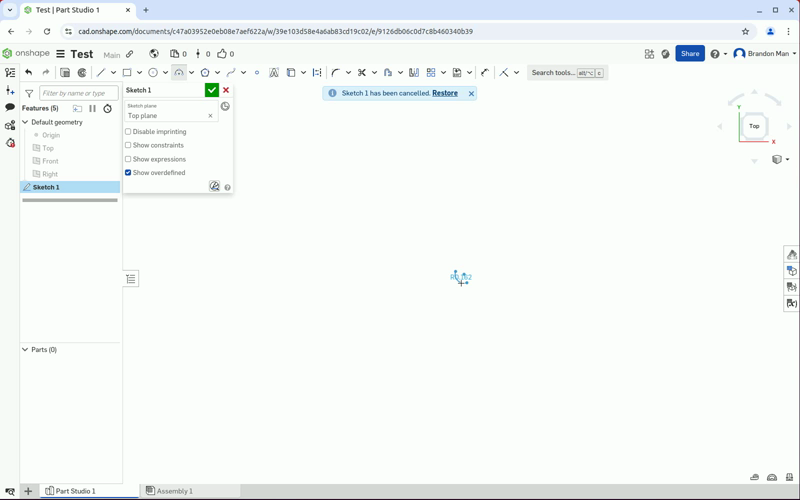
click(461, 282)
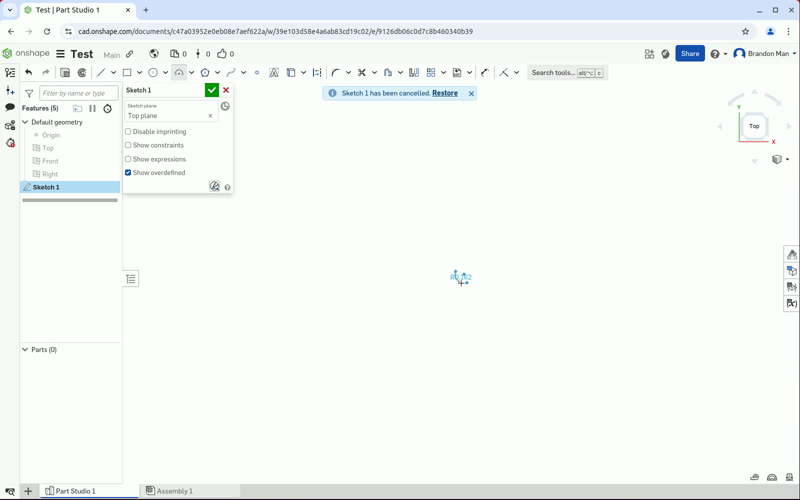
scroll(-6)
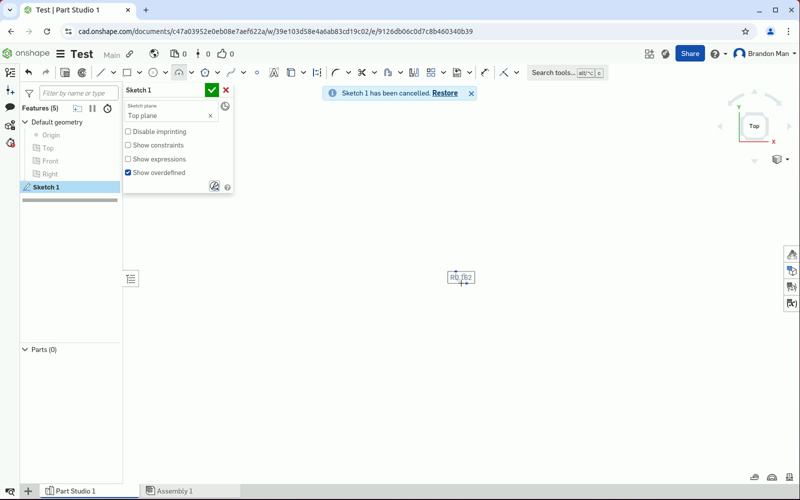
scroll(-6)
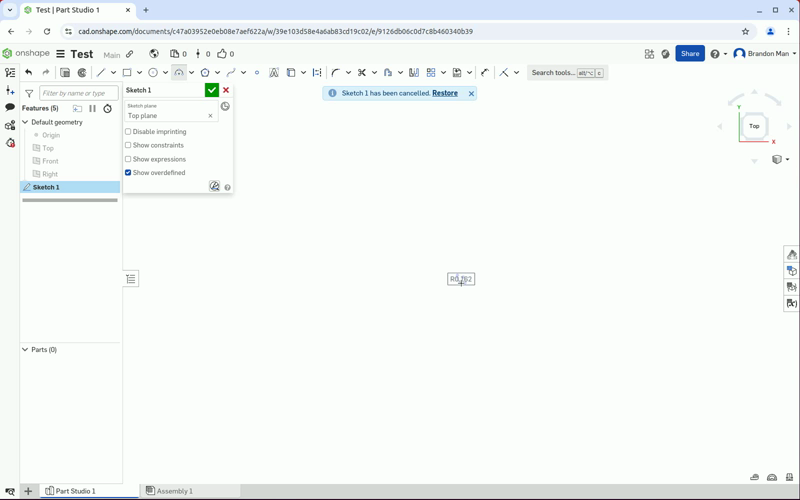
scroll(-6)
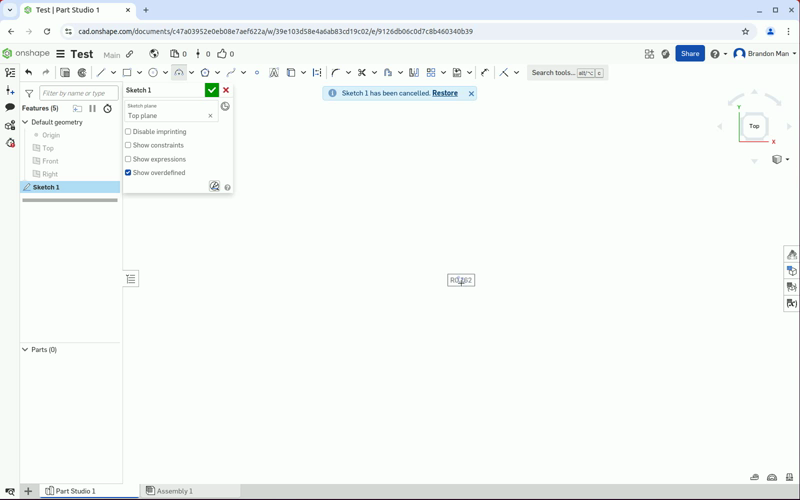
scroll(-6)
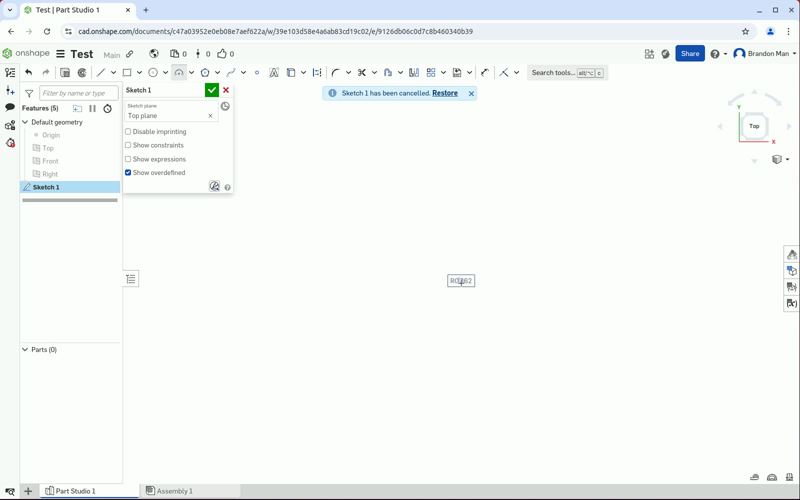
scroll(-6)
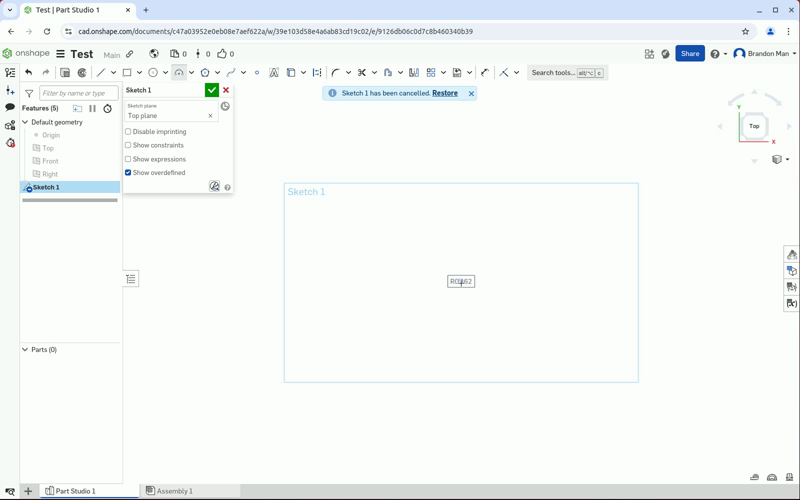
scroll(-6)
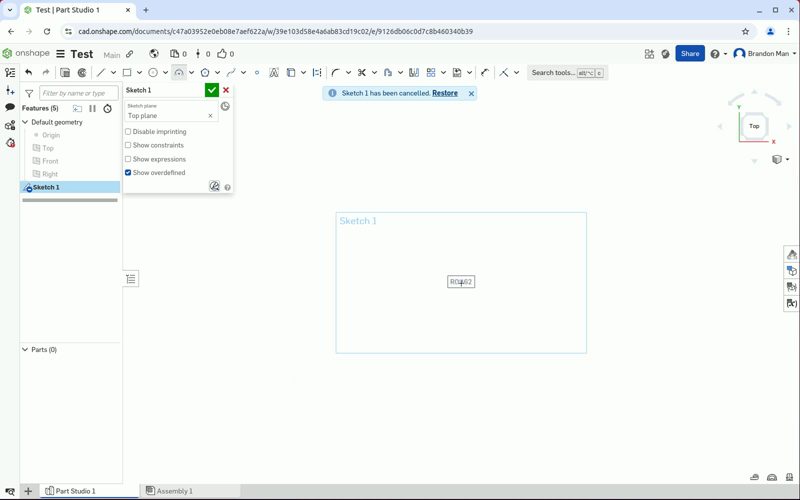
scroll(-6)
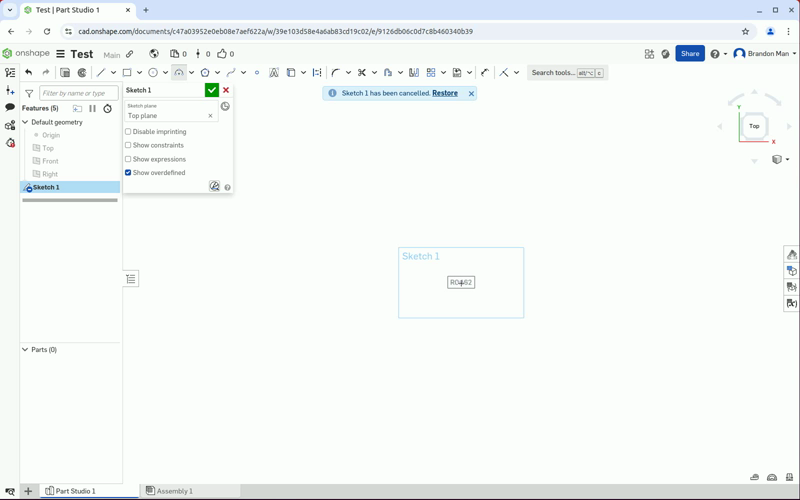
key_up(shift)
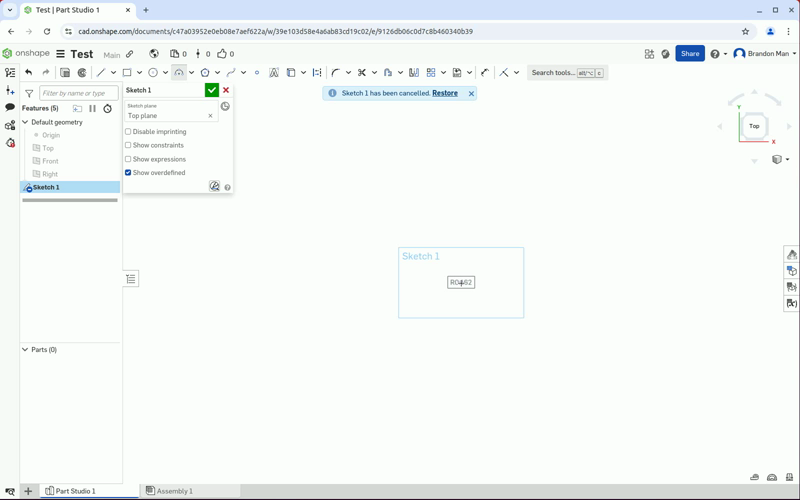
key(esc)
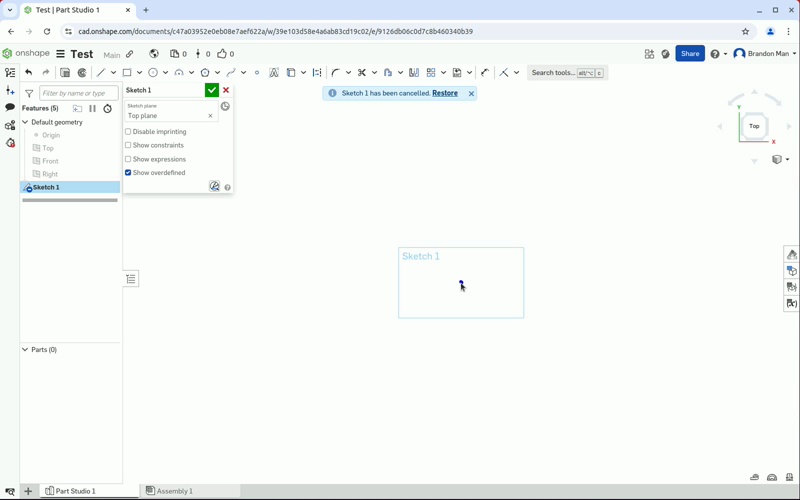
key(l)
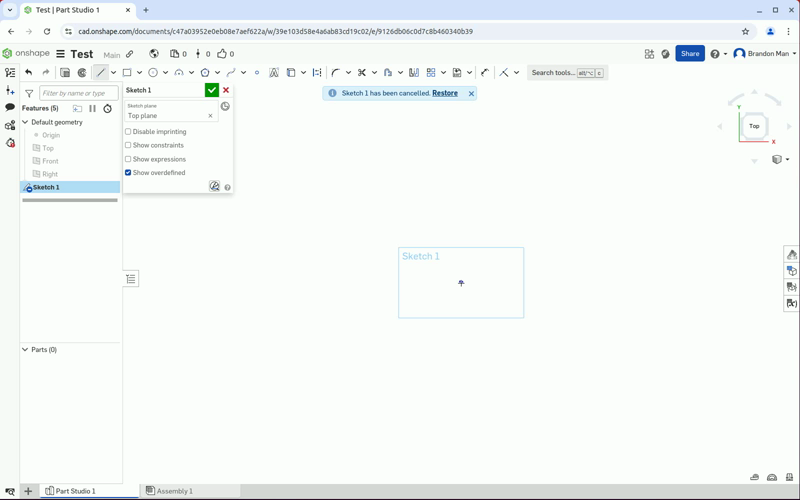
mouse_move(461, 282)
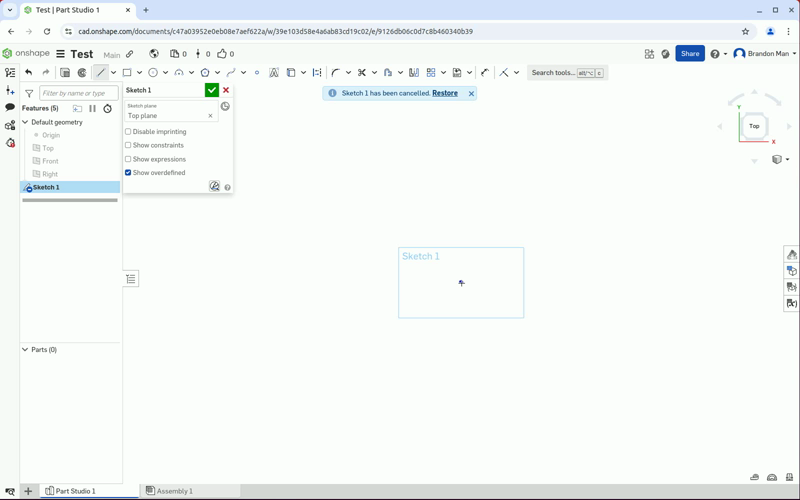
scroll(6)
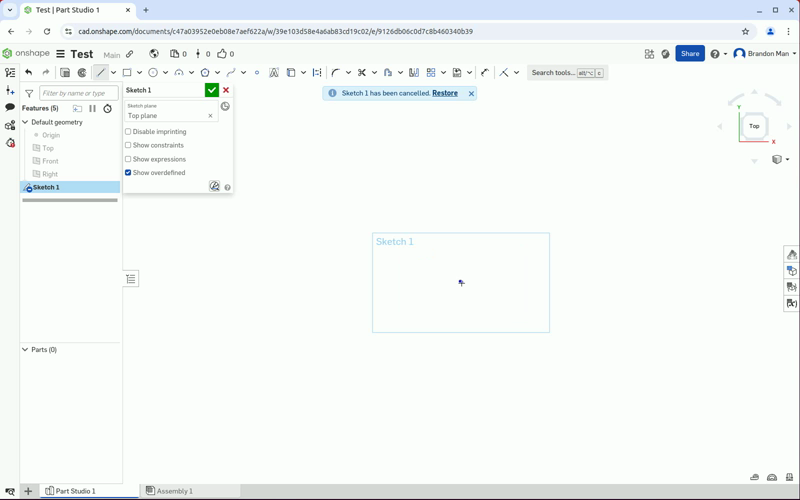
scroll(6)
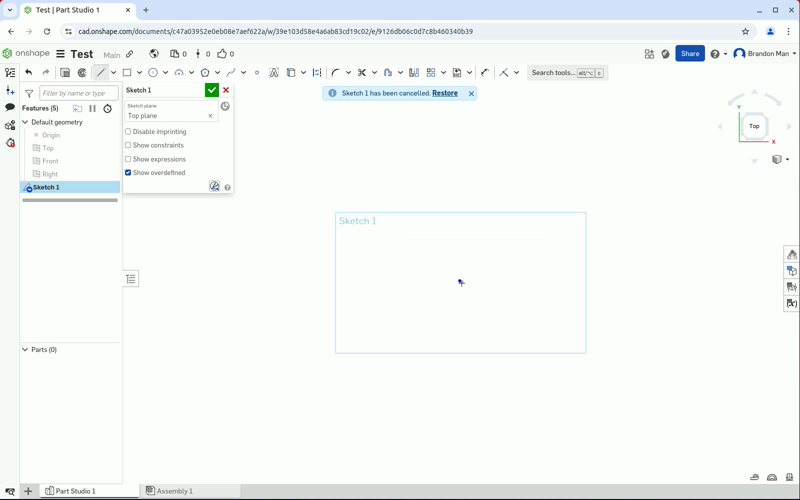
scroll(6)
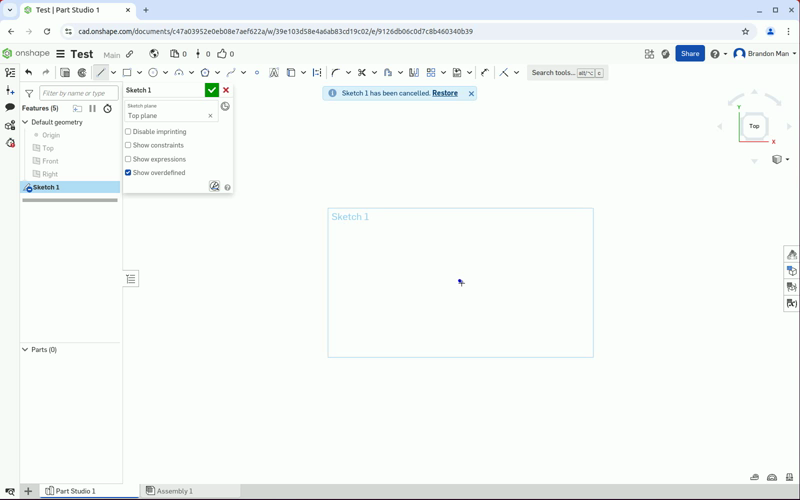
scroll(6)
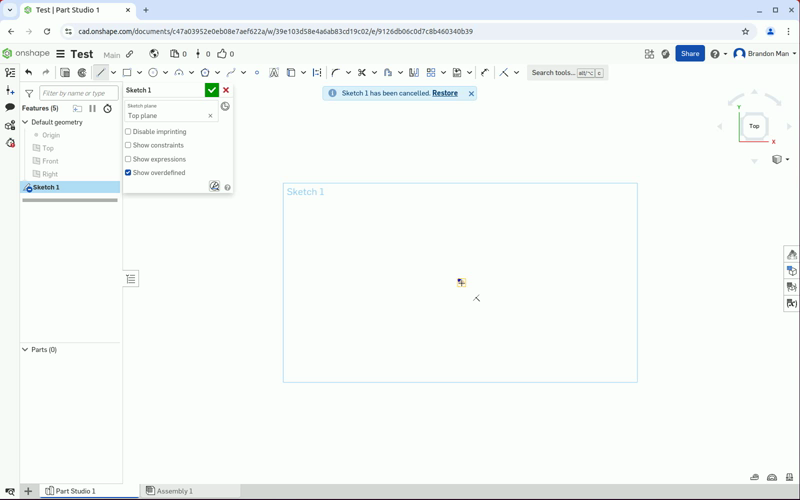
scroll(6)
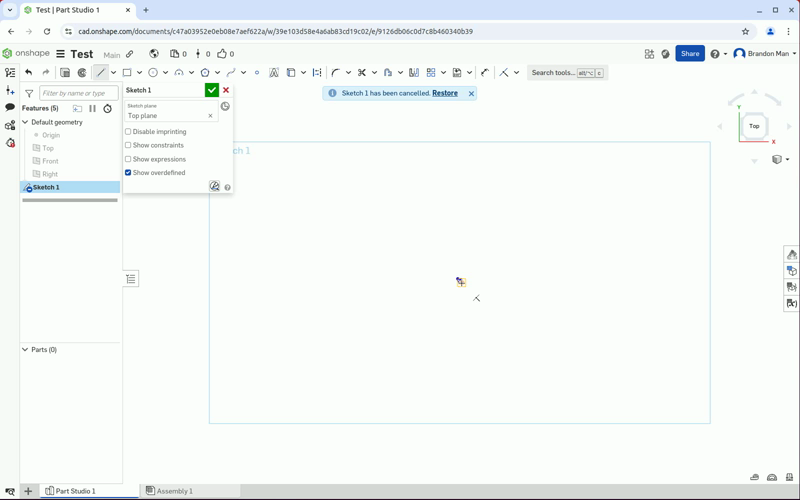
scroll(6)
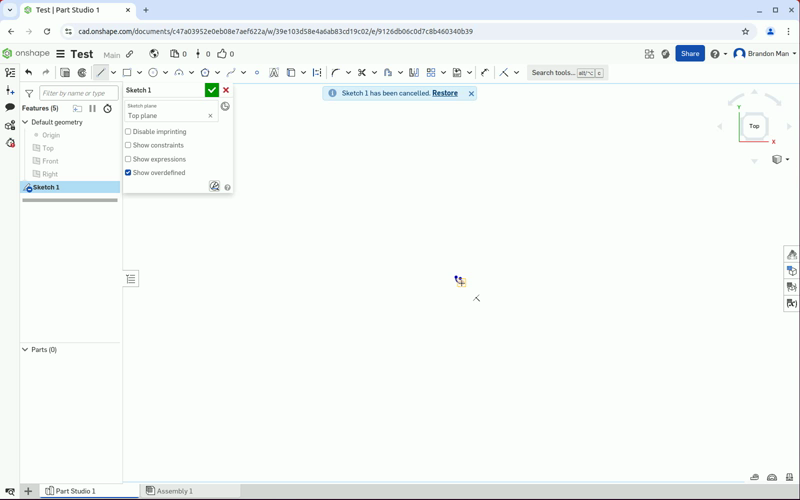
scroll(6)
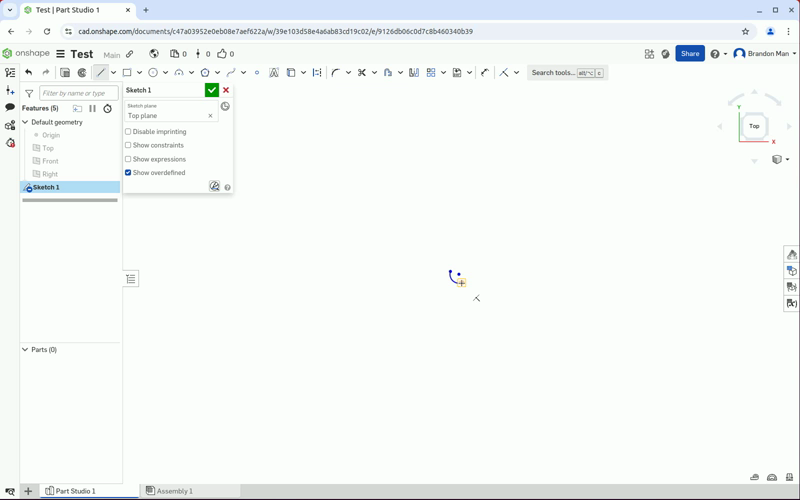
click(461, 282)
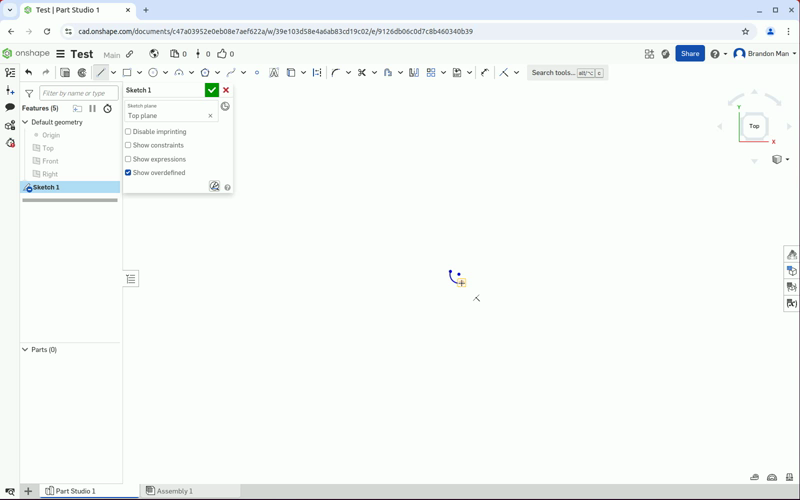
scroll(-6)
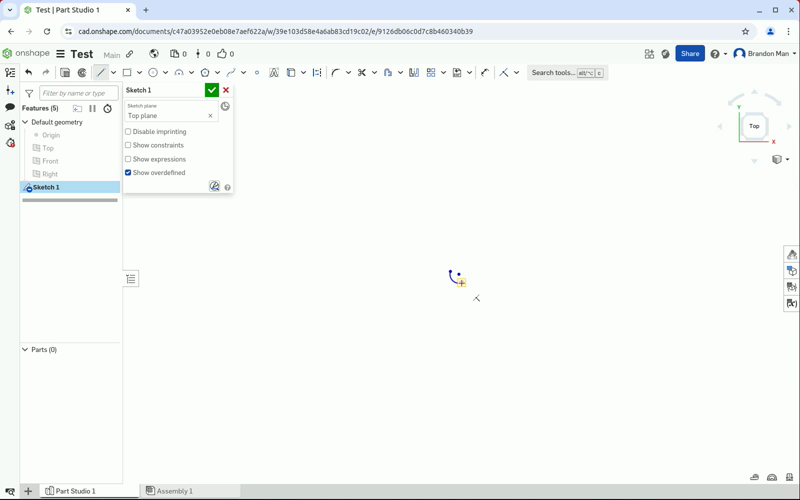
scroll(-6)
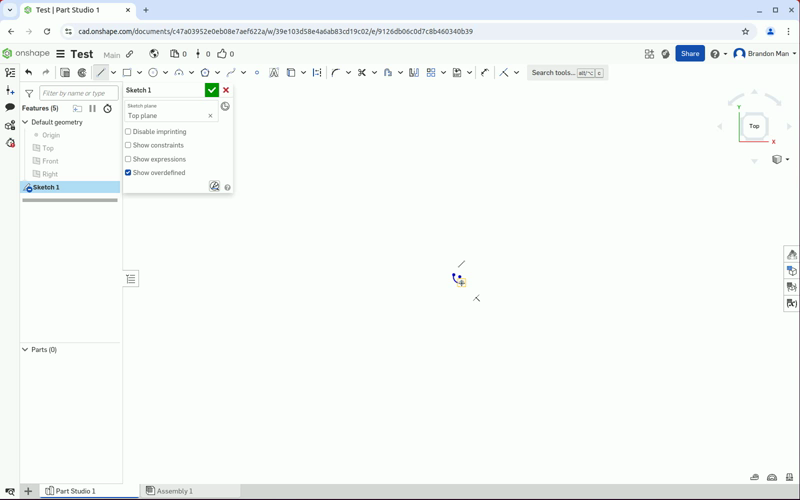
scroll(-6)
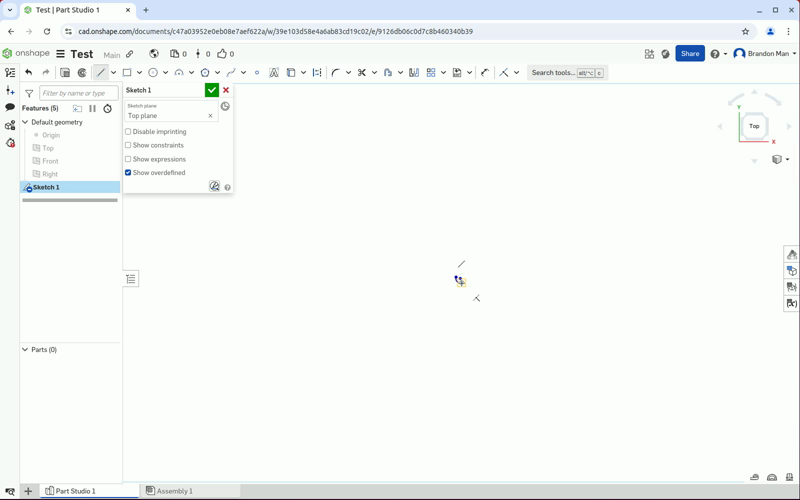
scroll(-6)
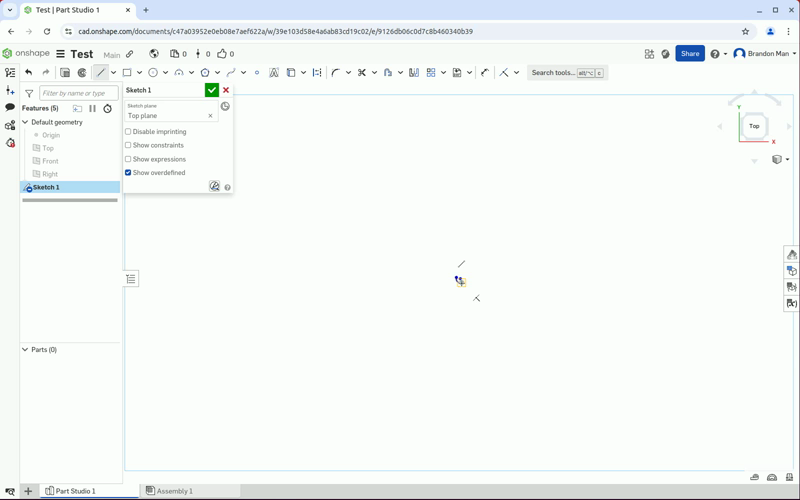
scroll(-6)
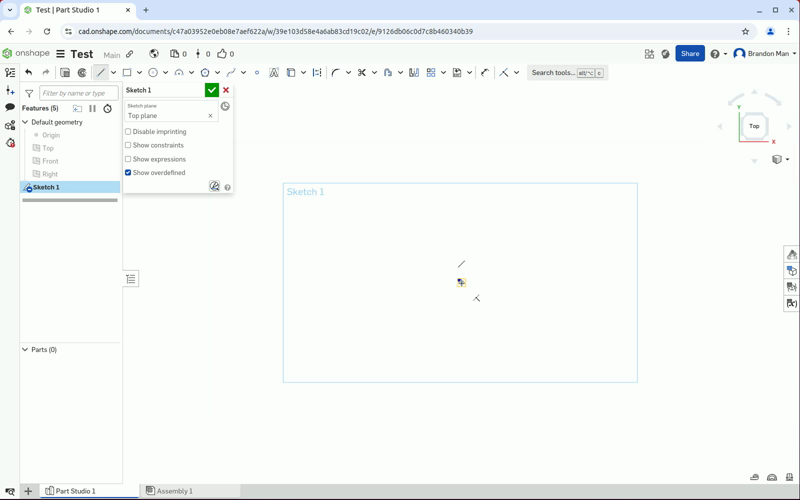
scroll(-6)
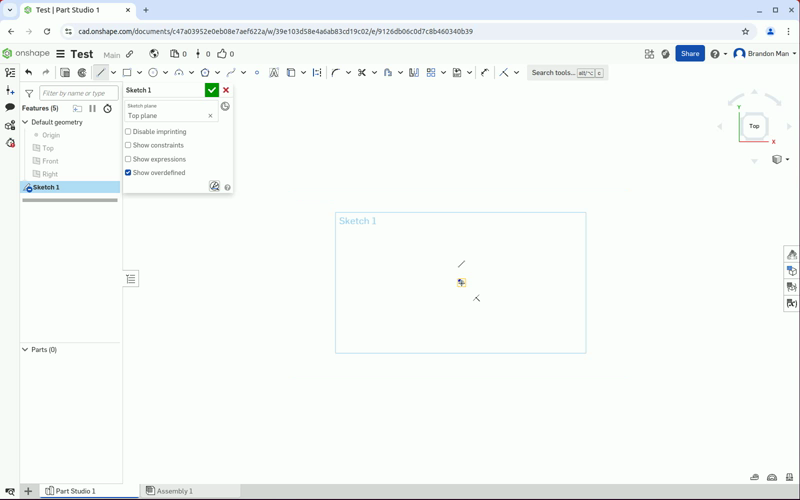
scroll(-6)
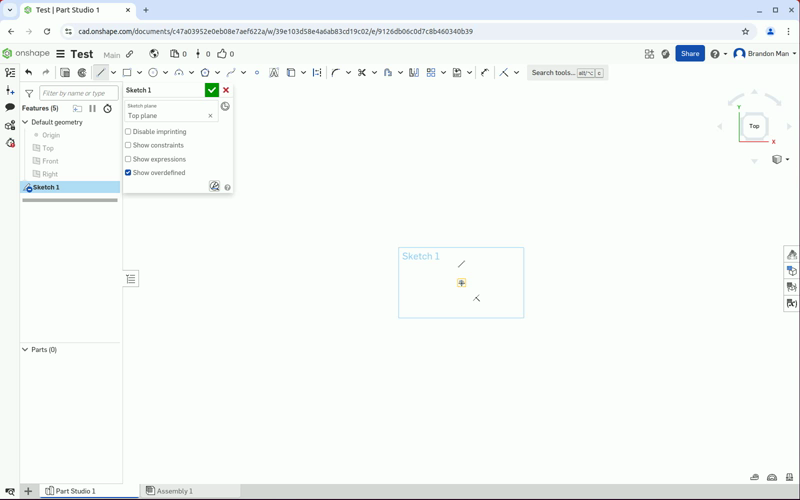
key_down(shift)
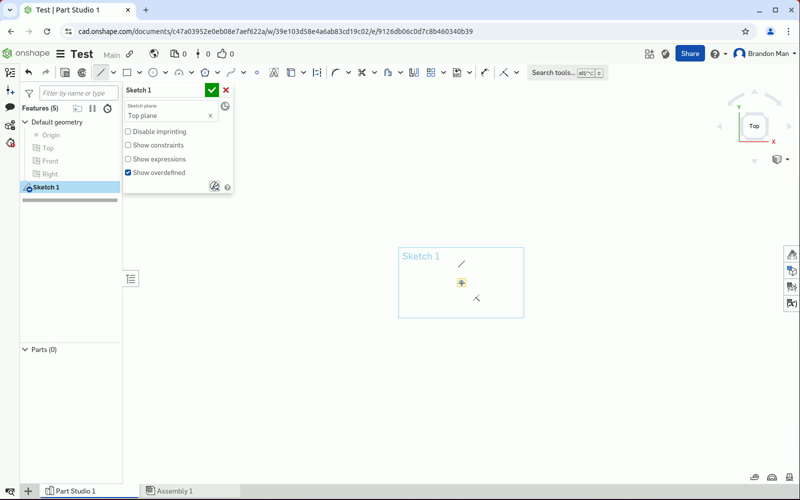
mouse_move(572, 282)
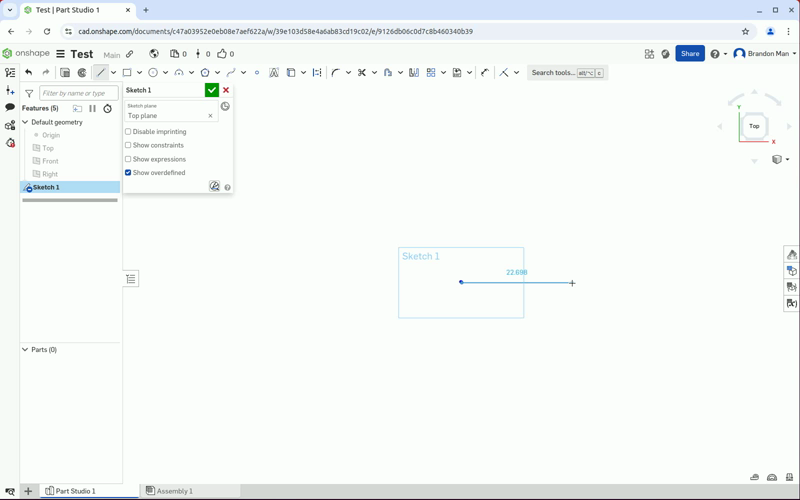
click(572, 282)
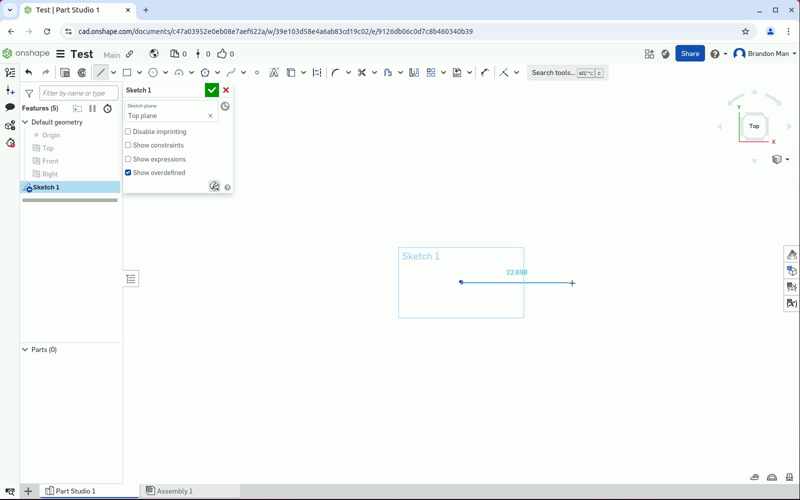
key_up(shift)
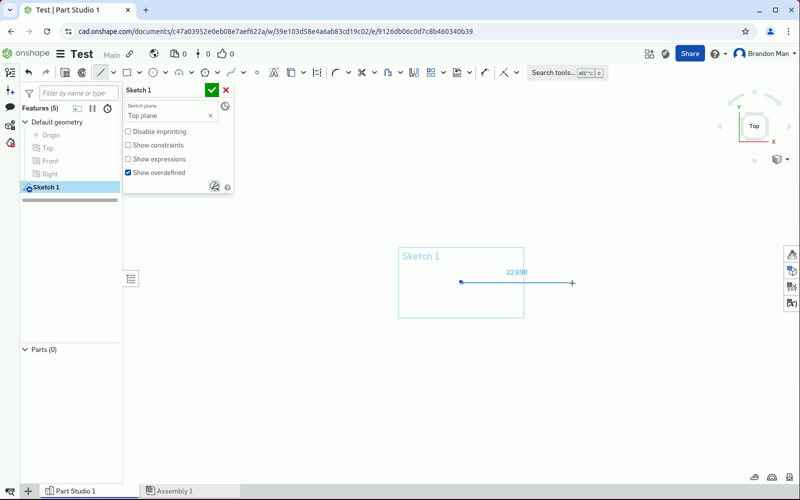
key(esc)
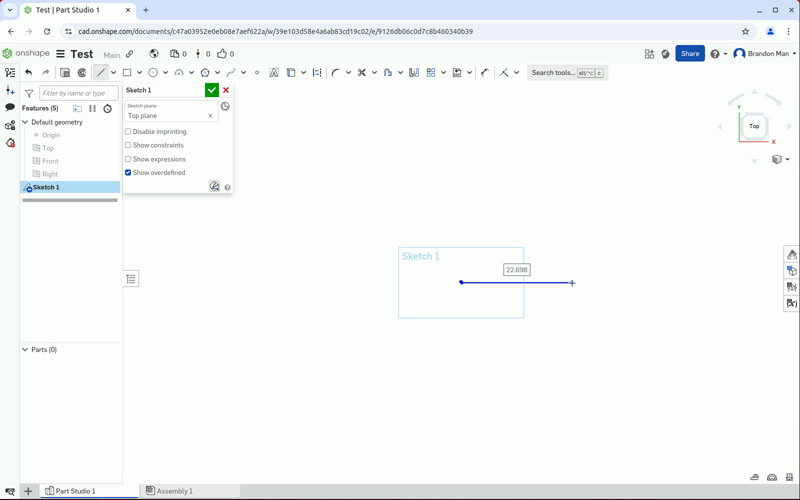
key(a)
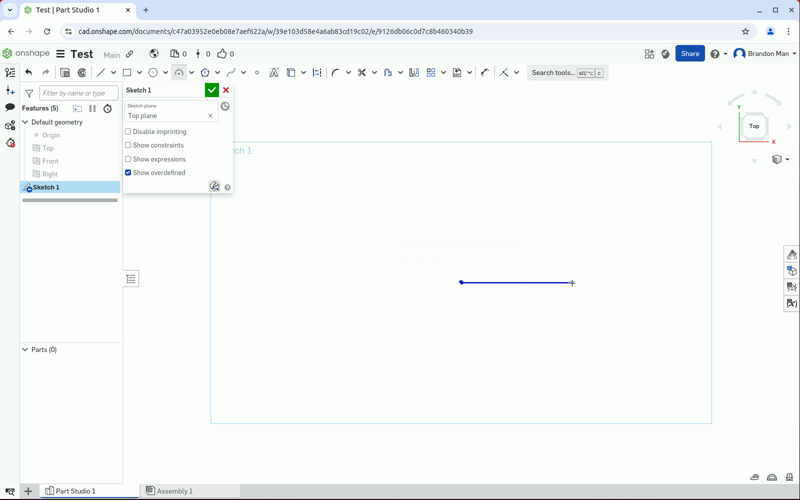
mouse_move(572, 282)
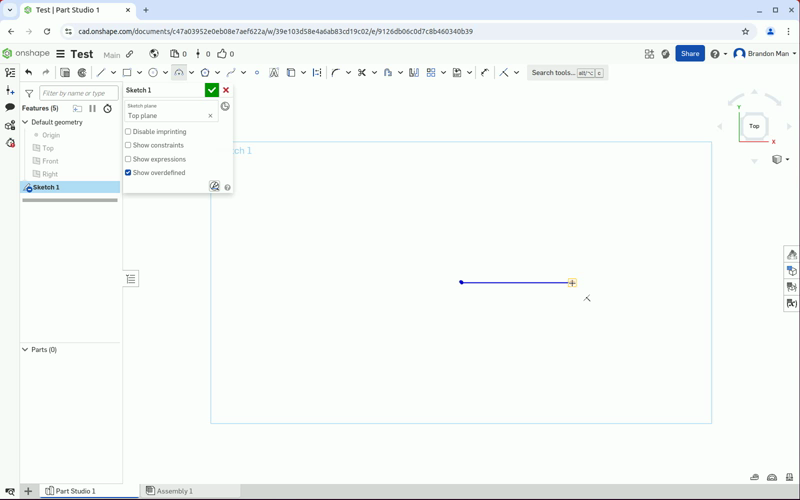
click(572, 282)
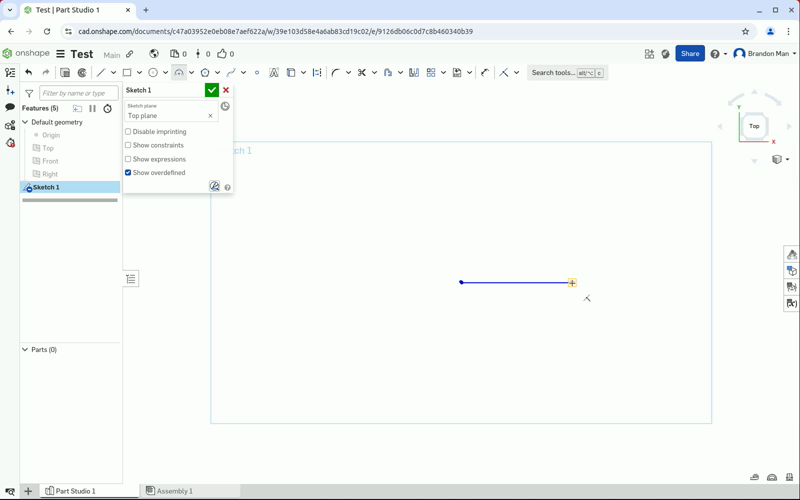
key_down(shift)
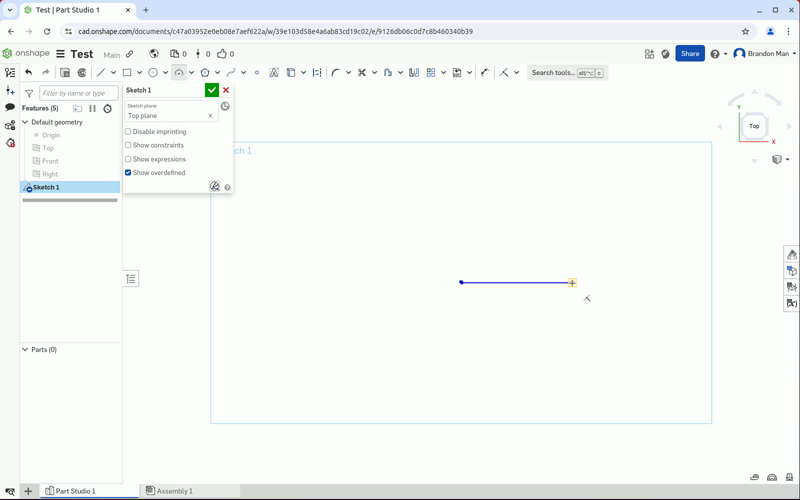
mouse_move(573, 281)
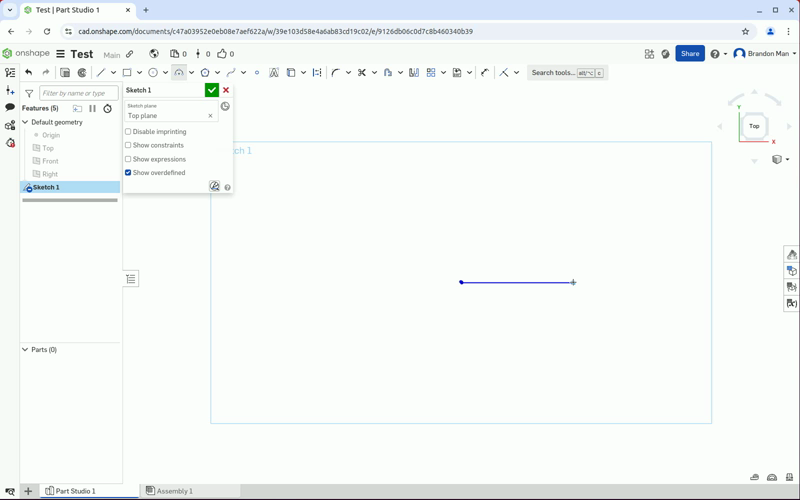
scroll(6)
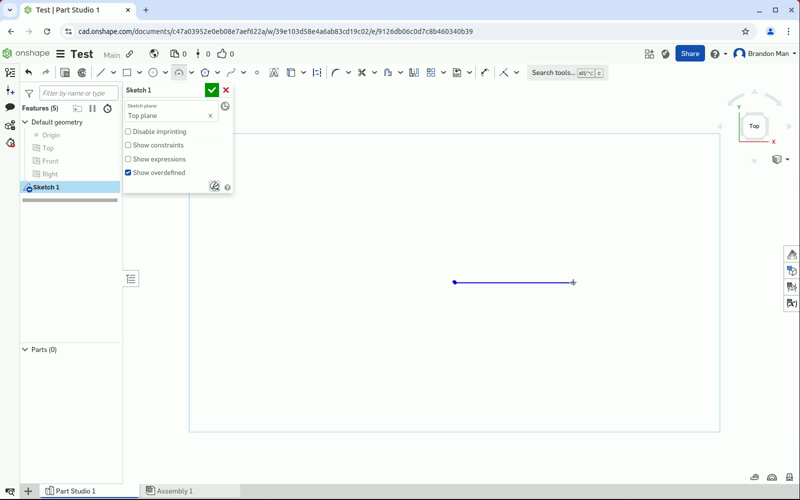
scroll(6)
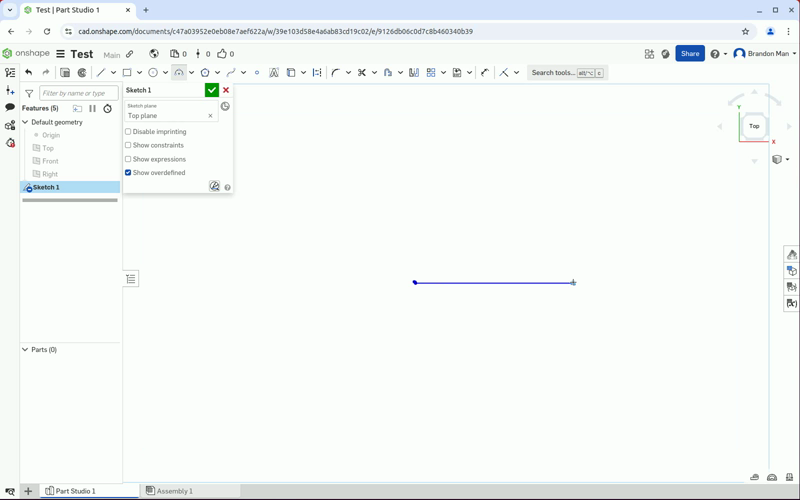
scroll(6)
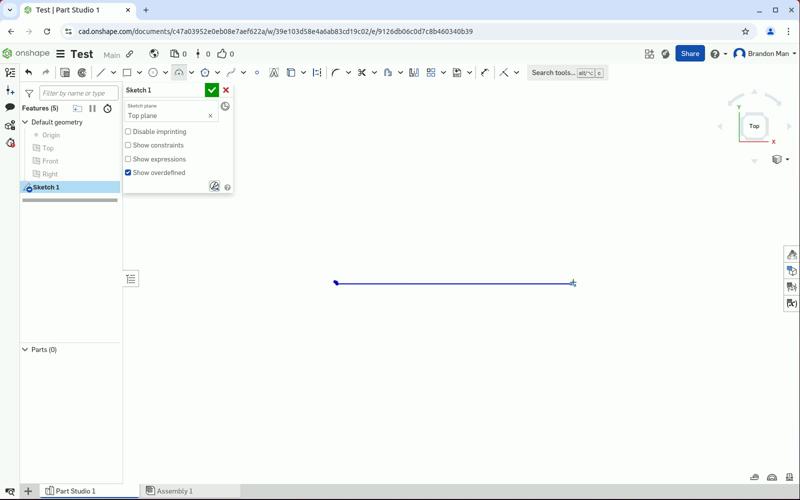
scroll(6)
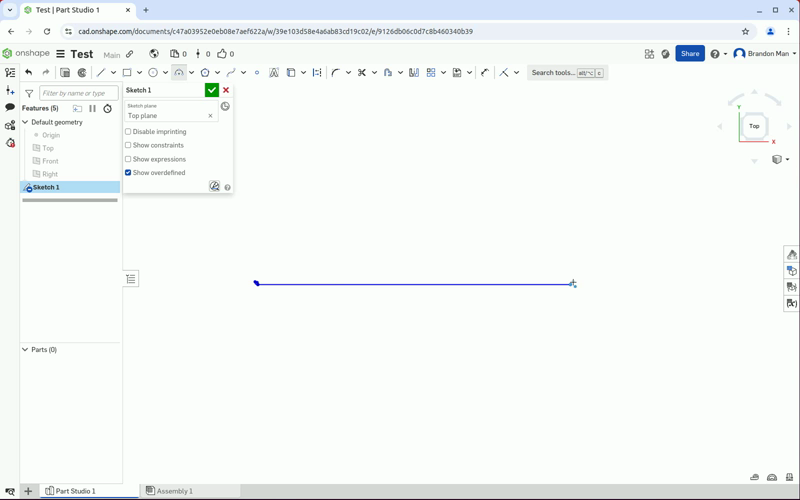
scroll(6)
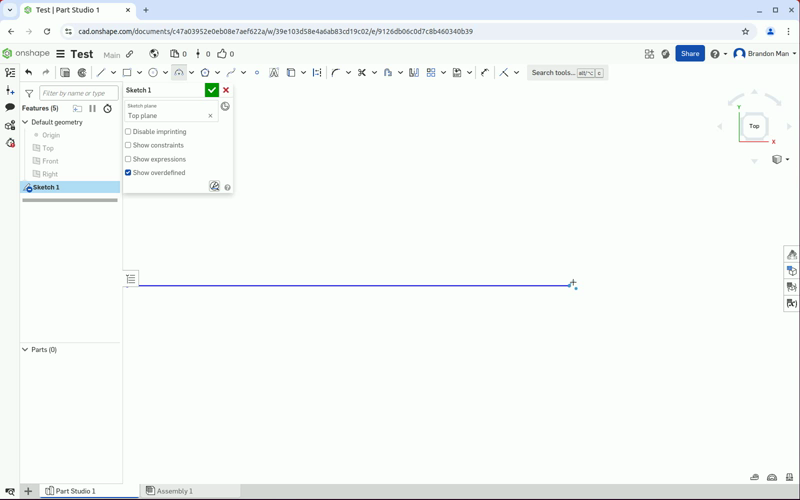
scroll(6)
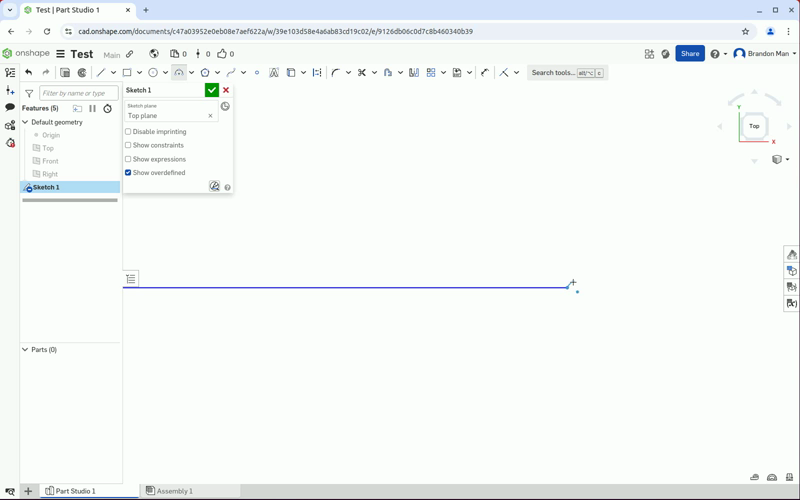
scroll(6)
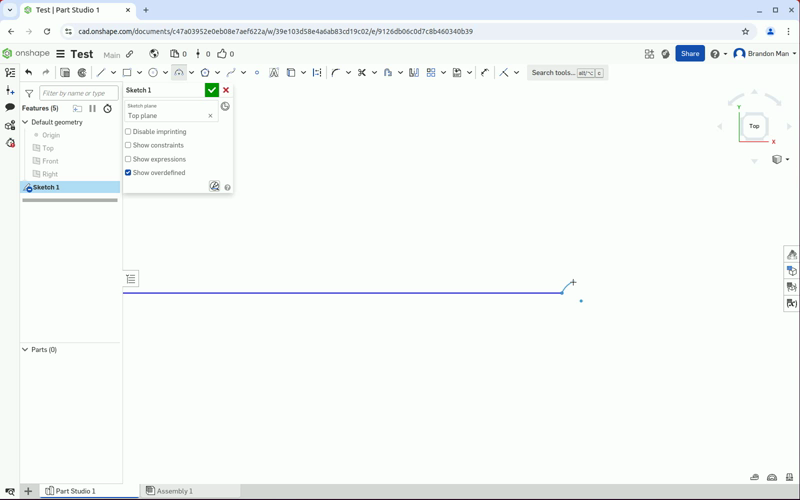
click(573, 281)
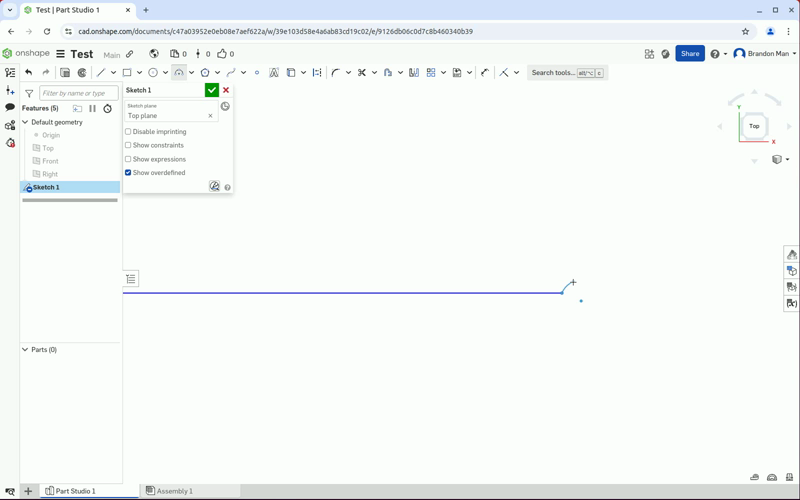
scroll(-6)
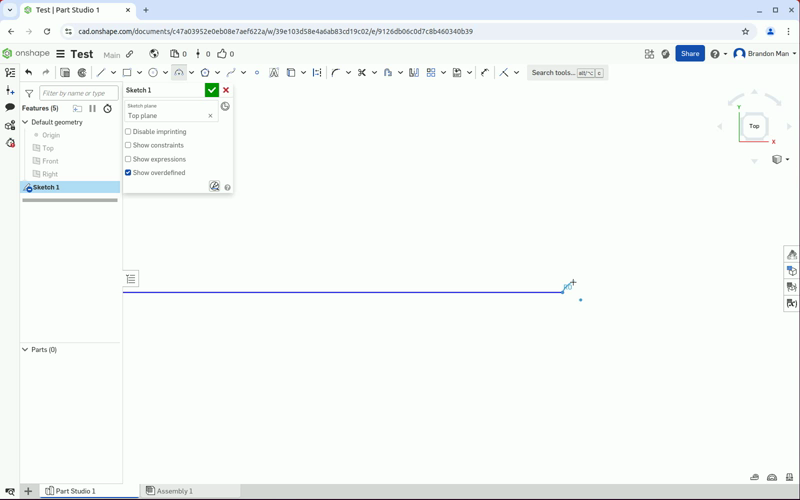
scroll(-6)
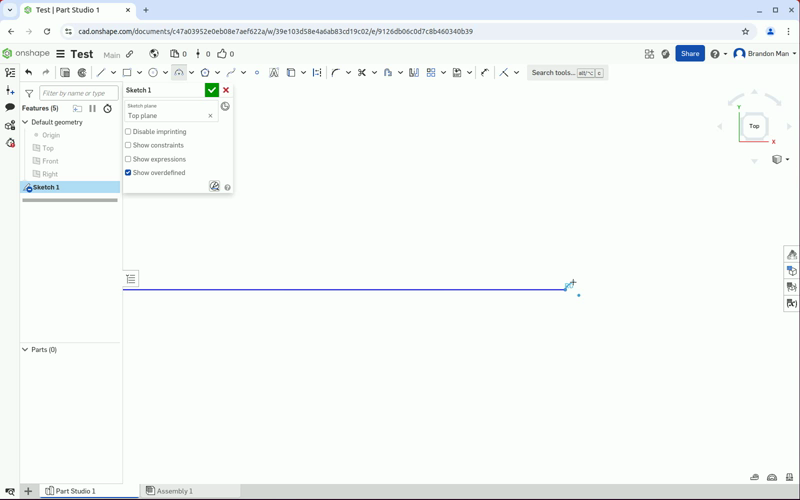
scroll(-6)
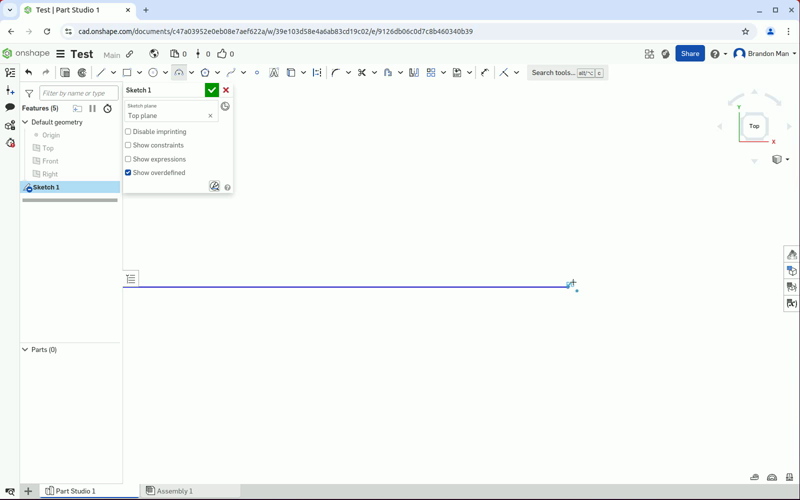
scroll(-6)
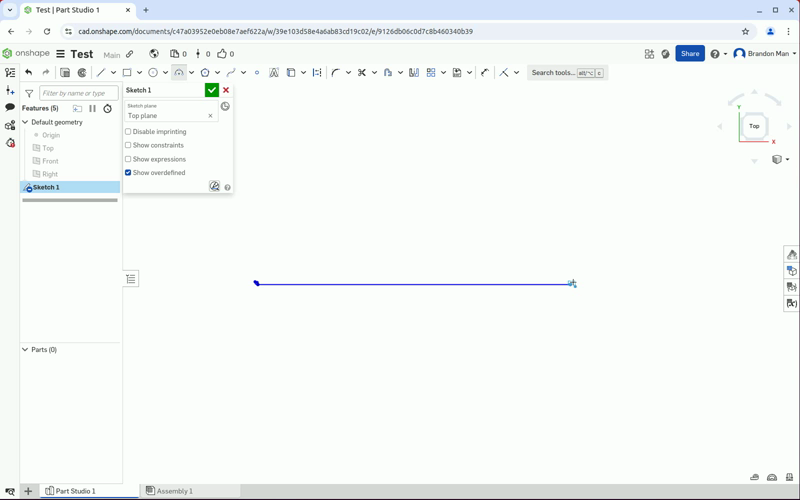
scroll(-6)
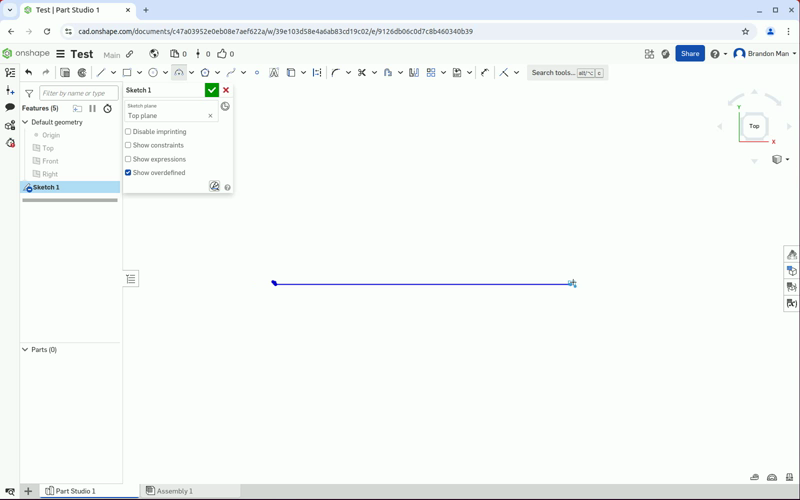
scroll(-6)
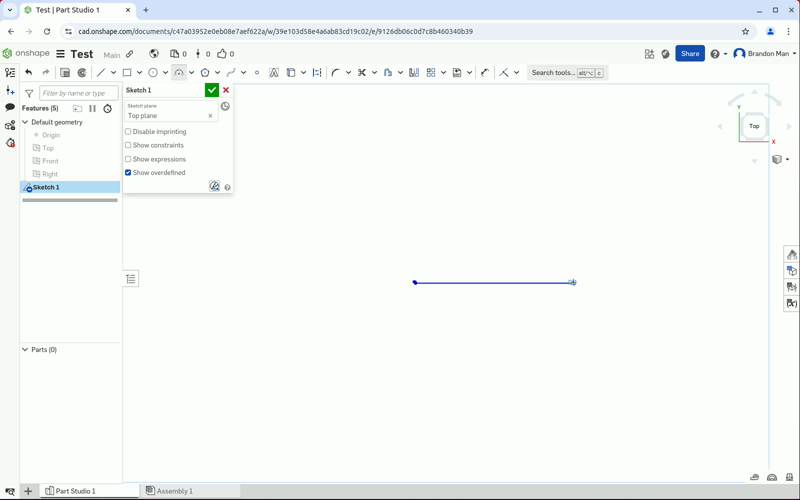
scroll(-6)
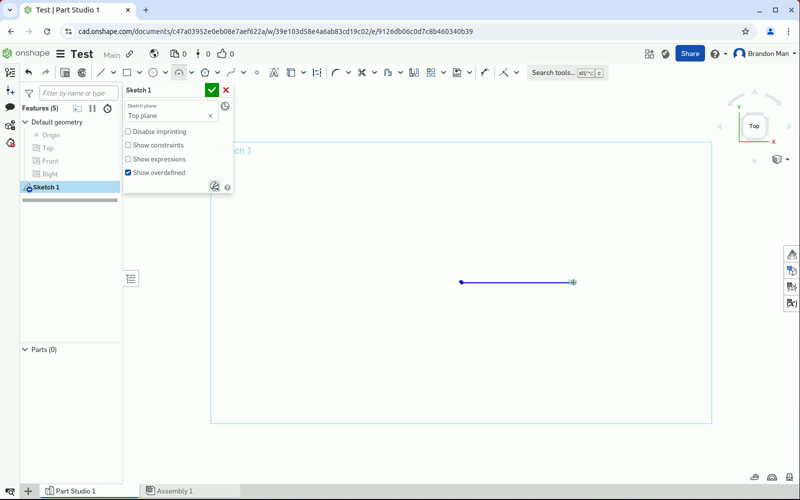
mouse_move(573, 282)
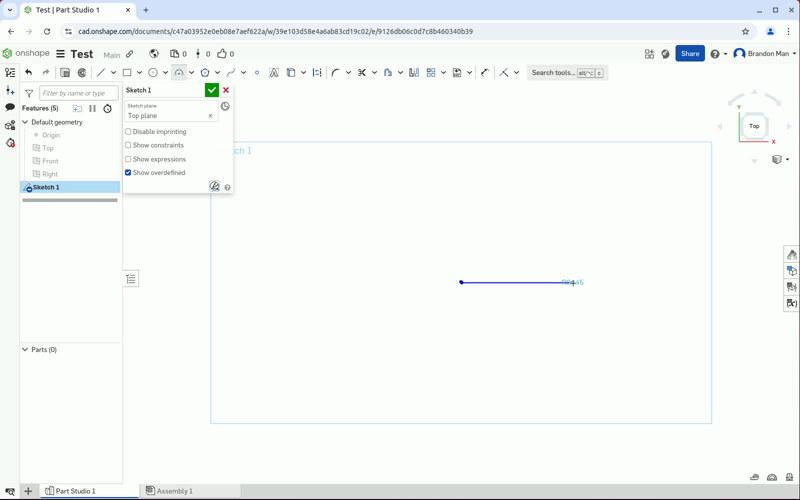
scroll(6)
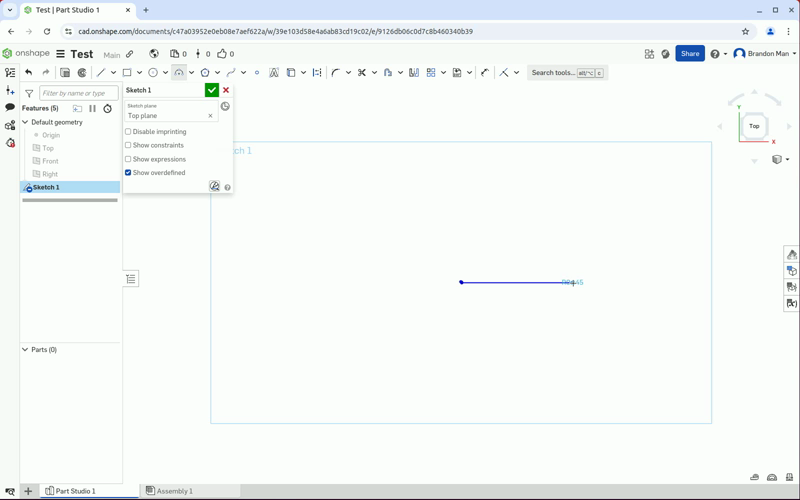
scroll(6)
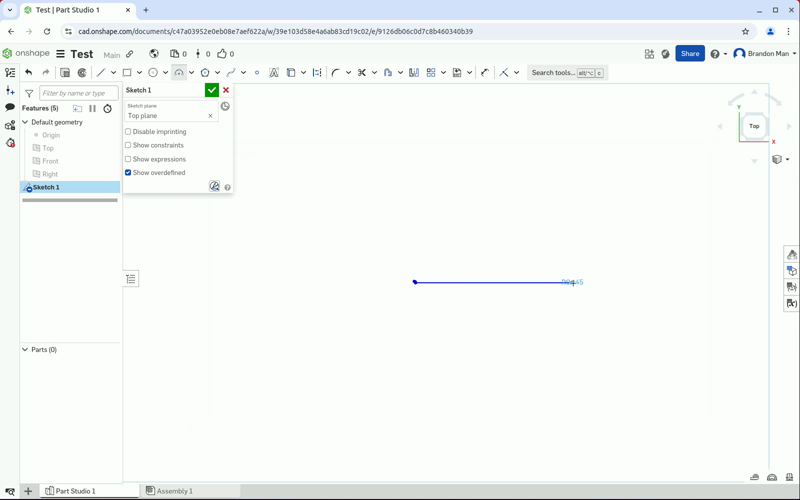
scroll(6)
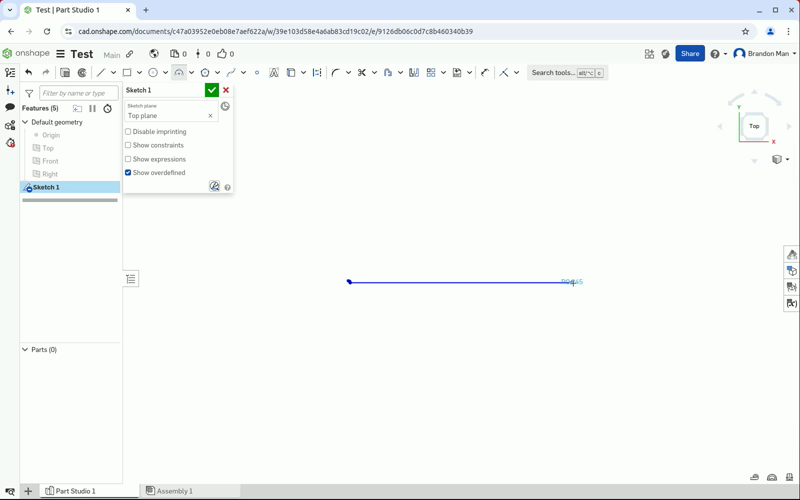
scroll(6)
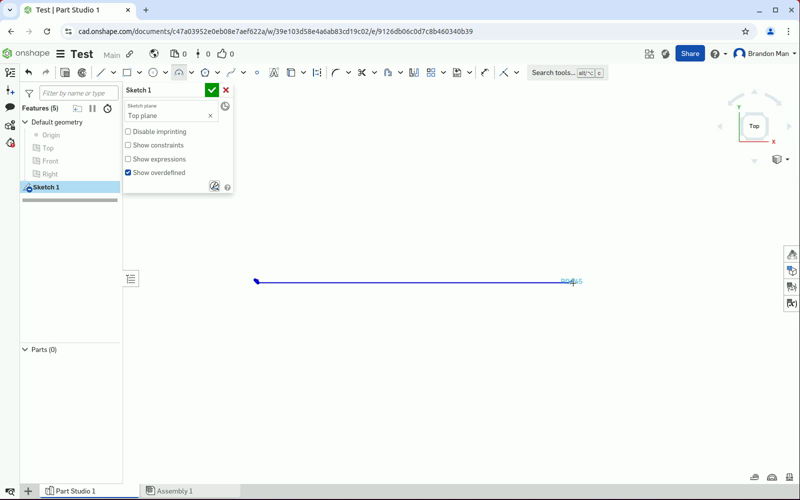
scroll(6)
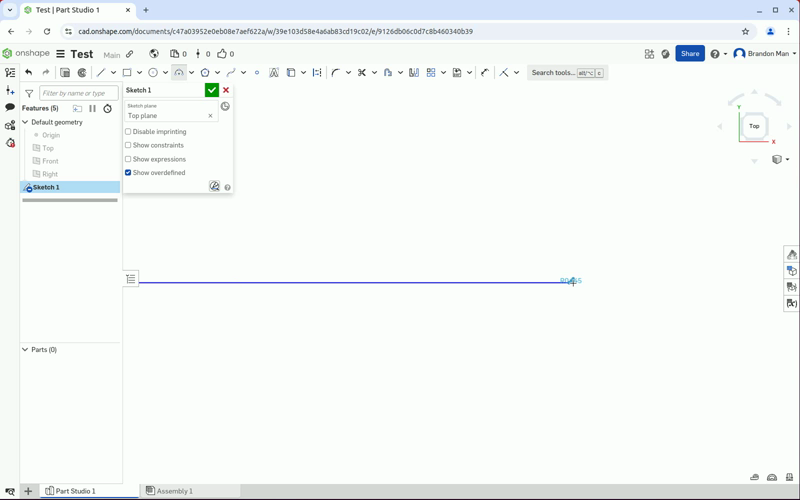
scroll(6)
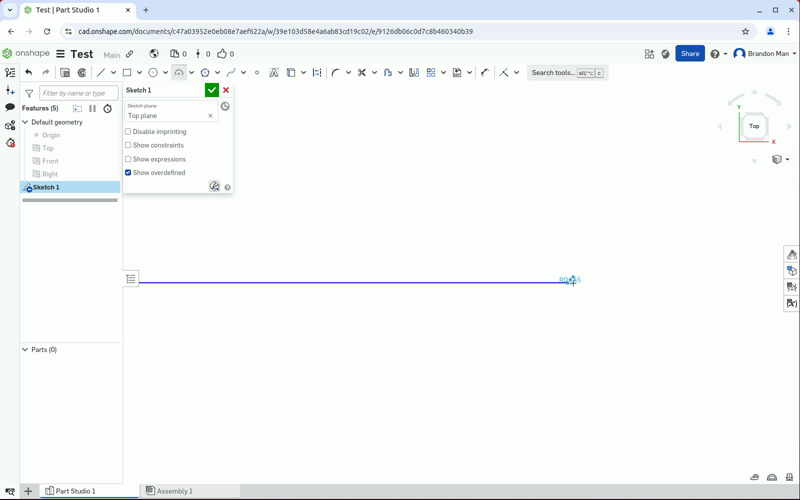
scroll(6)
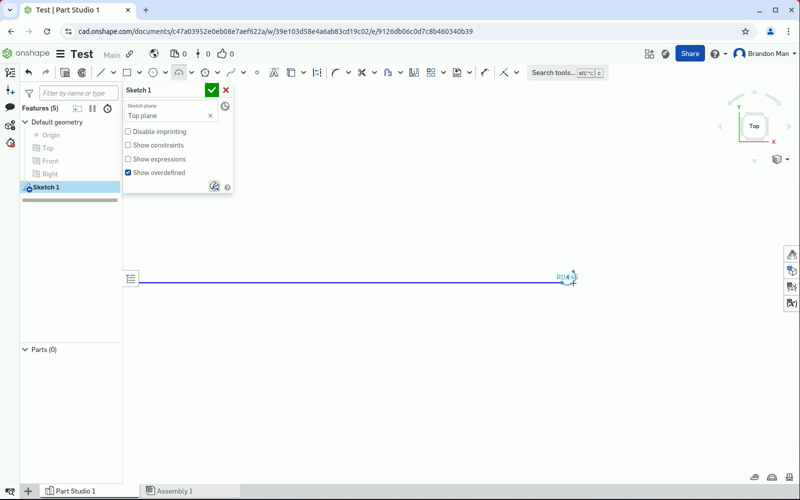
click(573, 282)
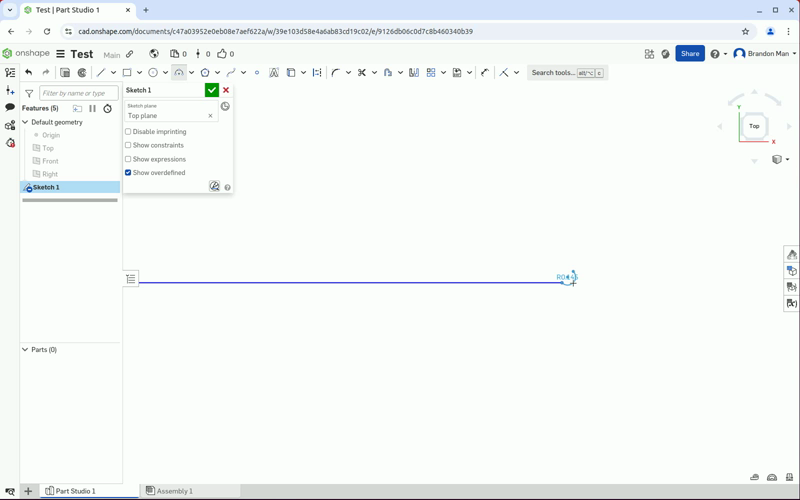
scroll(-6)
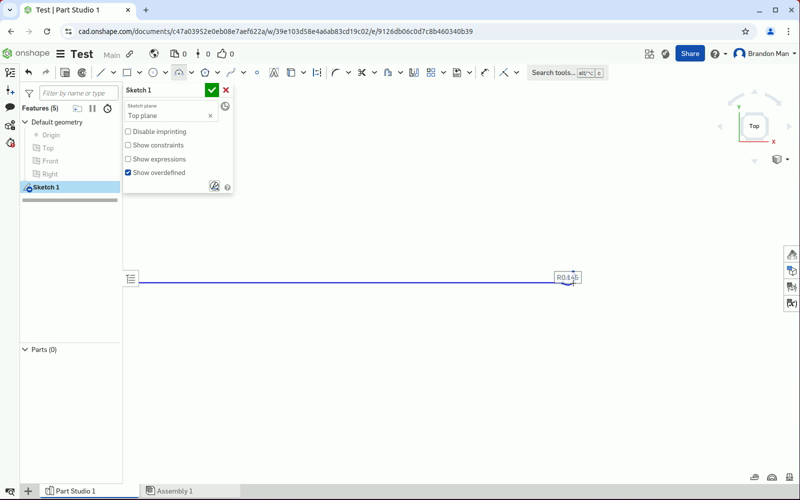
scroll(-6)
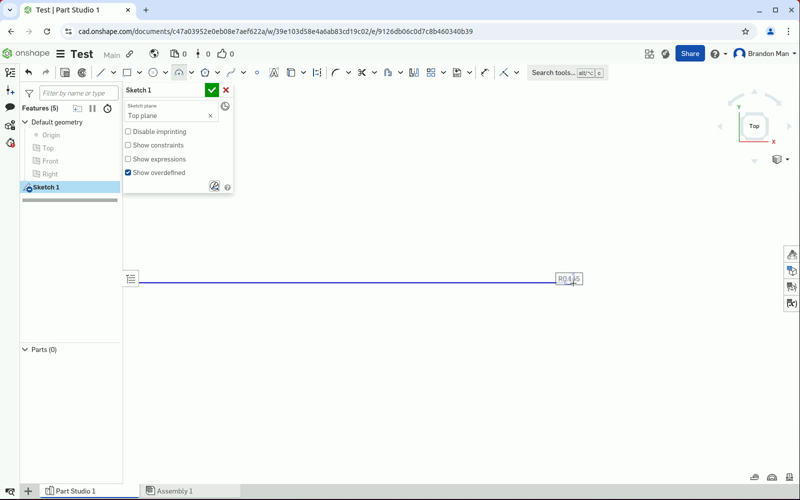
scroll(-6)
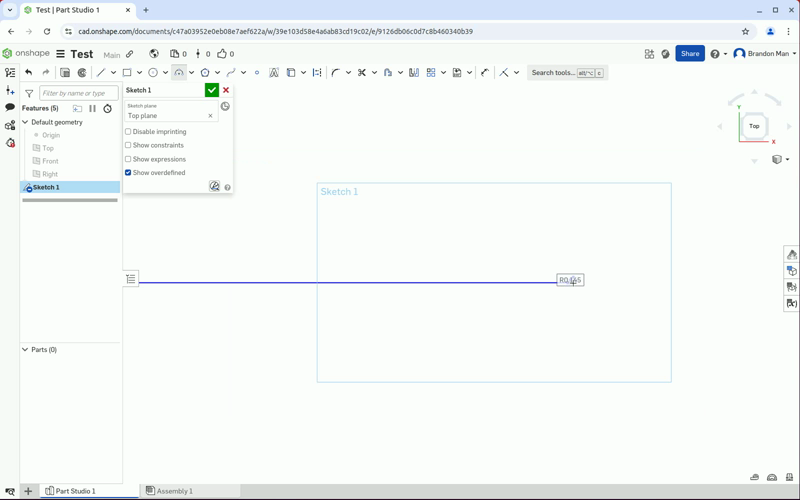
scroll(-6)
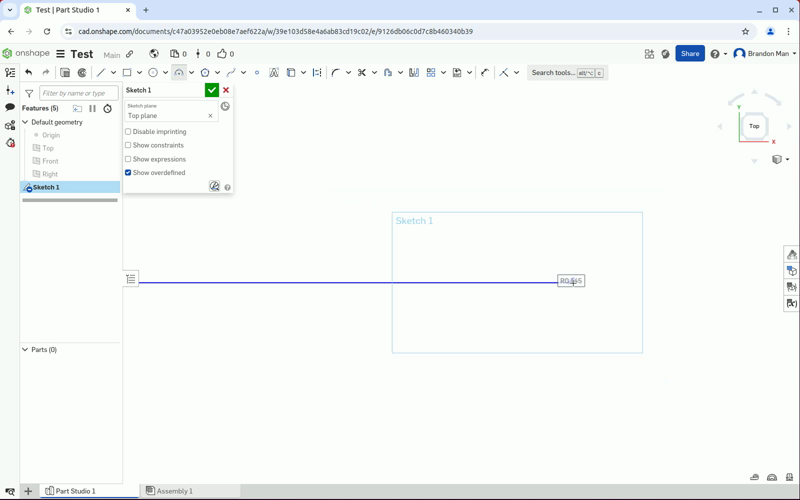
scroll(-6)
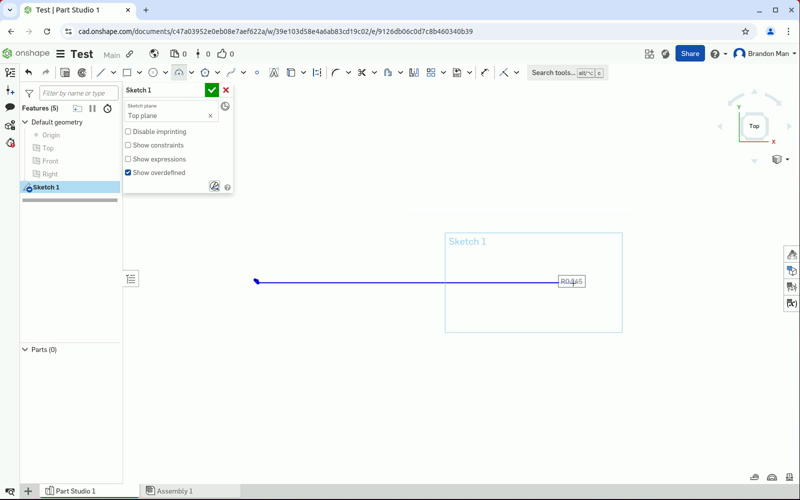
scroll(-6)
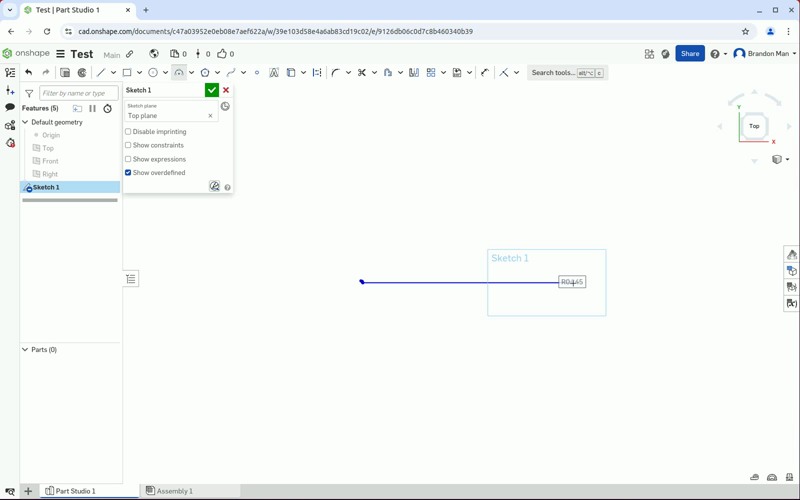
scroll(-6)
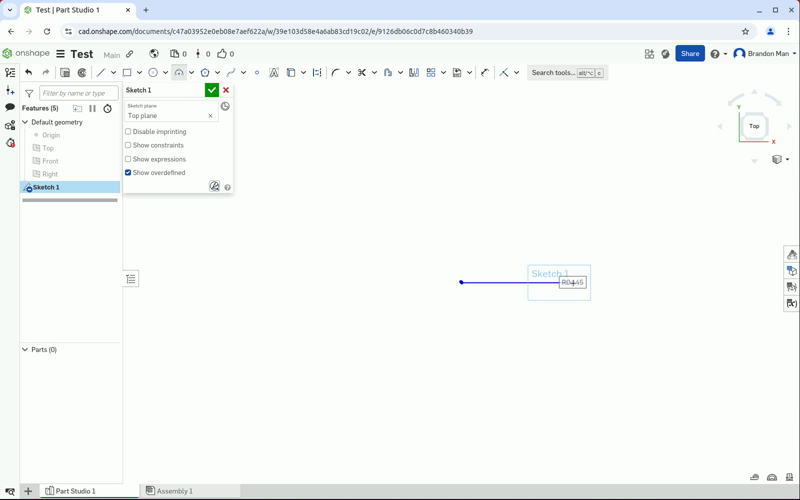
key_up(shift)
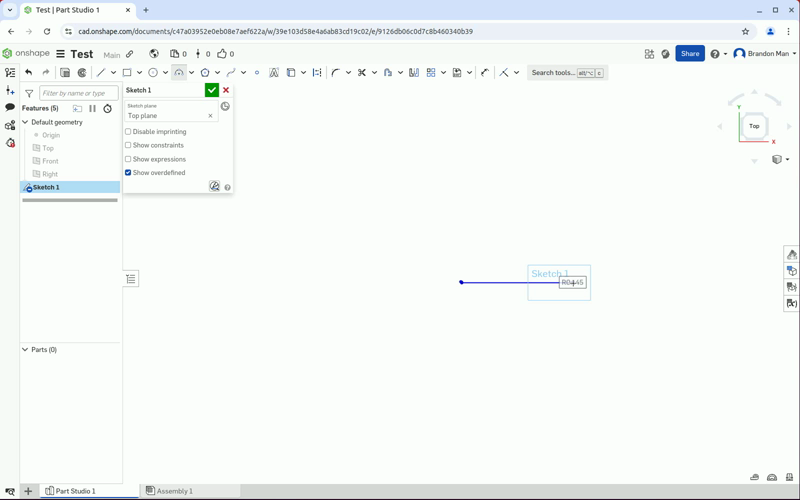
key(esc)
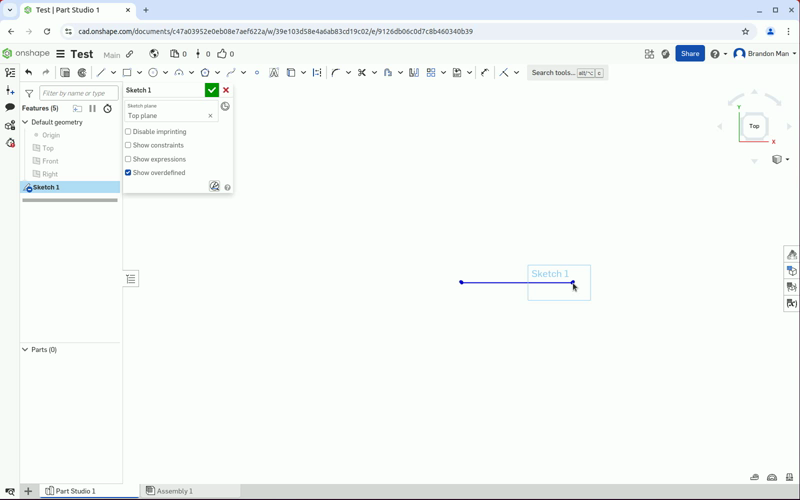
key(l)
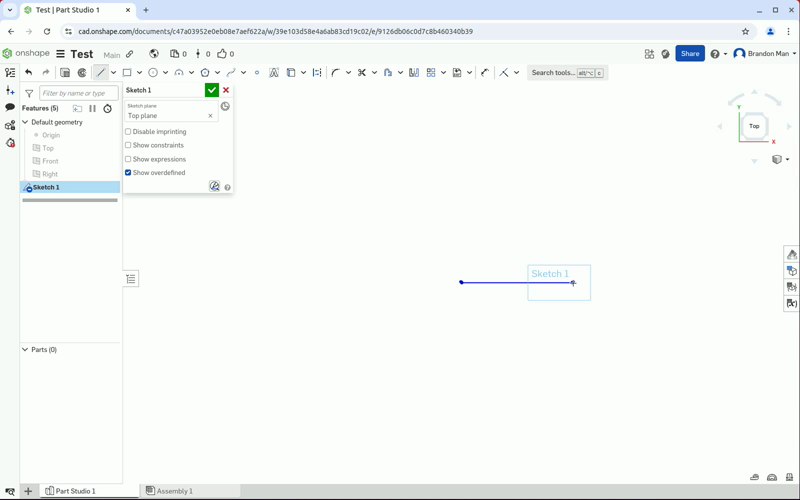
mouse_move(573, 281)
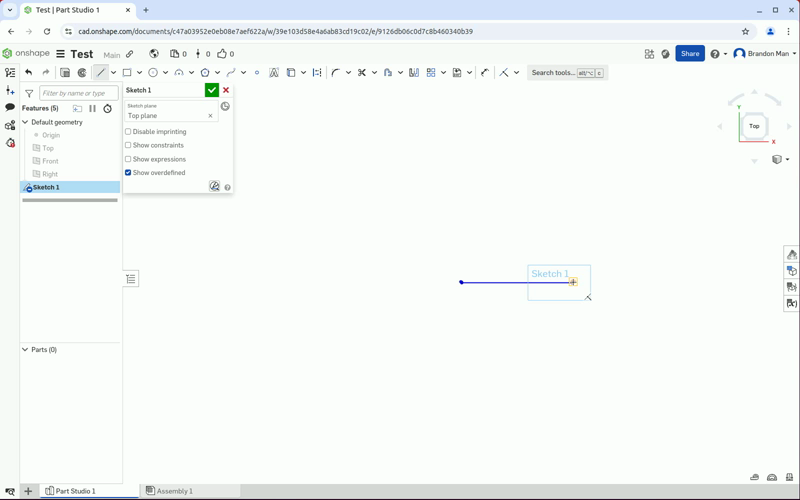
scroll(6)
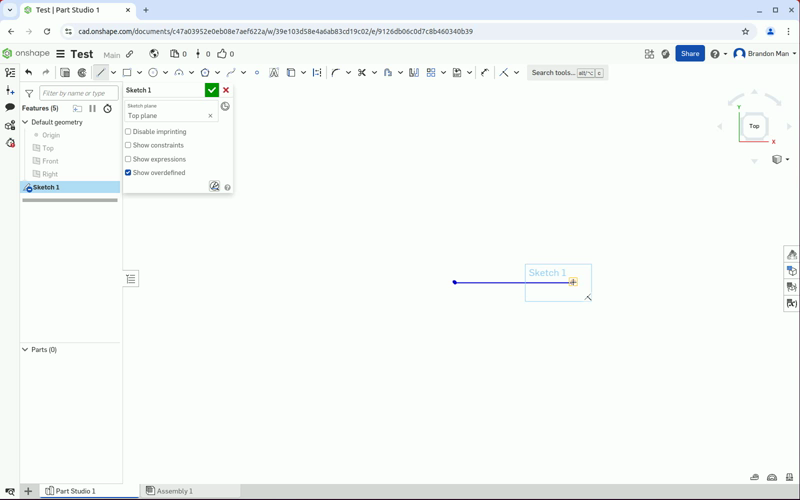
scroll(6)
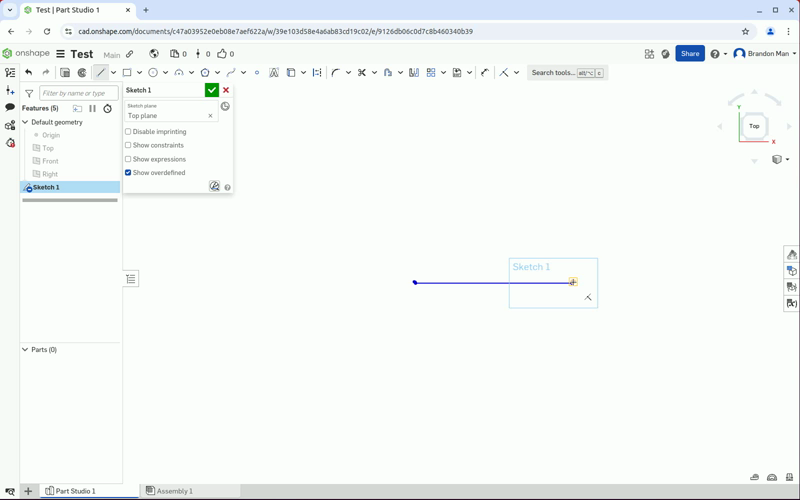
scroll(6)
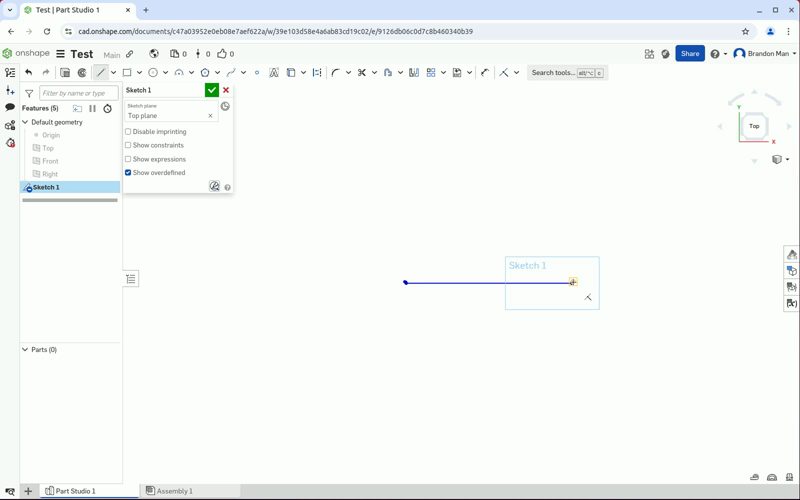
scroll(6)
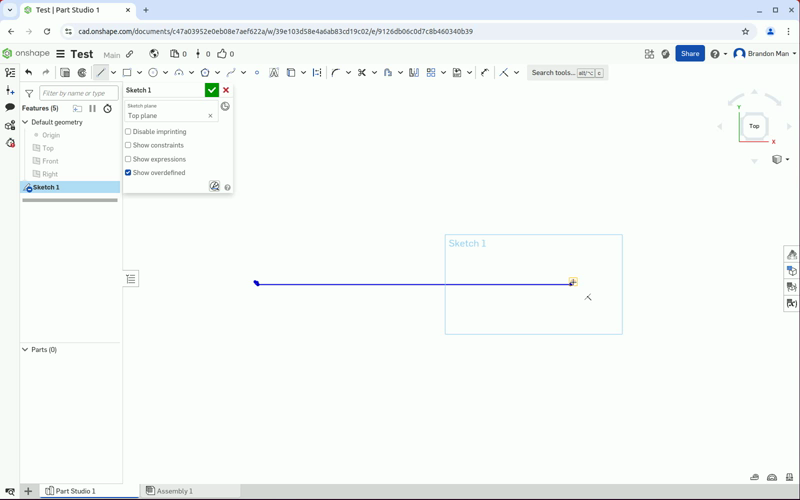
scroll(6)
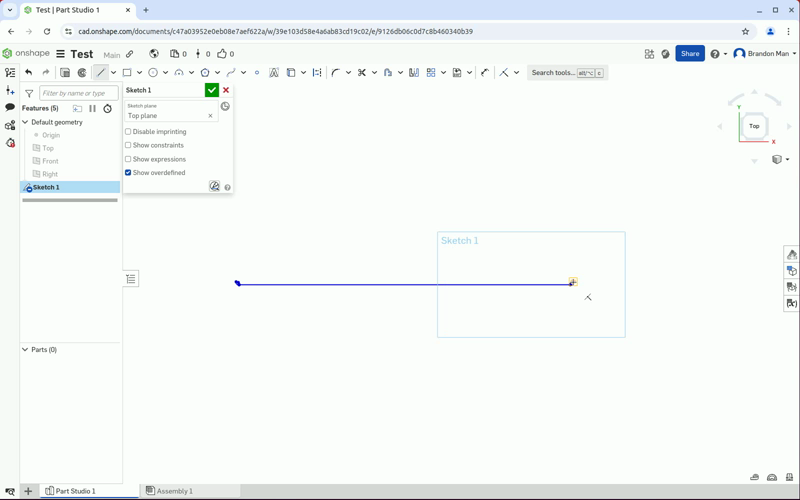
scroll(6)
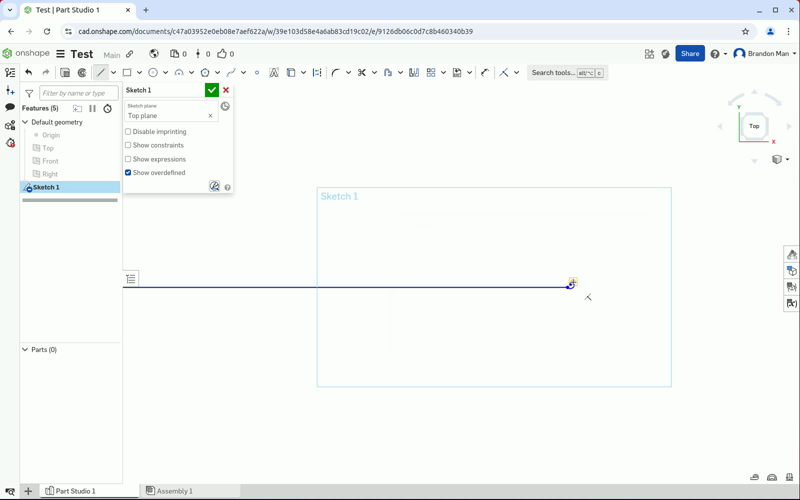
scroll(6)
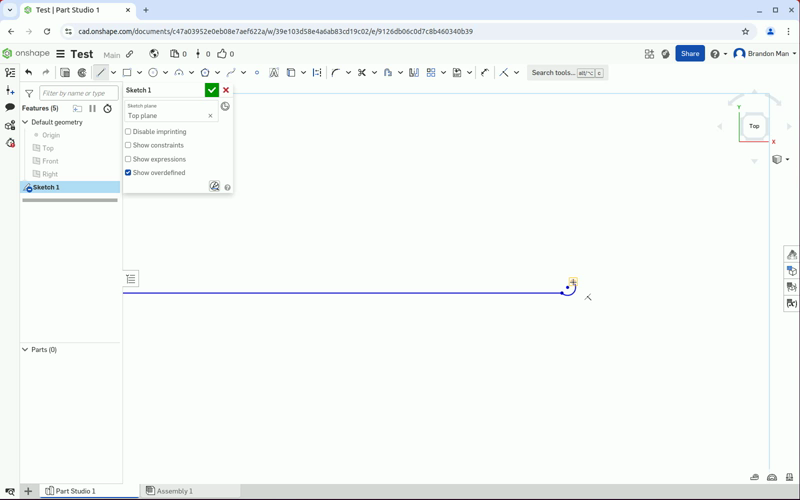
click(573, 281)
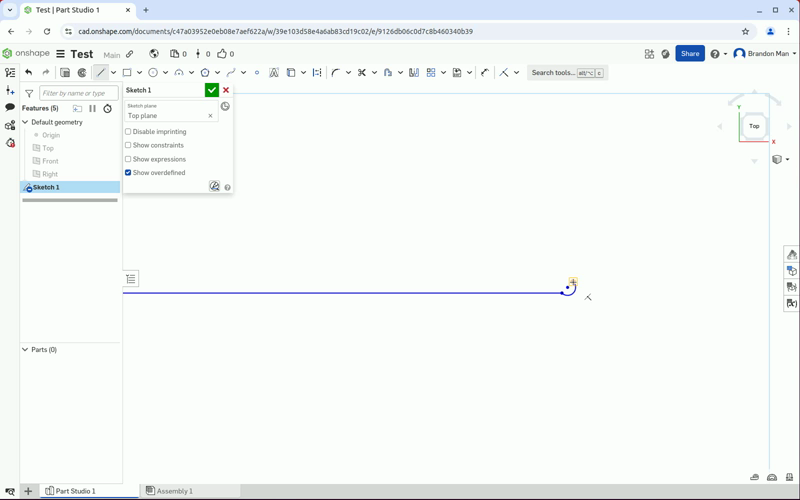
scroll(-6)
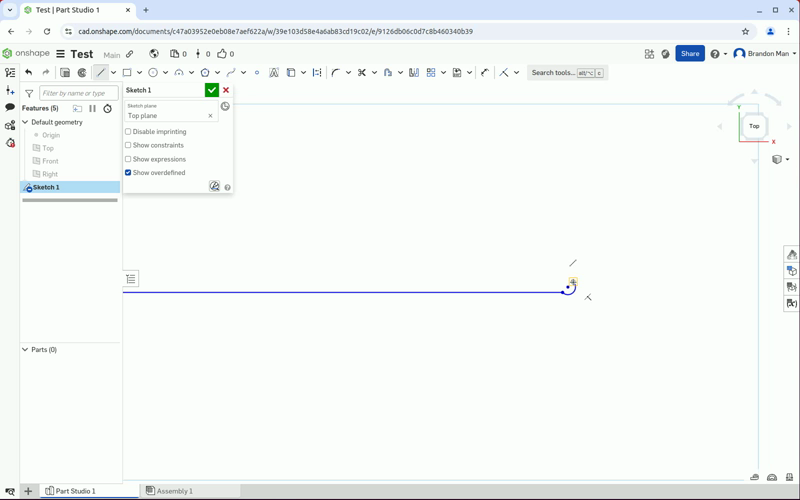
scroll(-6)
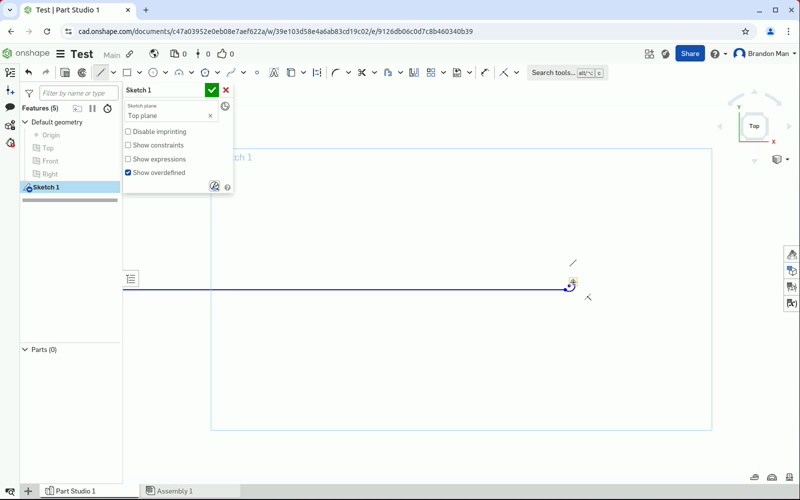
scroll(-6)
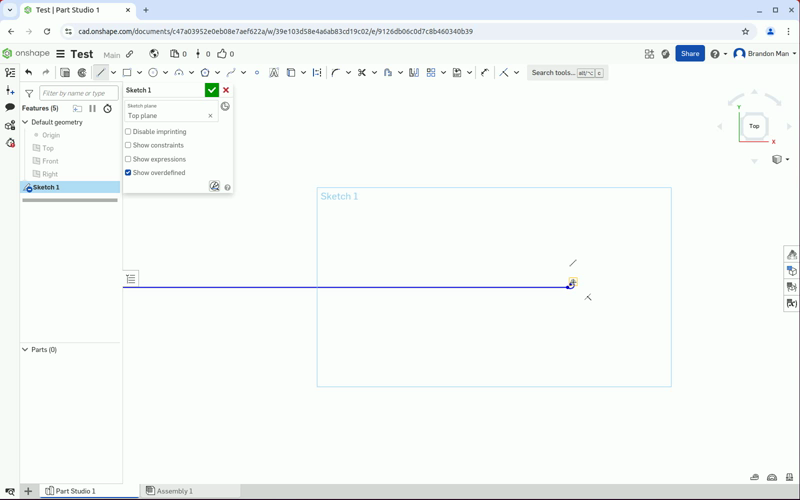
scroll(-6)
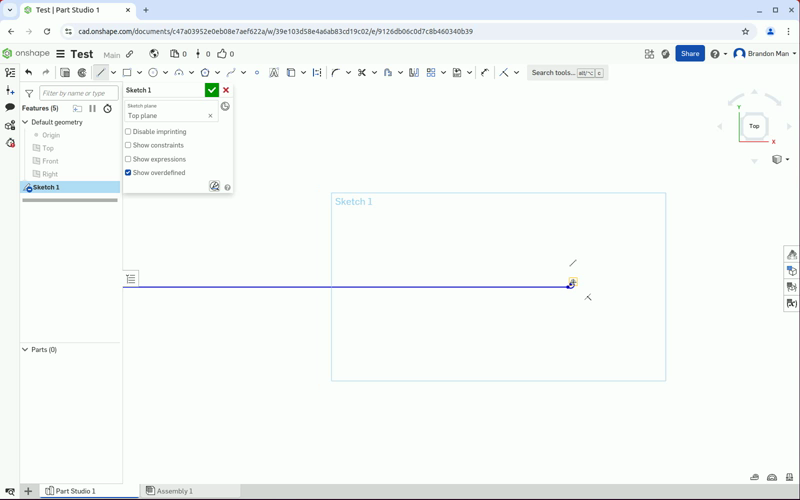
scroll(-6)
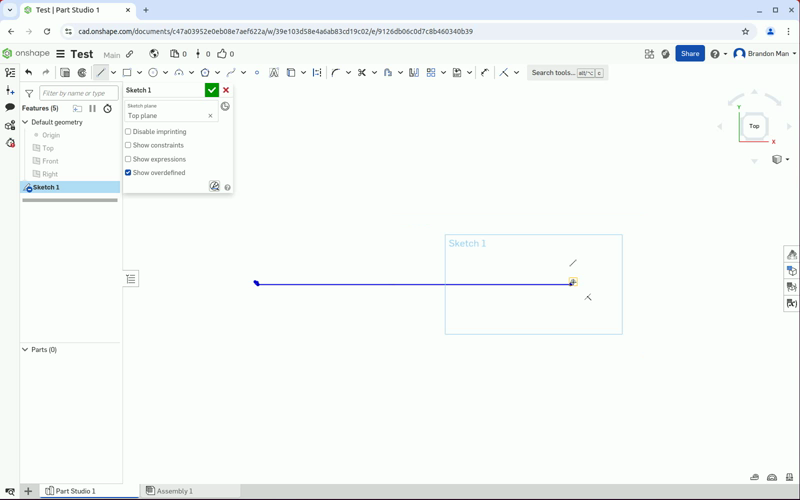
scroll(-6)
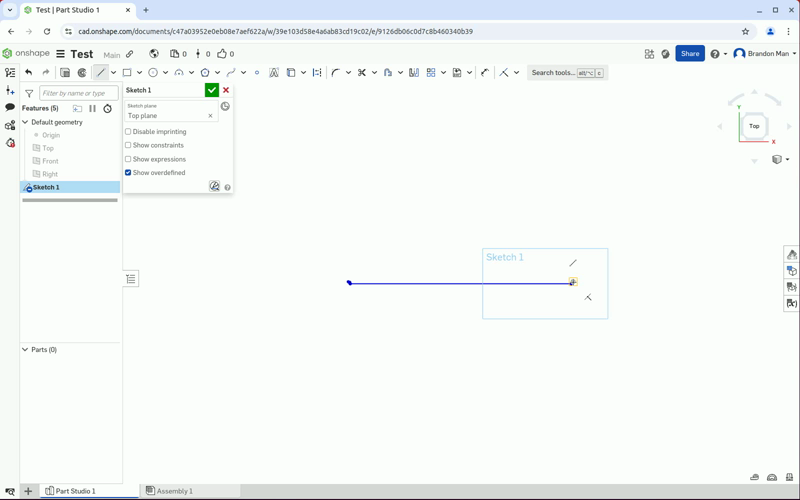
scroll(-6)
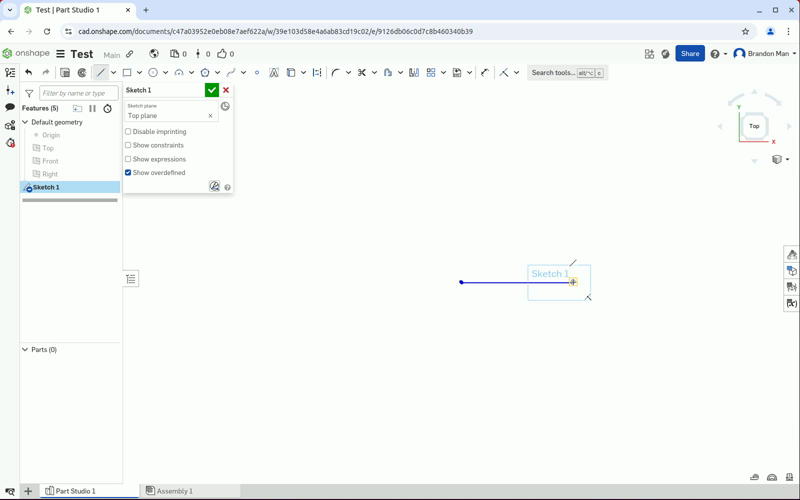
key_down(shift)
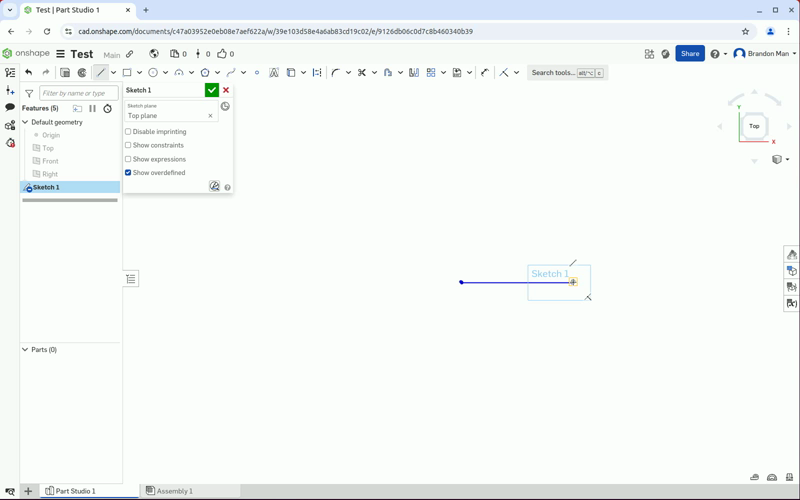
mouse_move(573, 171)
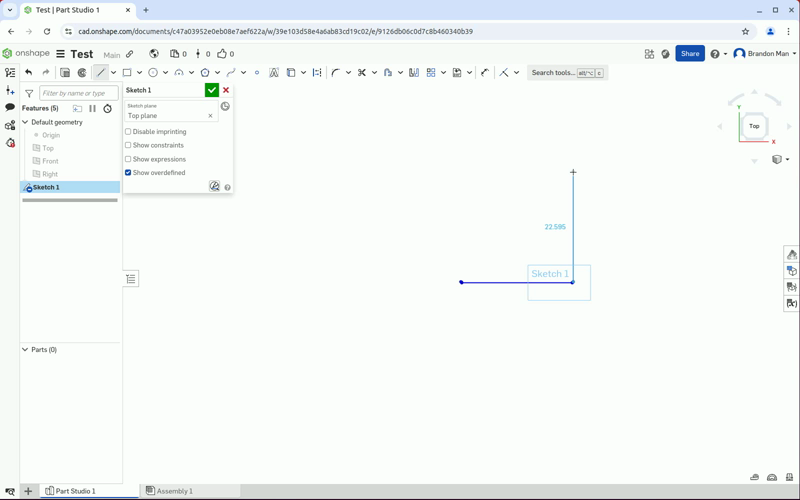
click(573, 171)
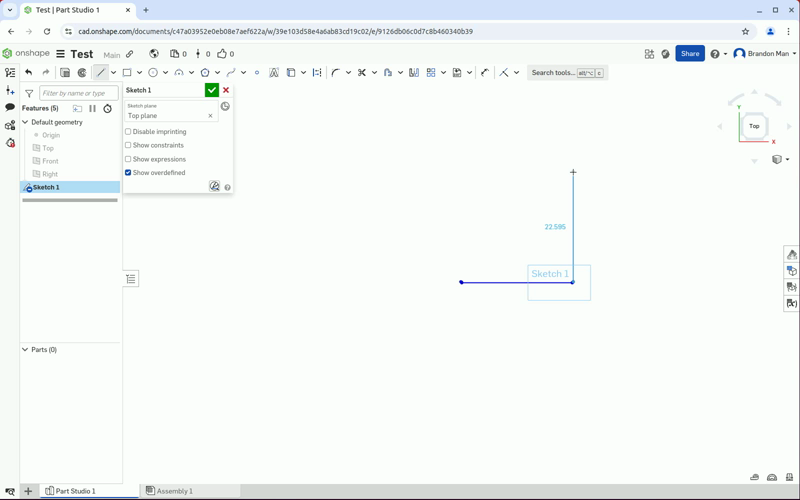
key_up(shift)
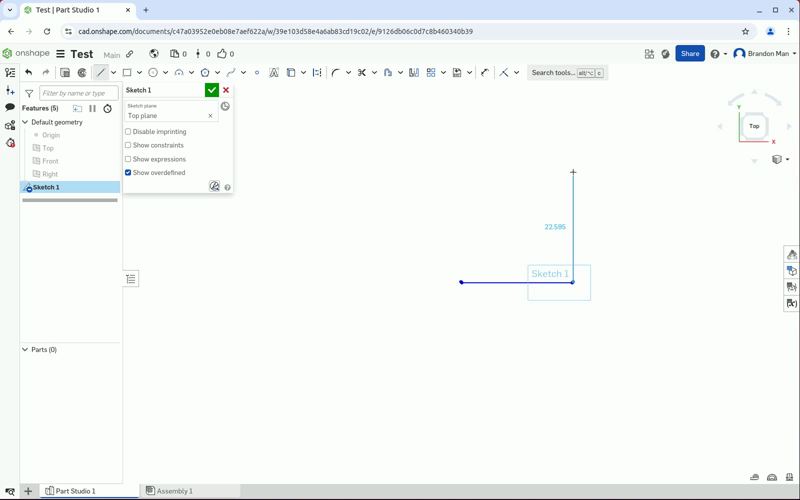
key(esc)
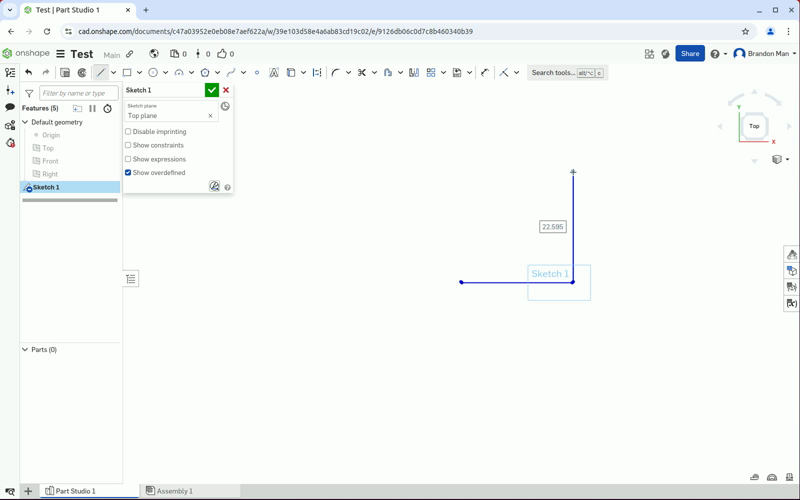
key(a)
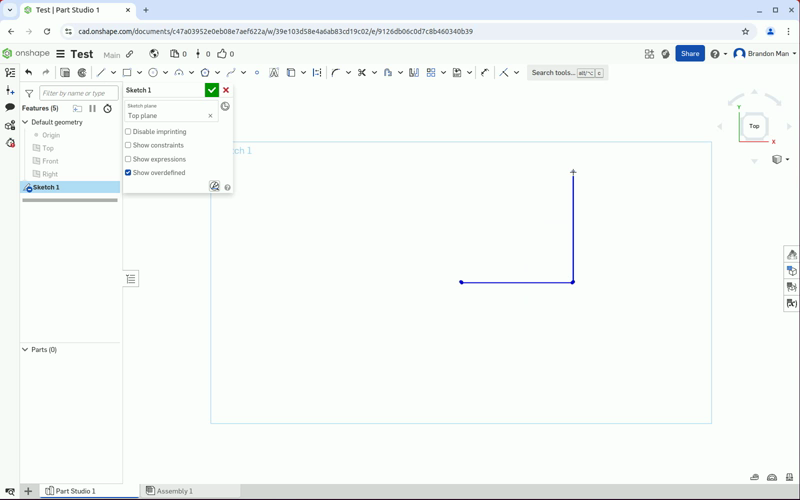
mouse_move(573, 171)
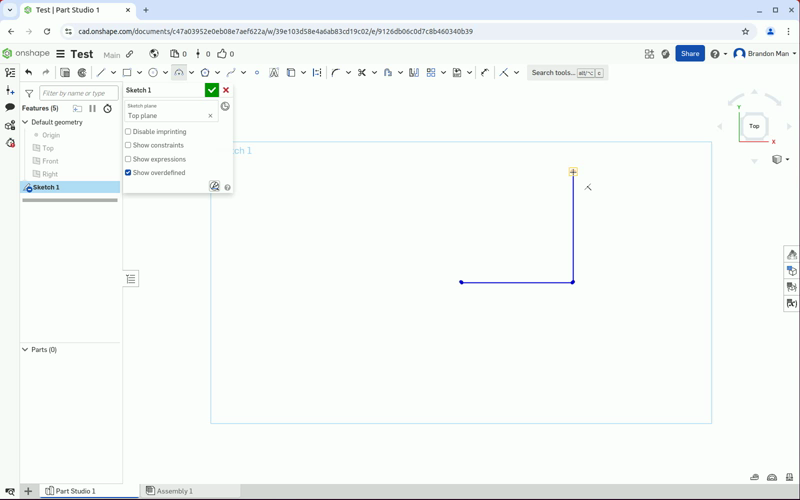
click(573, 171)
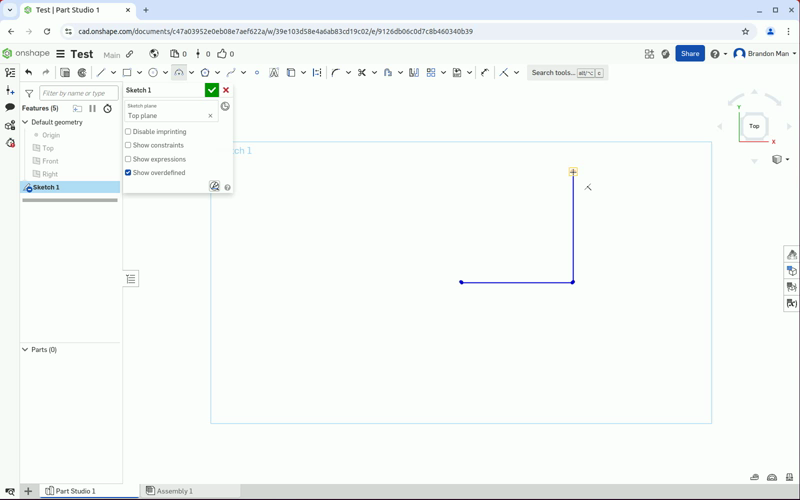
key_down(shift)
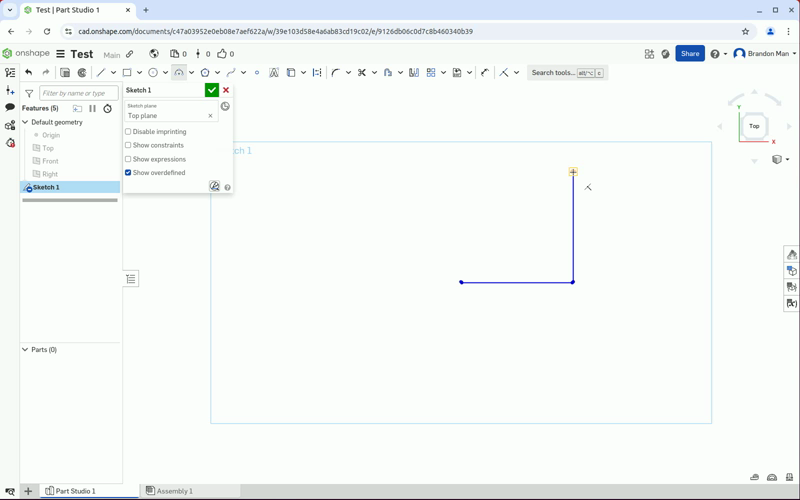
mouse_move(572, 170)
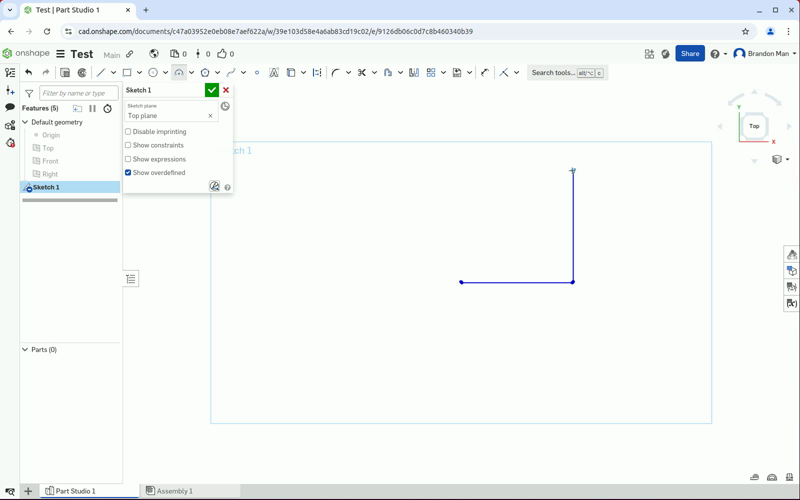
scroll(6)
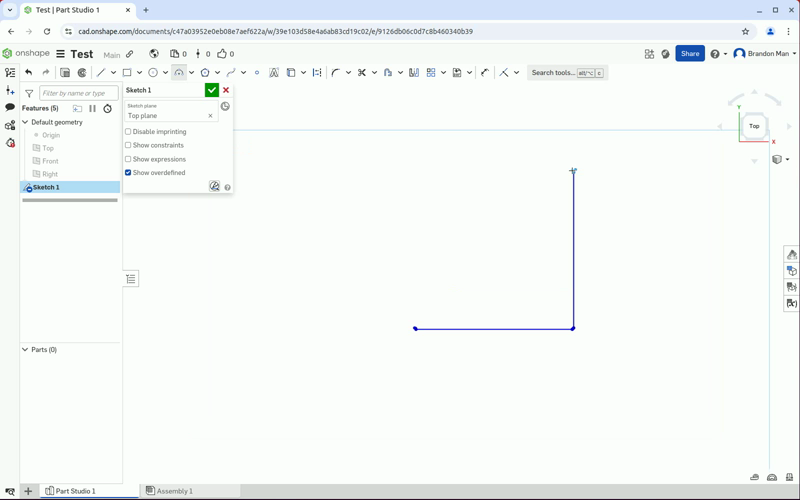
scroll(6)
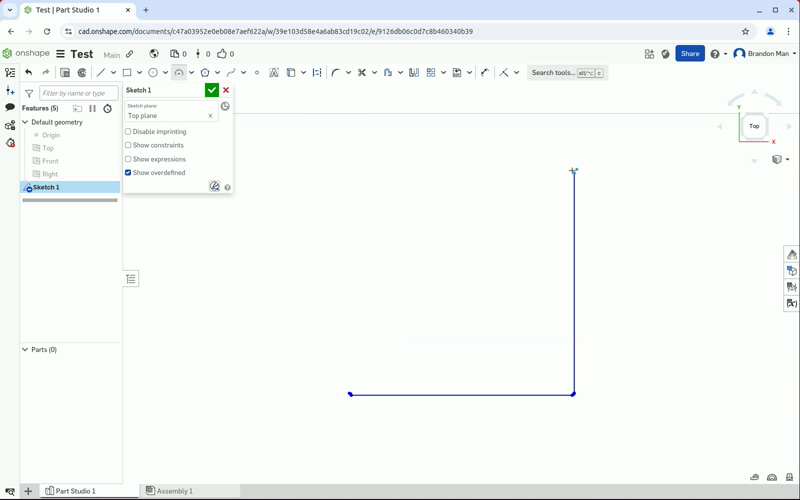
scroll(6)
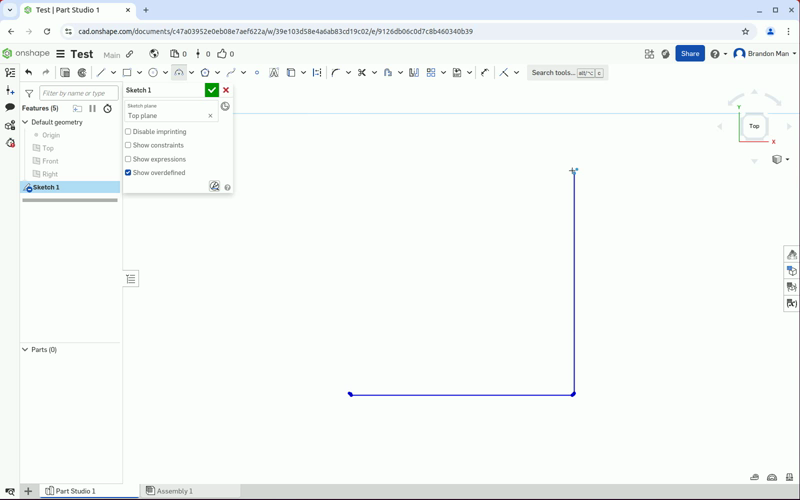
scroll(6)
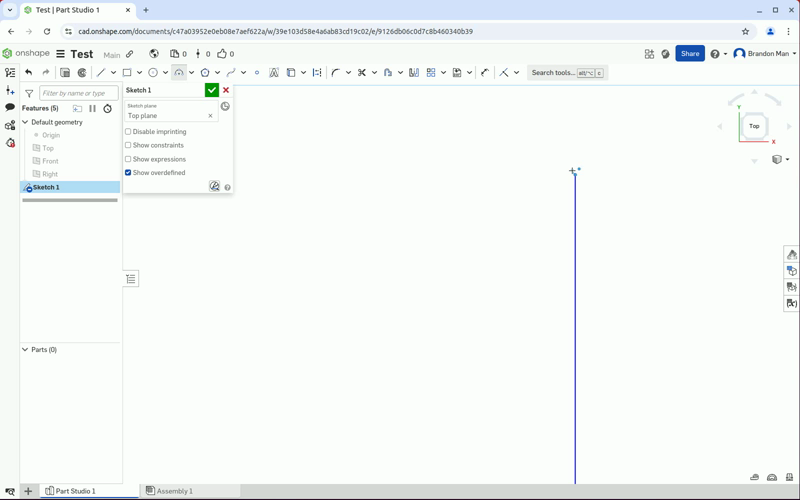
scroll(6)
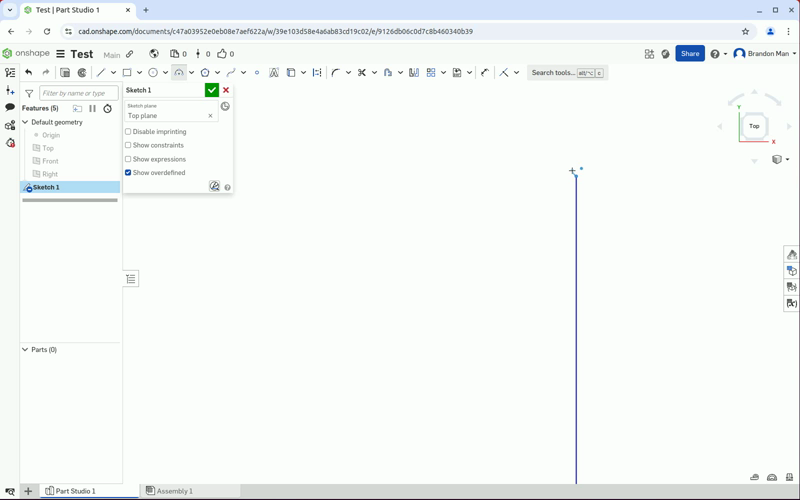
scroll(6)
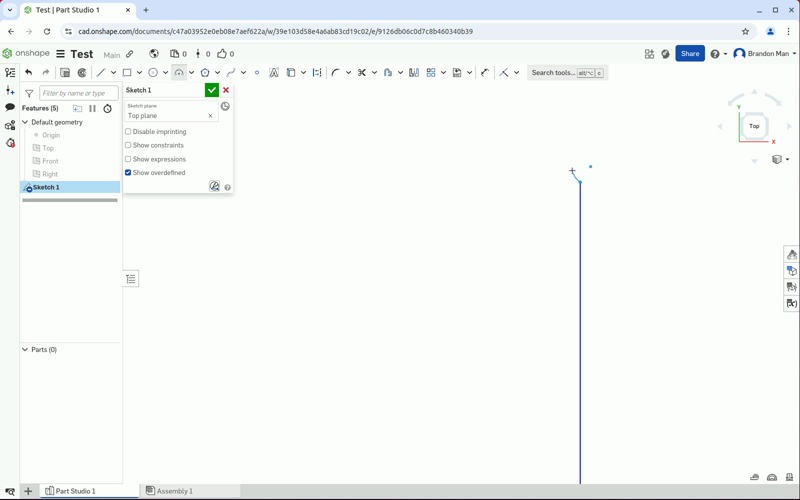
scroll(6)
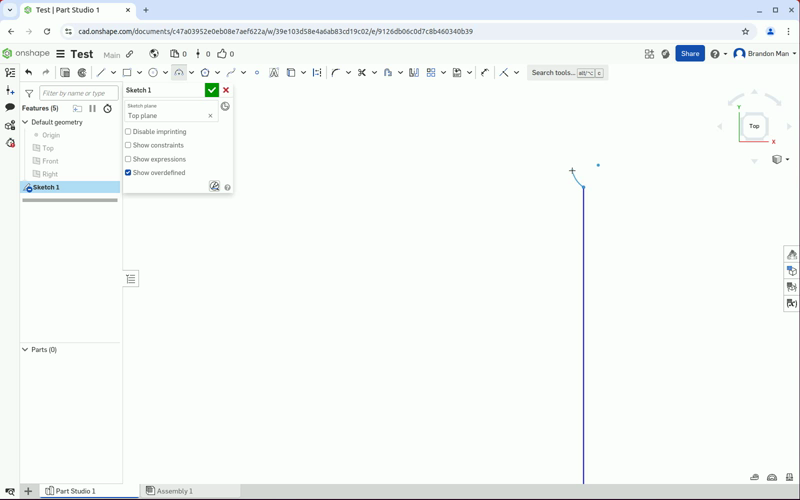
click(572, 170)
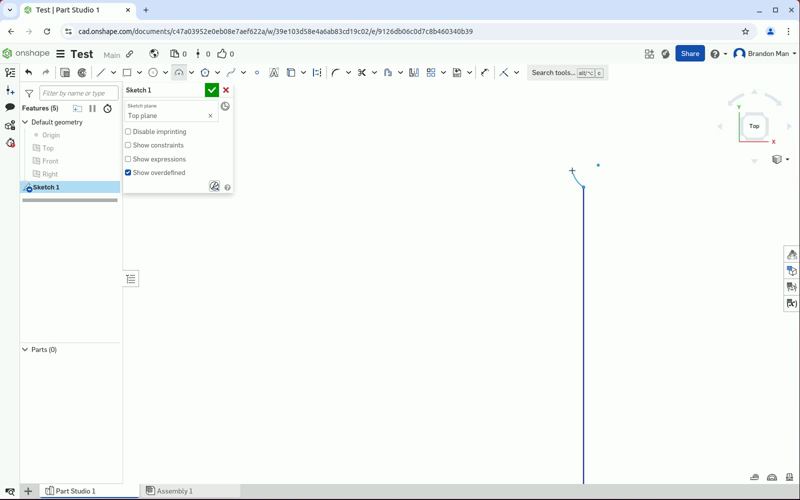
scroll(-6)
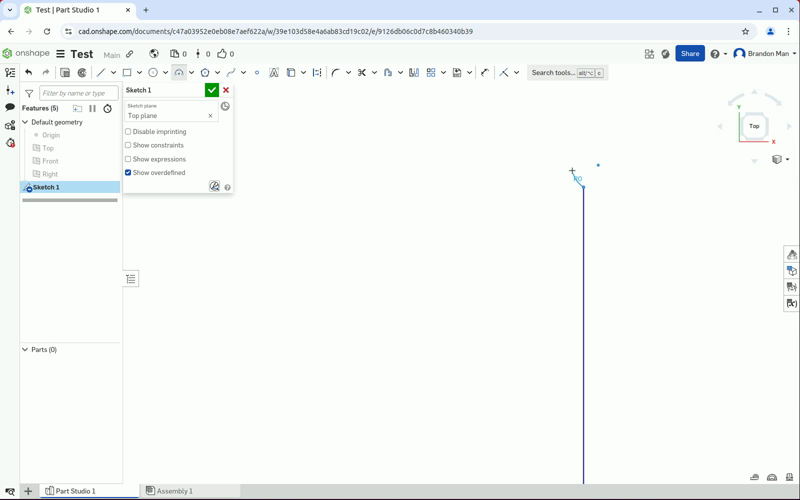
scroll(-6)
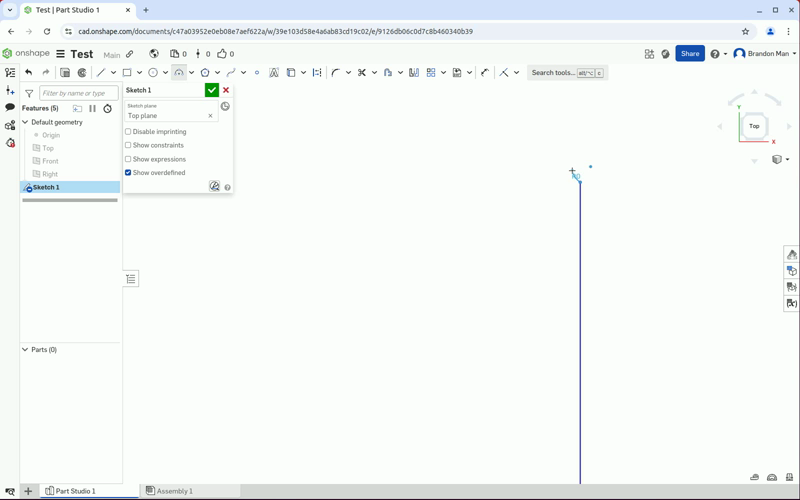
scroll(-6)
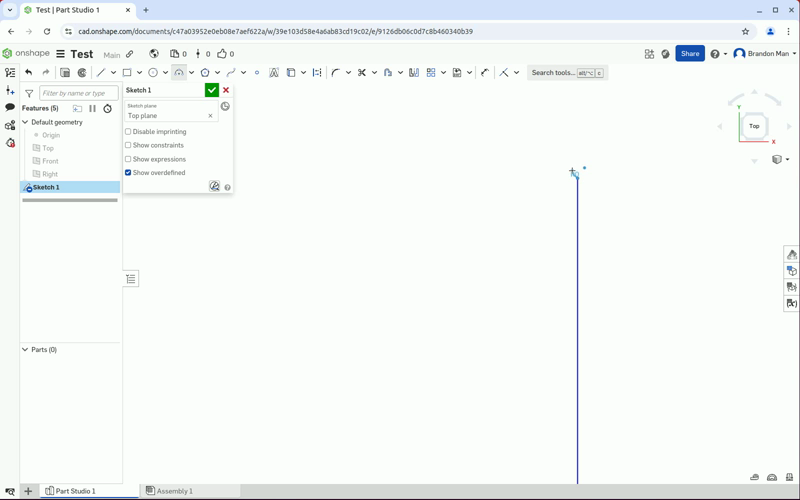
scroll(-6)
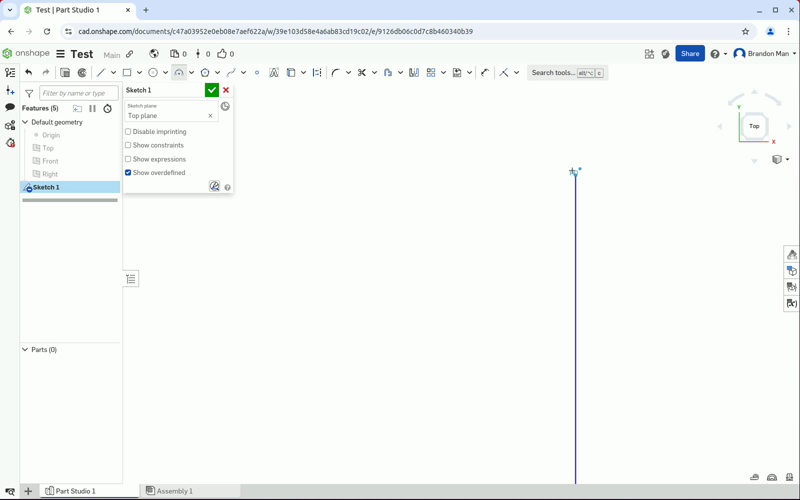
scroll(-6)
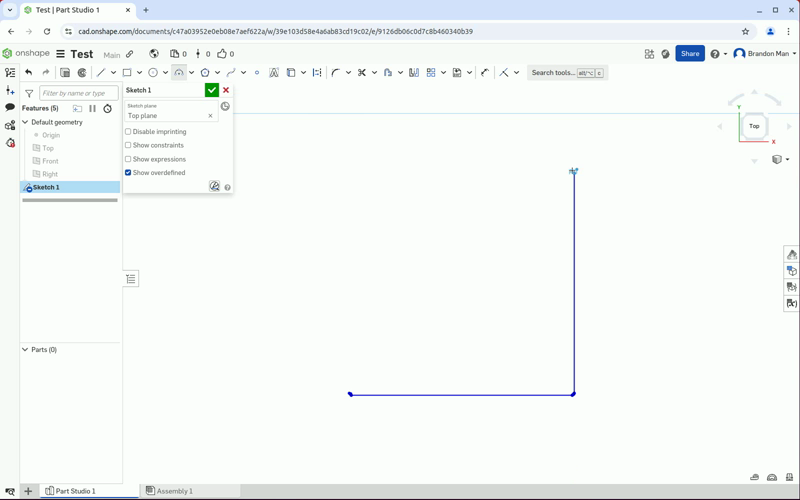
scroll(-6)
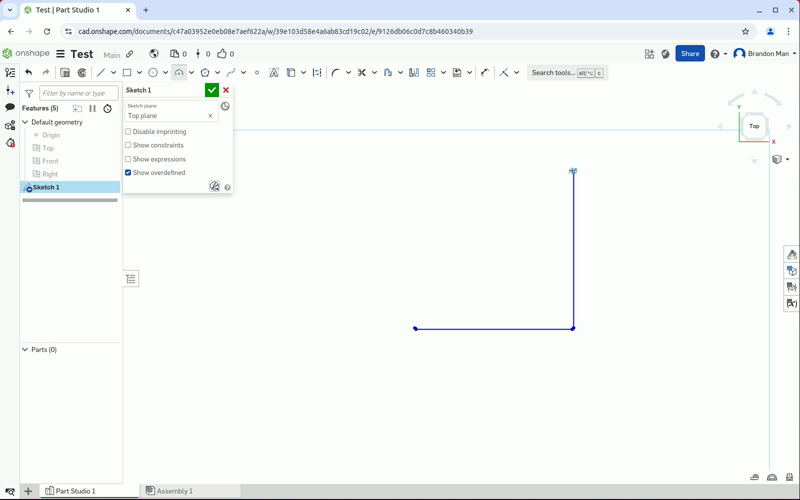
scroll(-6)
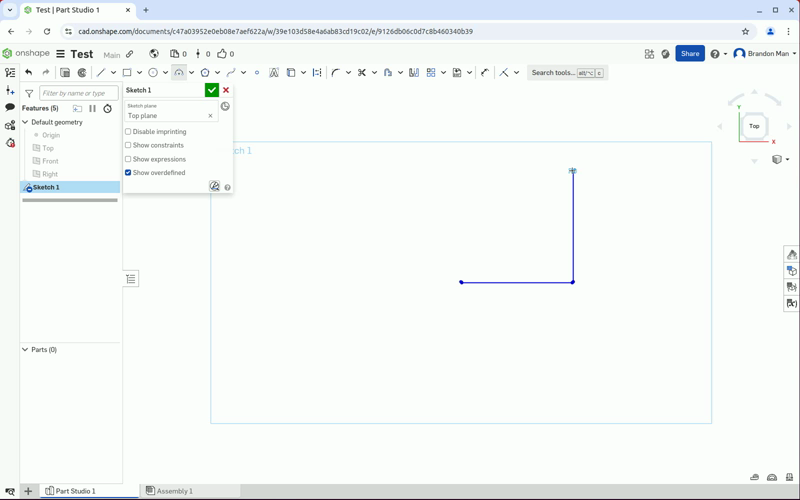
mouse_move(573, 170)
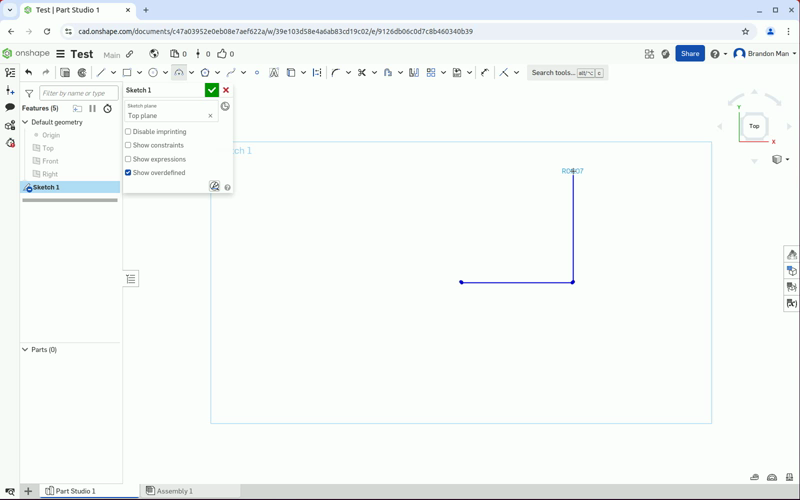
scroll(6)
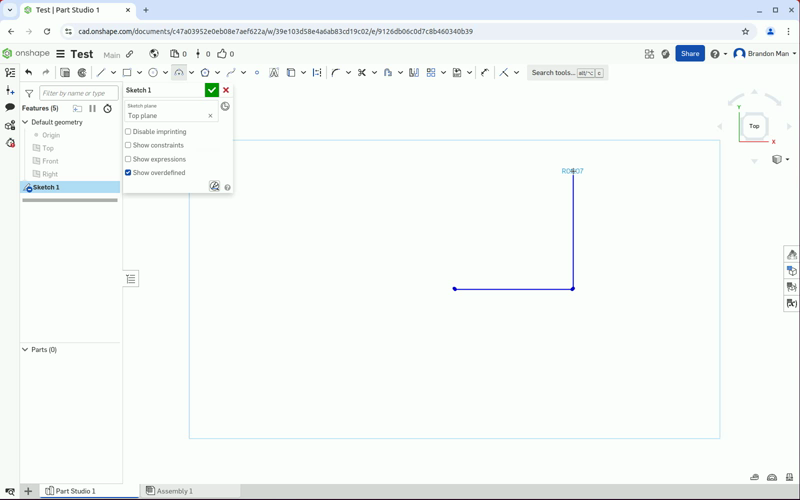
scroll(6)
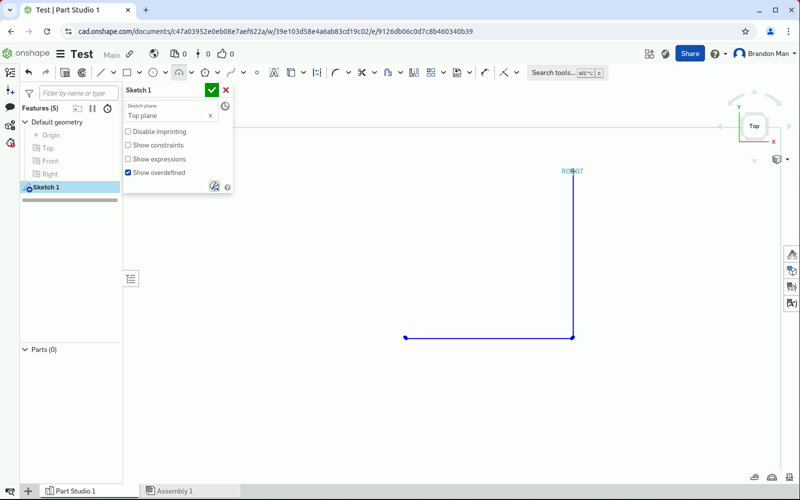
scroll(6)
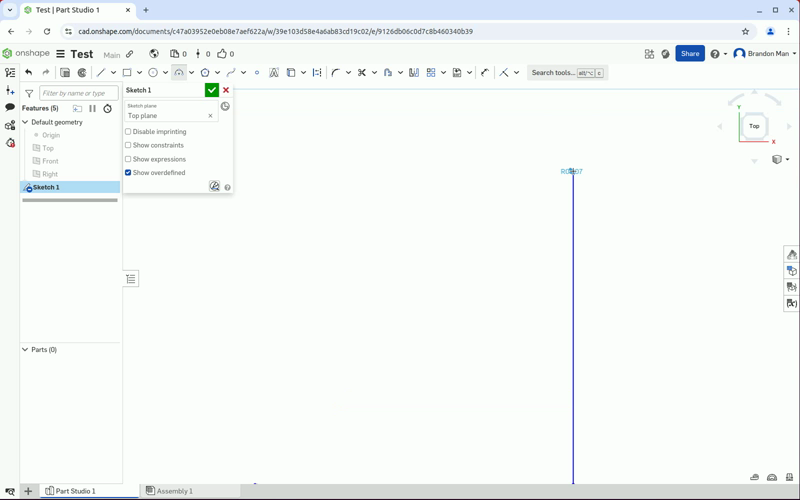
scroll(6)
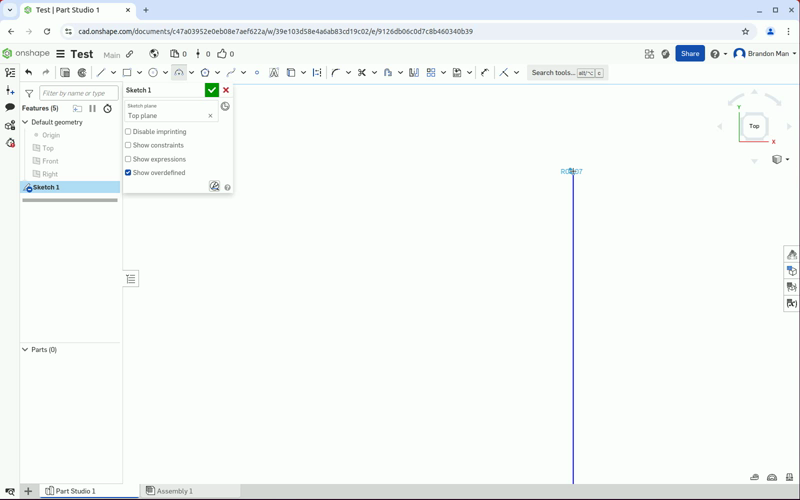
scroll(6)
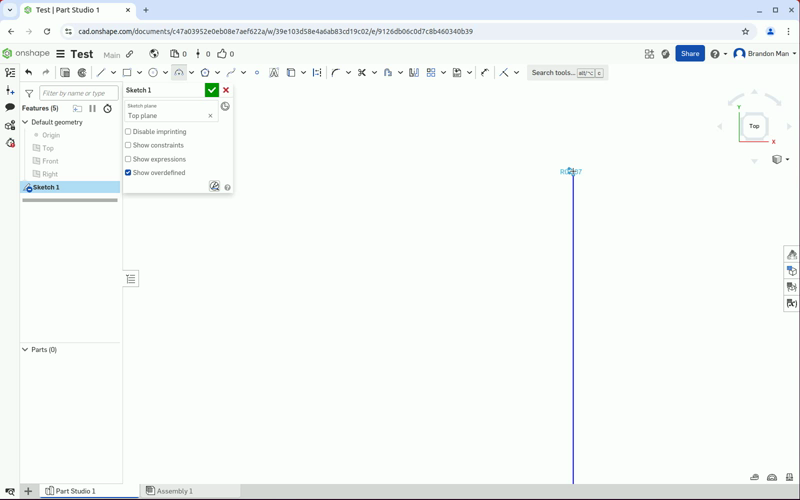
scroll(6)
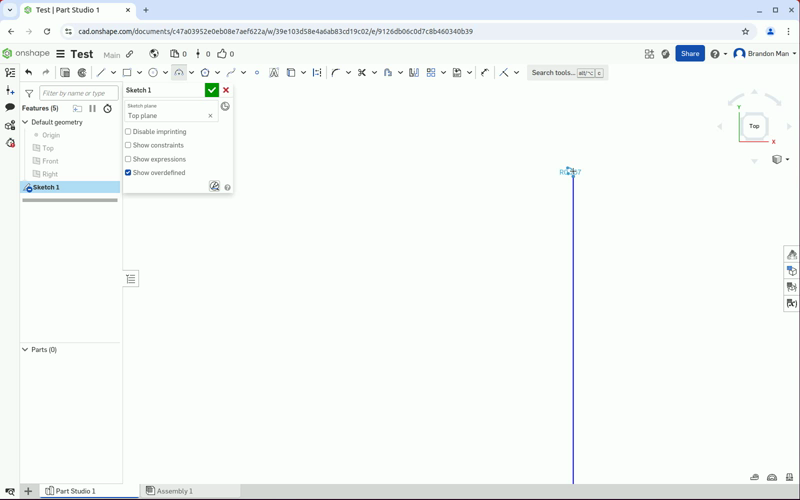
scroll(6)
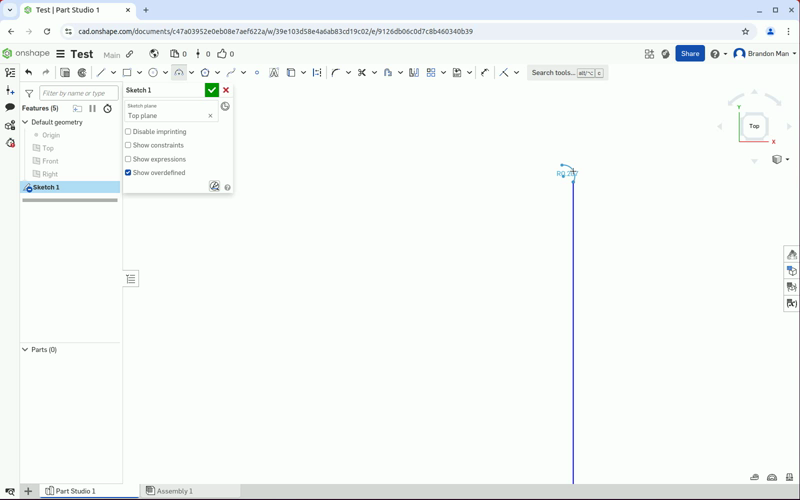
click(573, 170)
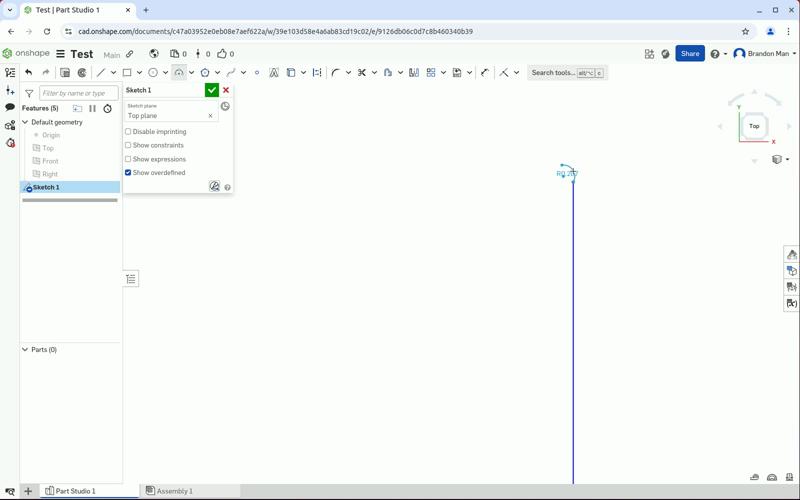
scroll(-6)
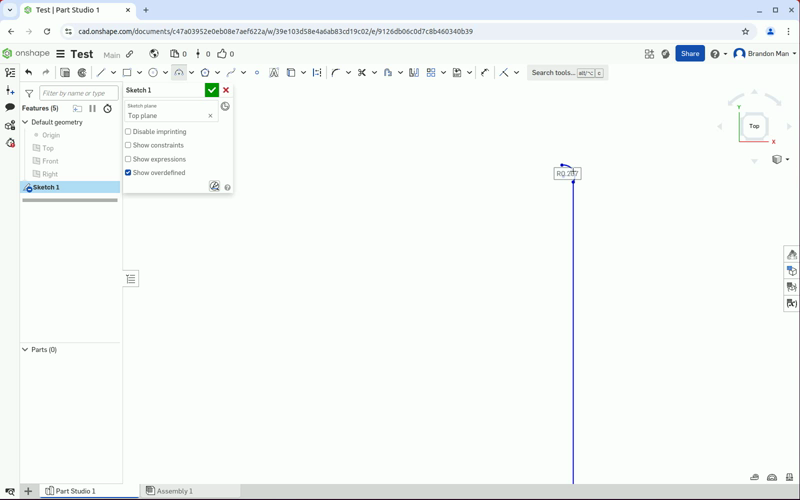
scroll(-6)
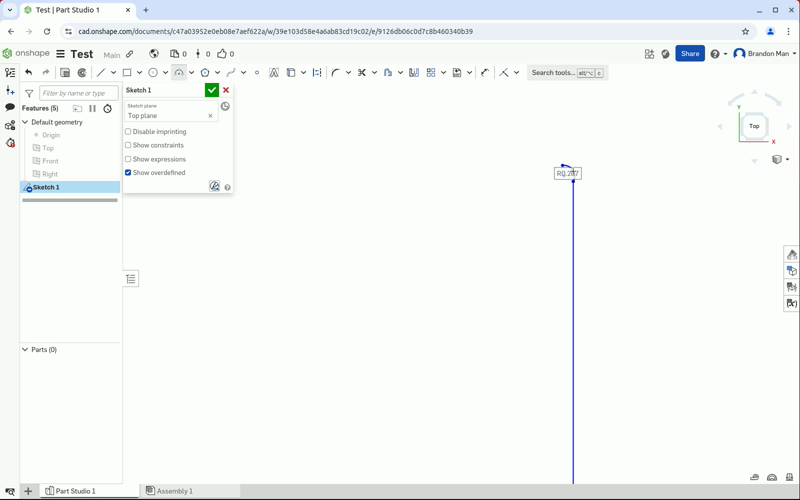
scroll(-6)
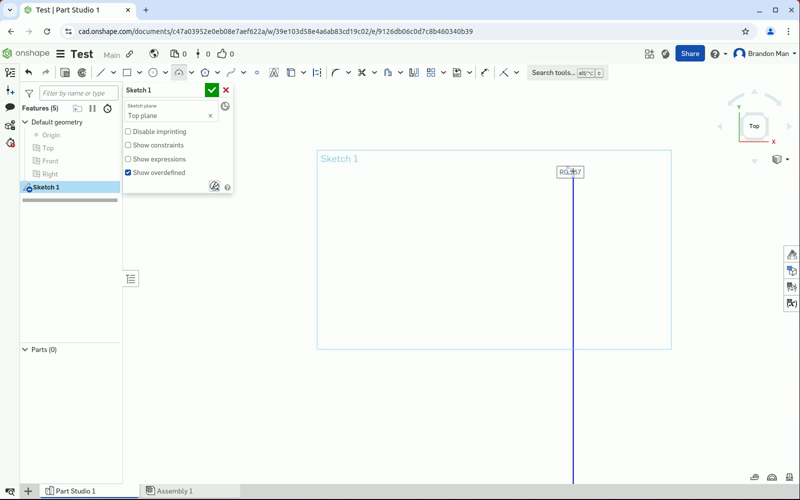
scroll(-6)
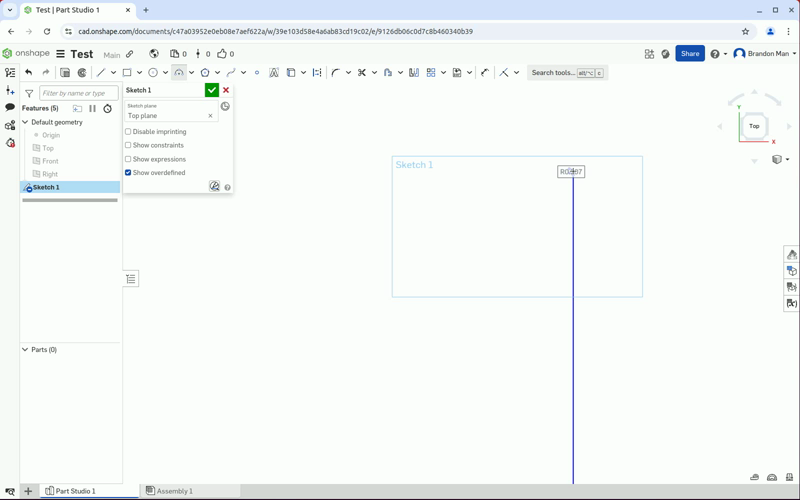
scroll(-6)
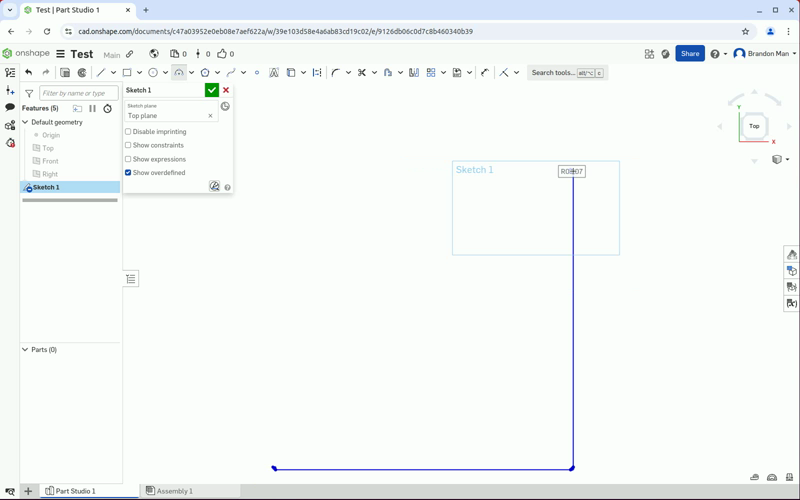
scroll(-6)
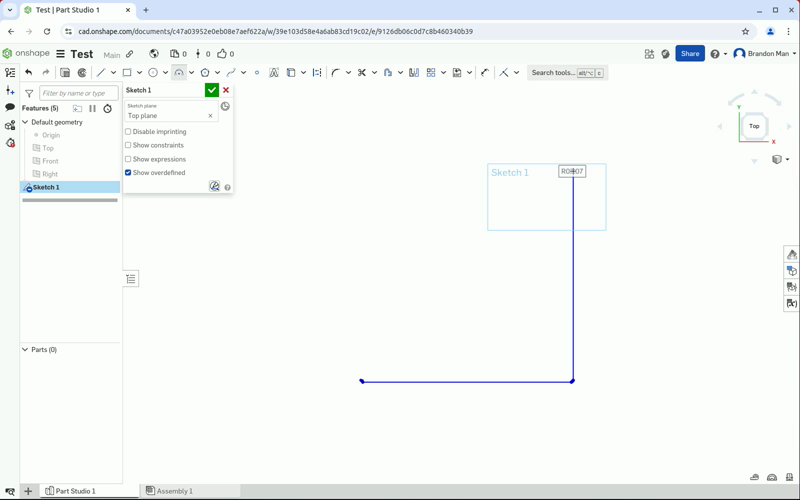
scroll(-6)
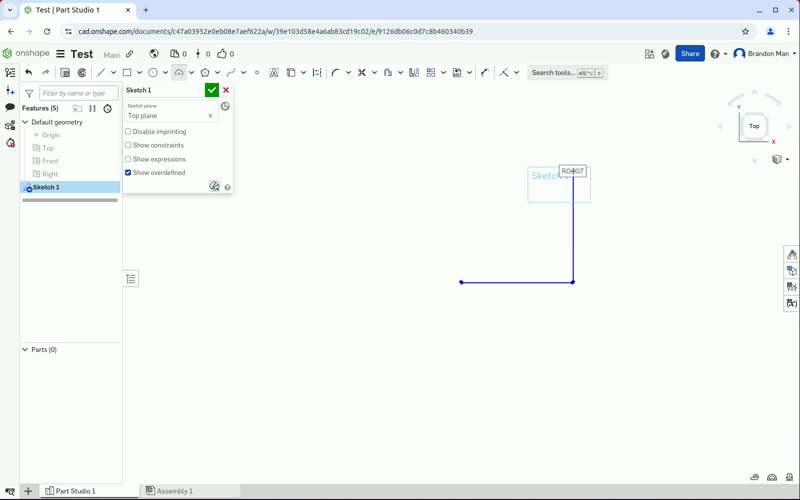
key_up(shift)
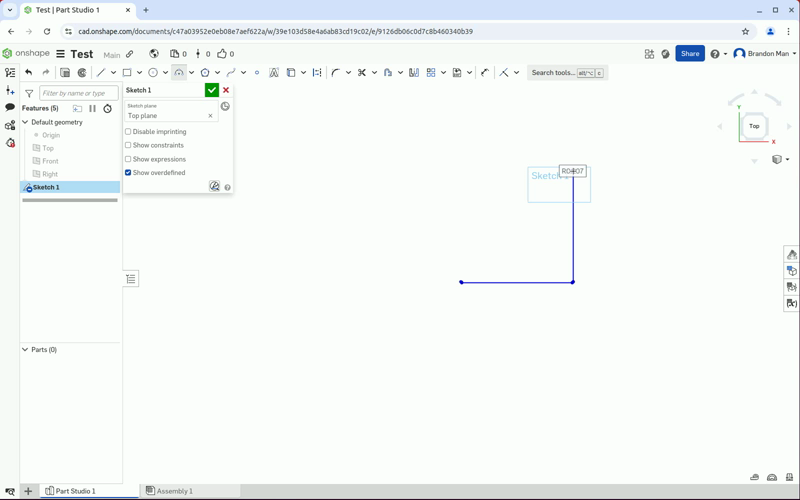
key(esc)
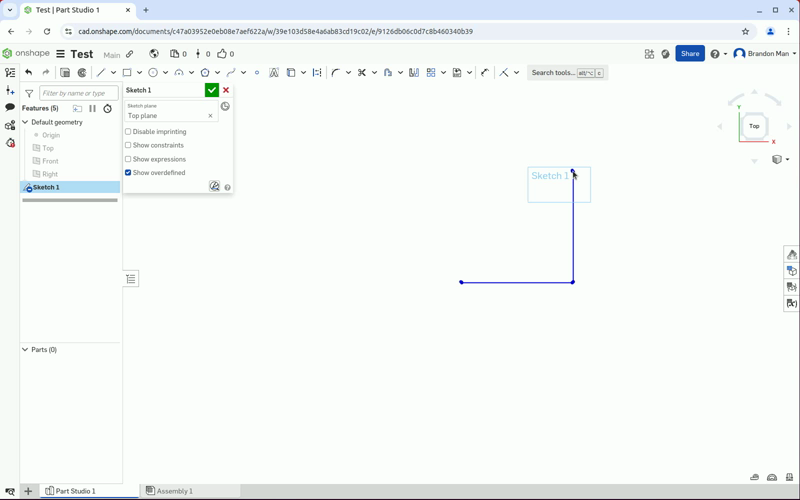
key(l)
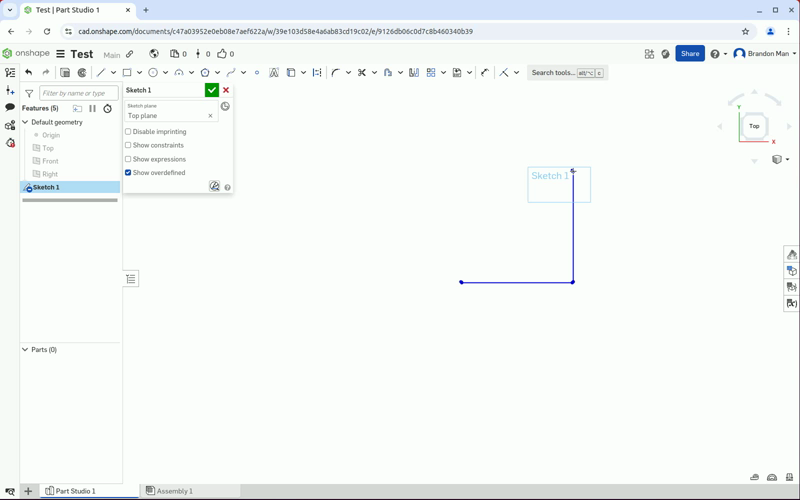
mouse_move(572, 170)
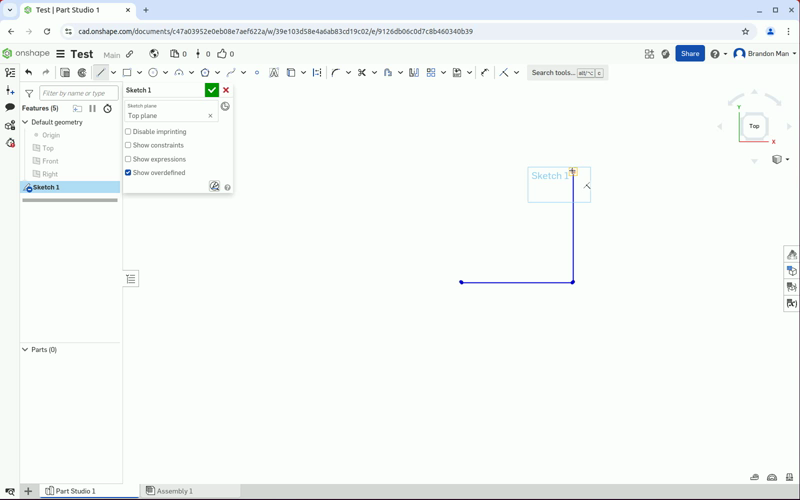
scroll(6)
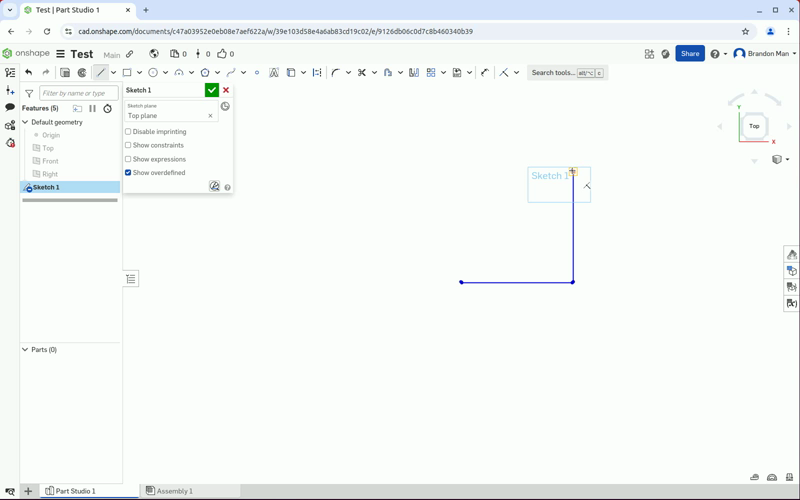
scroll(6)
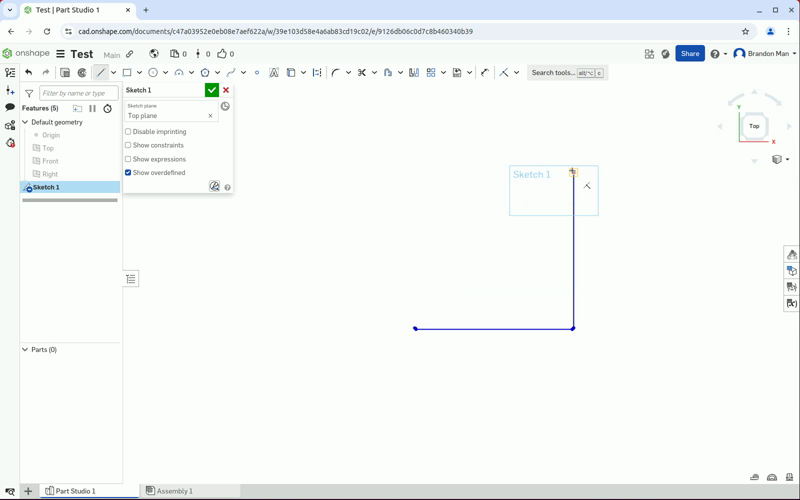
scroll(6)
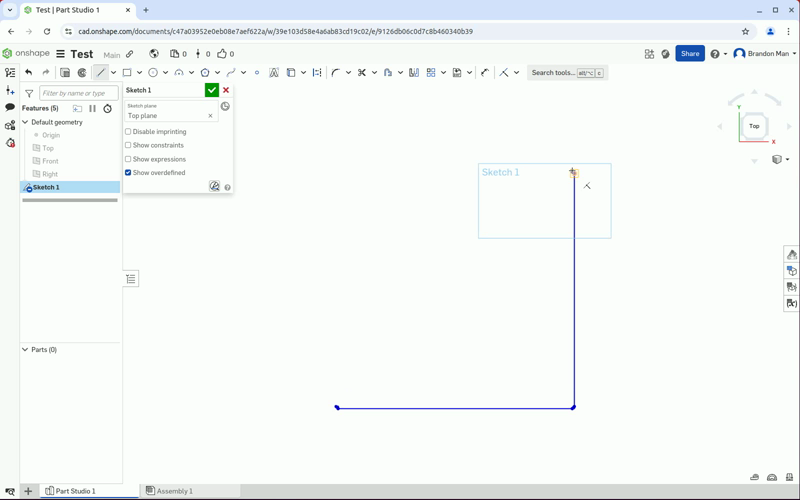
scroll(6)
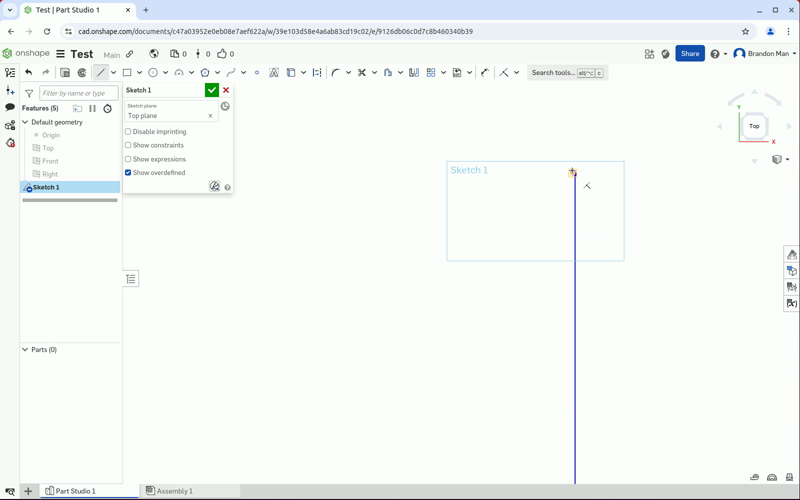
scroll(6)
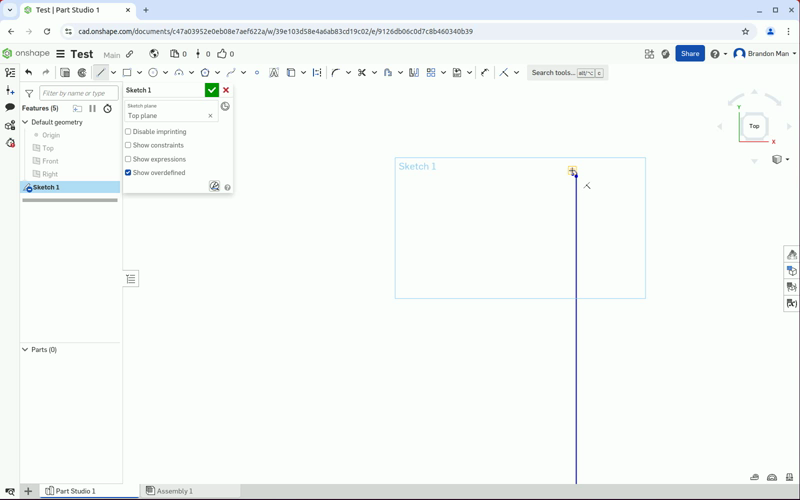
scroll(6)
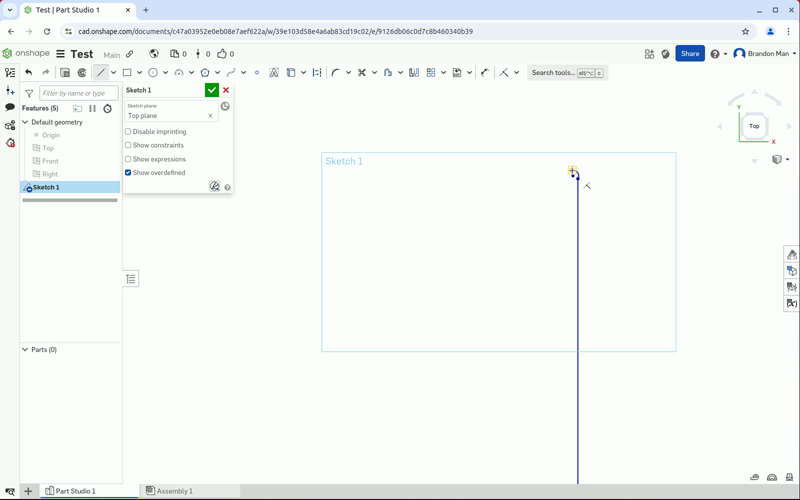
scroll(6)
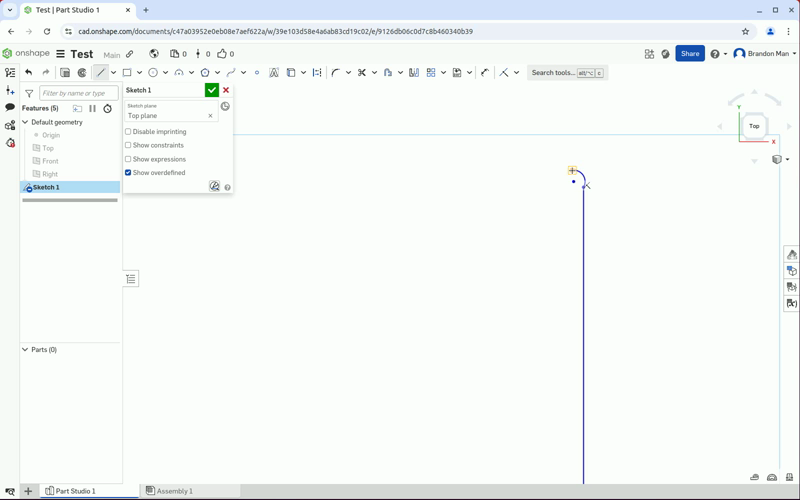
click(572, 170)
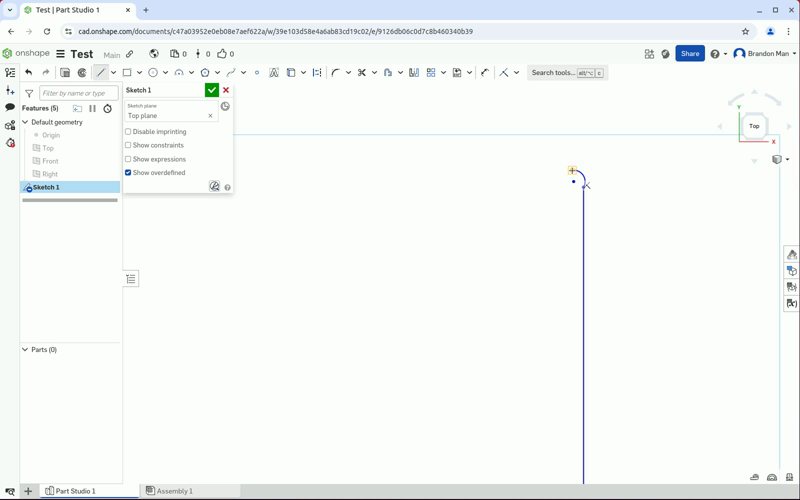
scroll(-6)
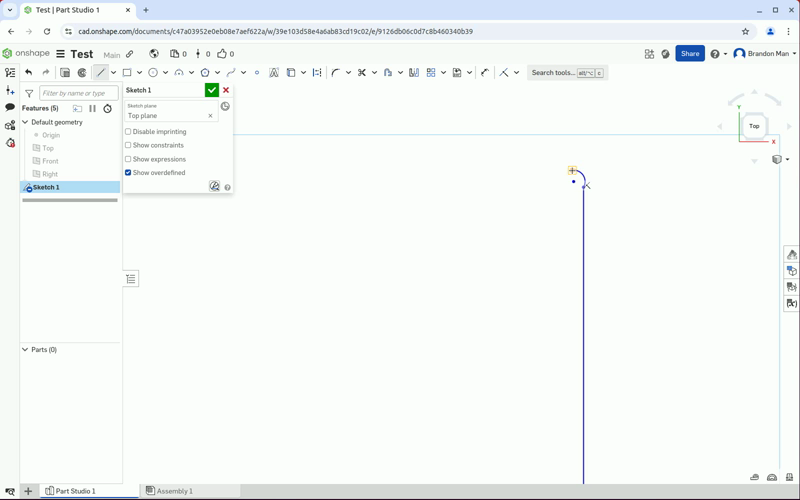
scroll(-6)
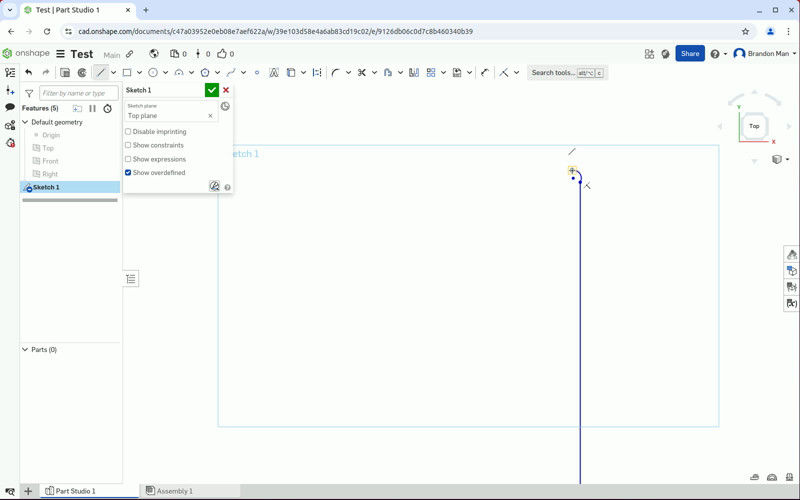
scroll(-6)
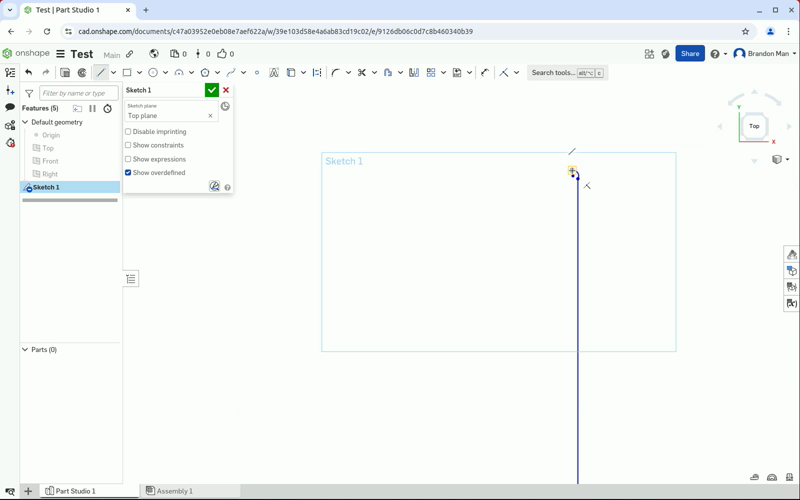
scroll(-6)
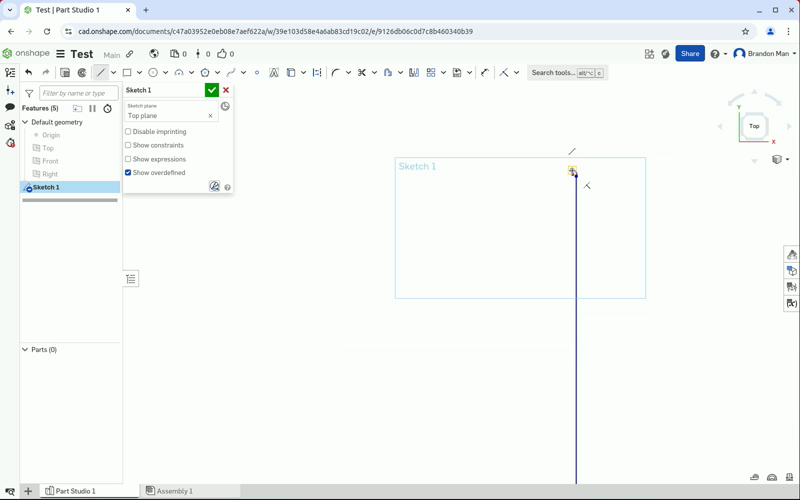
scroll(-6)
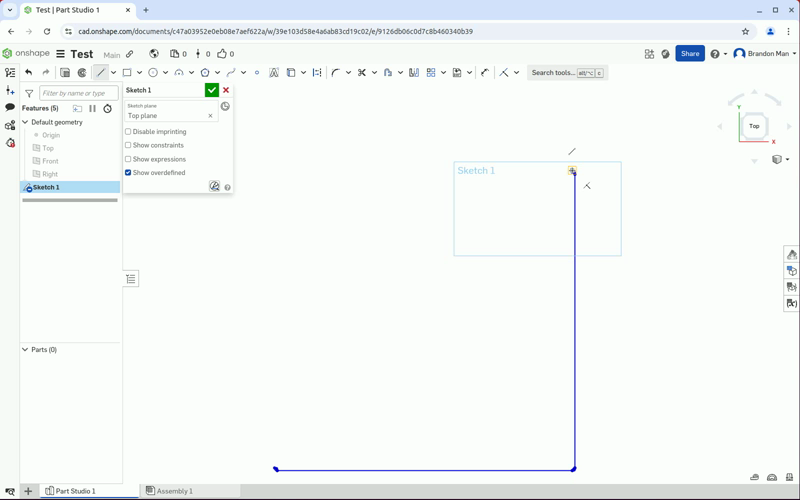
scroll(-6)
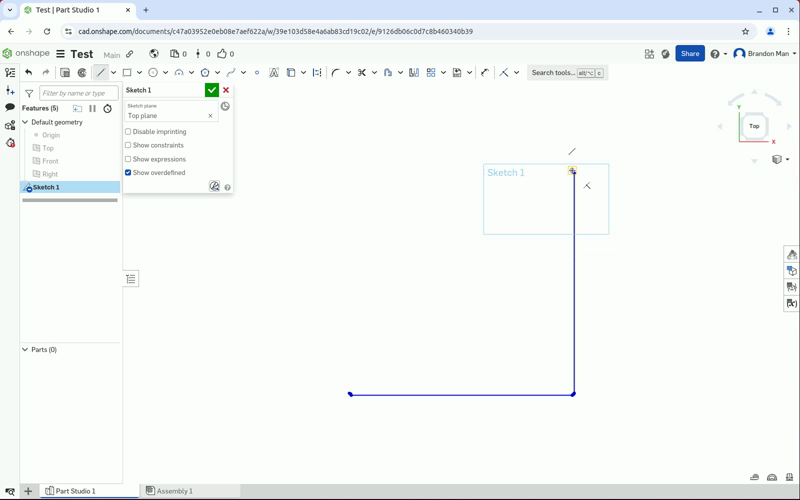
scroll(-6)
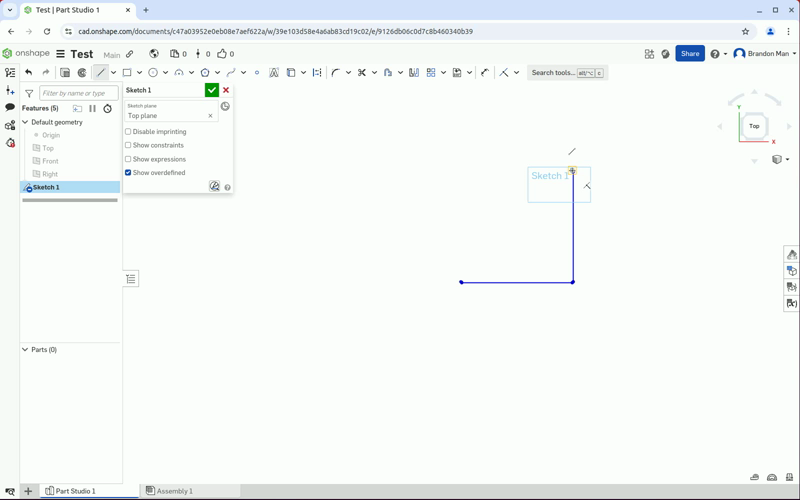
key_down(shift)
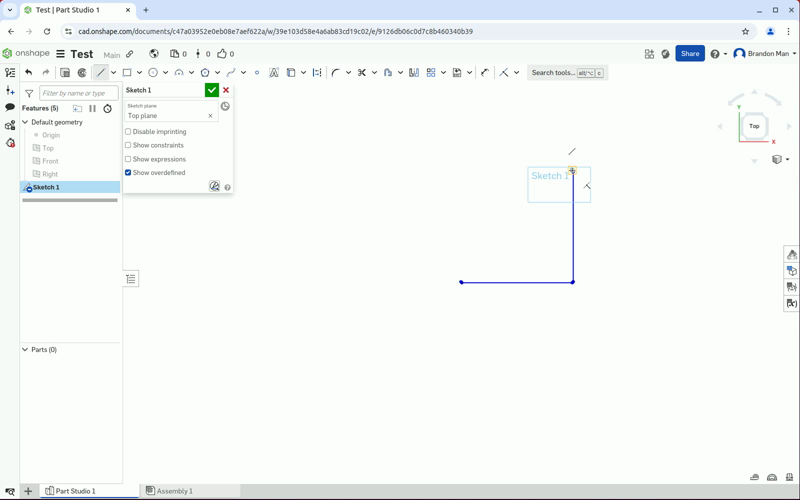
mouse_move(461, 170)
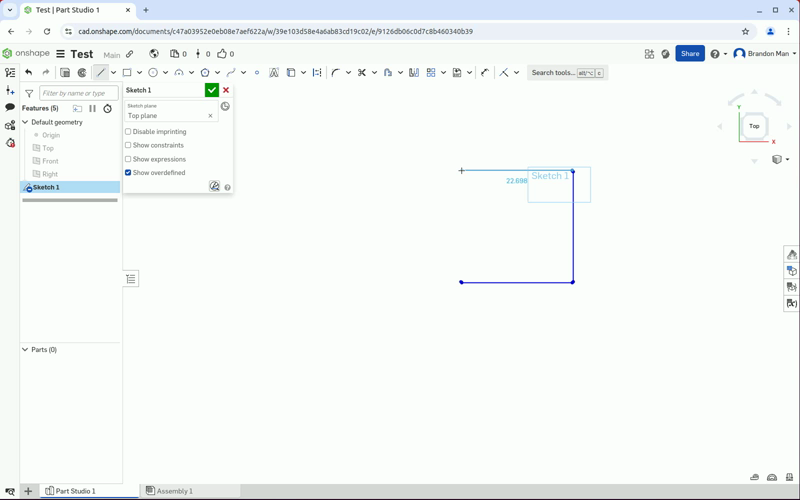
click(461, 170)
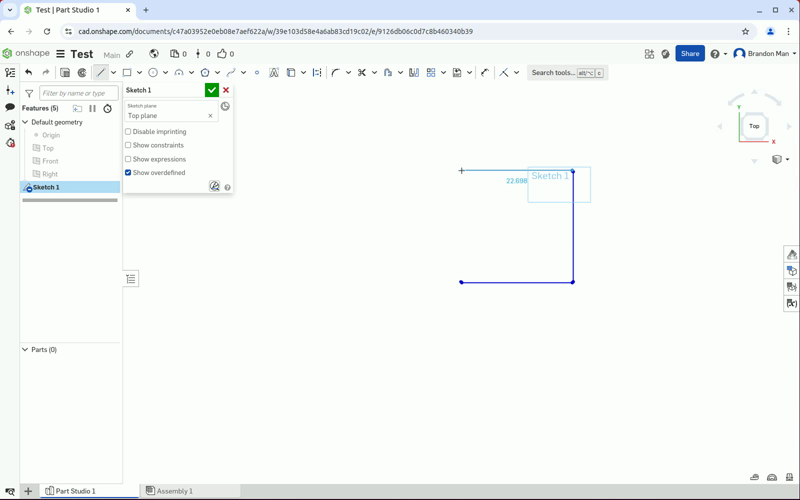
key_up(shift)
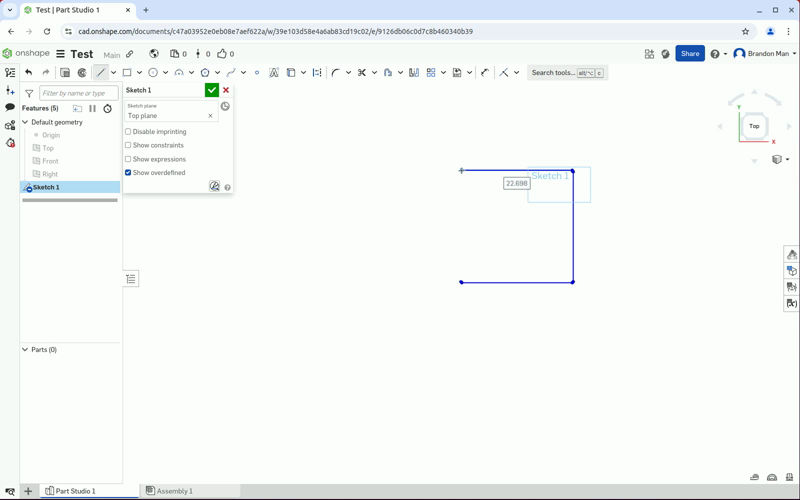
key(esc)
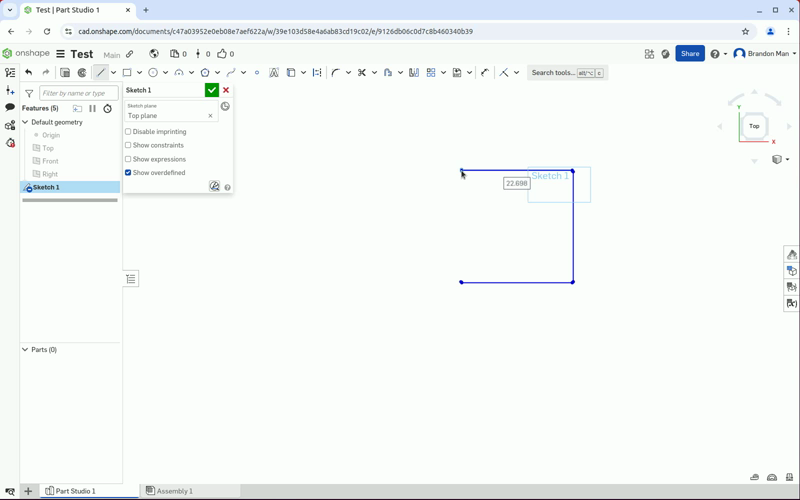
key(a)
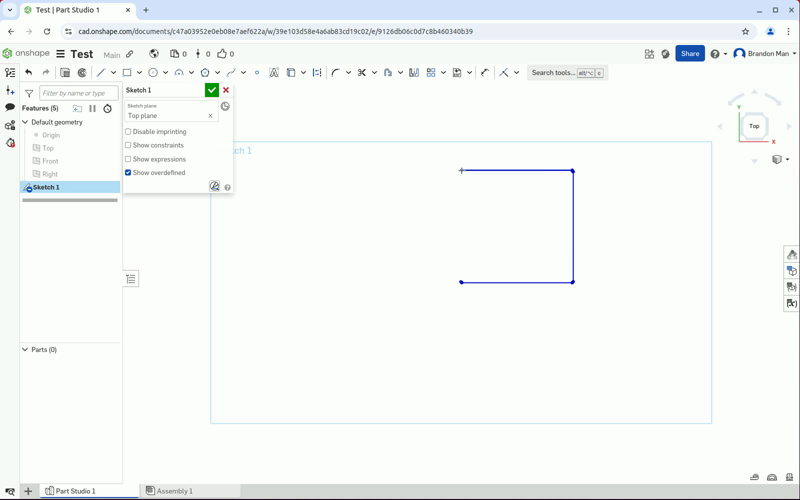
mouse_move(461, 170)
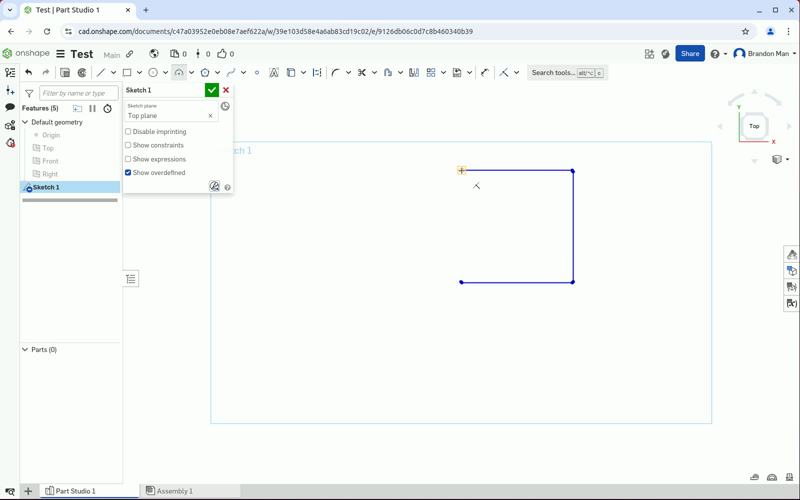
click(461, 170)
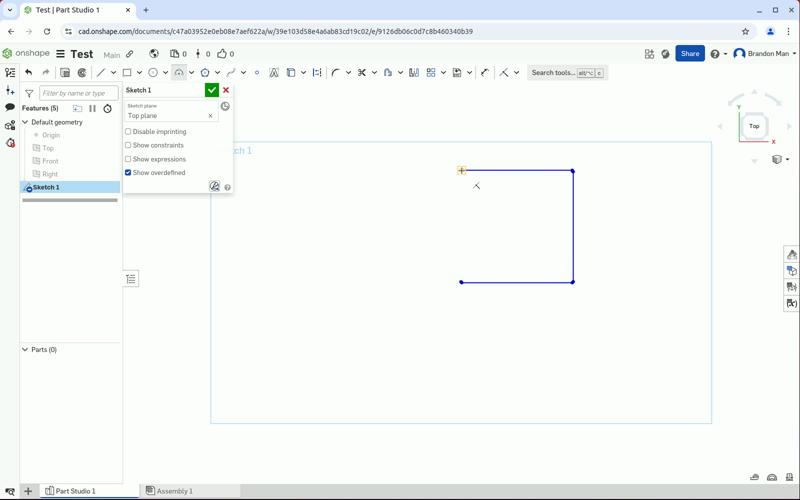
key_down(shift)
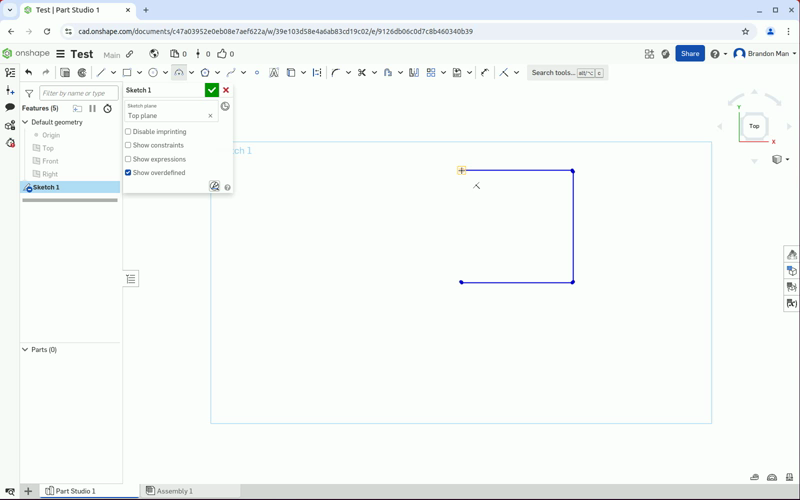
mouse_move(460, 171)
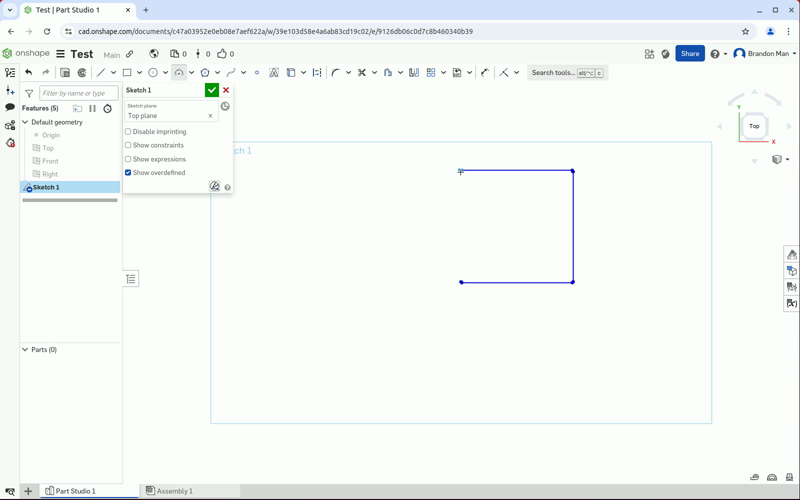
scroll(6)
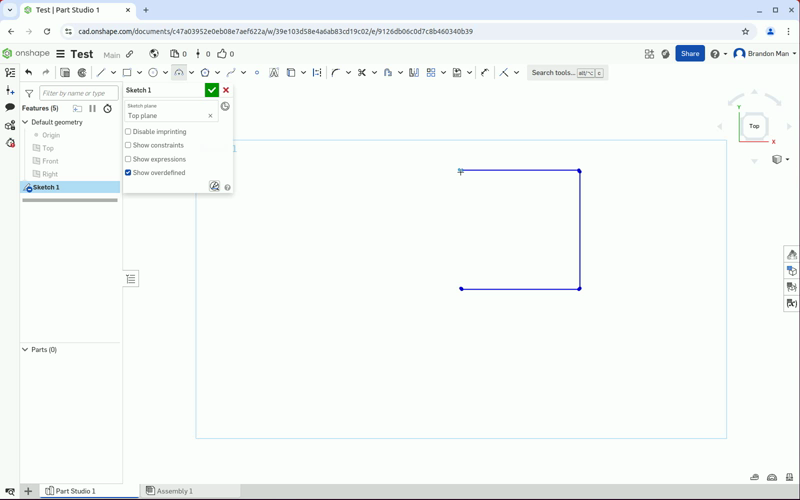
scroll(6)
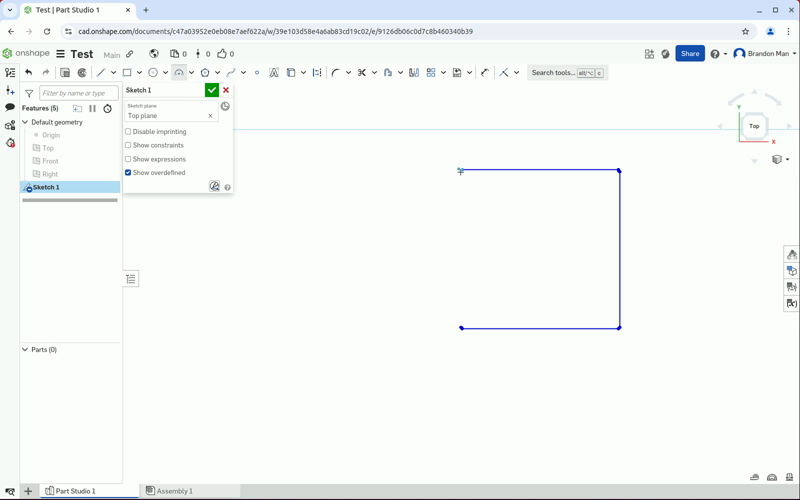
scroll(6)
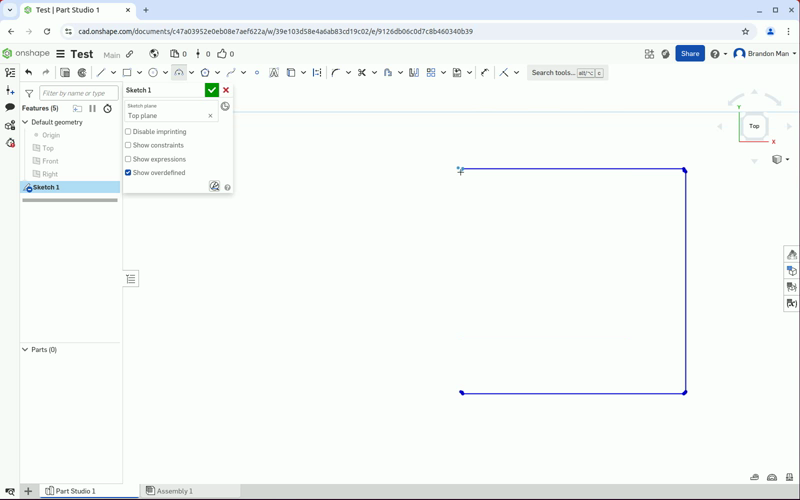
scroll(6)
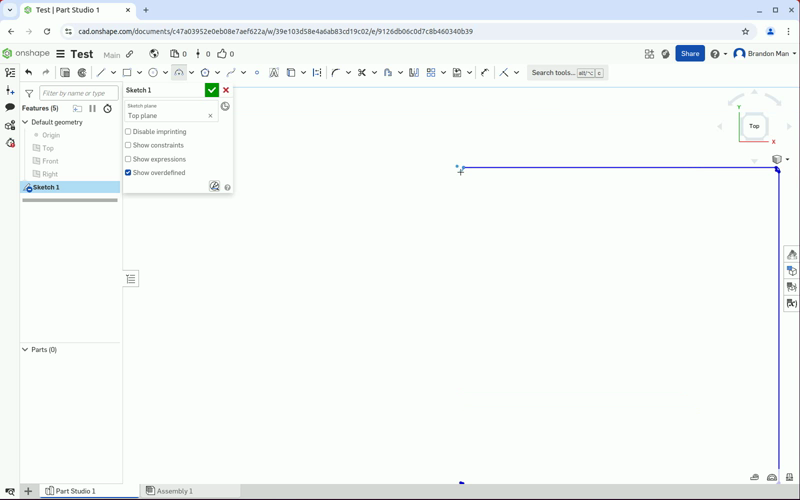
scroll(6)
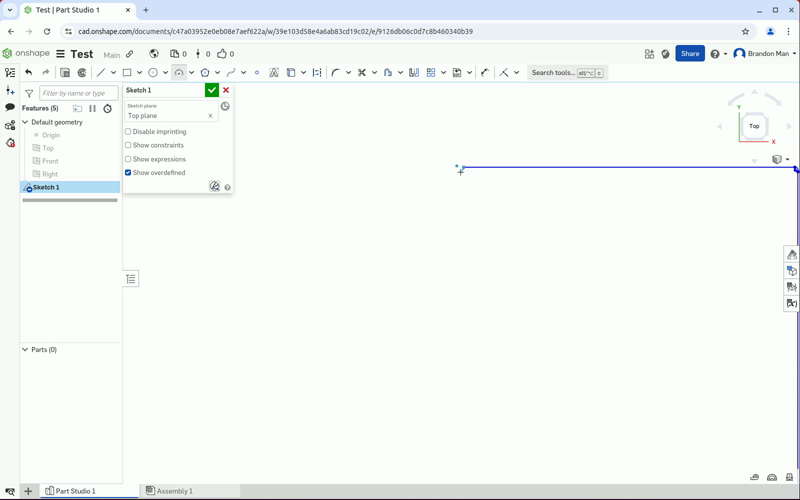
scroll(6)
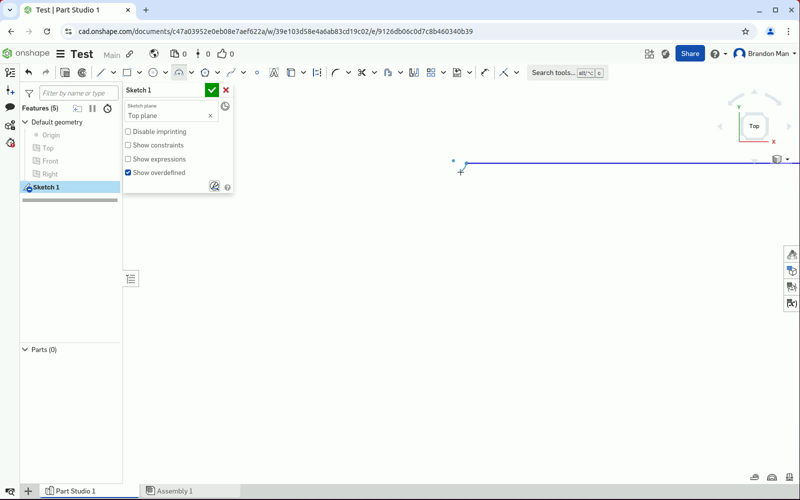
scroll(6)
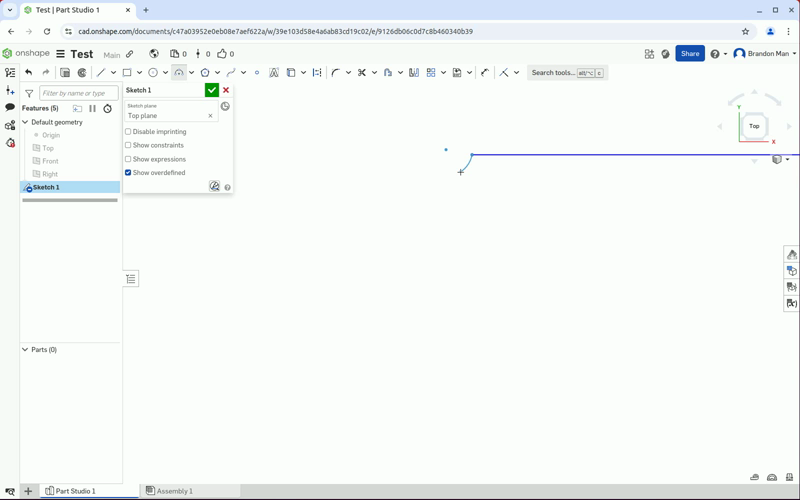
click(460, 171)
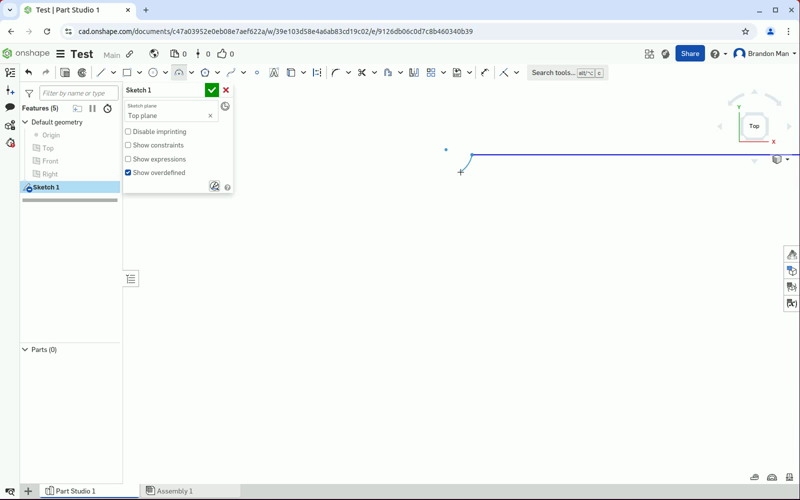
scroll(-6)
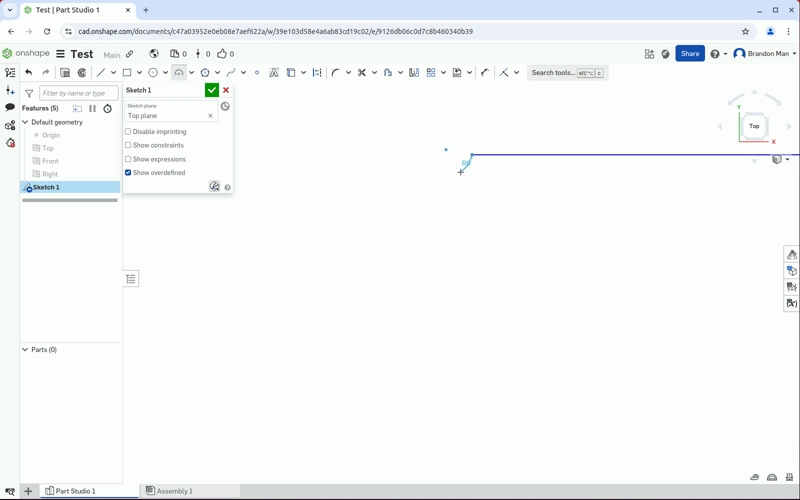
scroll(-6)
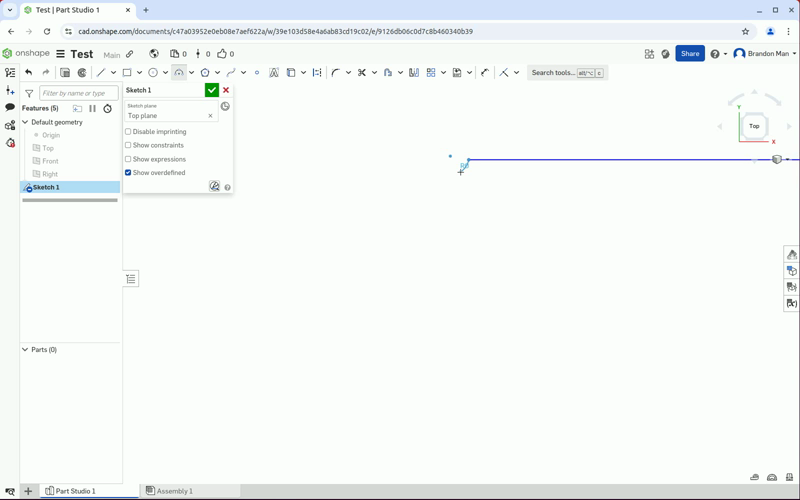
scroll(-6)
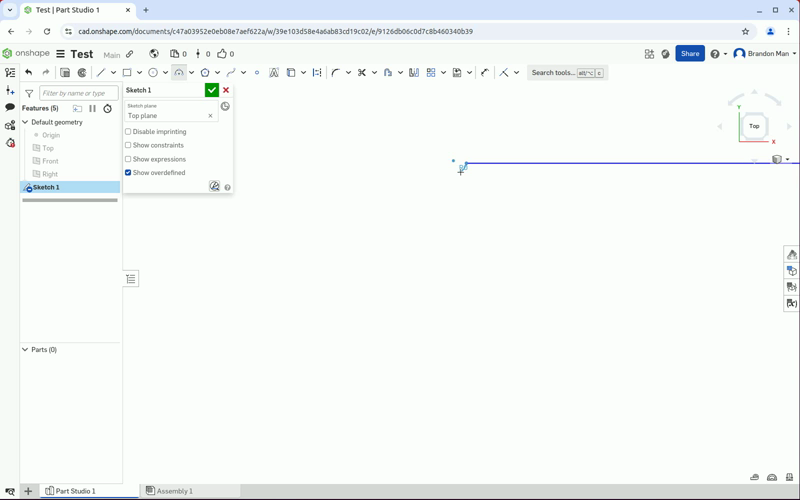
scroll(-6)
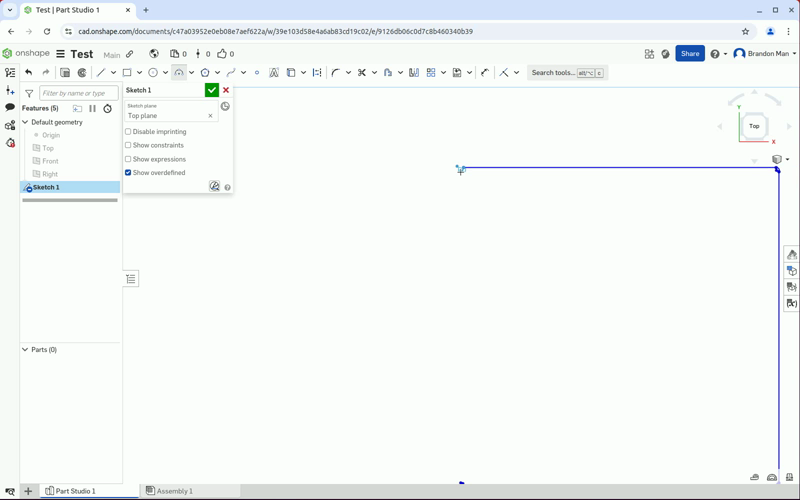
scroll(-6)
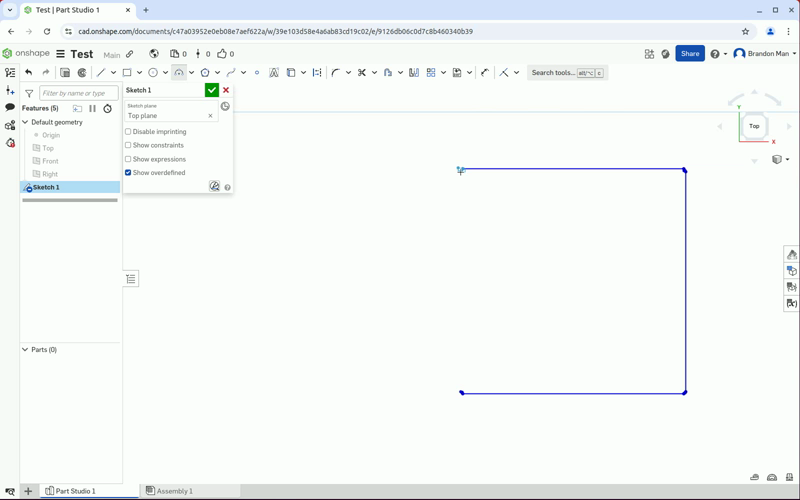
scroll(-6)
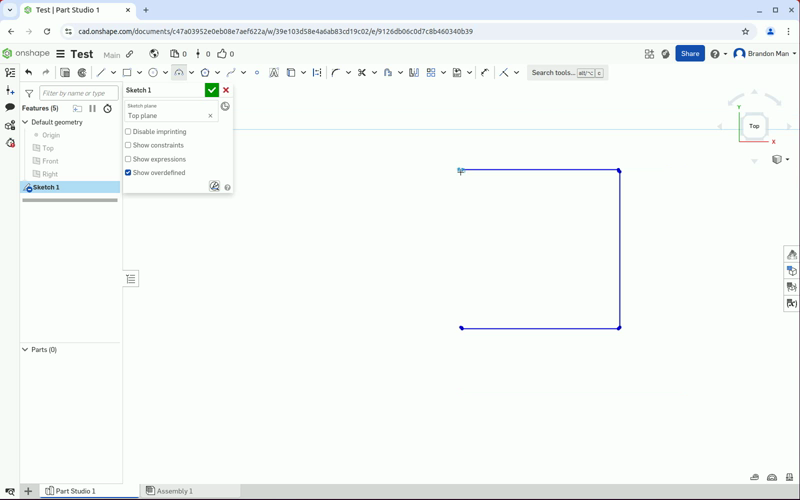
scroll(-6)
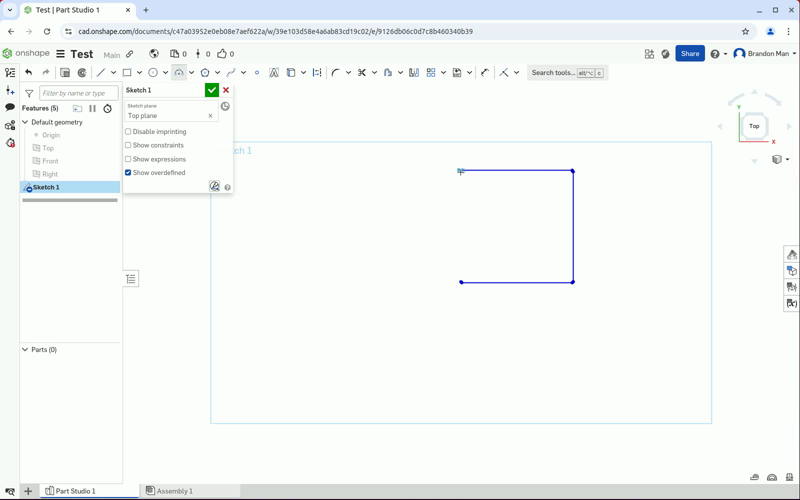
mouse_move(461, 170)
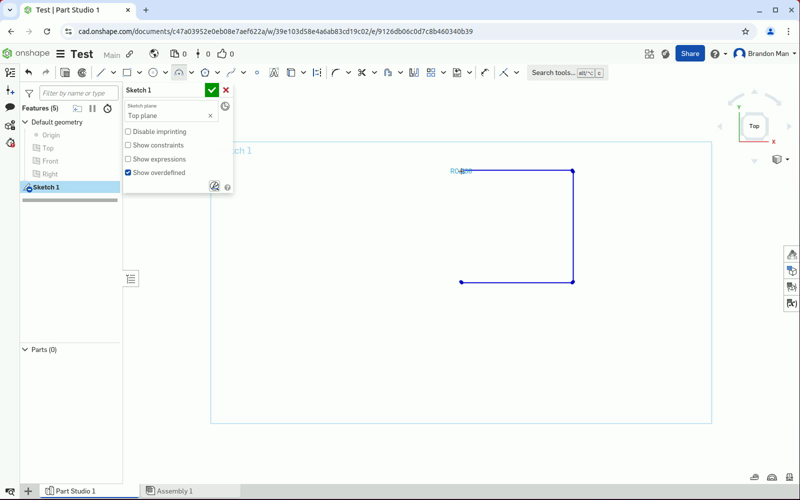
scroll(6)
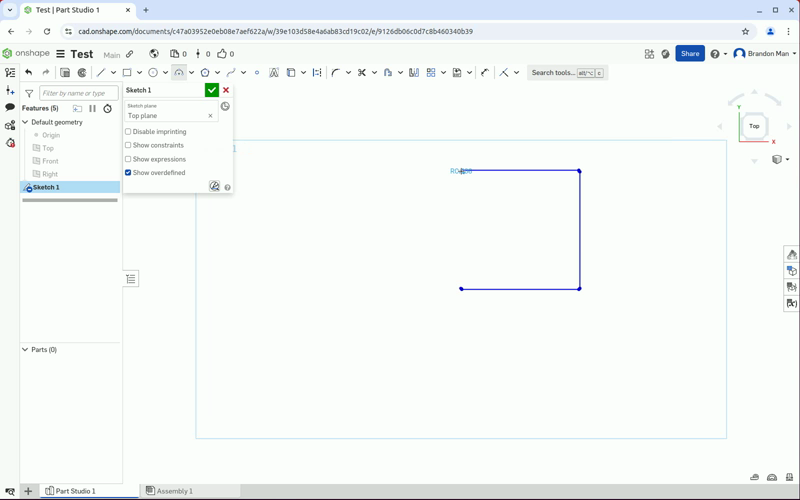
scroll(6)
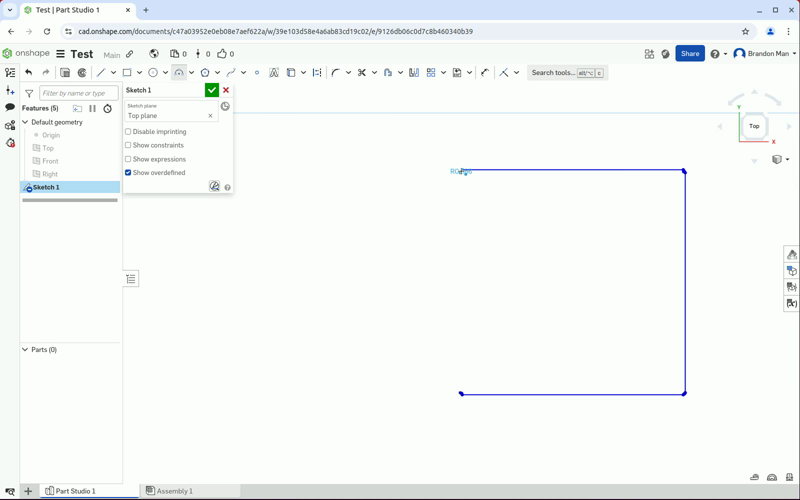
scroll(6)
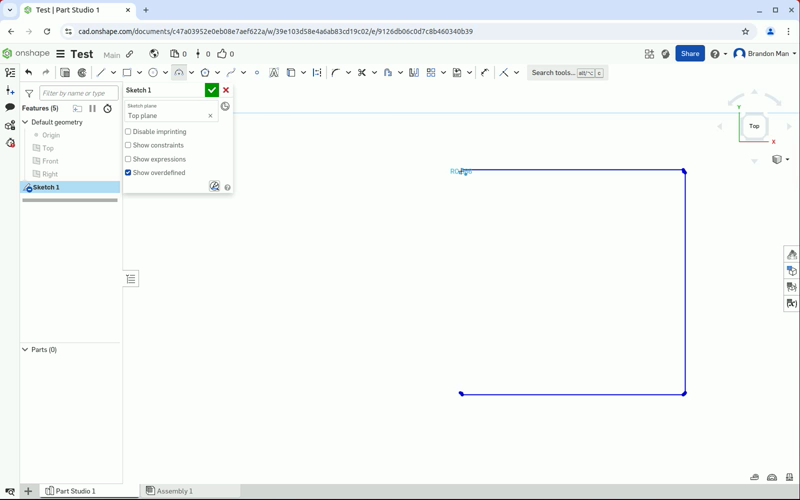
scroll(6)
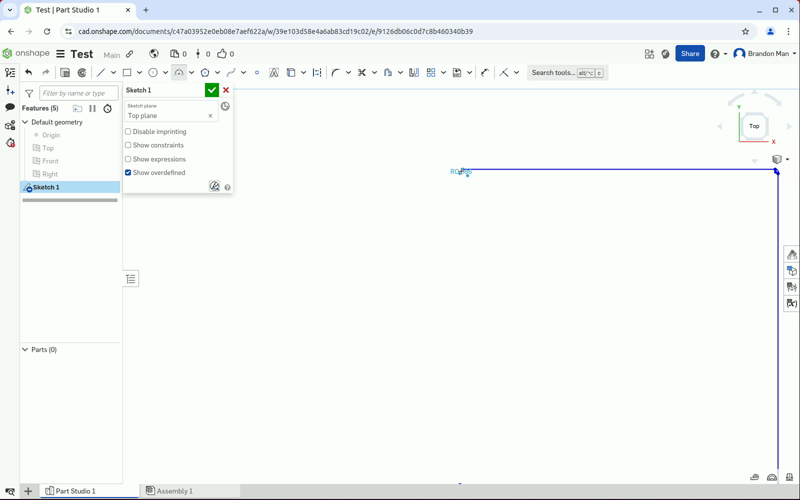
scroll(6)
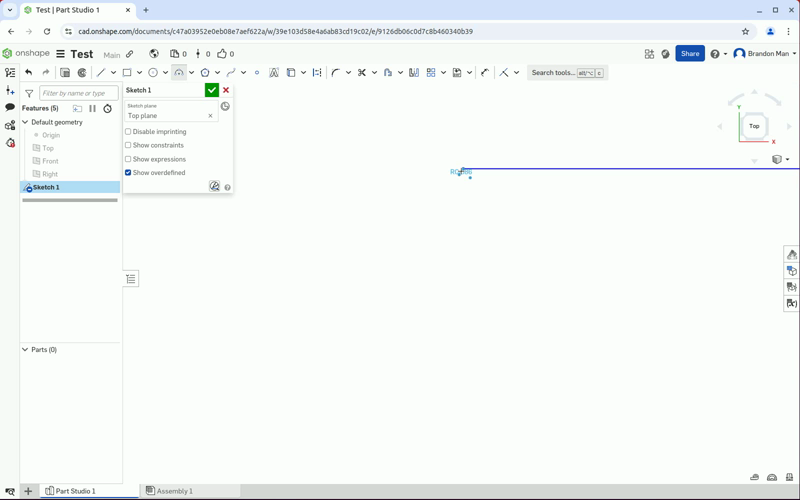
scroll(6)
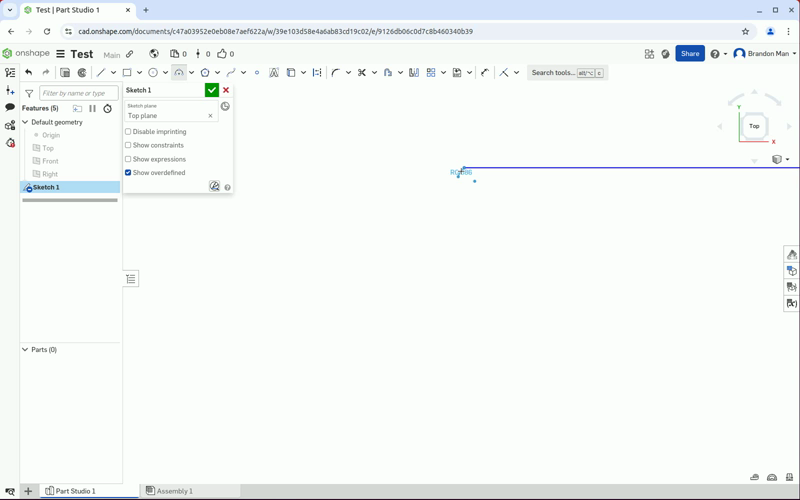
scroll(6)
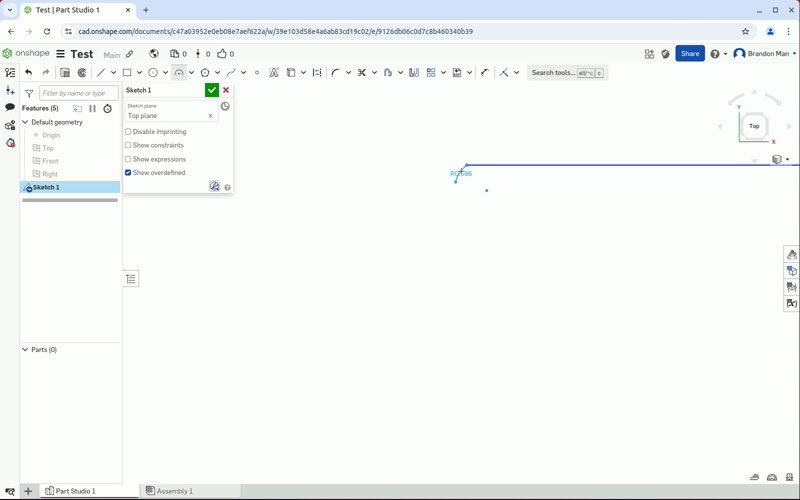
click(461, 170)
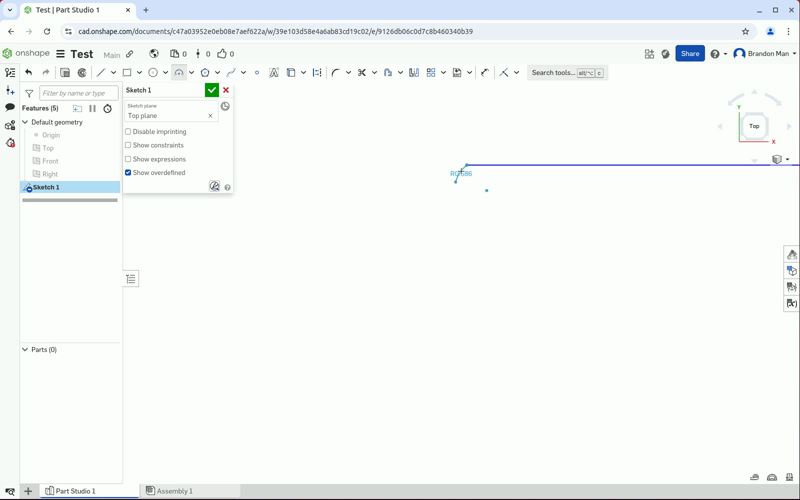
scroll(-6)
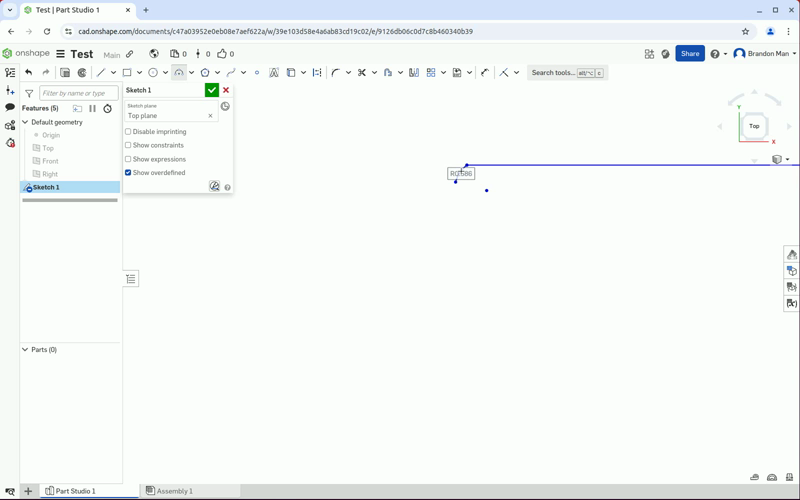
scroll(-6)
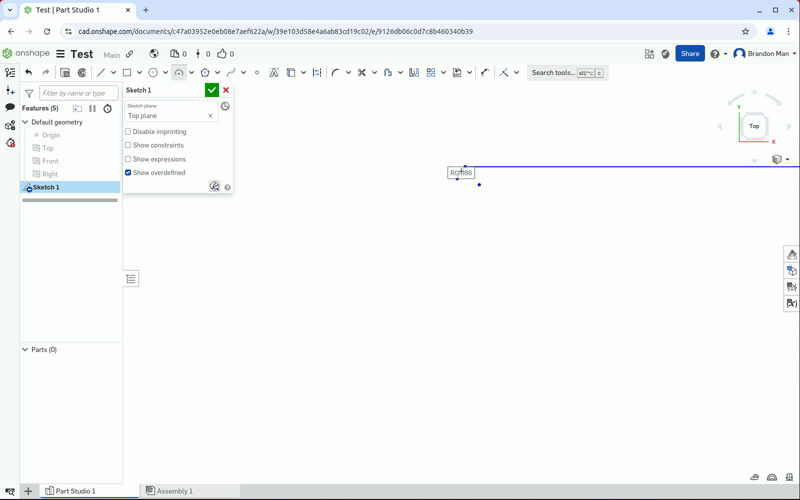
scroll(-6)
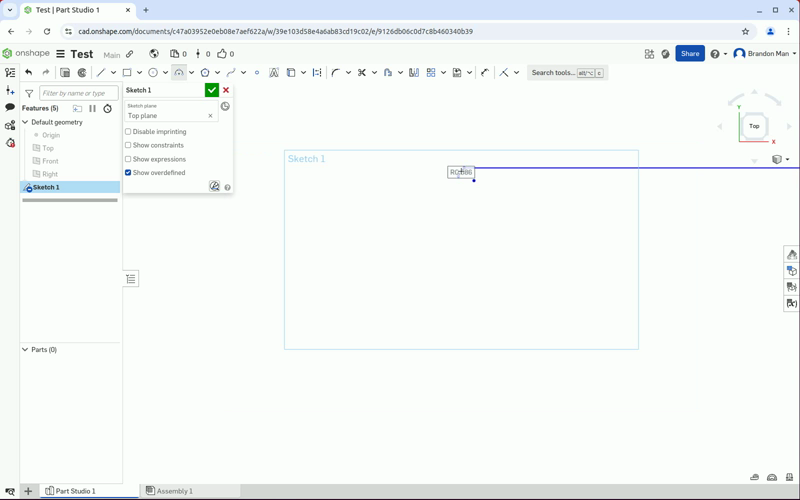
scroll(-6)
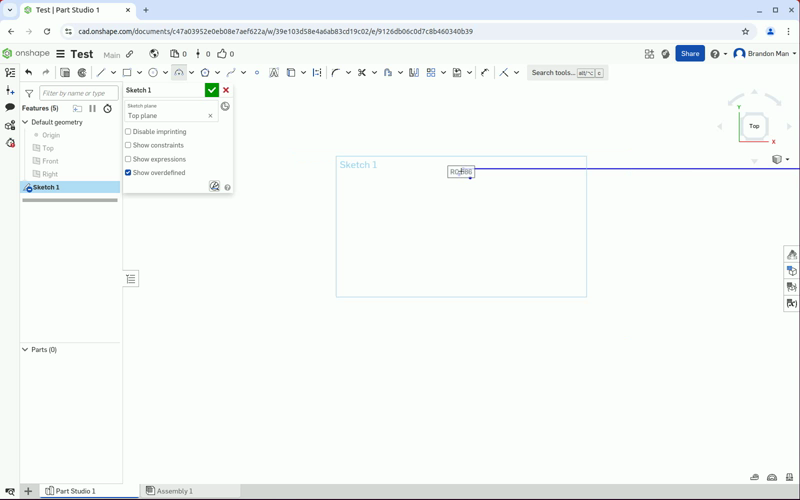
scroll(-6)
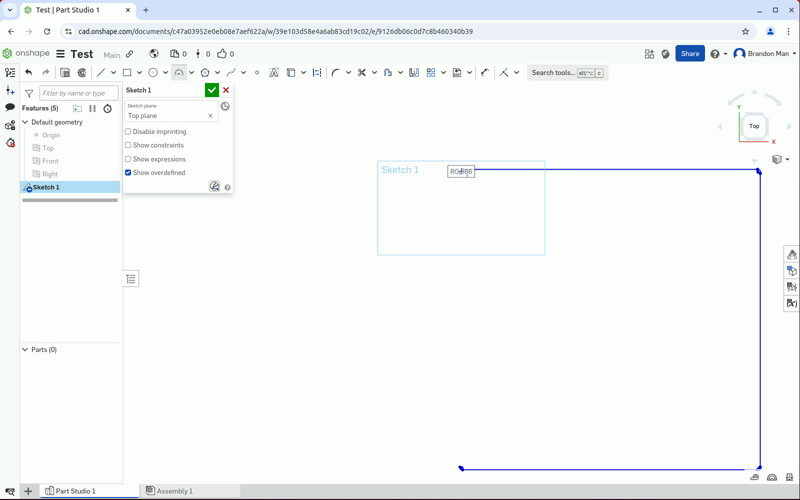
scroll(-6)
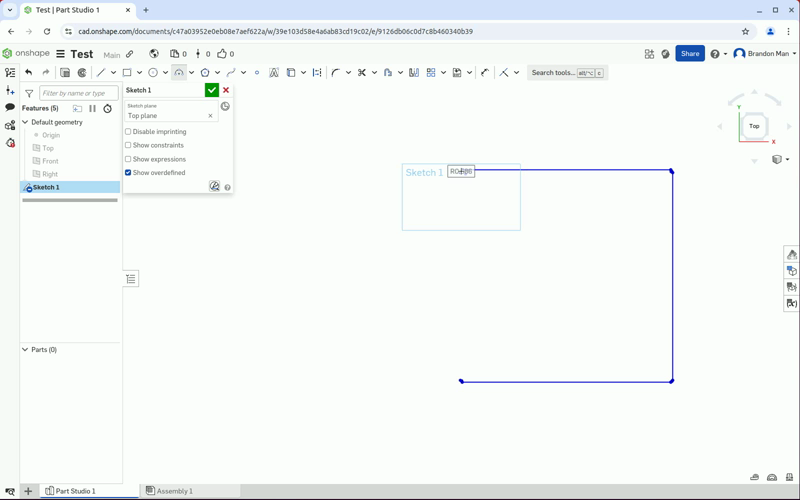
scroll(-6)
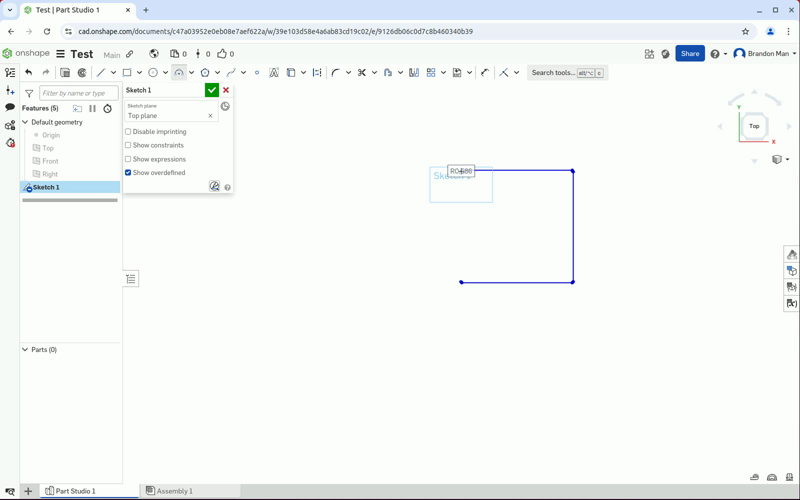
key_up(shift)
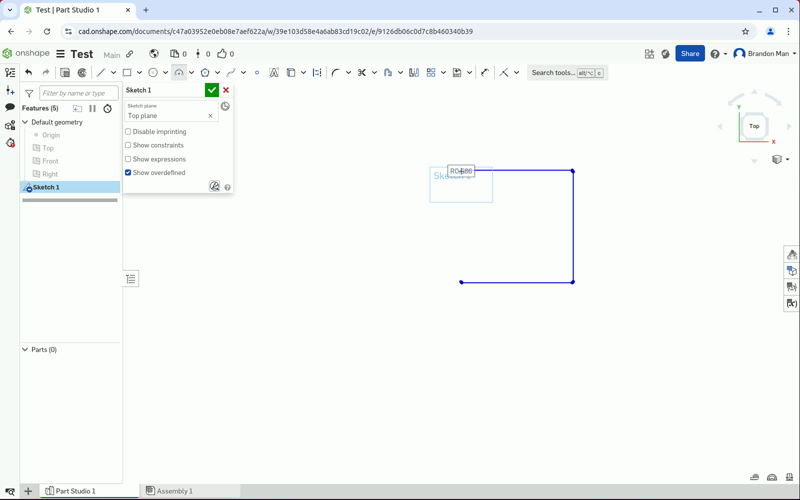
key(esc)
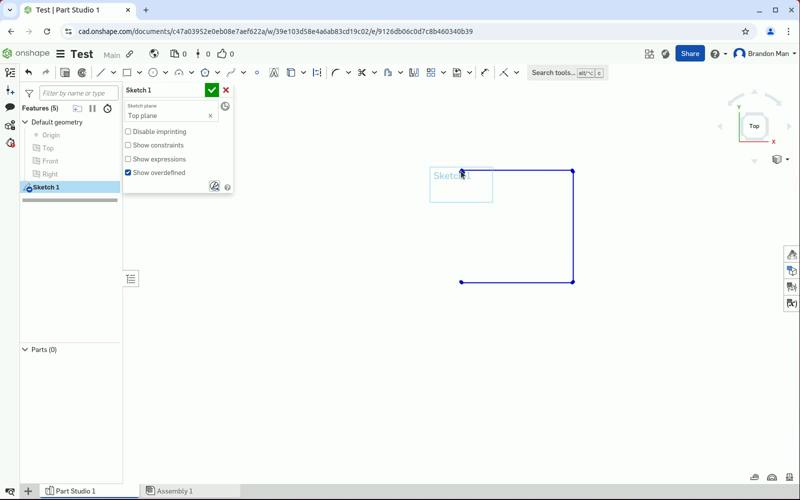
key(l)
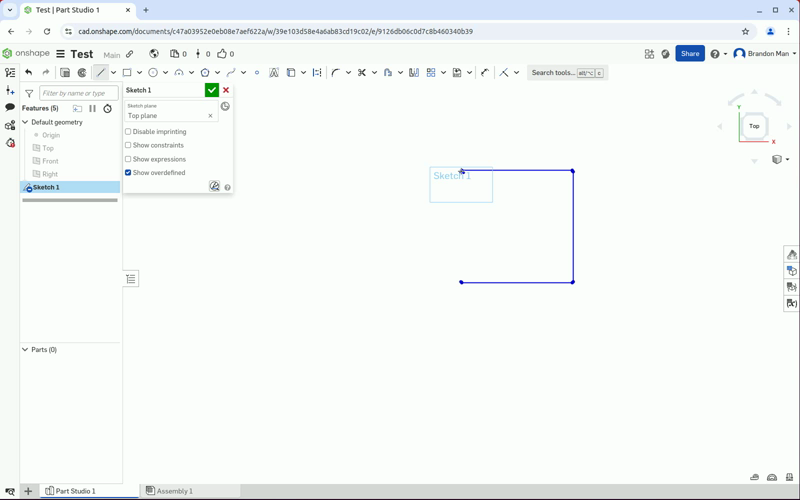
mouse_move(460, 171)
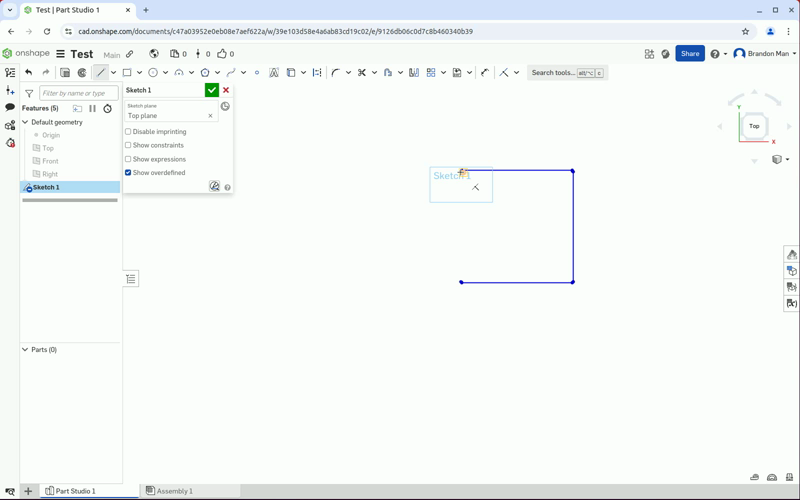
scroll(6)
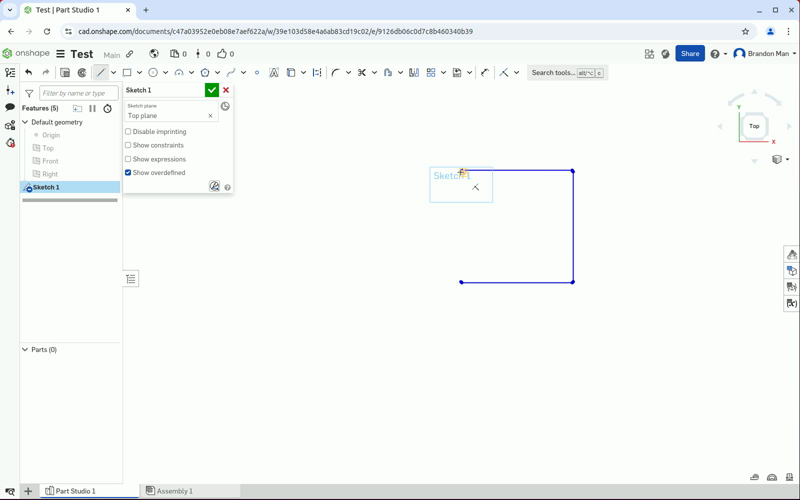
scroll(6)
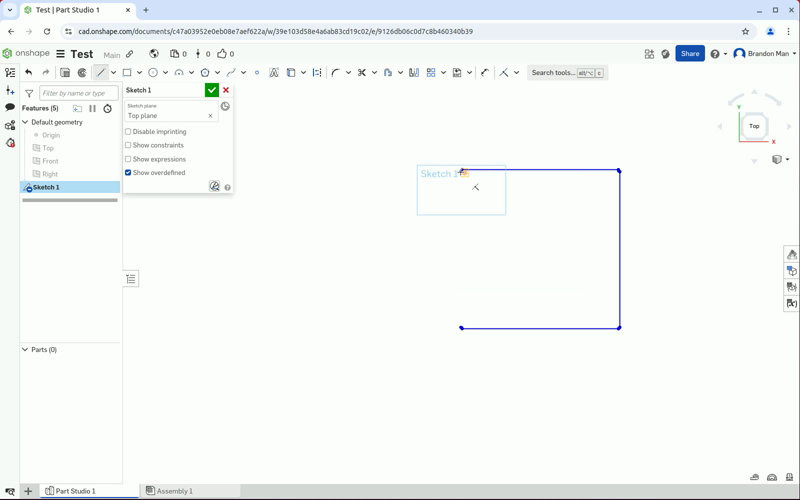
scroll(6)
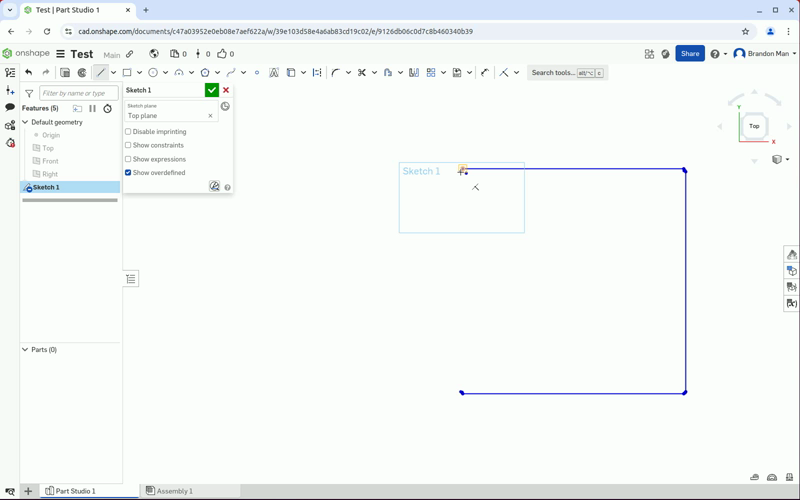
scroll(6)
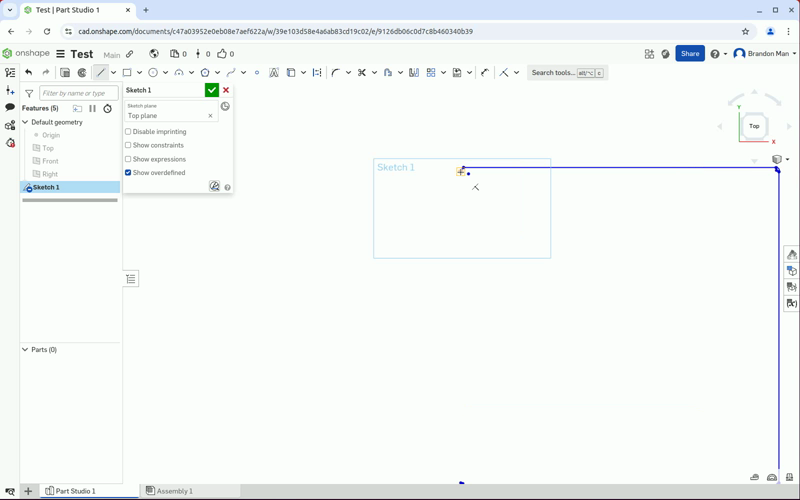
scroll(6)
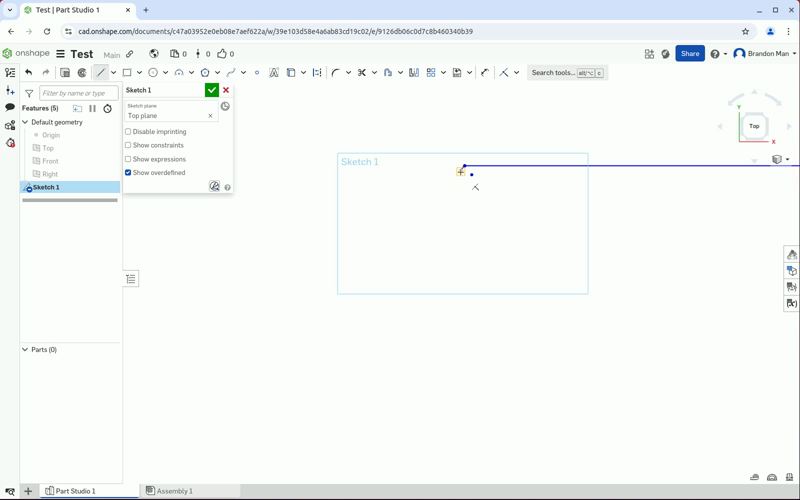
scroll(6)
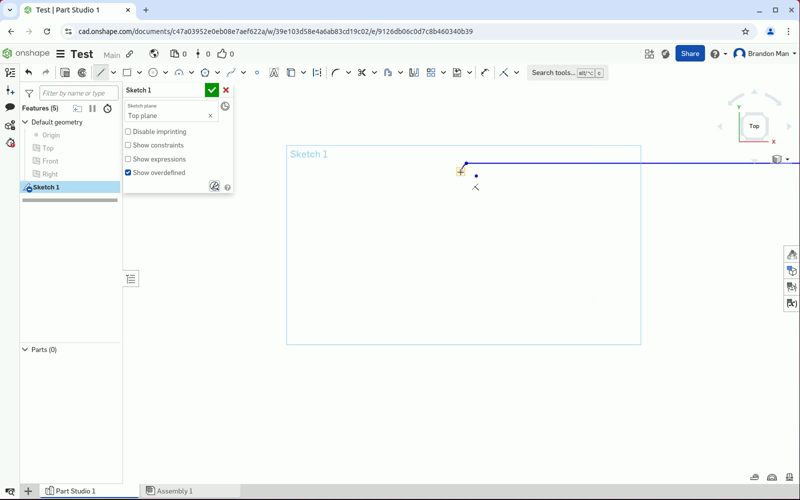
scroll(6)
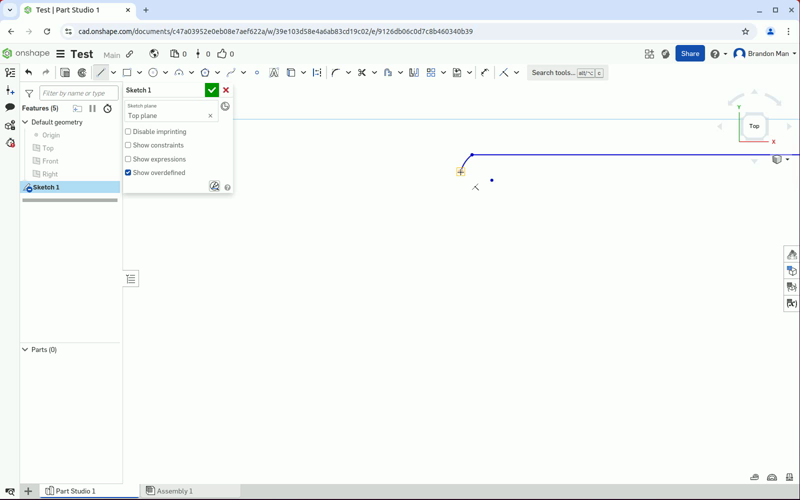
click(460, 171)
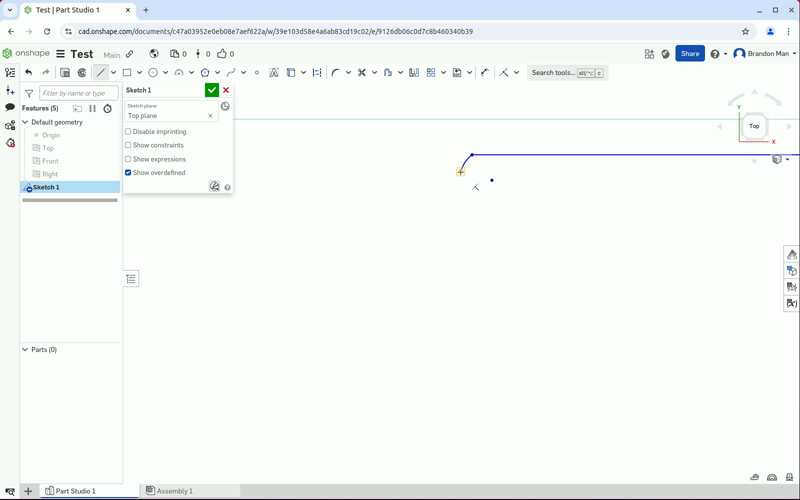
scroll(-6)
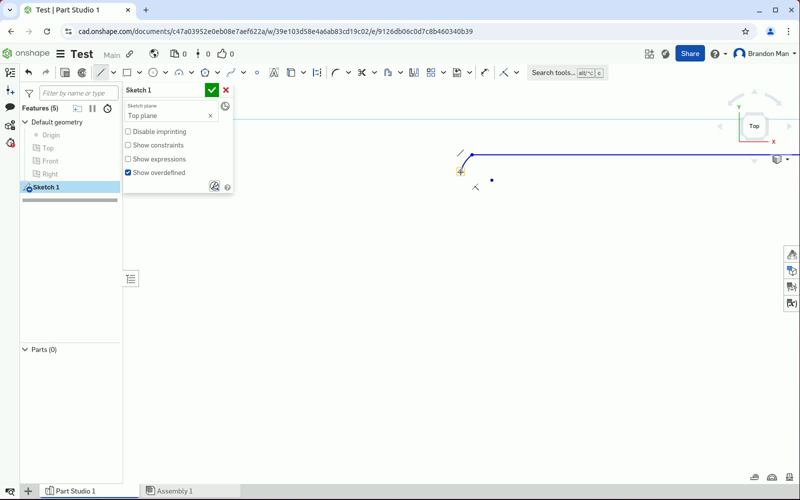
scroll(-6)
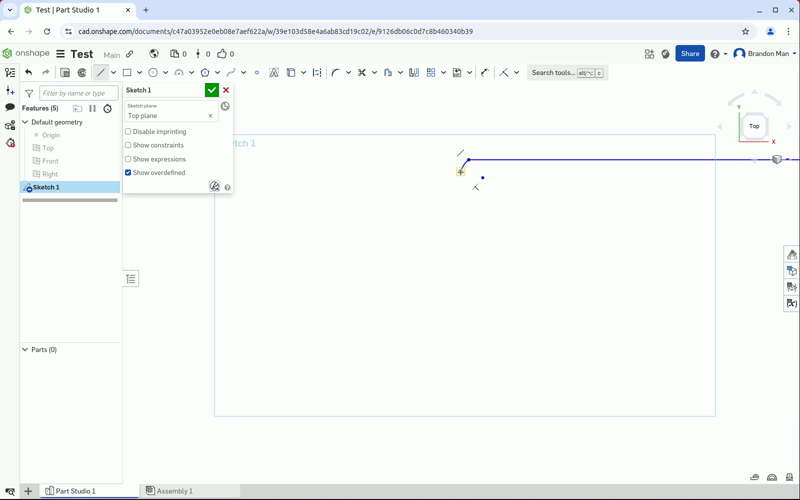
scroll(-6)
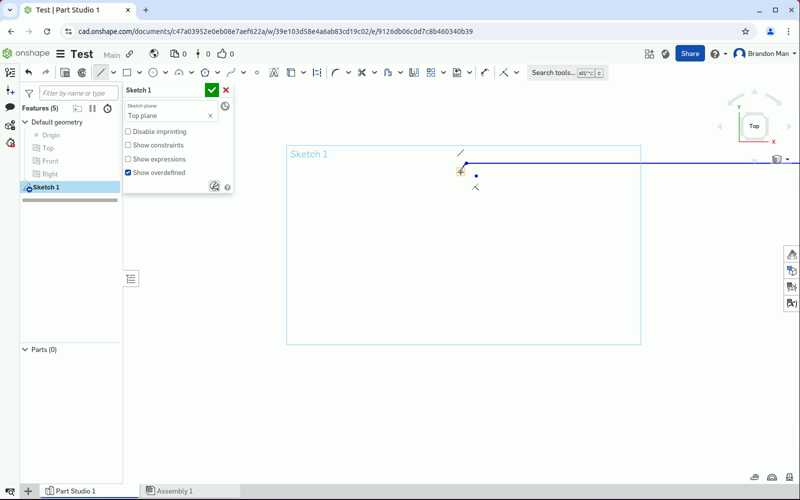
scroll(-6)
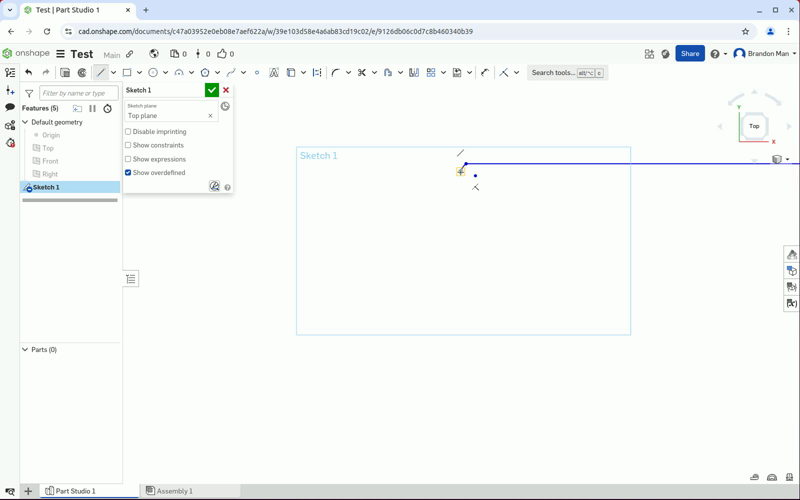
scroll(-6)
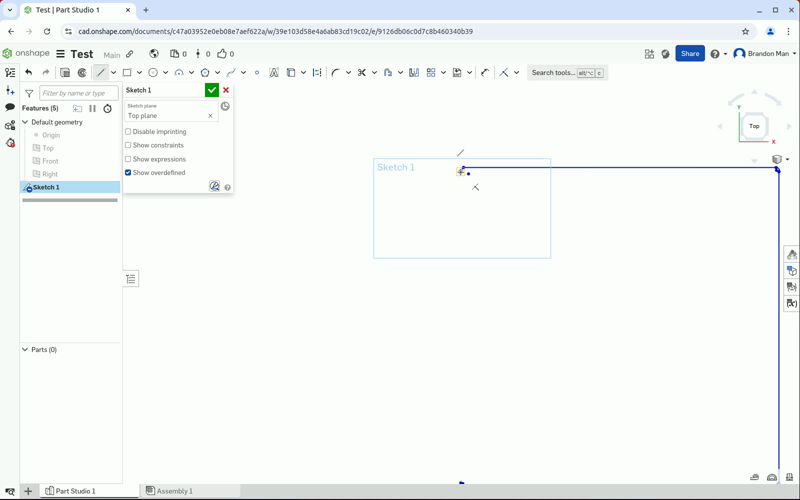
scroll(-6)
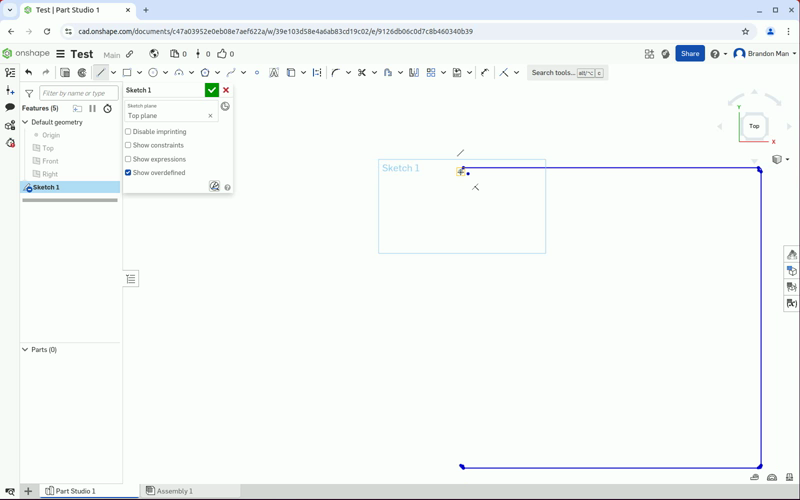
scroll(-6)
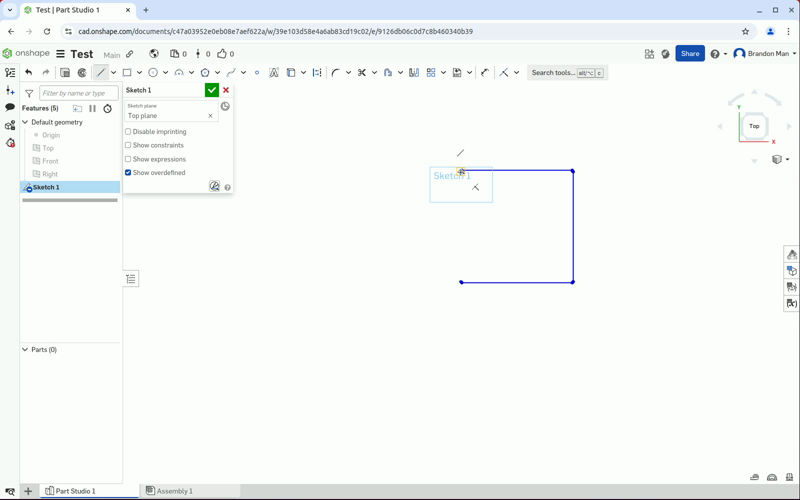
key_down(shift)
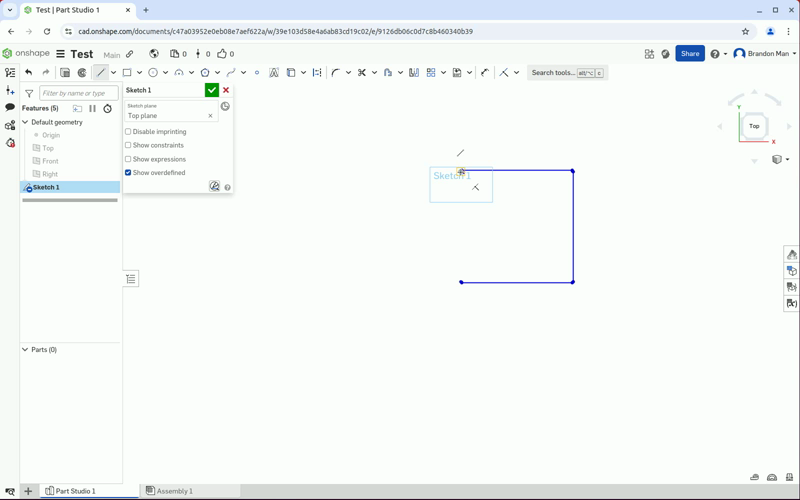
mouse_move(460, 281)
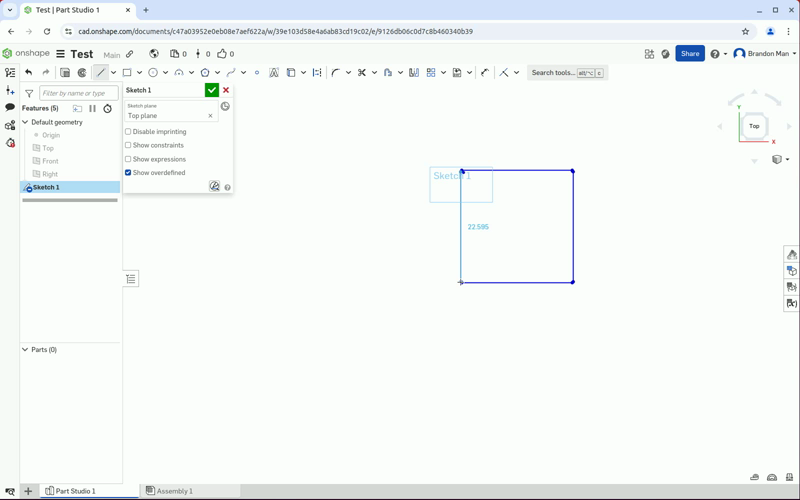
scroll(6)
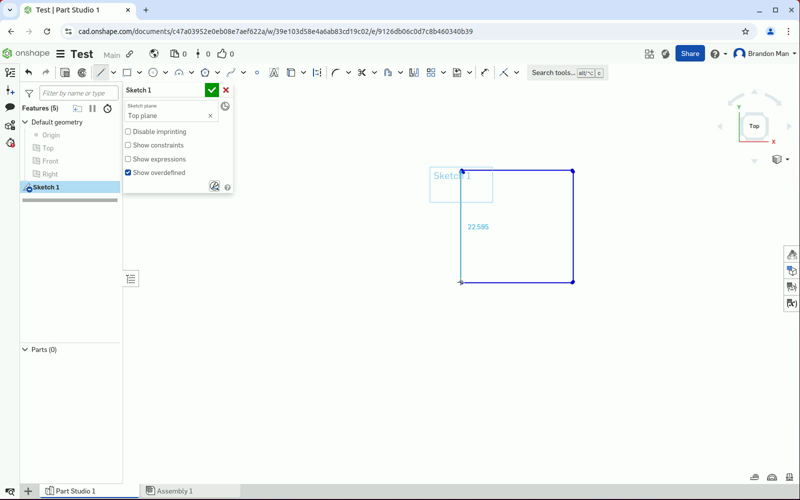
scroll(6)
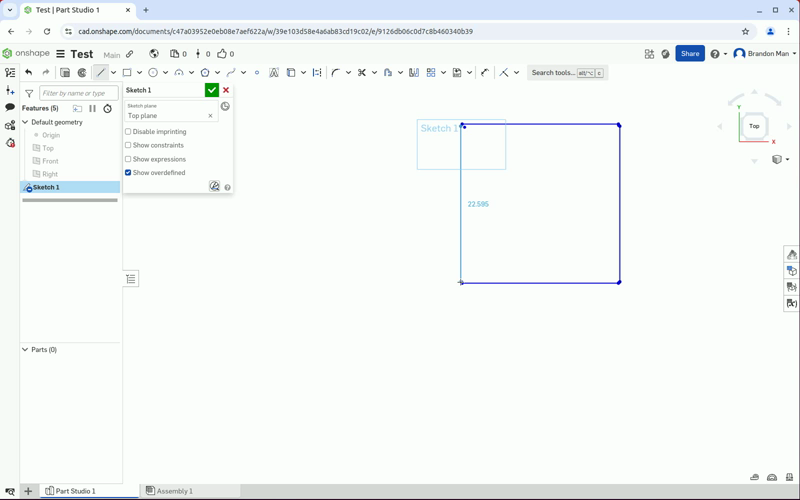
scroll(6)
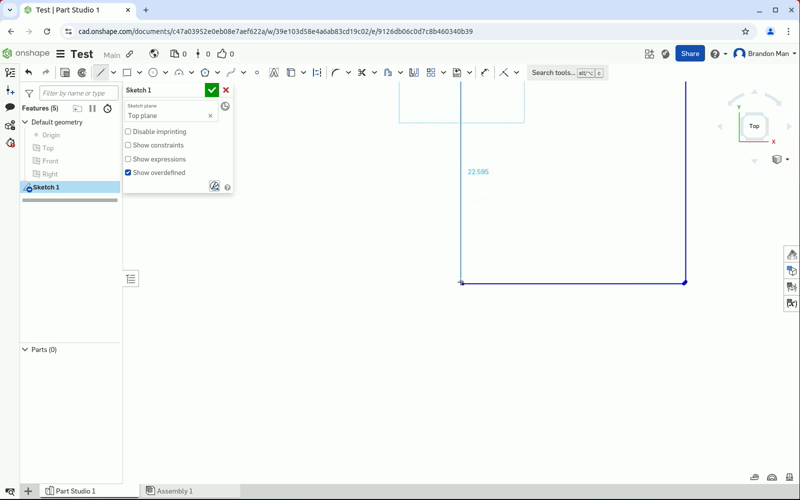
scroll(6)
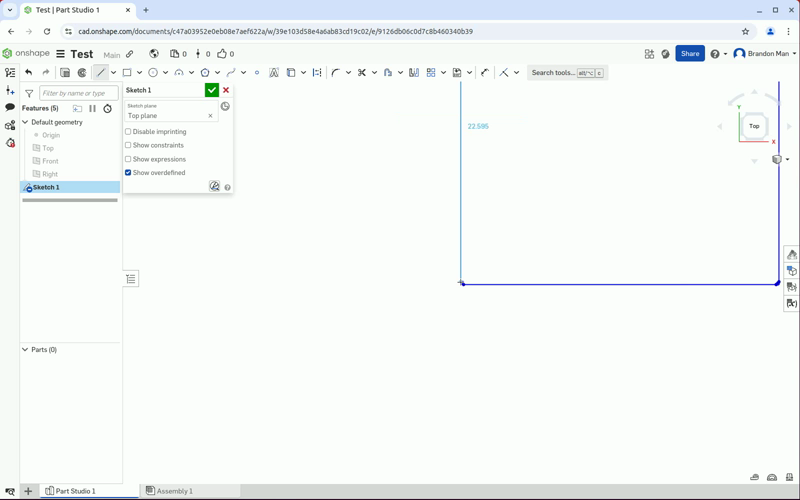
scroll(6)
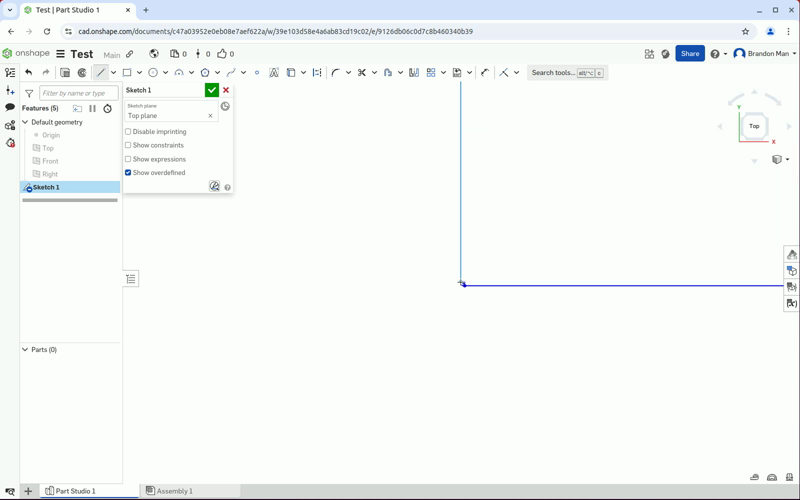
scroll(6)
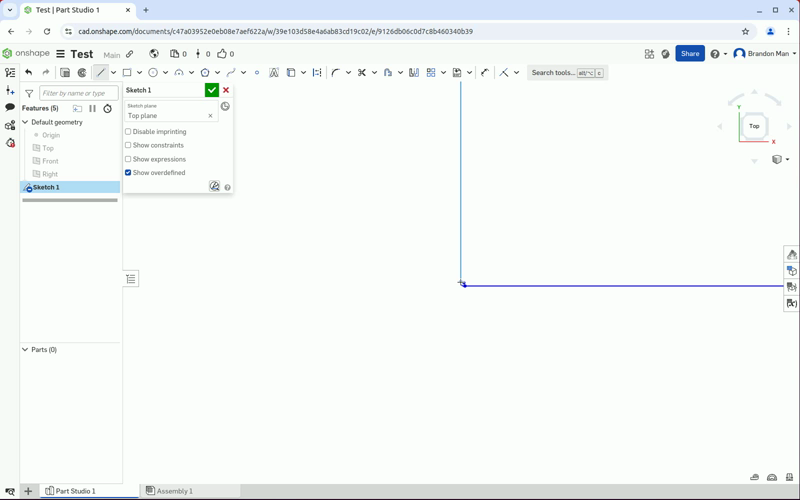
scroll(6)
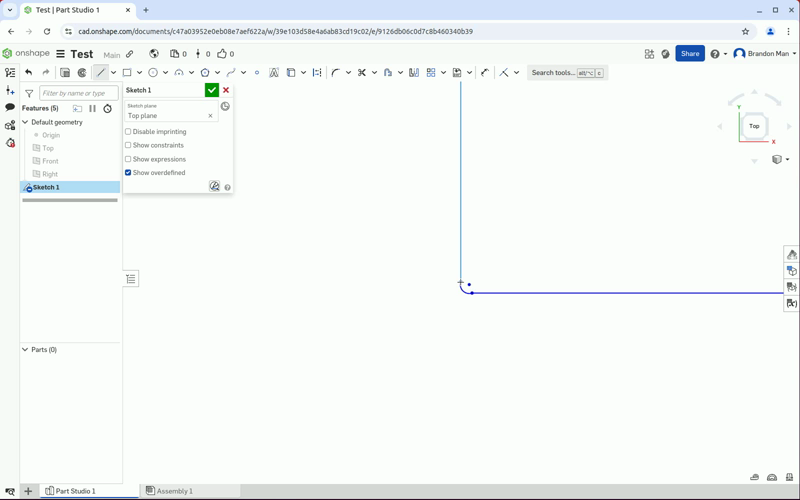
key_up(shift)
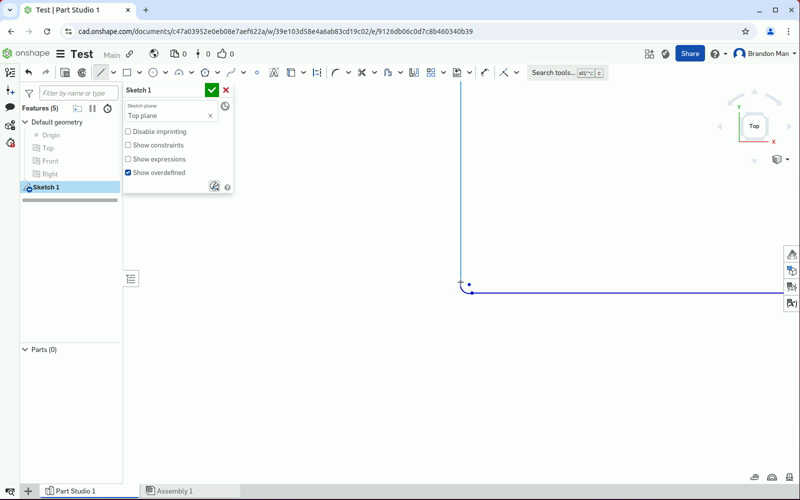
click(460, 281)
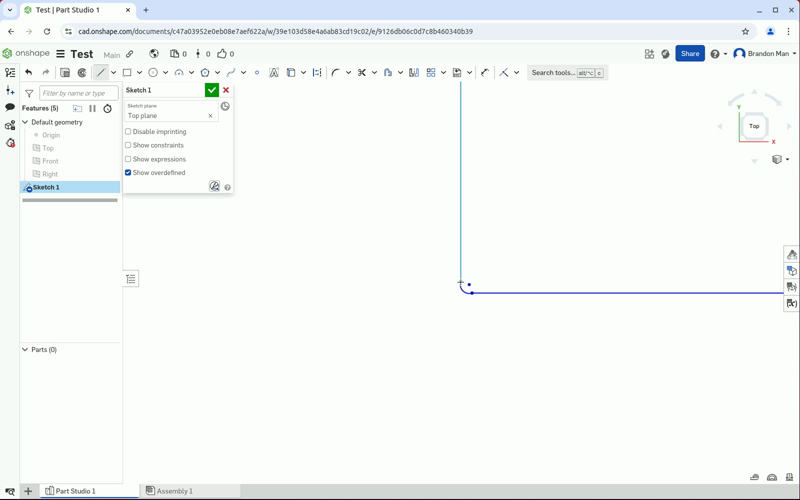
scroll(-6)
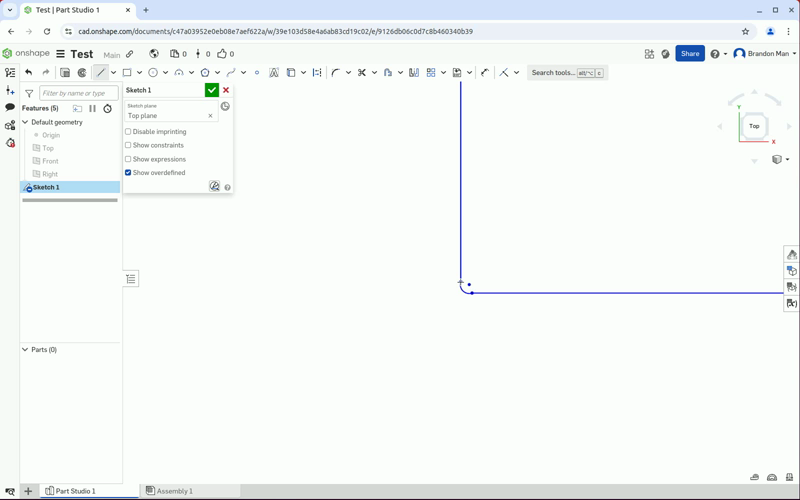
scroll(-6)
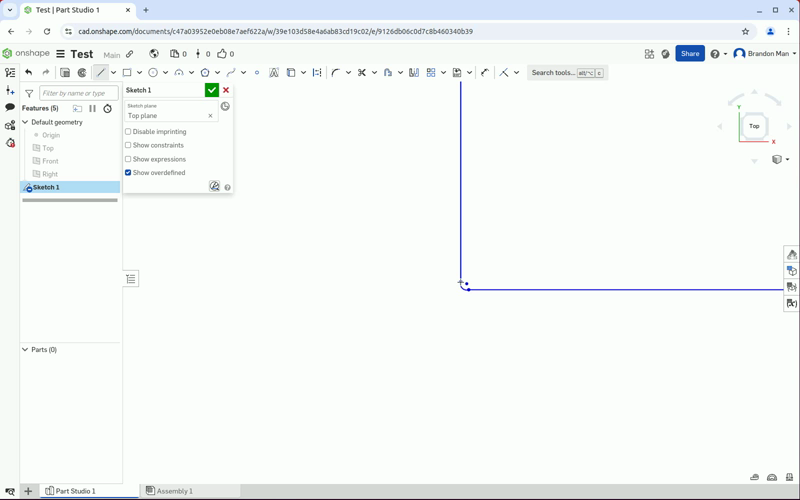
scroll(-6)
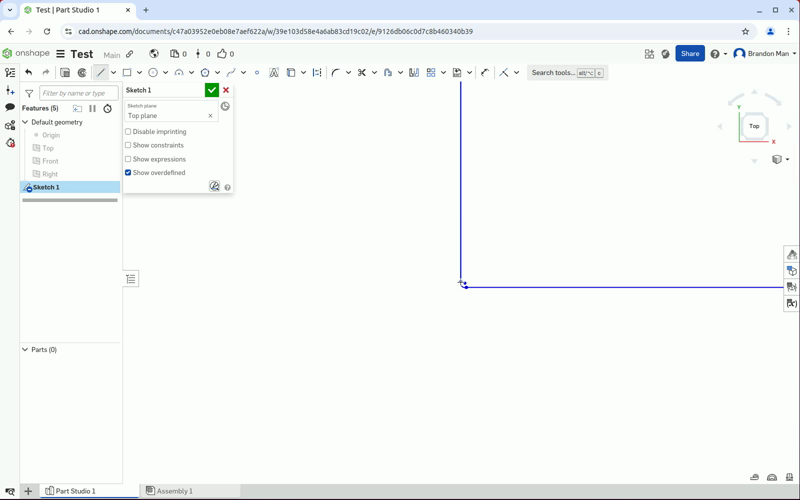
scroll(-6)
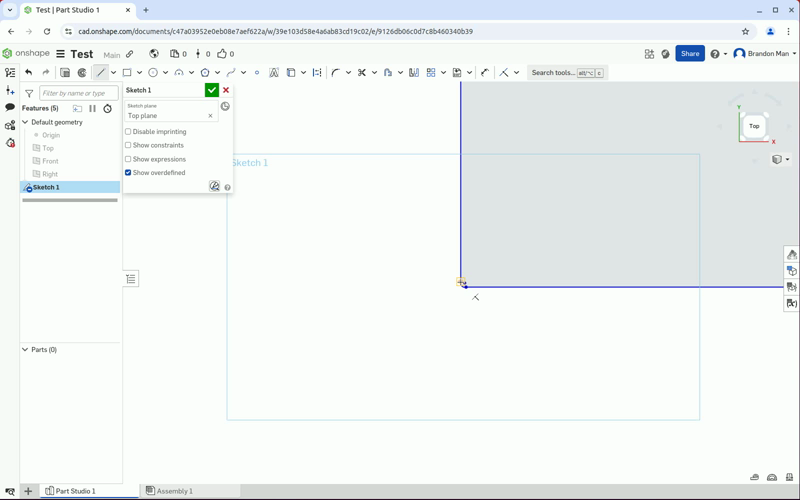
scroll(-6)
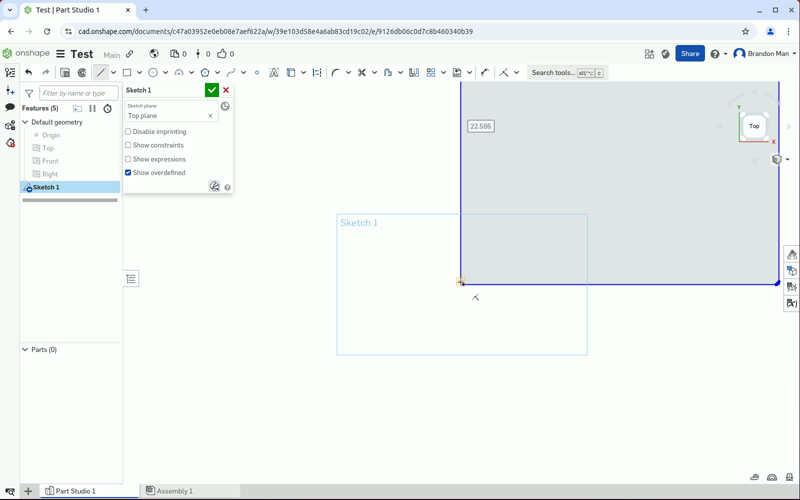
scroll(-6)
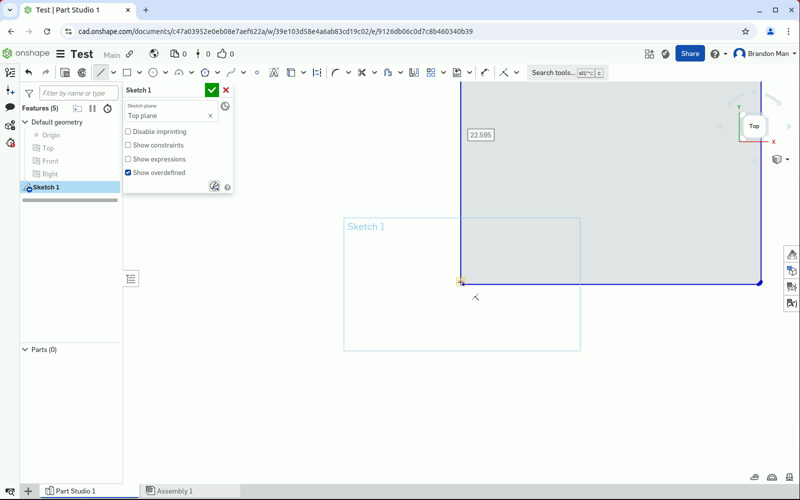
scroll(-6)
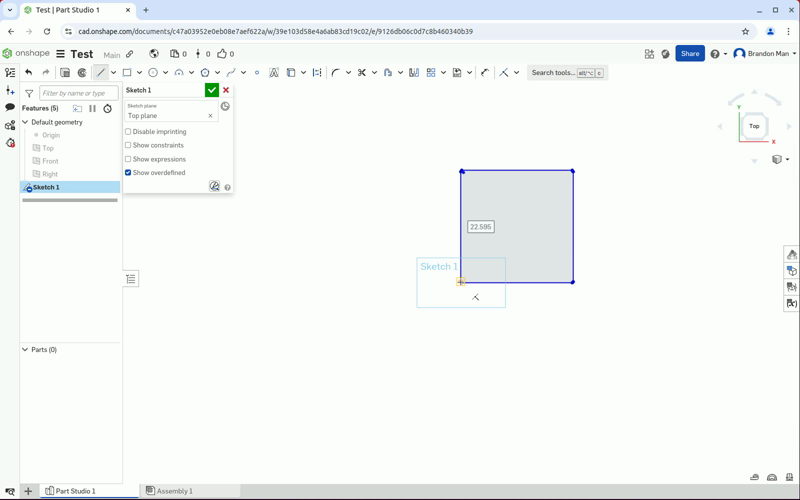
key(esc)
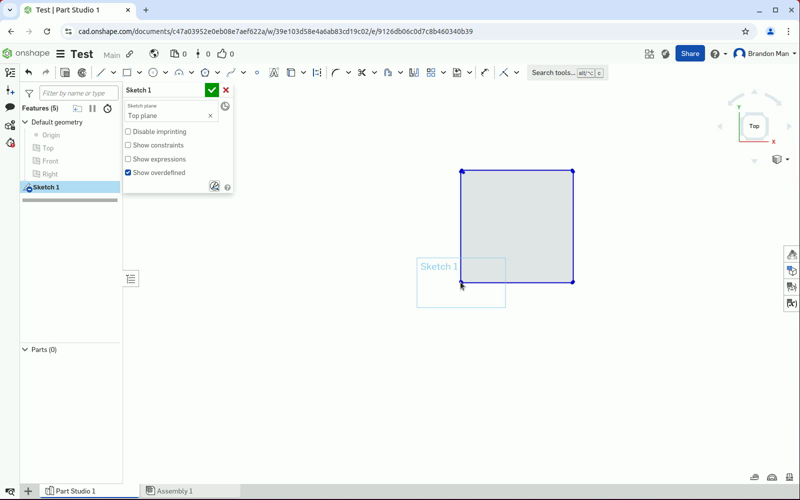
mouse_move(530, 222)
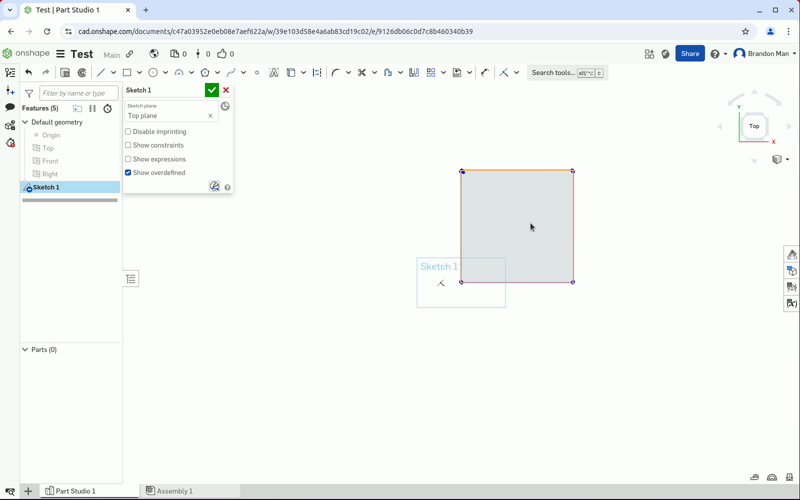
click(530, 222)
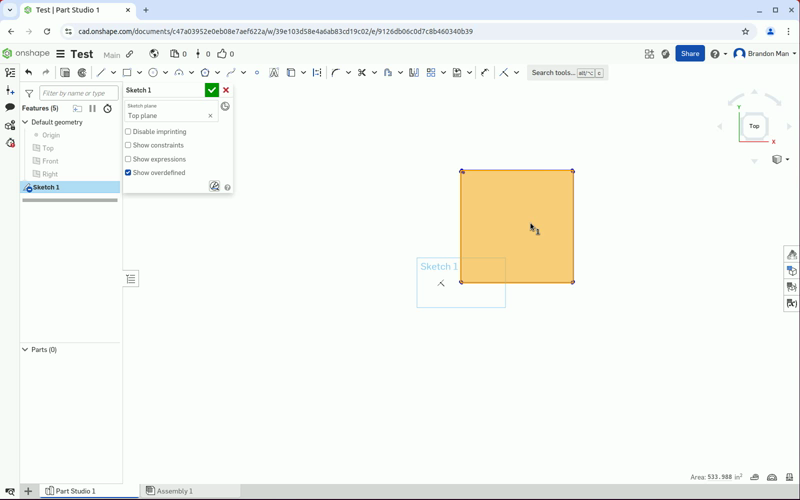
mouse_move(73, 352)
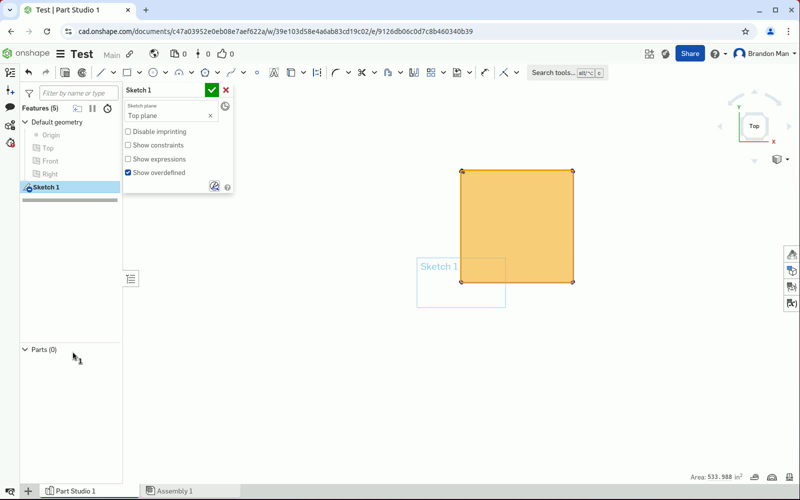
key(shift+y)
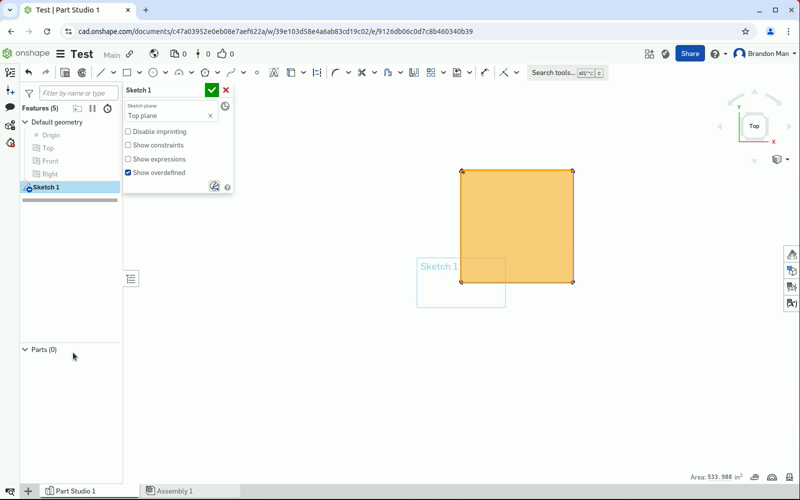
key(shift+e)
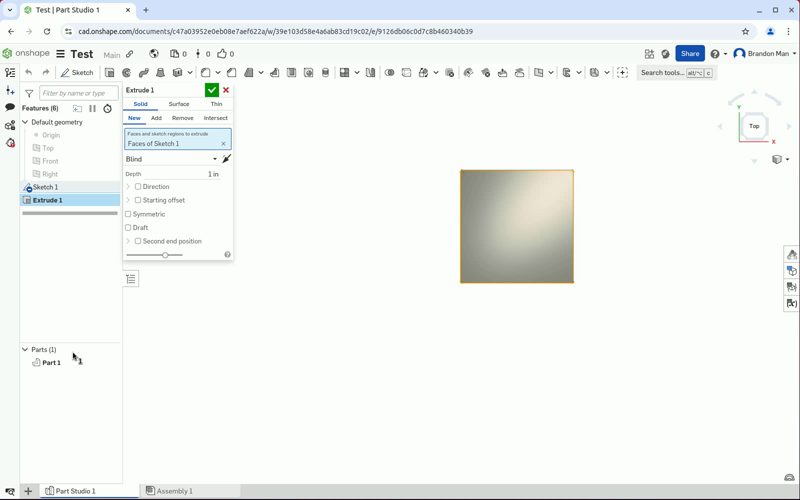
mouse_move(143, 106)
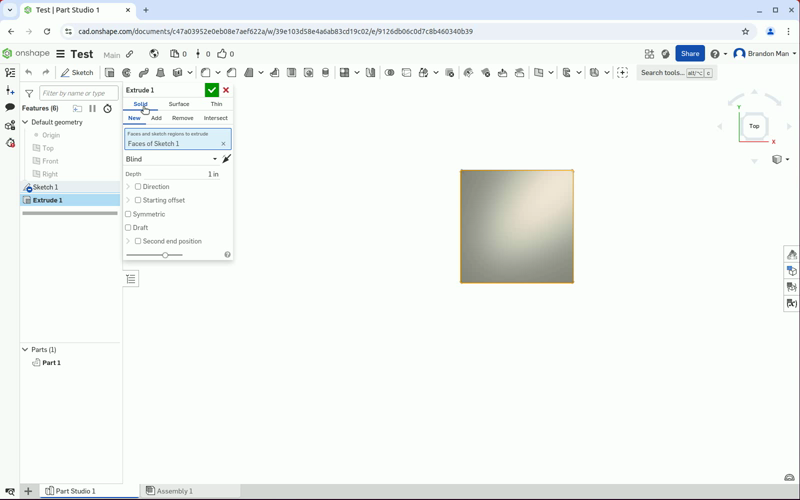
click(143, 106)
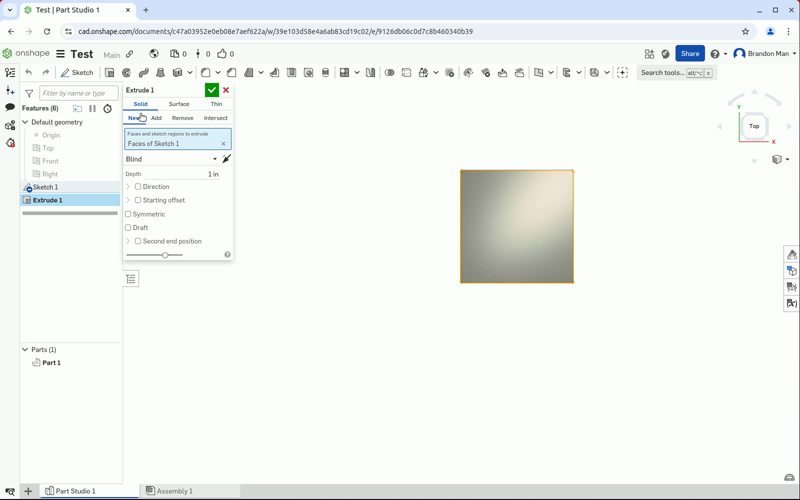
mouse_move(137, 120)
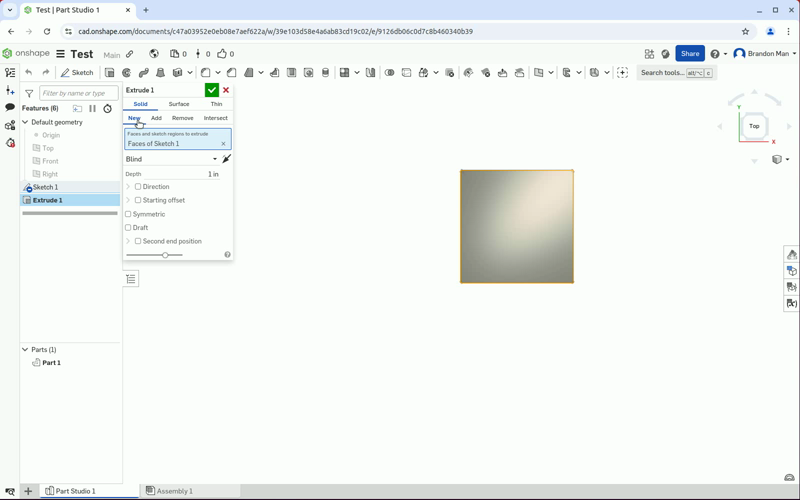
click(137, 120)
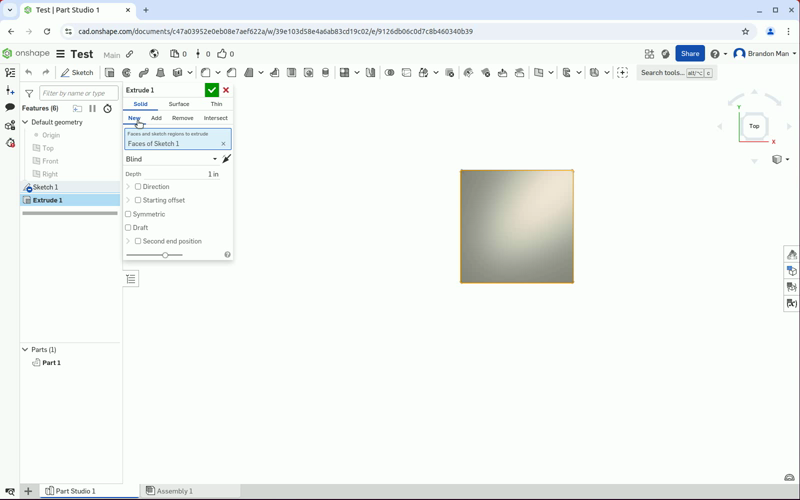
key(tab, 4)
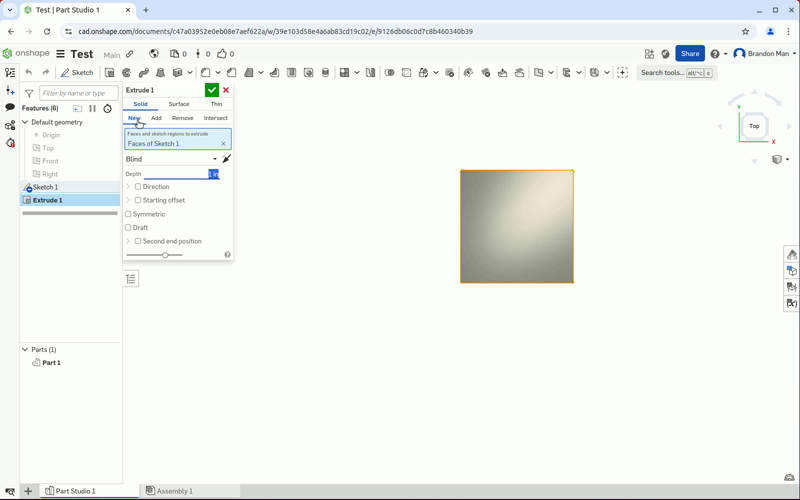
text(0.722)
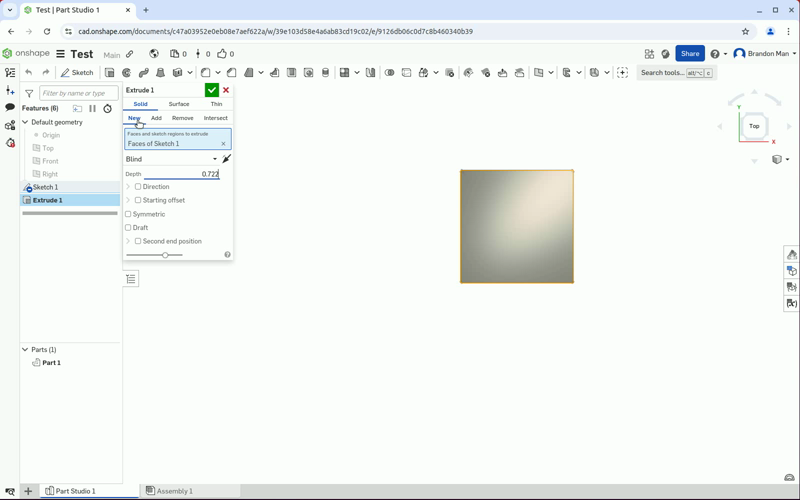
key(enter)
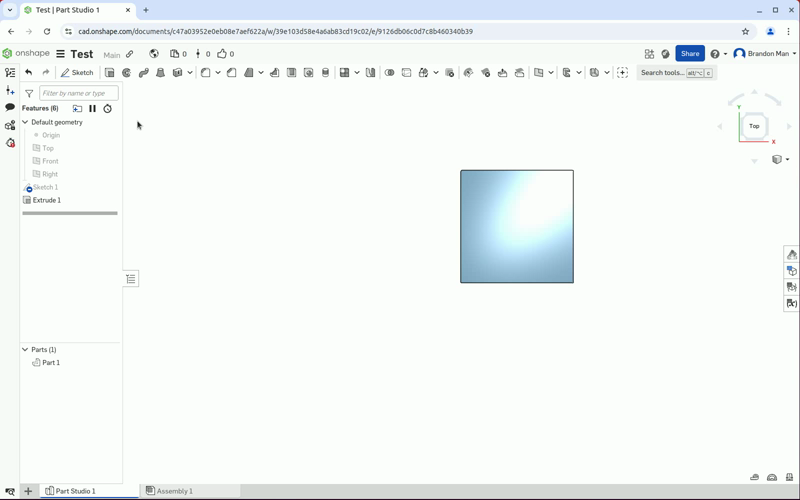
key(shift+h)
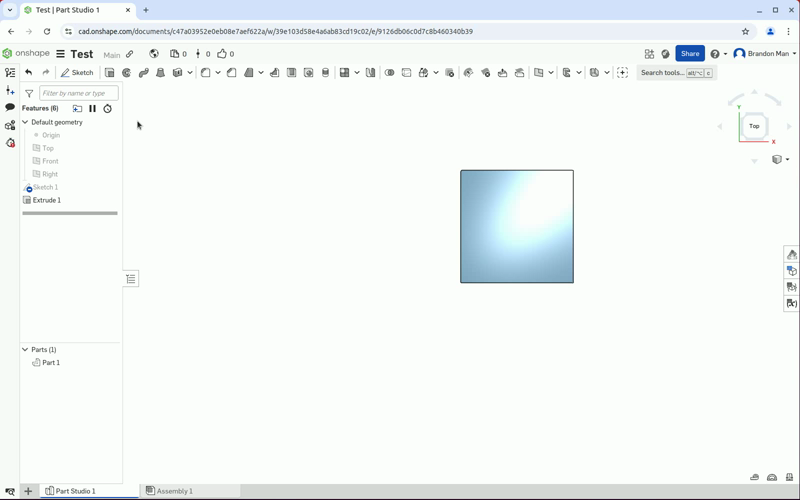
key(shift+h)
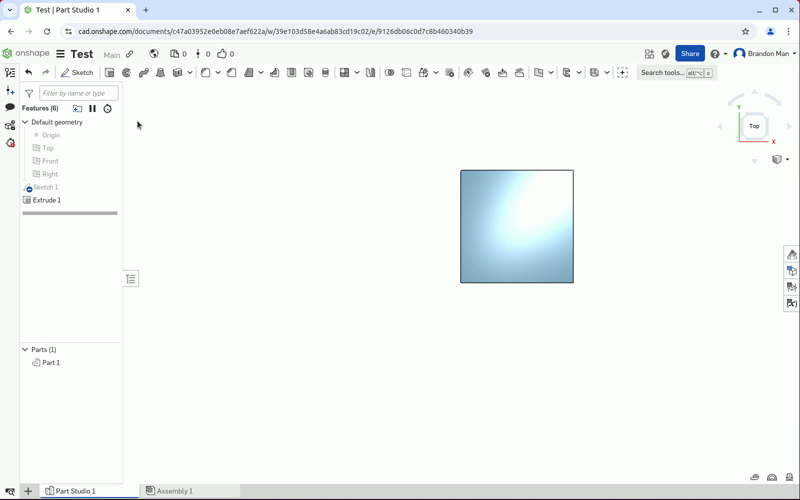
mouse_move(73, 189)
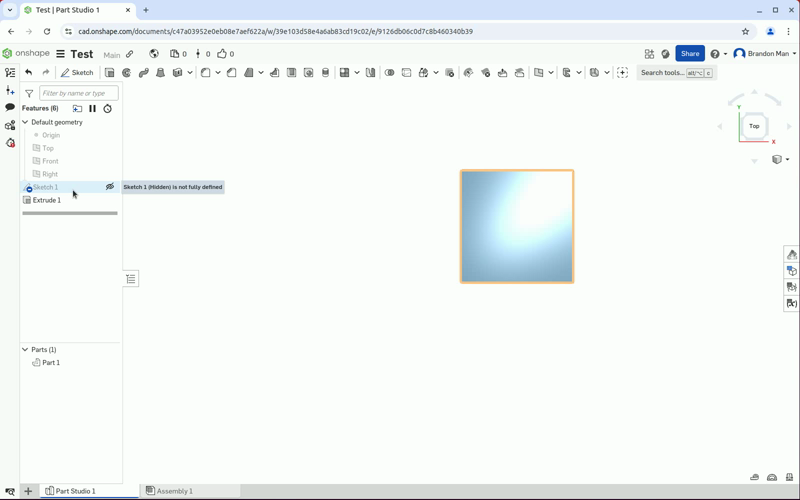
click(73, 189)
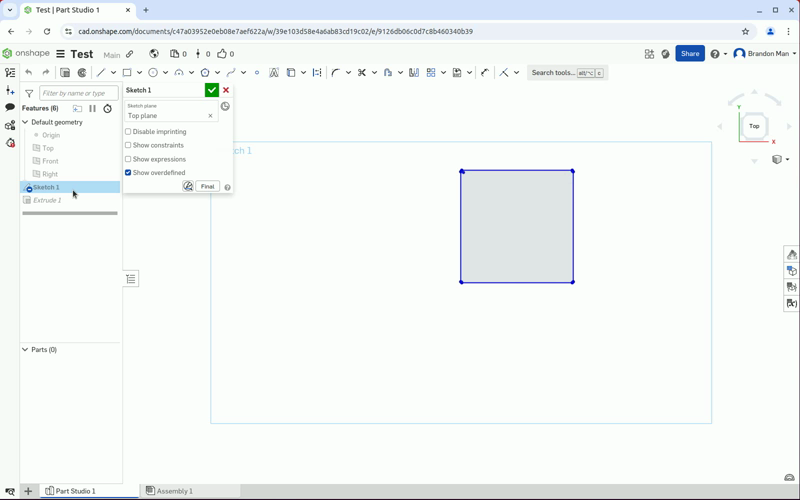
mouse_move(229, 92)
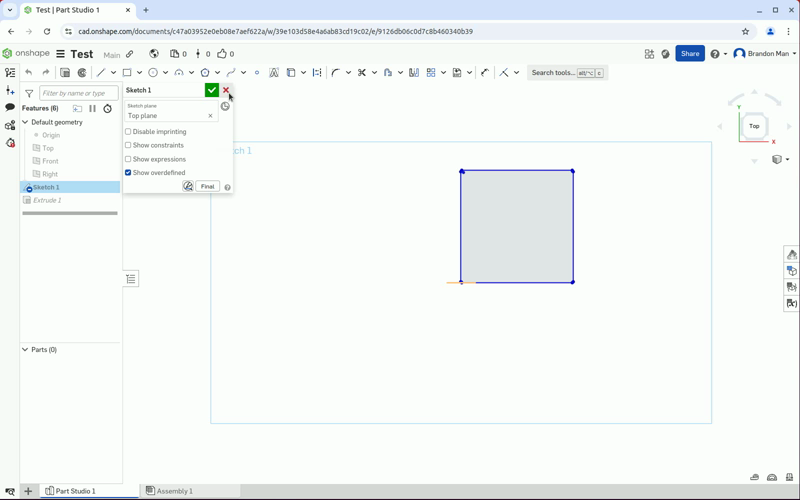
click(229, 92)
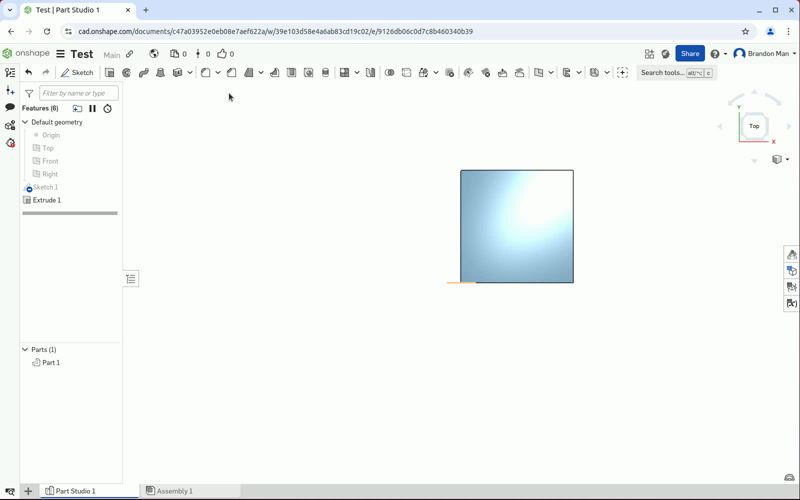
mouse_move(541, 75)
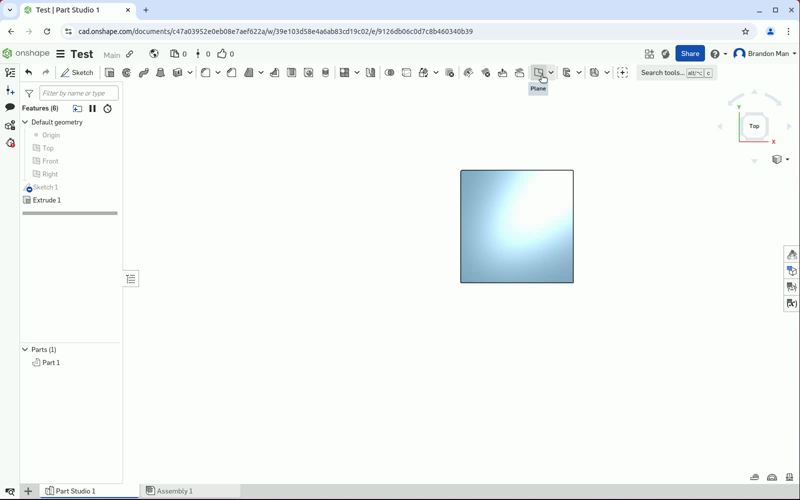
click(541, 75)
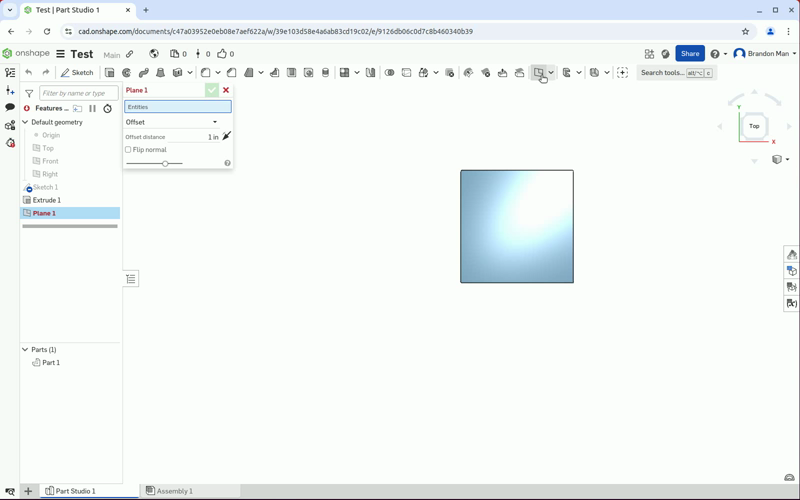
mouse_move(73, 150)
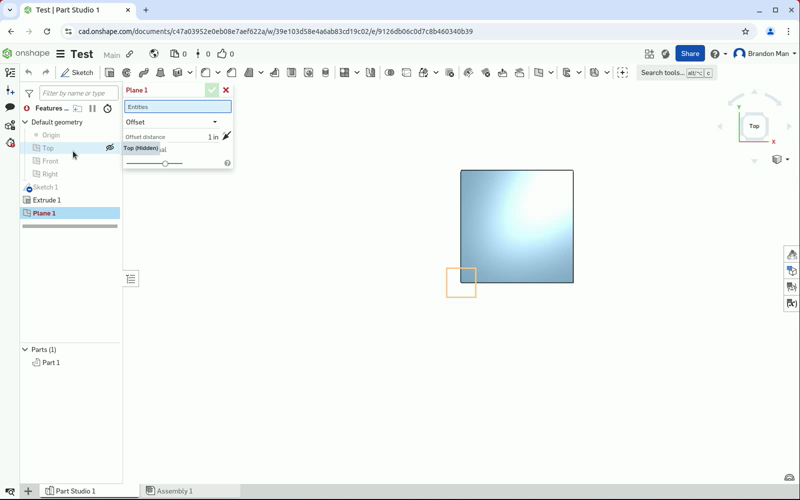
click(73, 150)
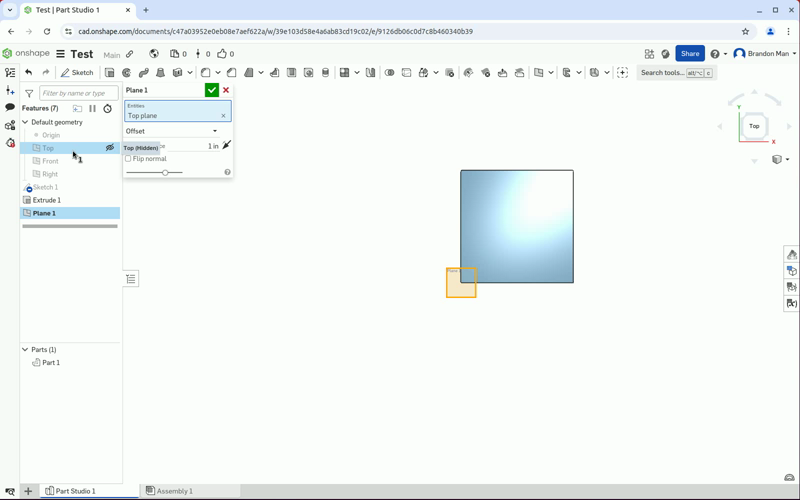
key(tab, 2)
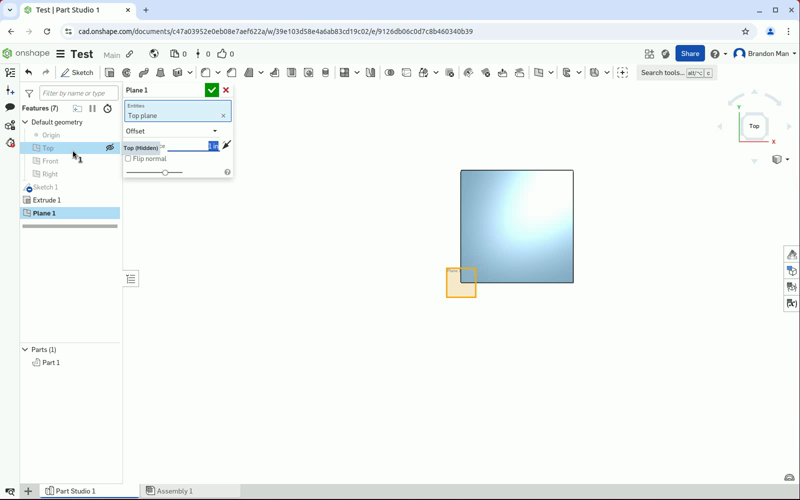
text(0.709)
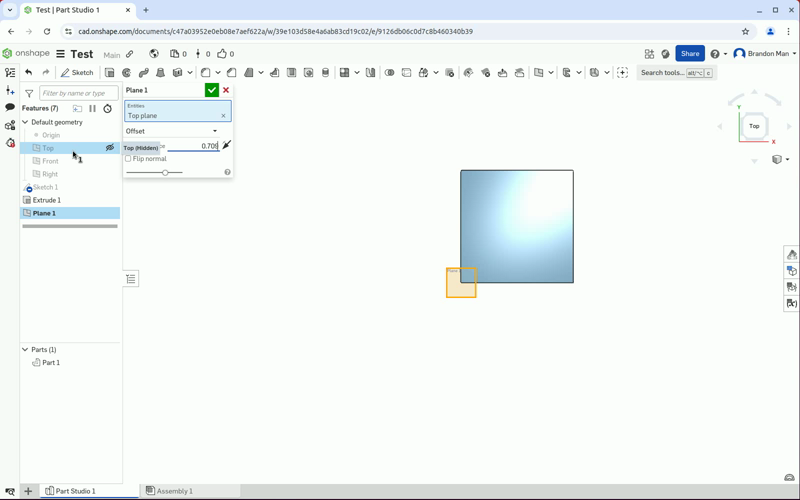
key(enter, 2)
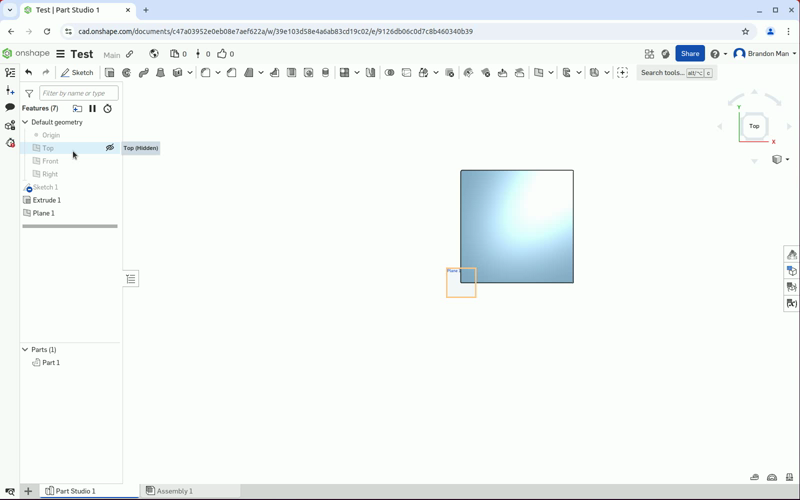
key(shift+s)
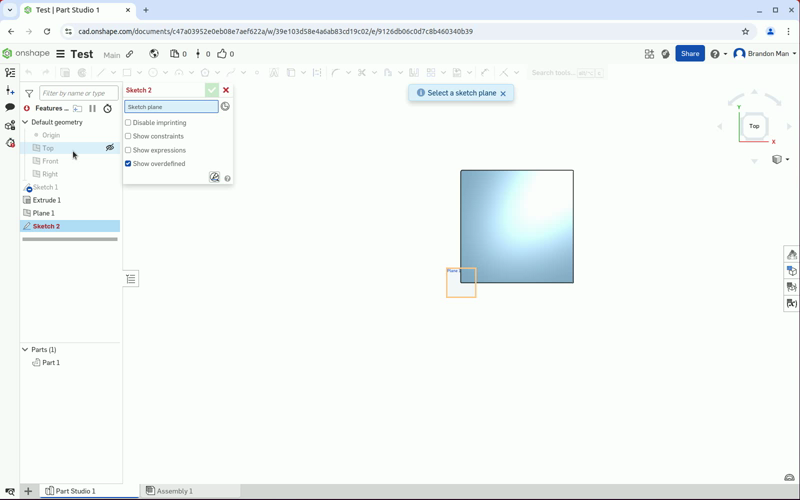
mouse_move(73, 215)
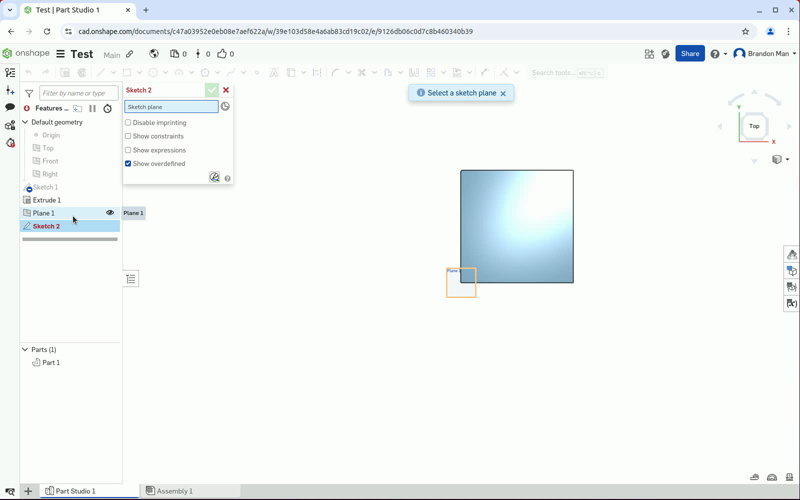
click(73, 215)
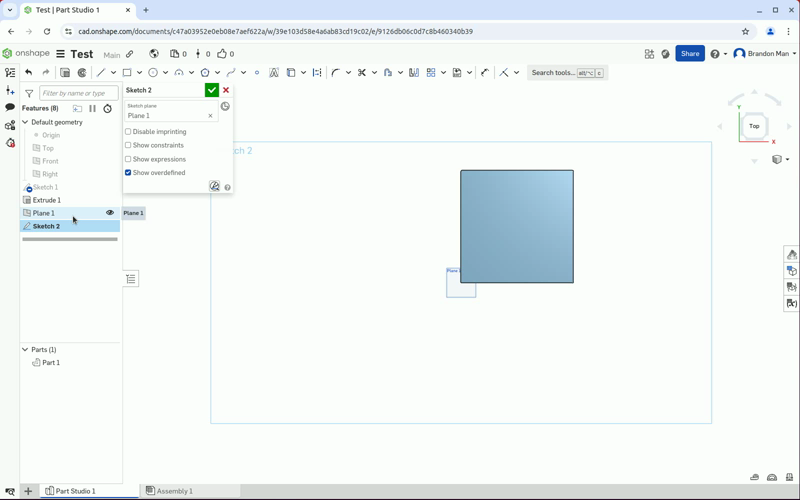
mouse_move(73, 352)
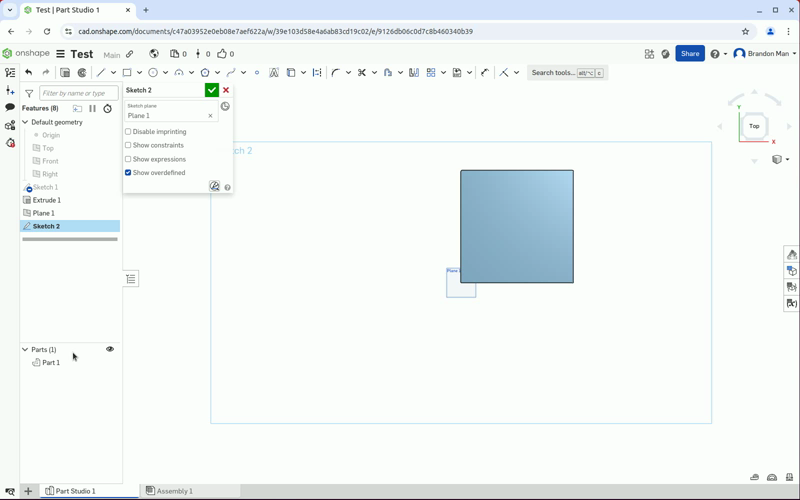
key(y)
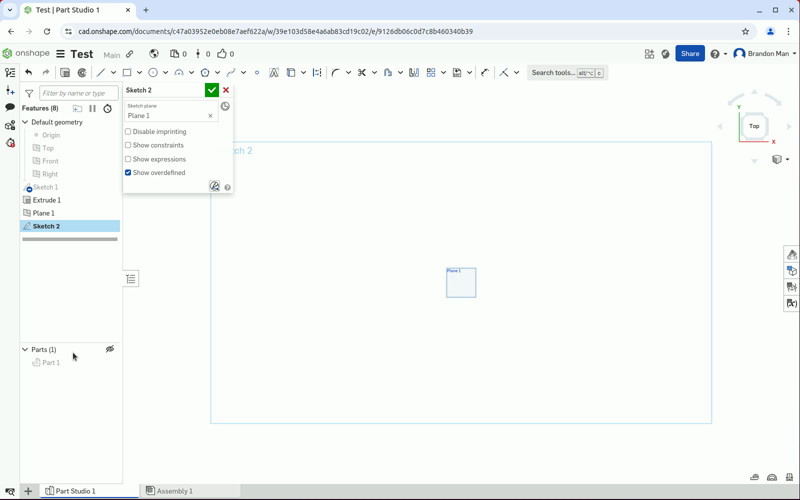
key(c)
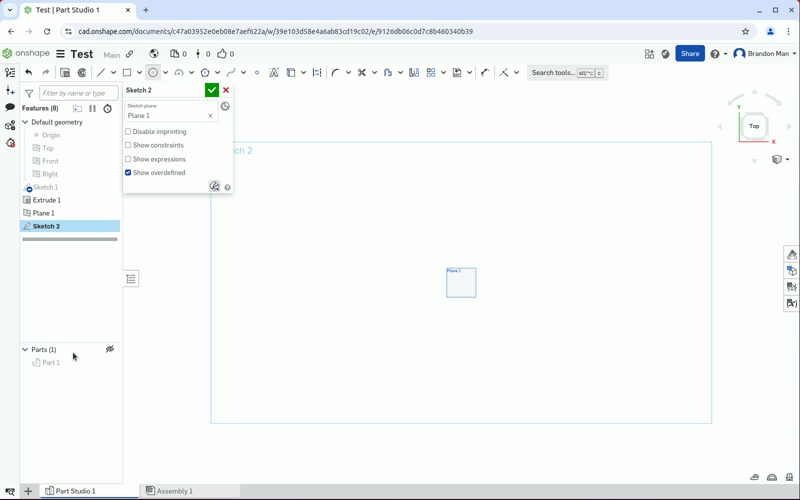
key_down(shift)
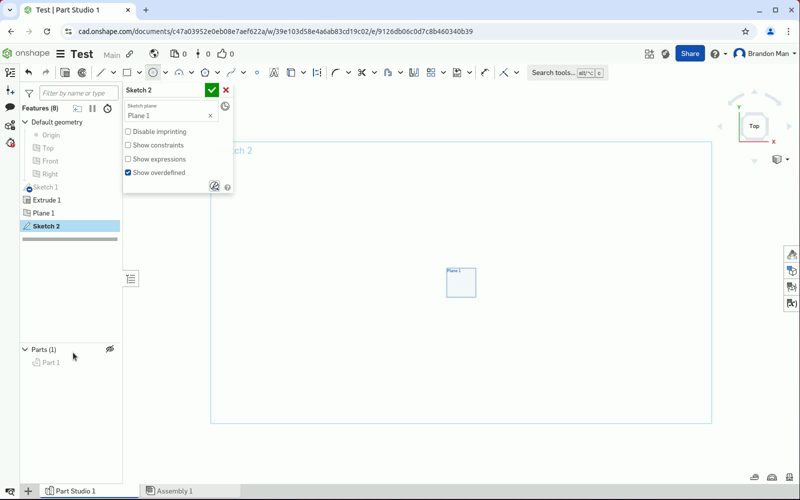
mouse_move(517, 226)
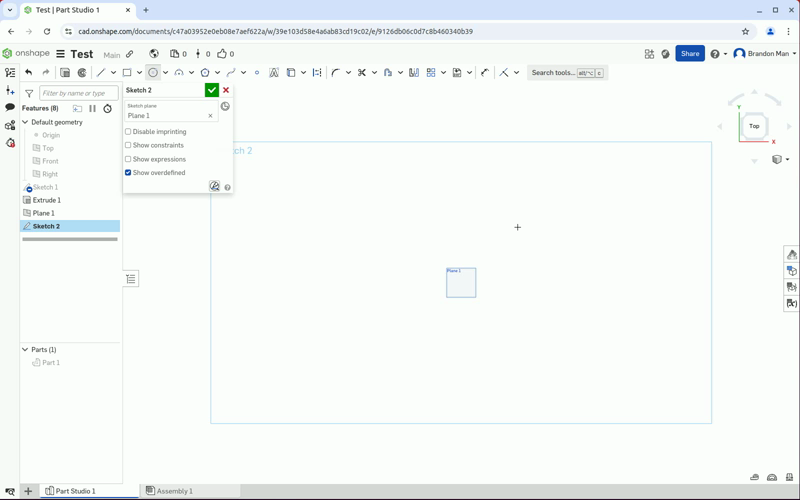
click(517, 226)
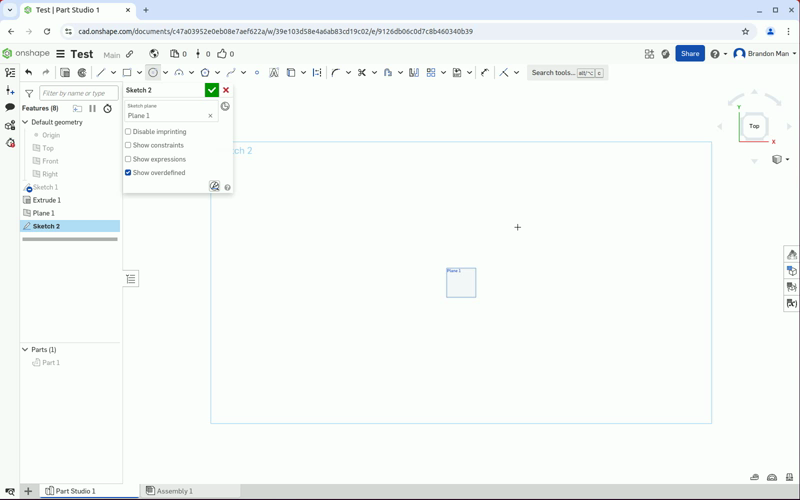
key_up(shift)
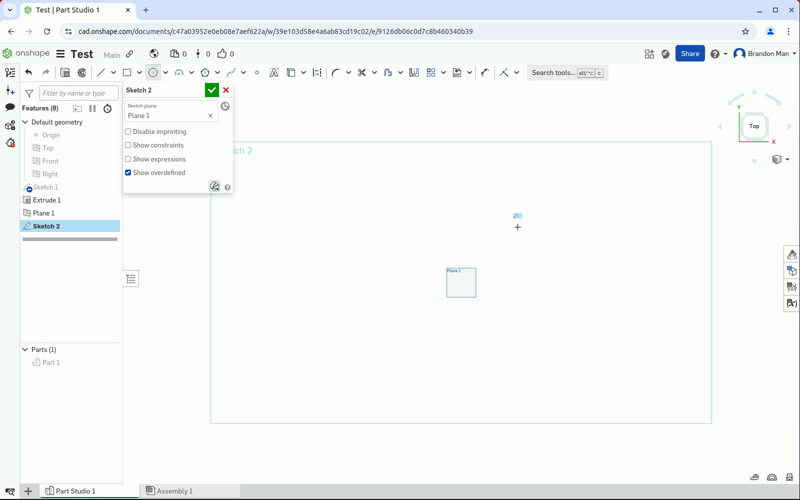
mouse_move(536, 226)
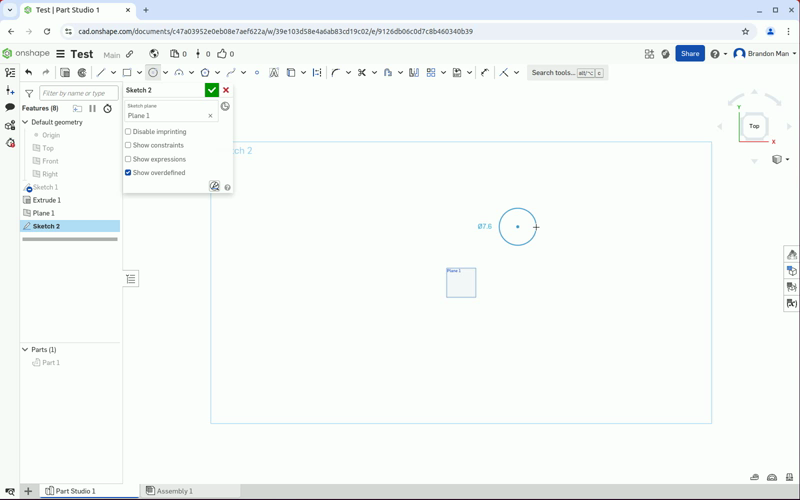
click(536, 226)
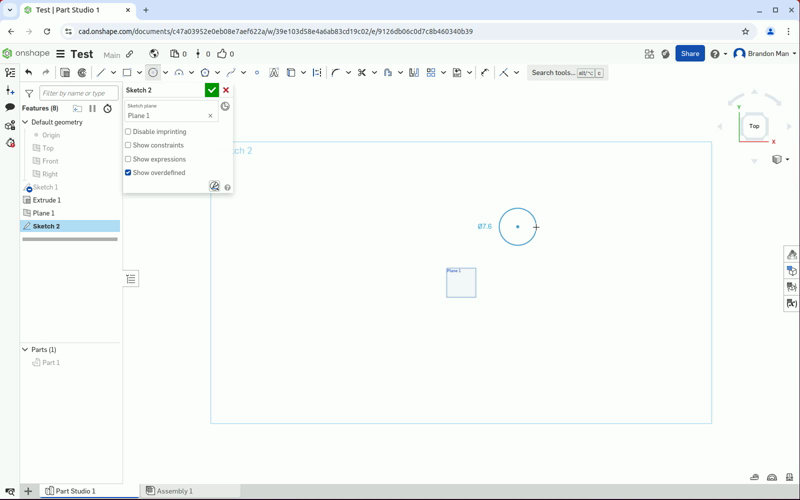
key(esc)
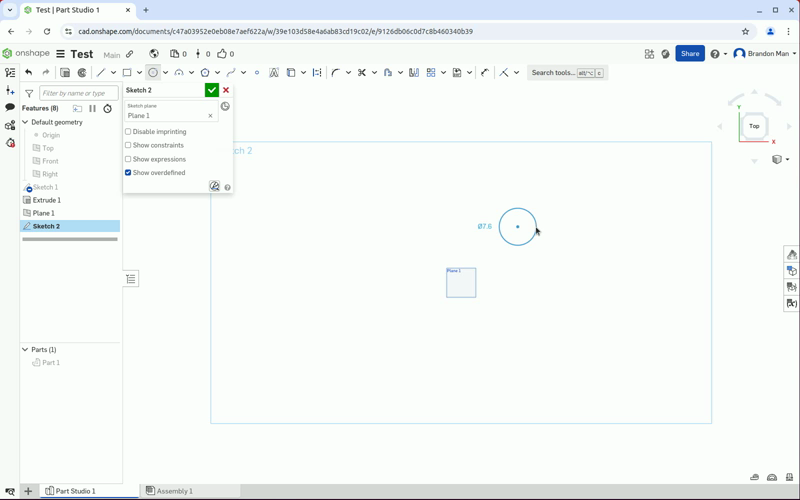
key(c)
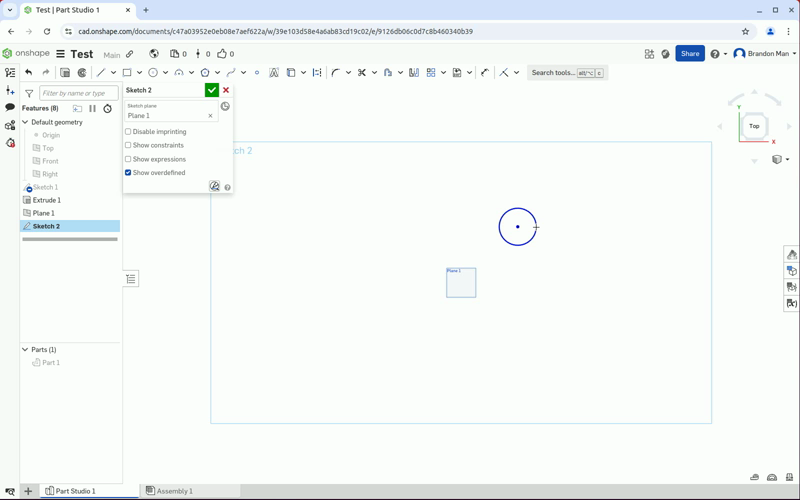
key_down(shift)
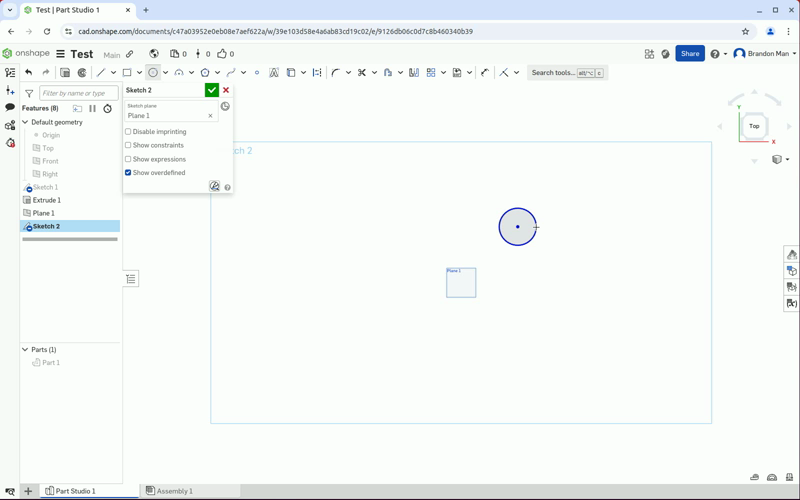
mouse_move(517, 226)
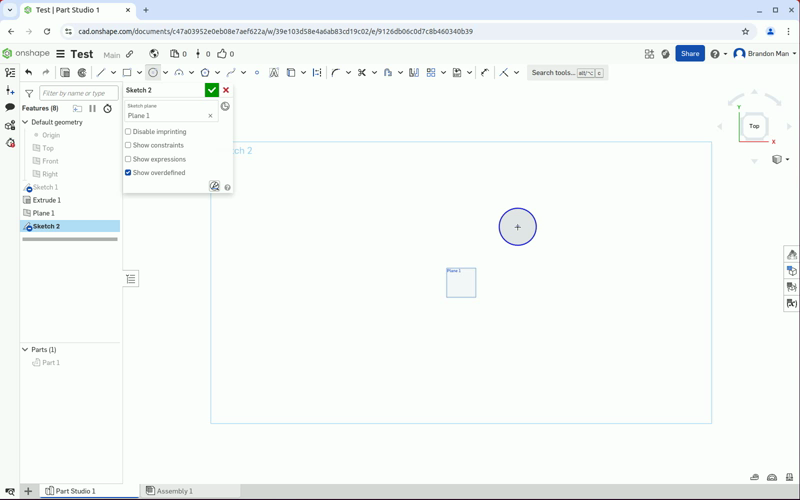
click(517, 226)
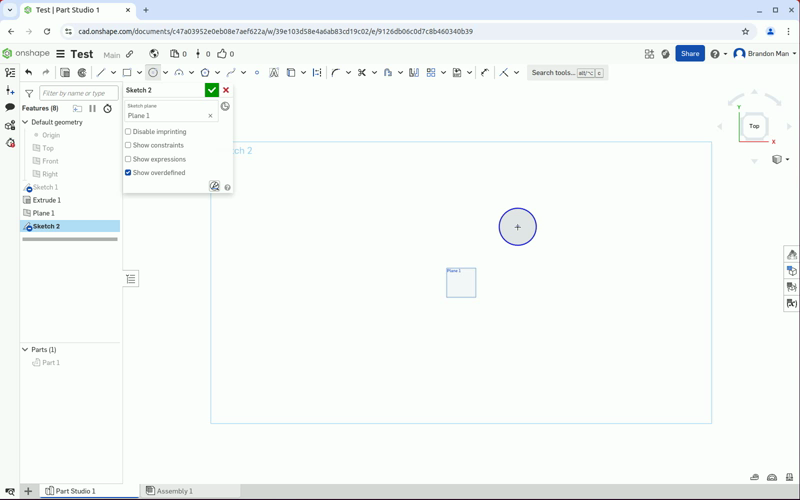
key_up(shift)
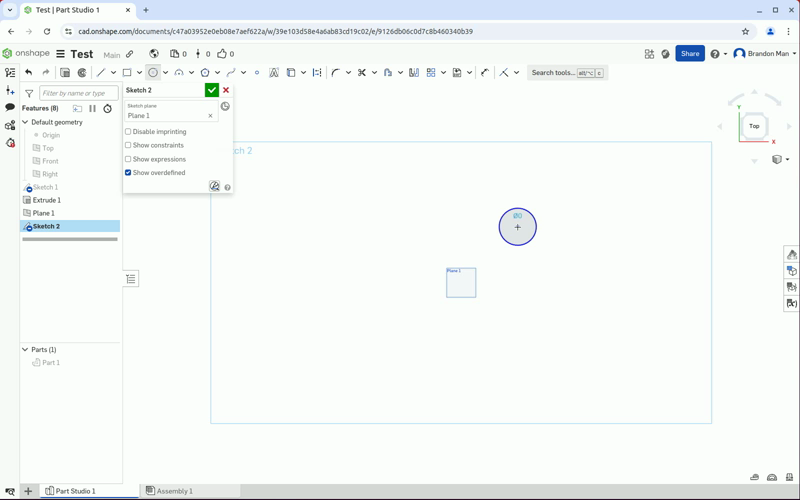
mouse_move(532, 226)
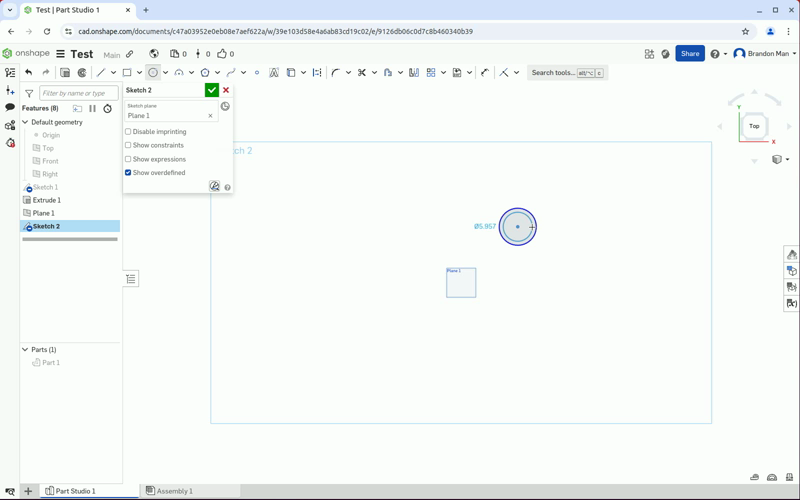
scroll(6)
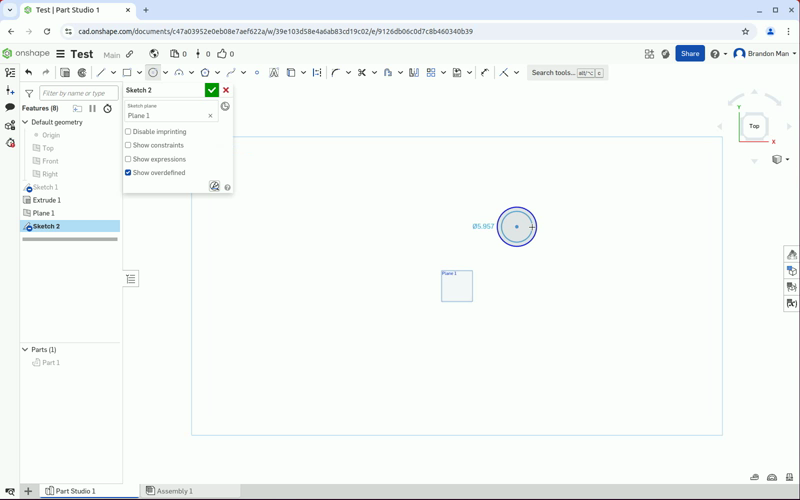
scroll(6)
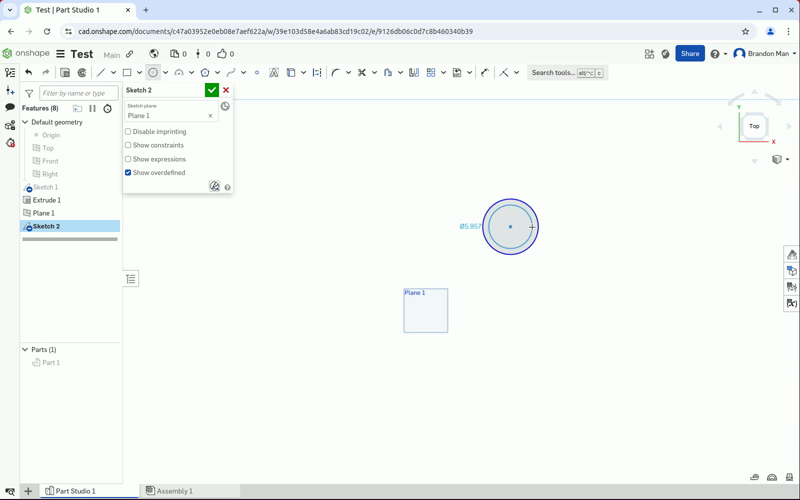
scroll(6)
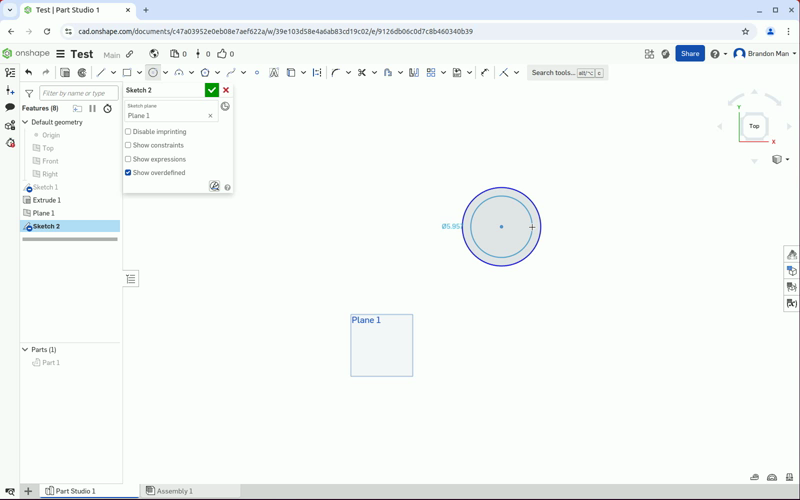
scroll(6)
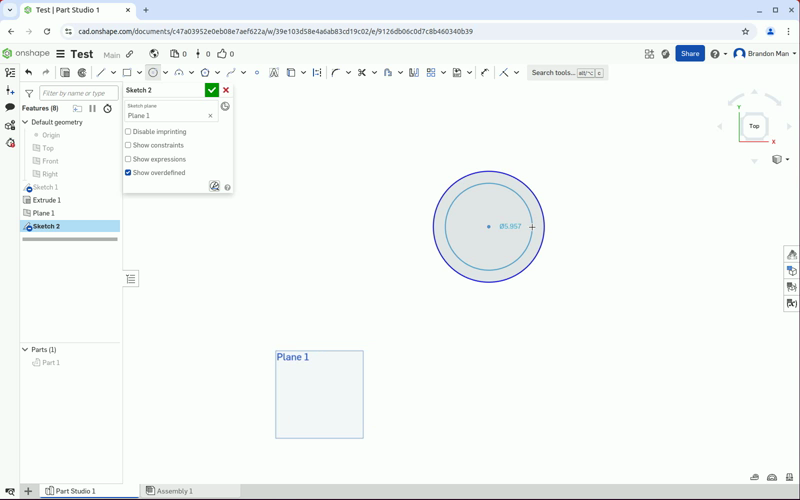
scroll(6)
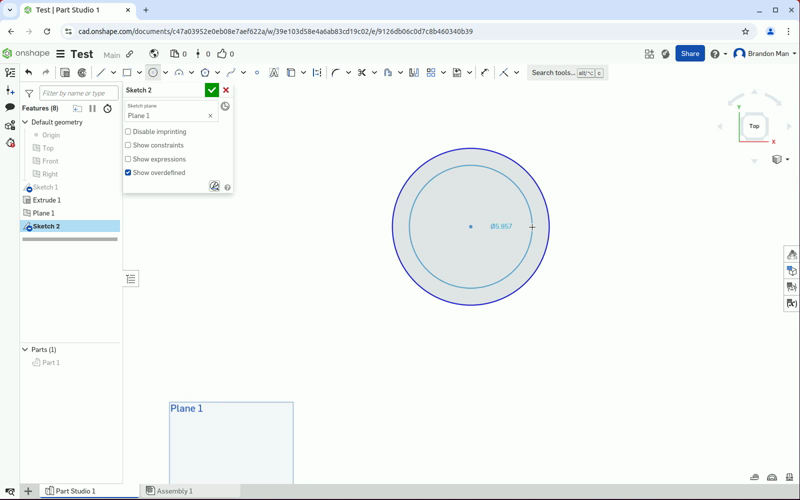
scroll(6)
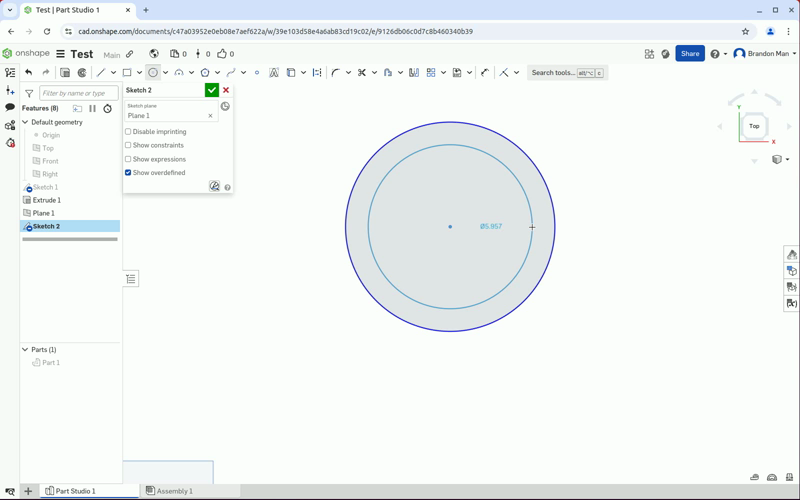
scroll(6)
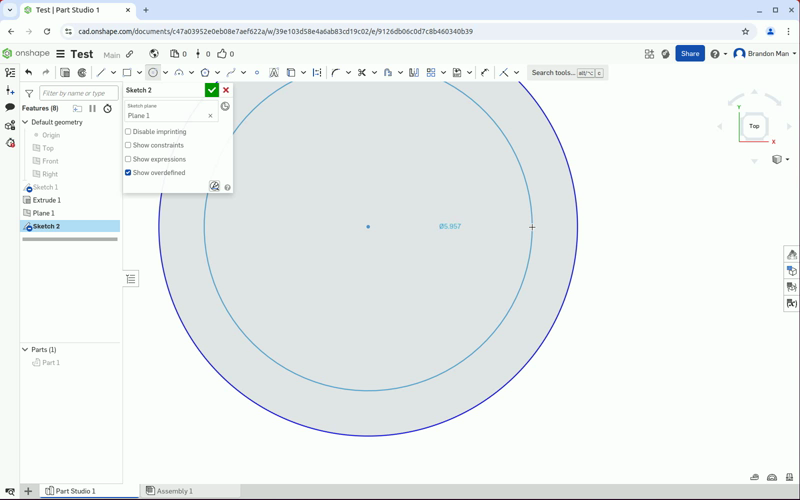
click(532, 226)
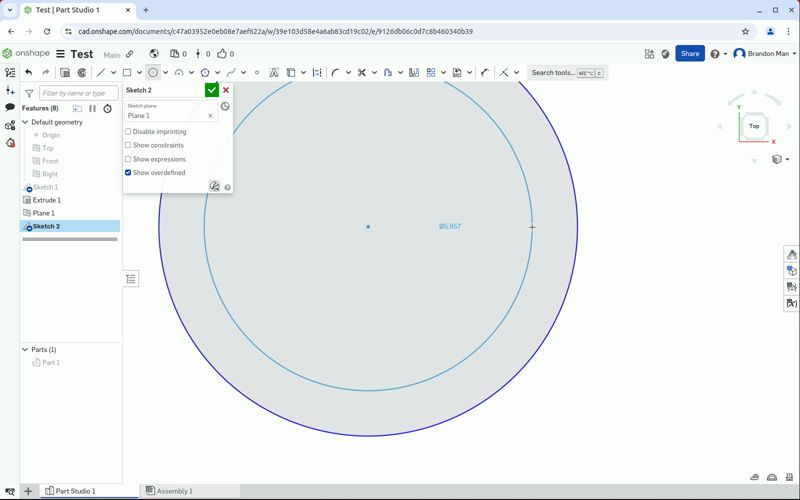
scroll(-6)
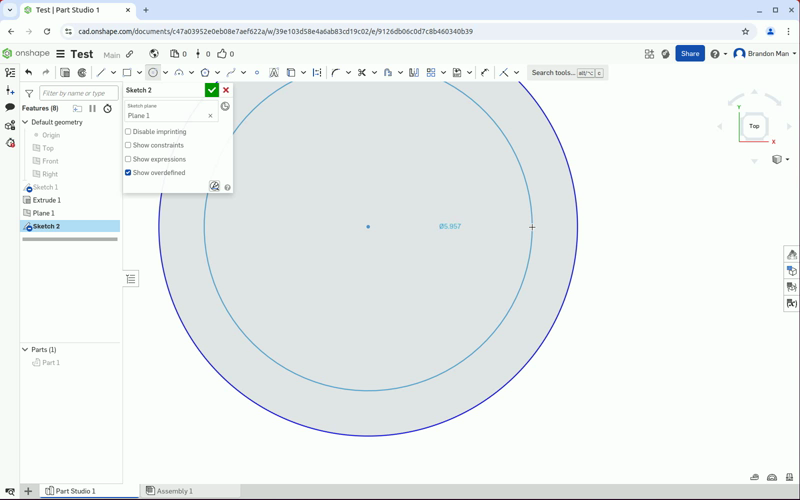
scroll(-6)
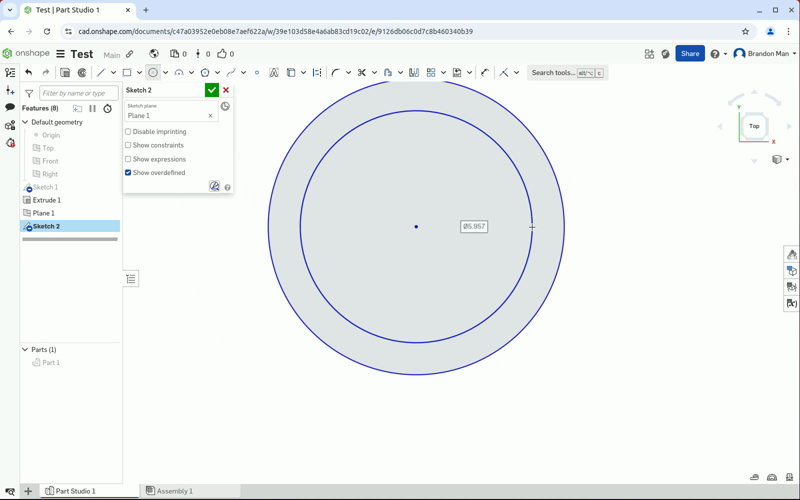
scroll(-6)
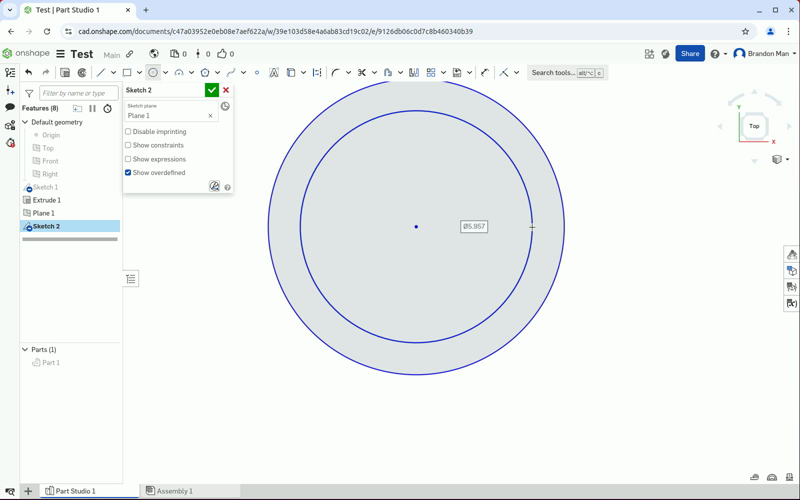
scroll(-6)
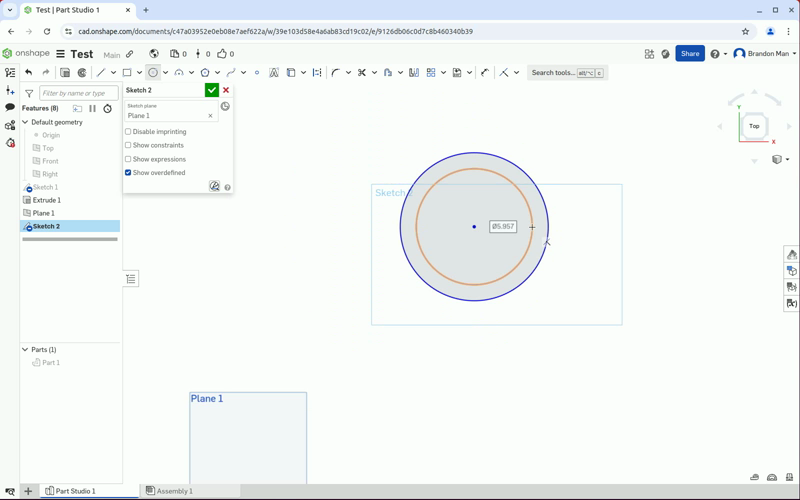
scroll(-6)
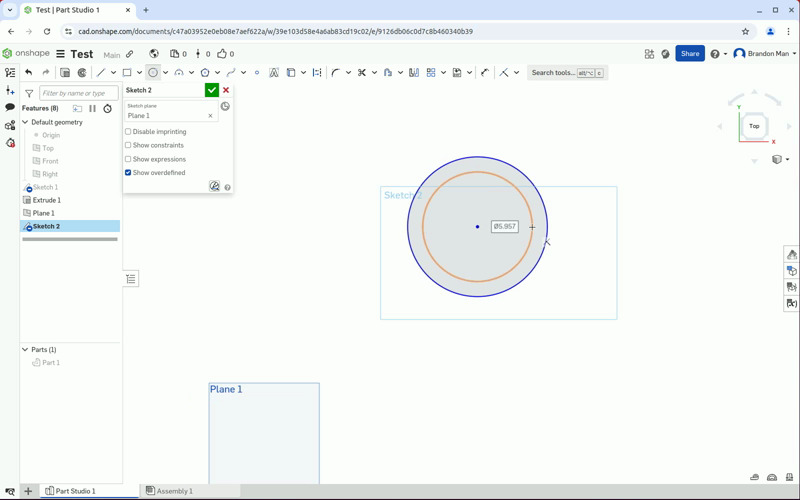
scroll(-6)
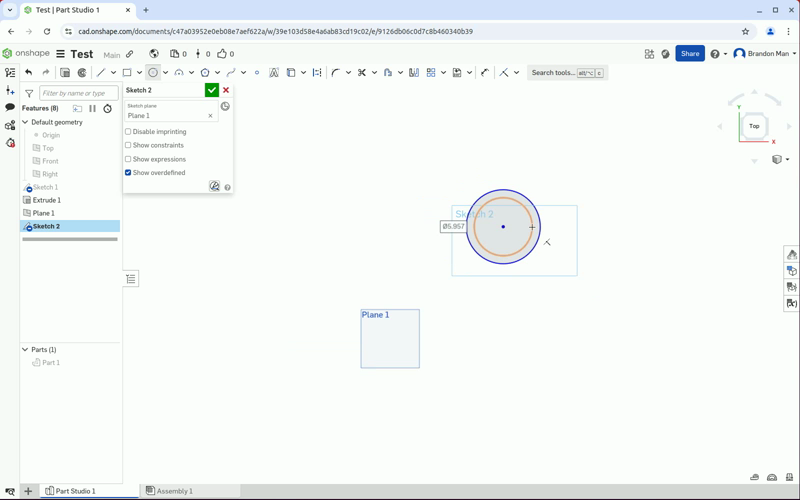
scroll(-6)
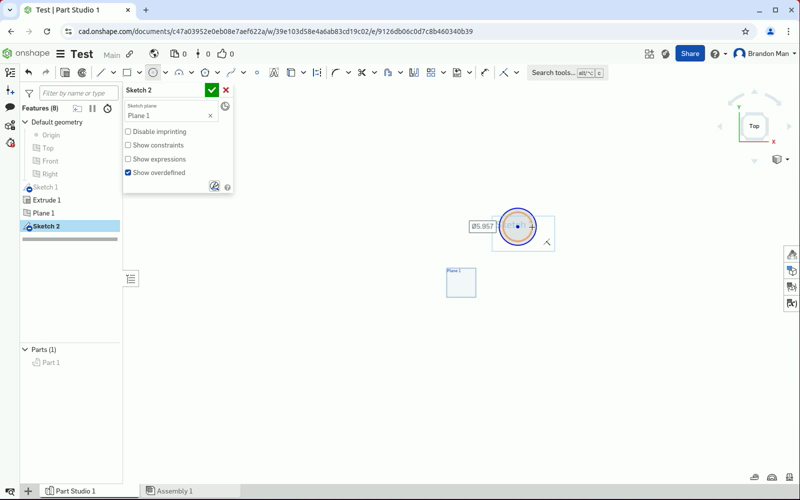
key(esc)
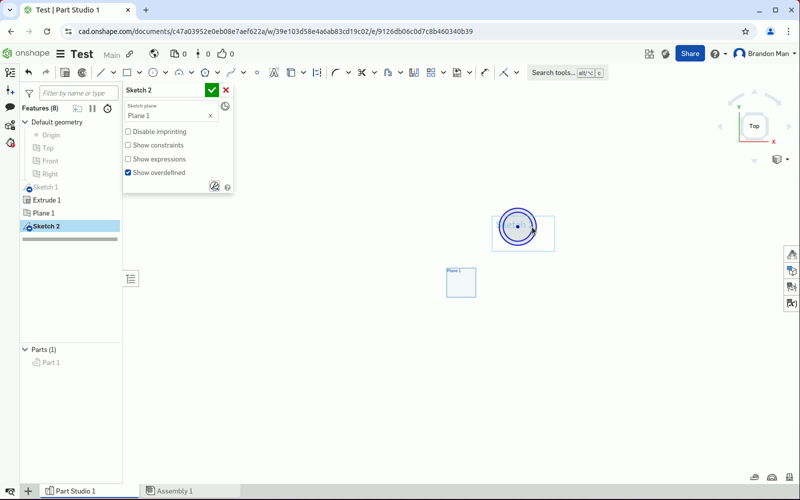
mouse_move(530, 236)
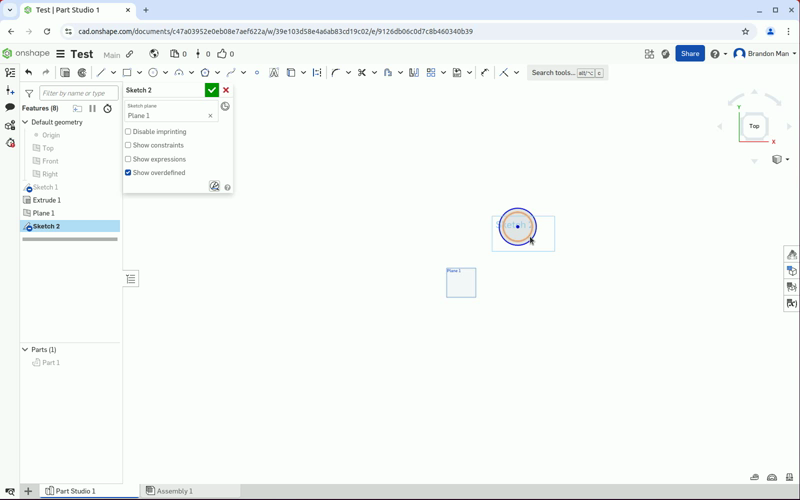
scroll(6)
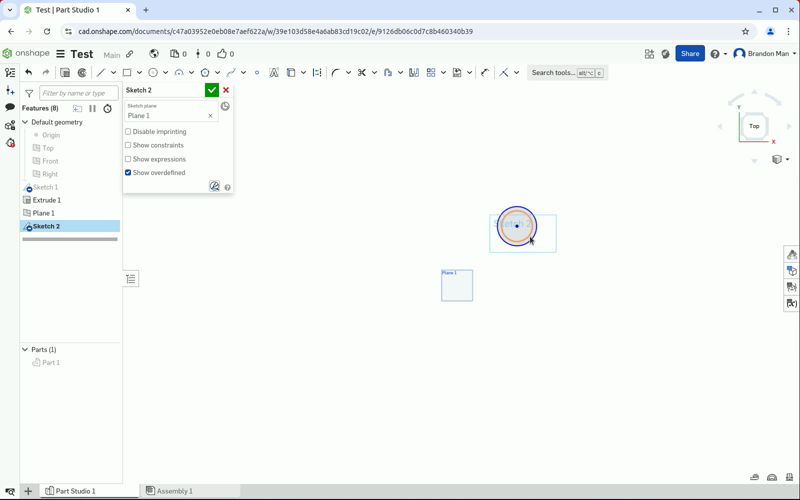
scroll(6)
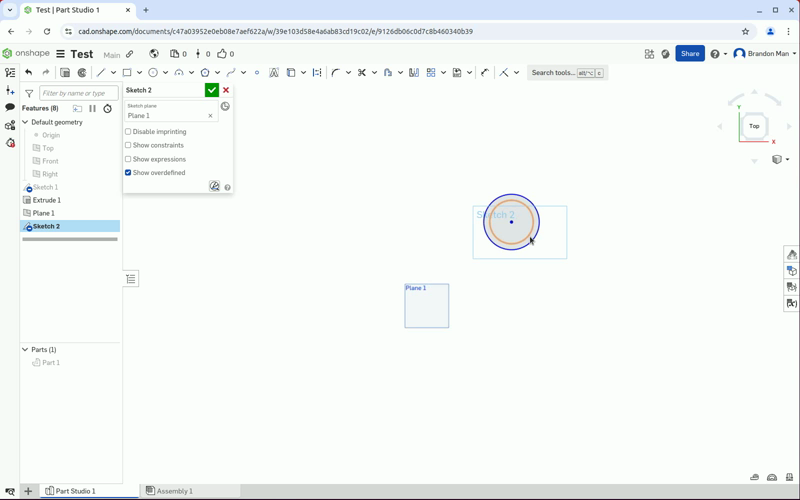
scroll(6)
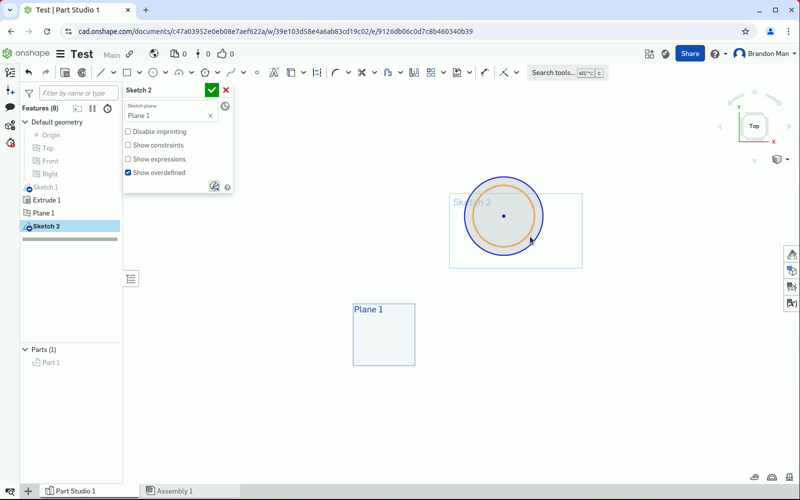
scroll(6)
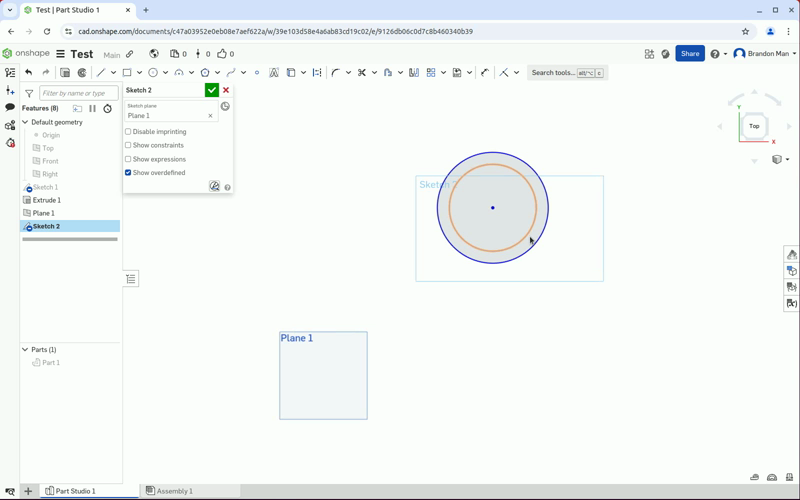
scroll(6)
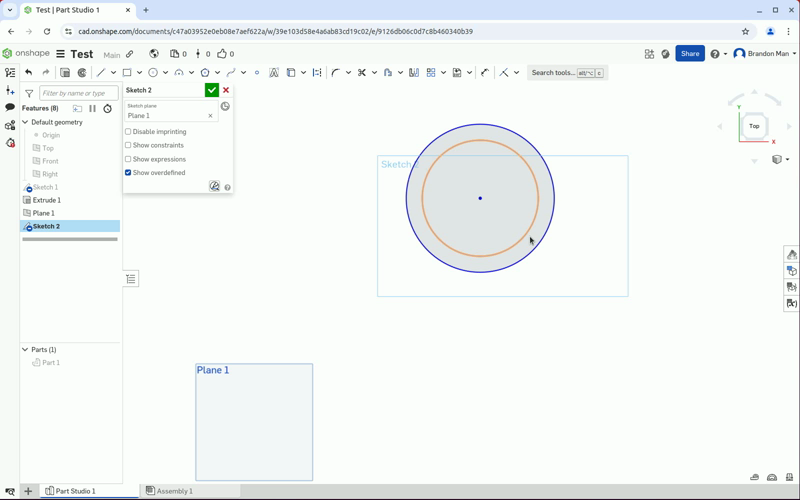
scroll(6)
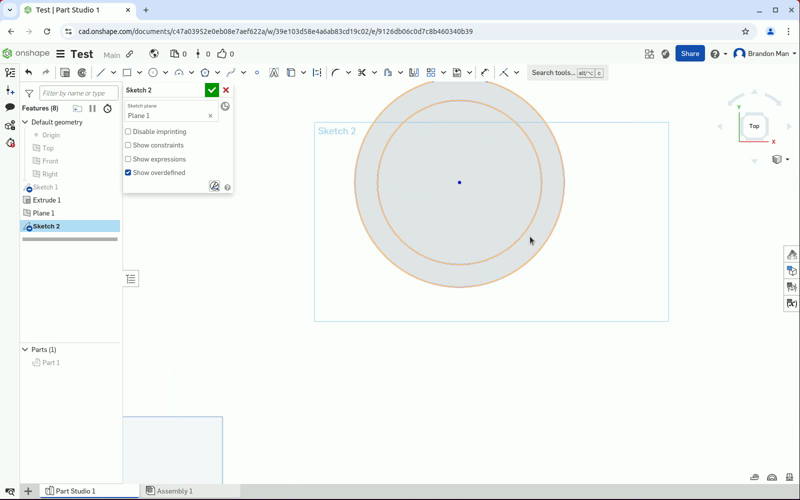
scroll(6)
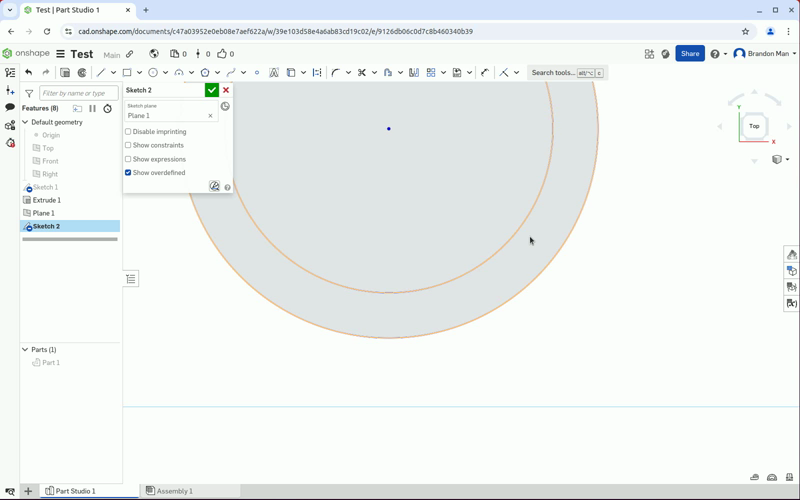
click(530, 236)
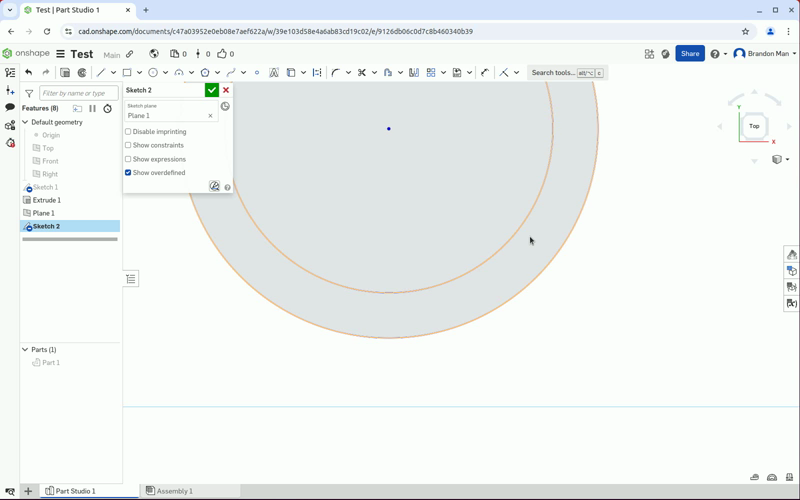
scroll(-6)
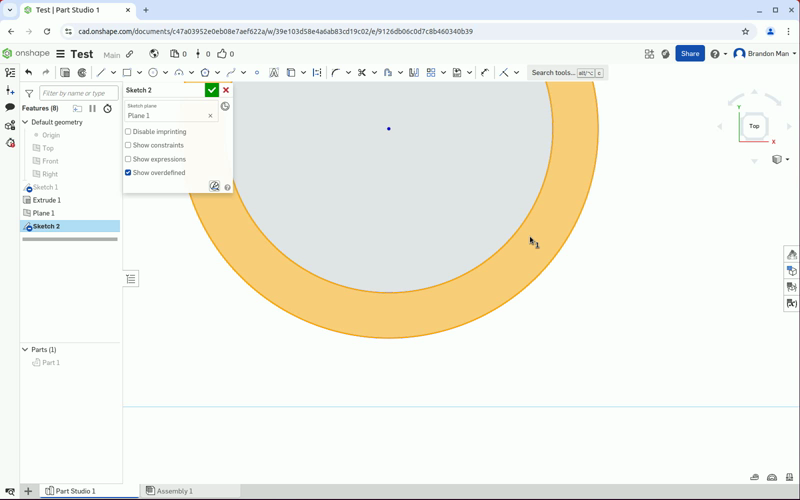
scroll(-6)
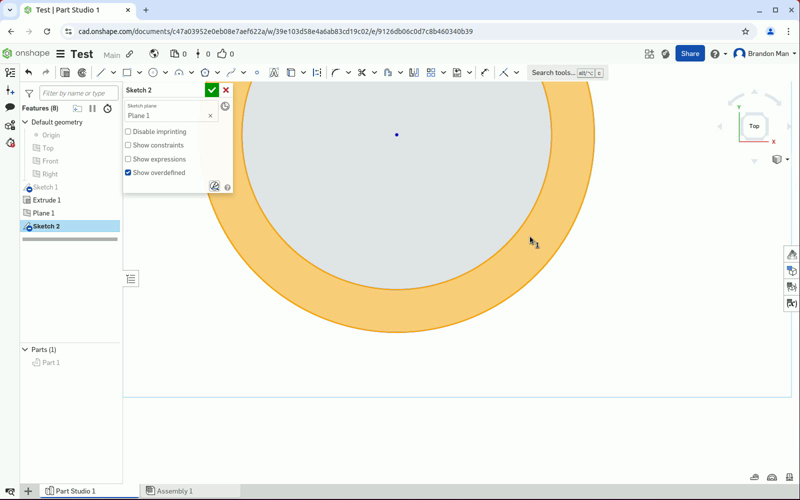
scroll(-6)
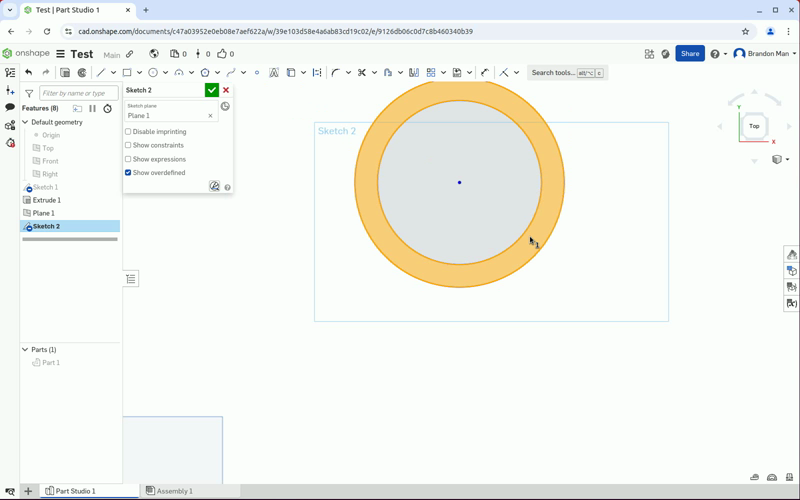
scroll(-6)
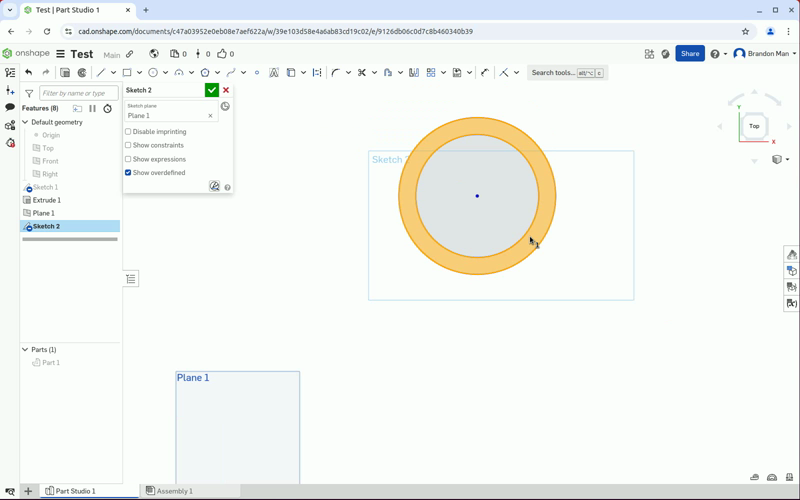
scroll(-6)
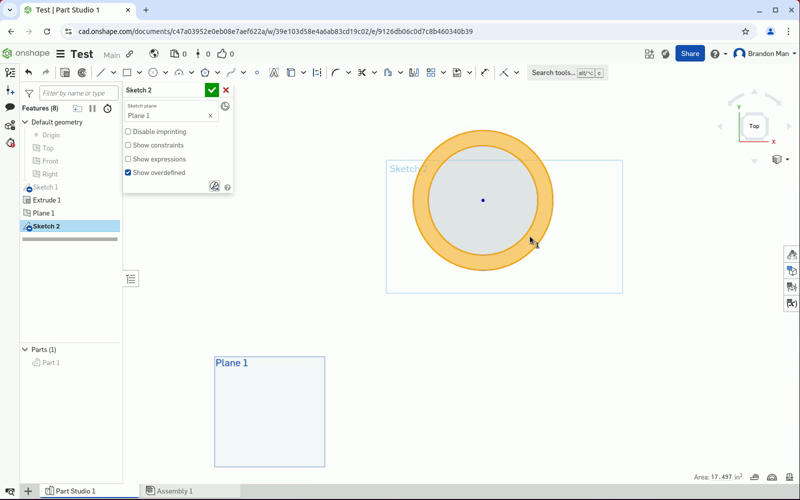
scroll(-6)
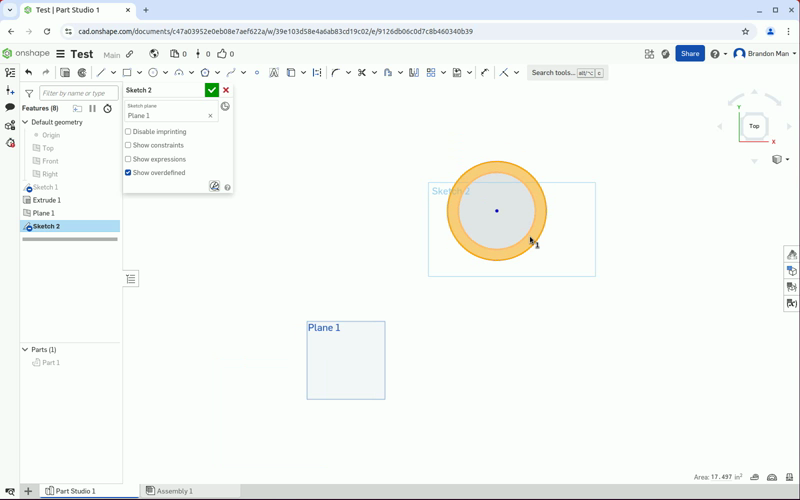
scroll(-6)
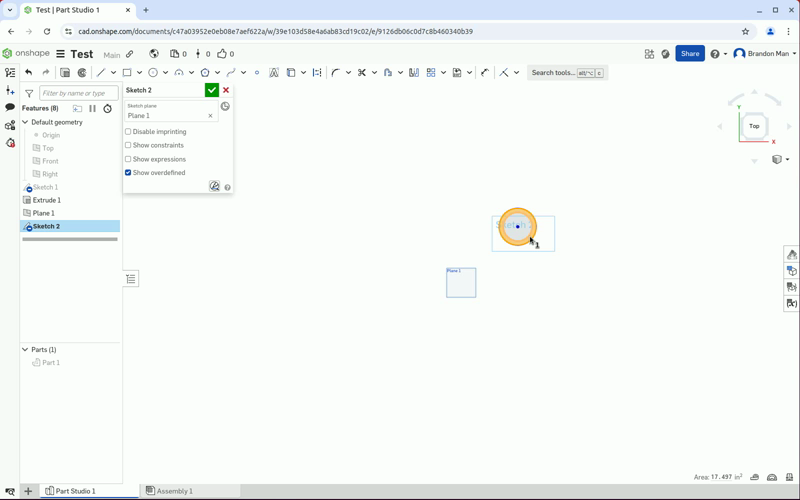
mouse_move(73, 352)
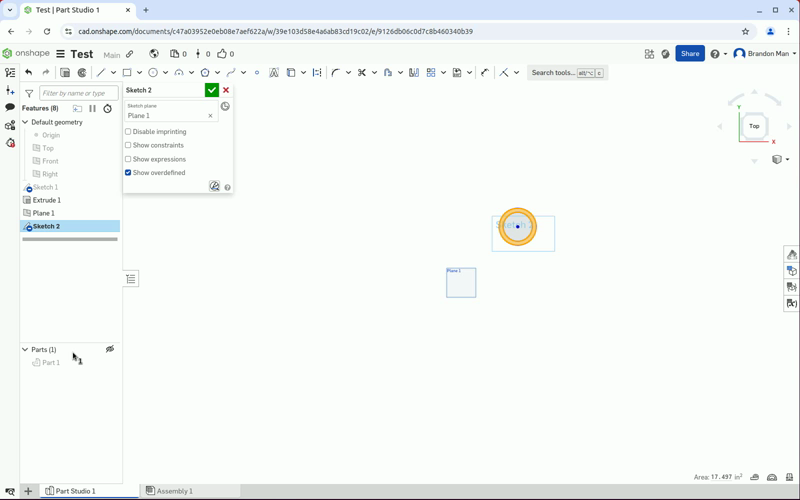
key(shift+y)
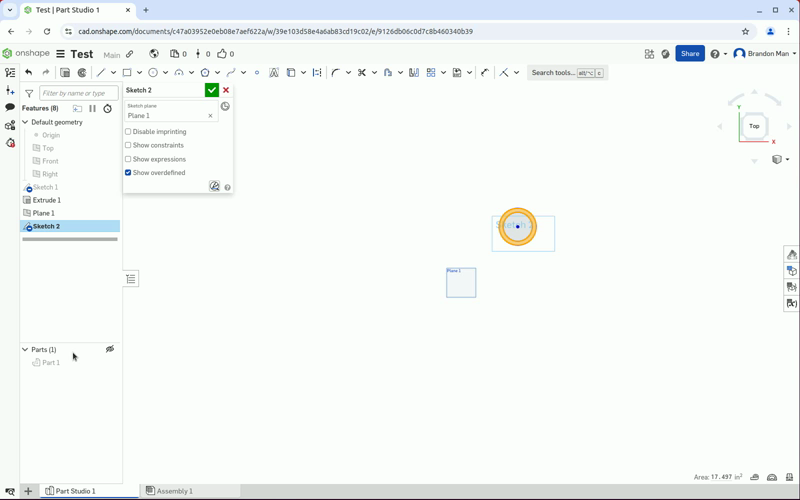
key(shift+e)
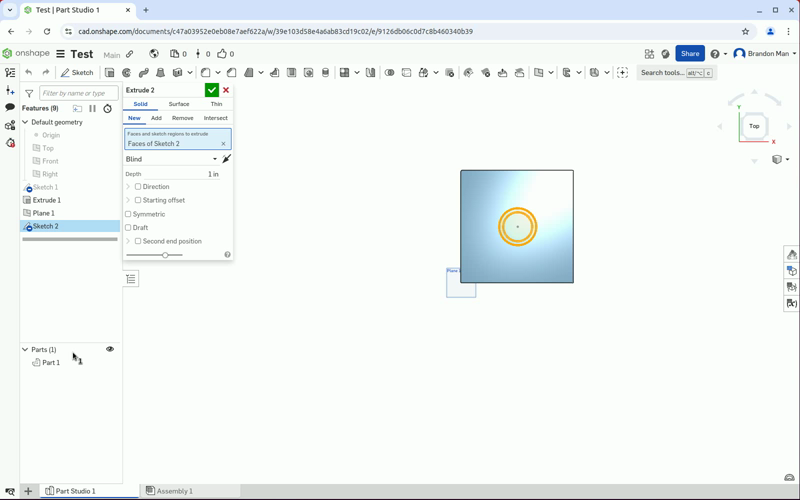
mouse_move(143, 106)
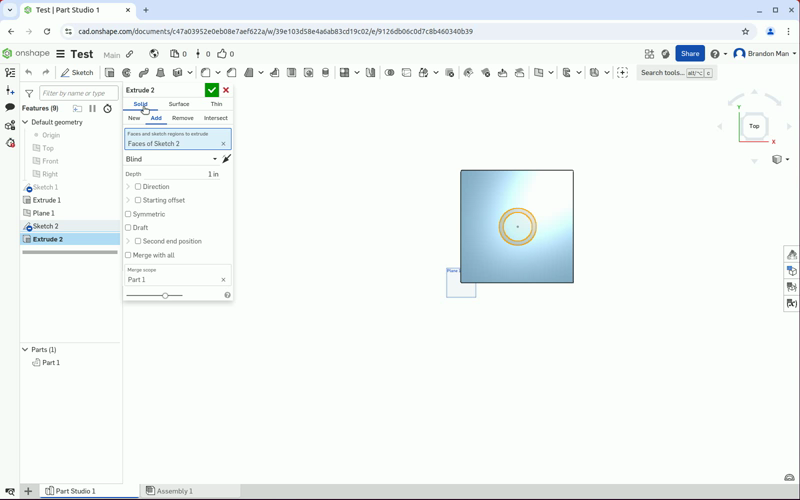
click(143, 106)
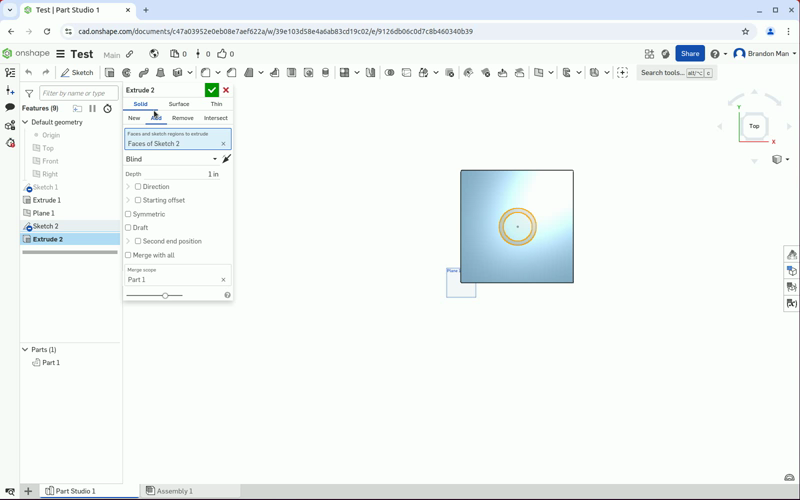
mouse_move(186, 120)
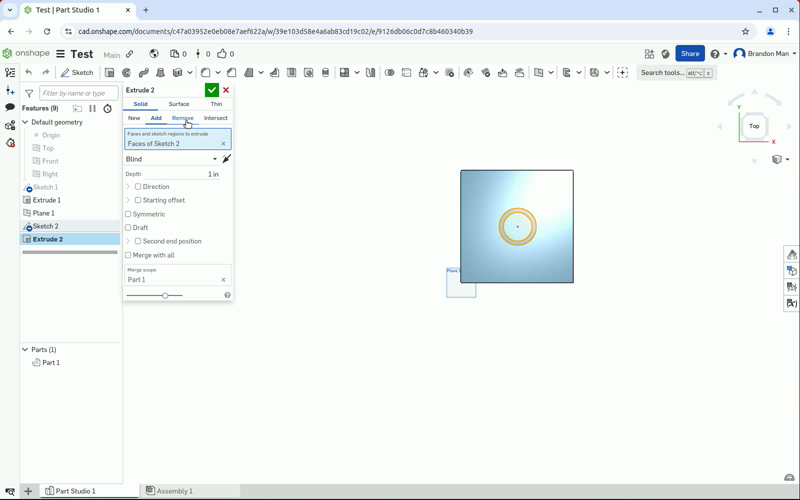
click(186, 120)
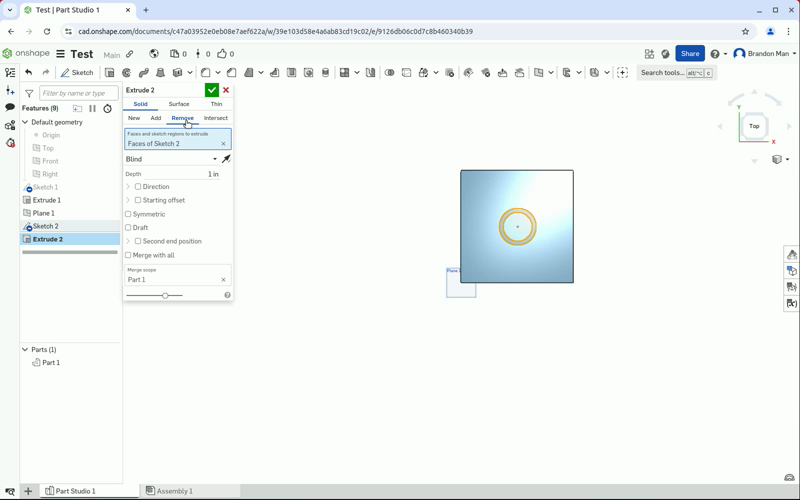
key(tab, 4)
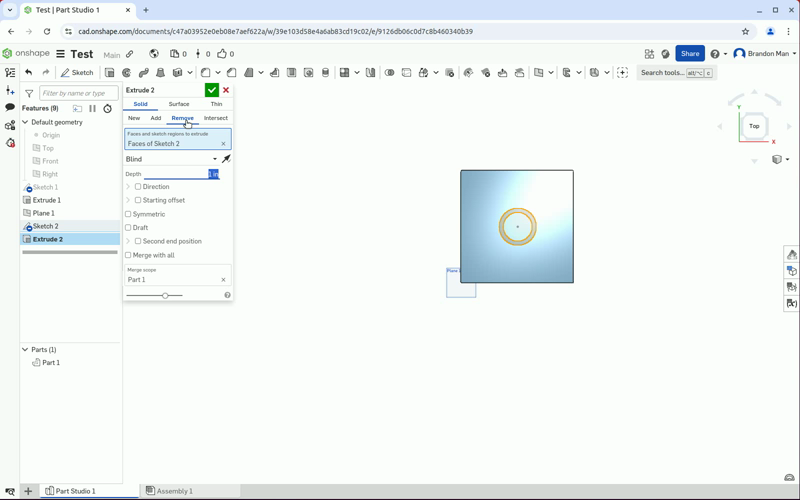
text(0.241)
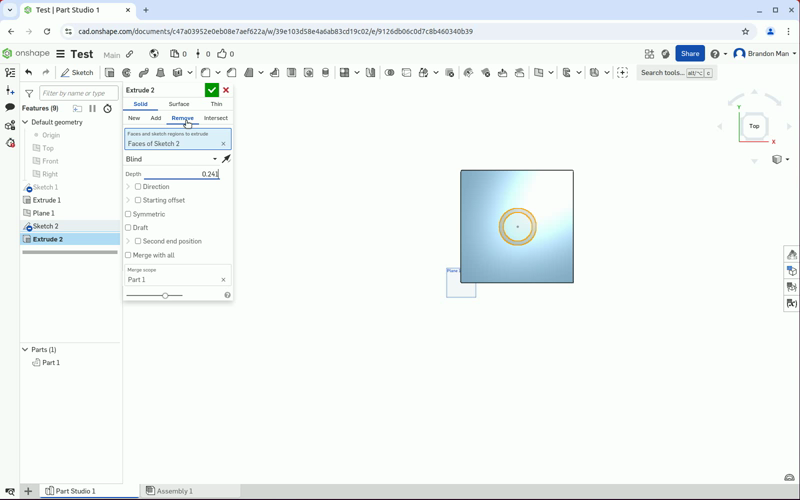
key(tab, 6)
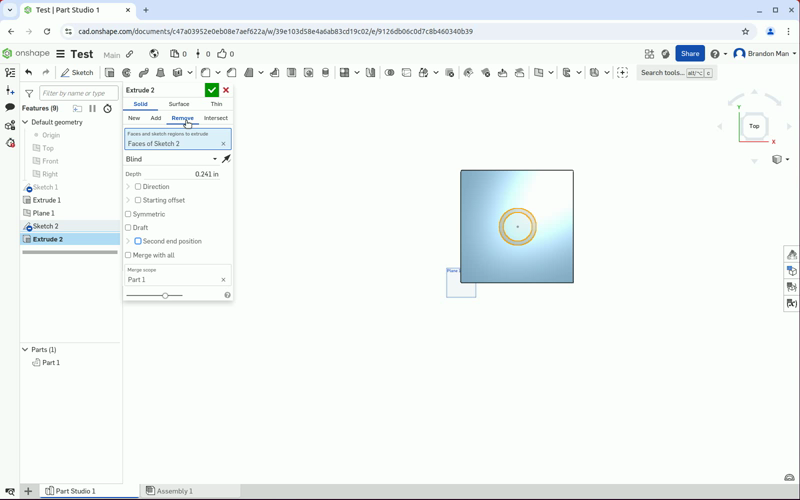
key(space)
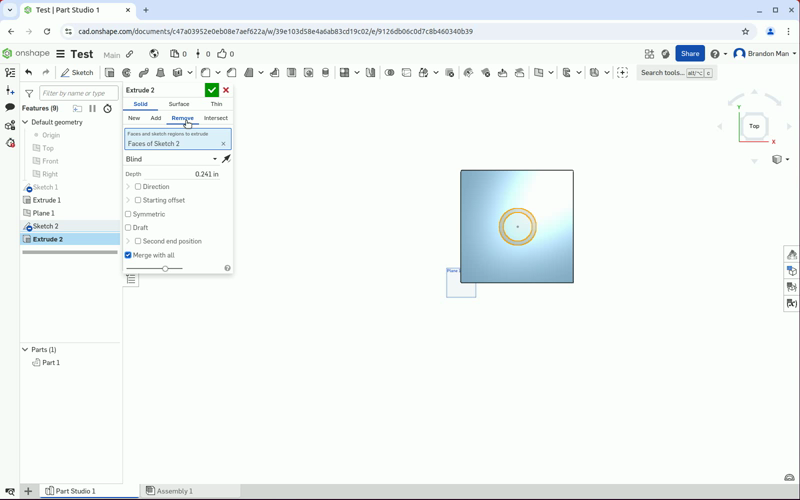
key(enter)
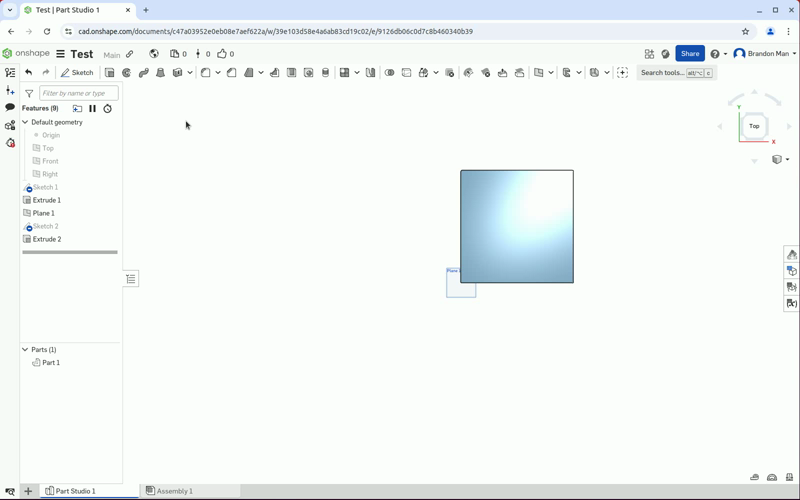
key(shift+h)
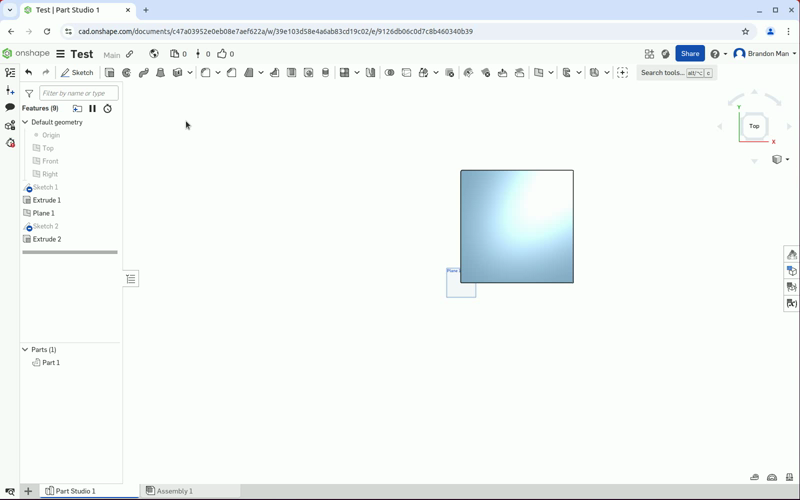
key(shift+h)
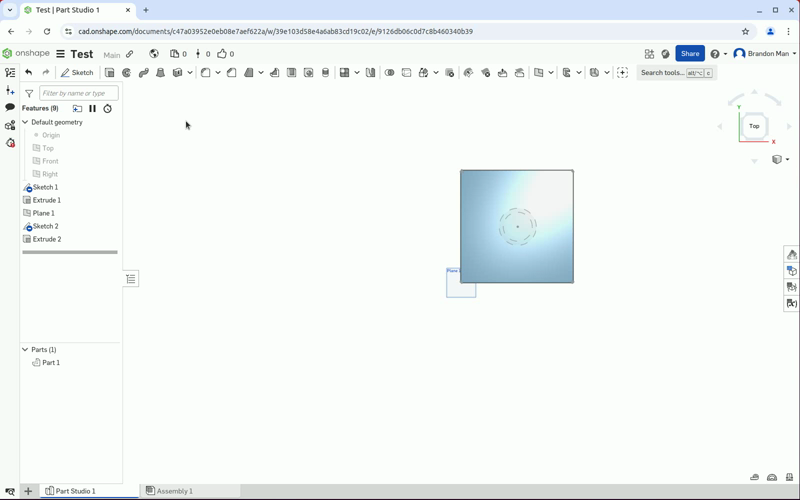
key(shift+7)
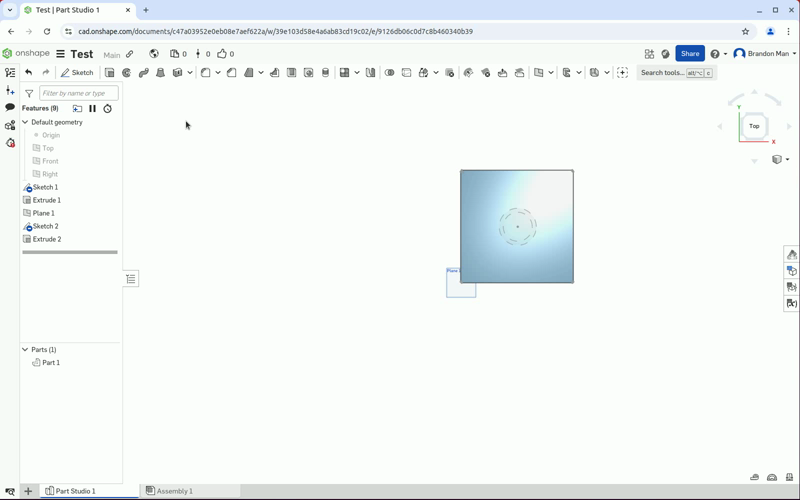
key(up, 3)
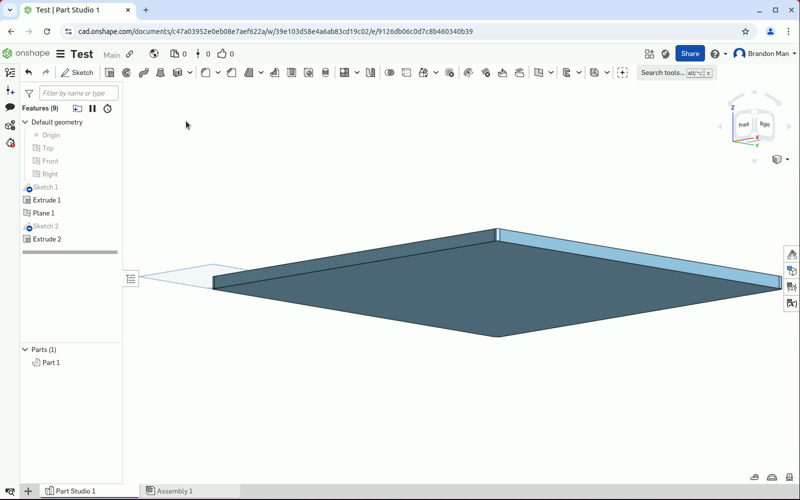
key(left, 3)
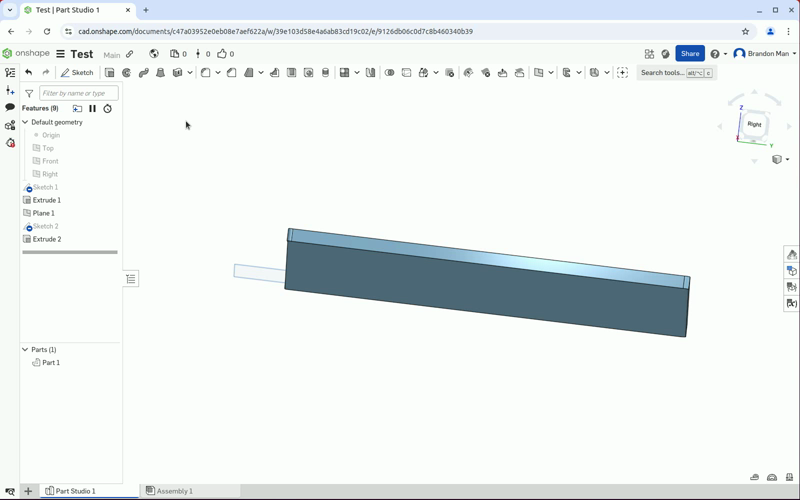
key(right, 3)
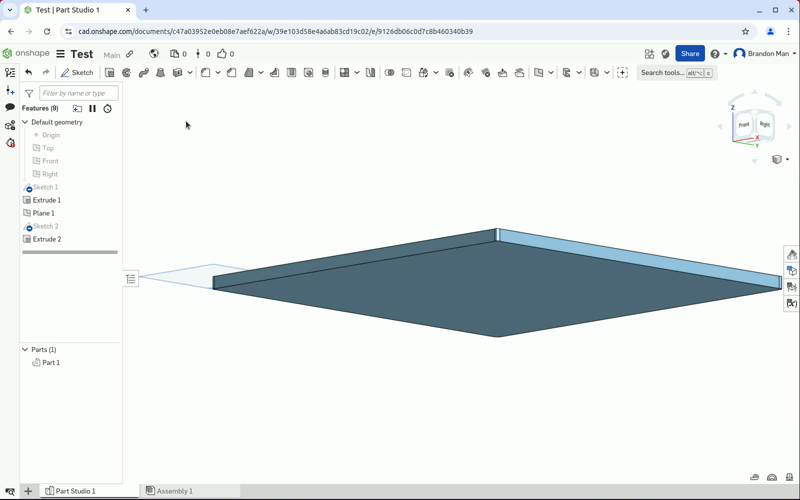
key(down, 3)
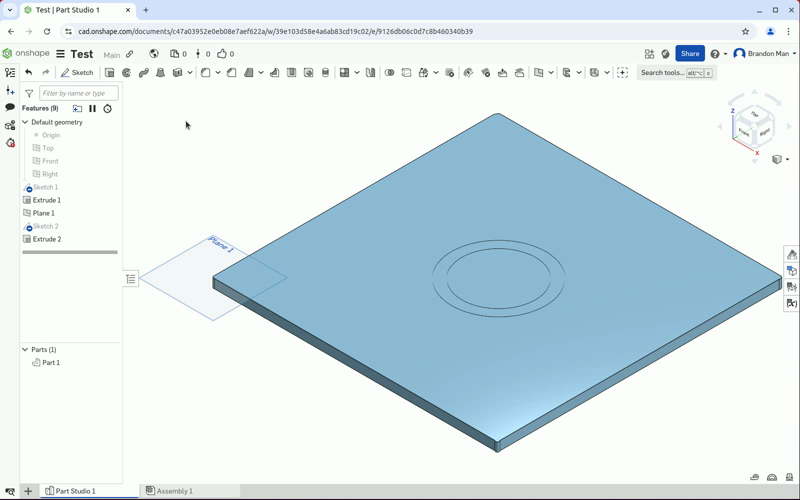
mouse_move(73, 189)
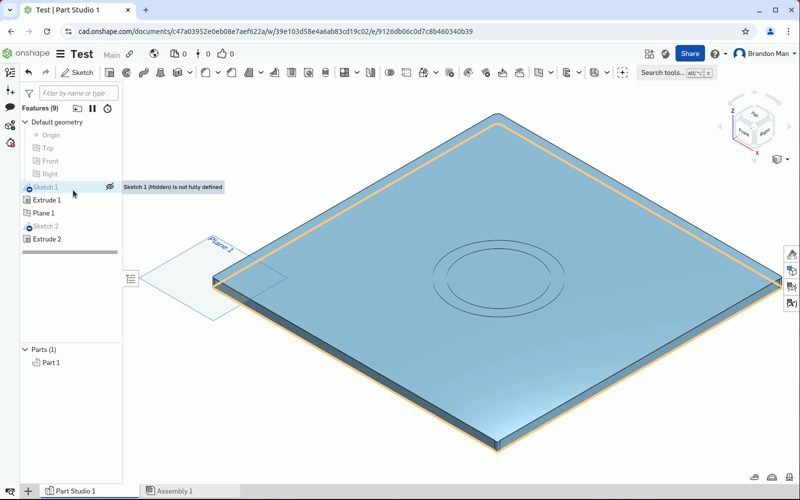
click(73, 189)